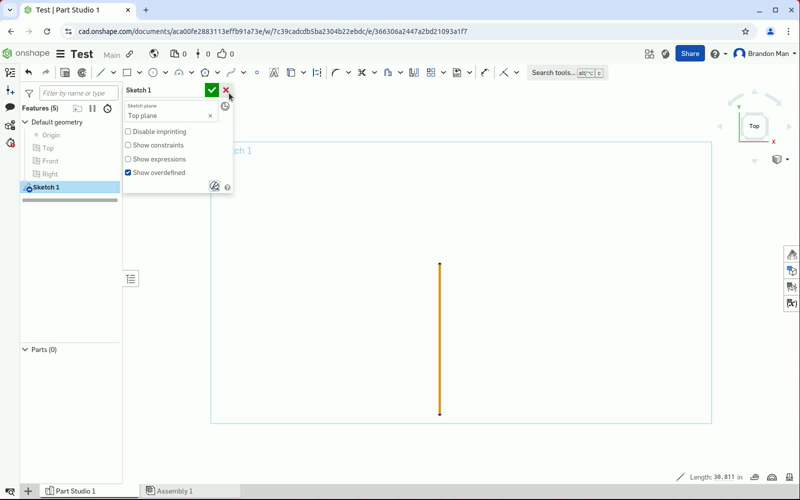
key(shift+h)
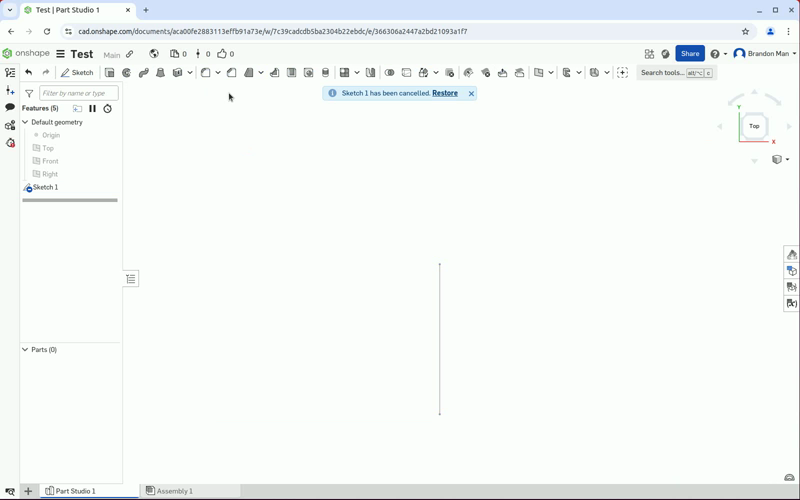
key(shift+s)
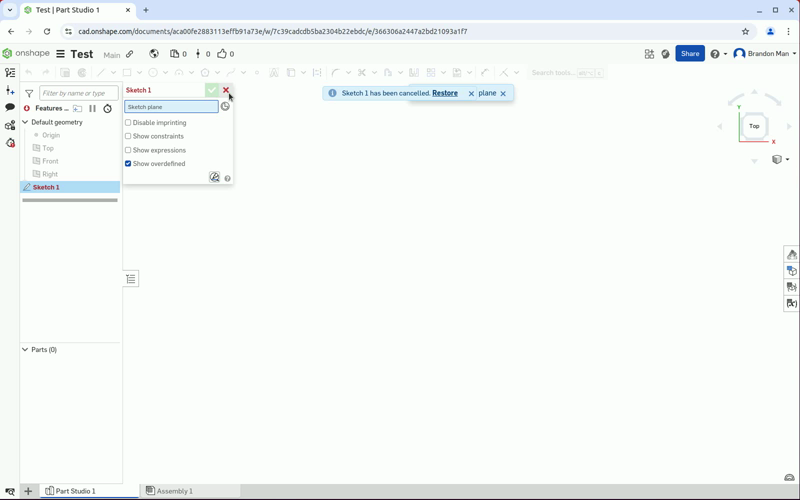
mouse_move(73, 150)
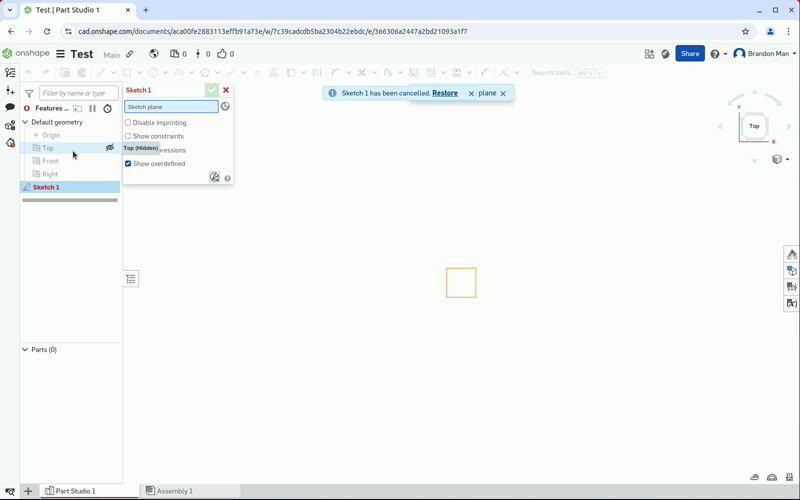
click(73, 150)
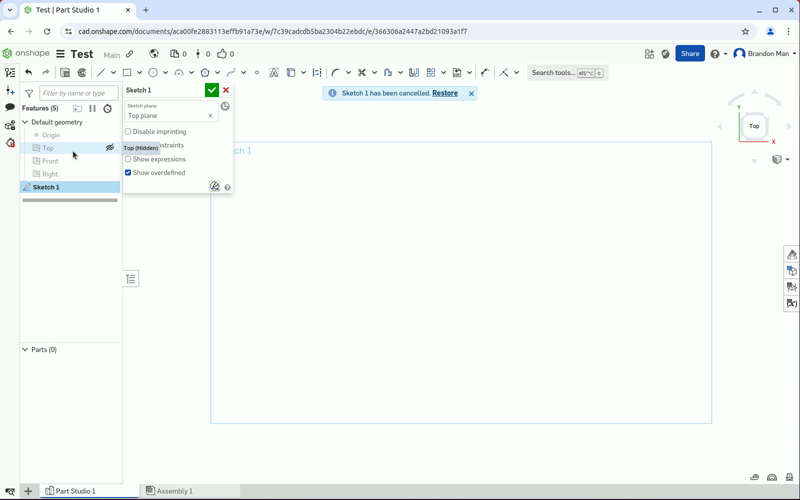
mouse_move(73, 352)
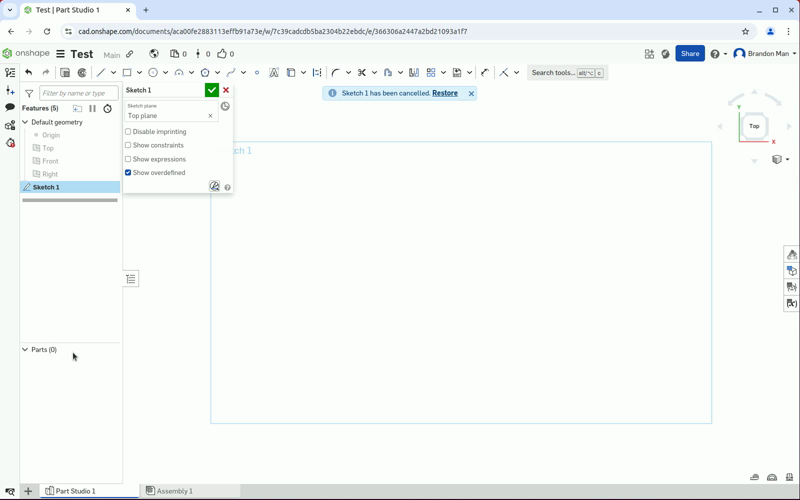
key(y)
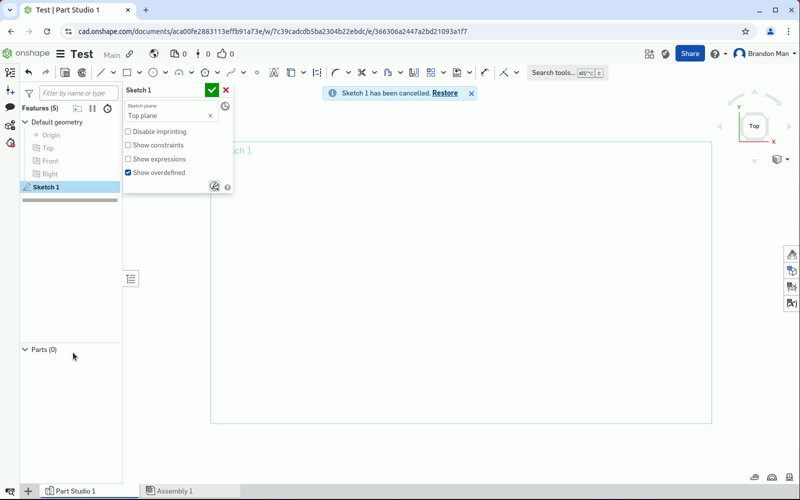
key(l)
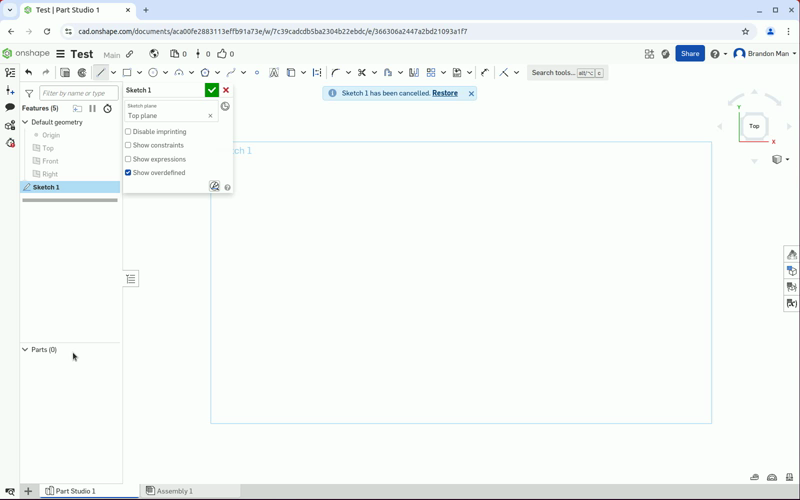
key_down(shift)
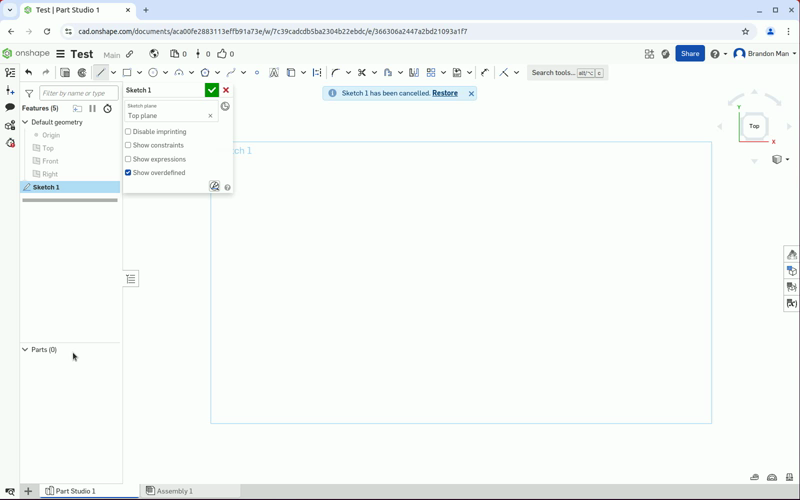
mouse_move(460, 282)
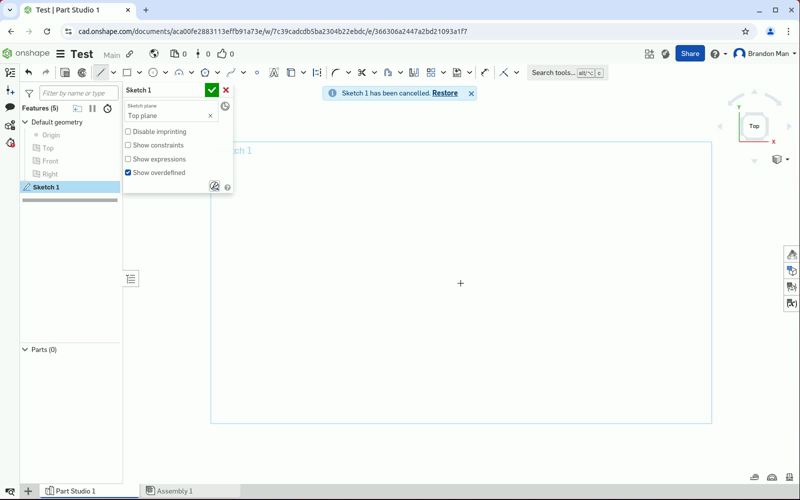
click(460, 282)
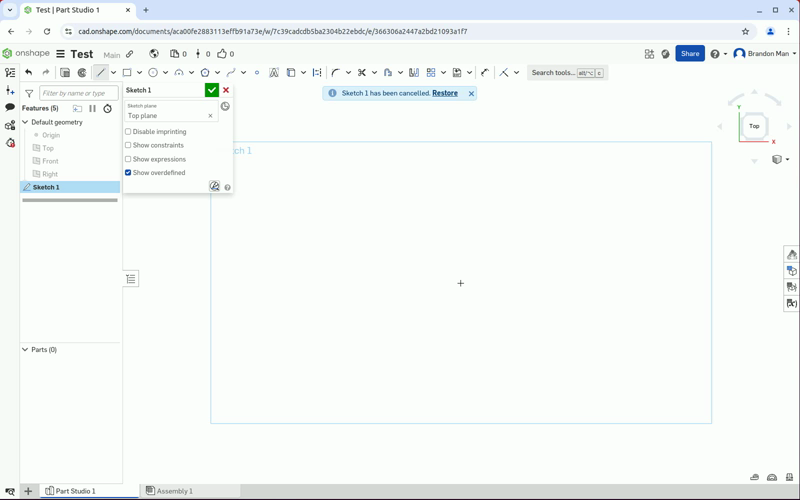
key_up(shift)
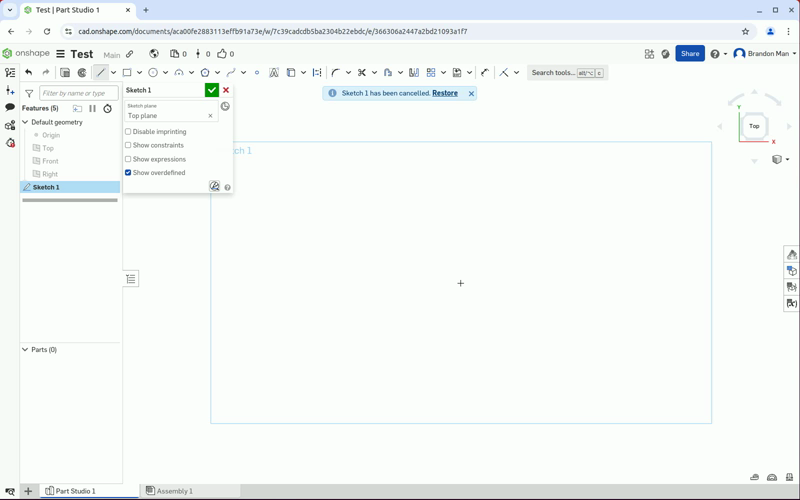
key_down(shift)
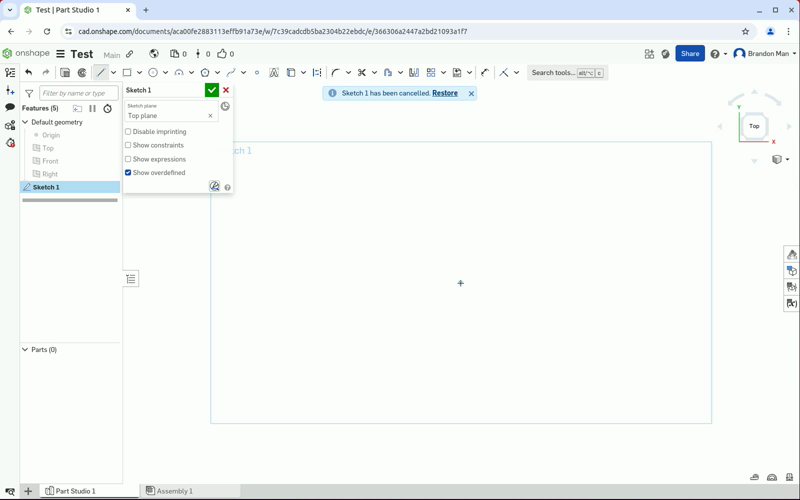
mouse_move(573, 282)
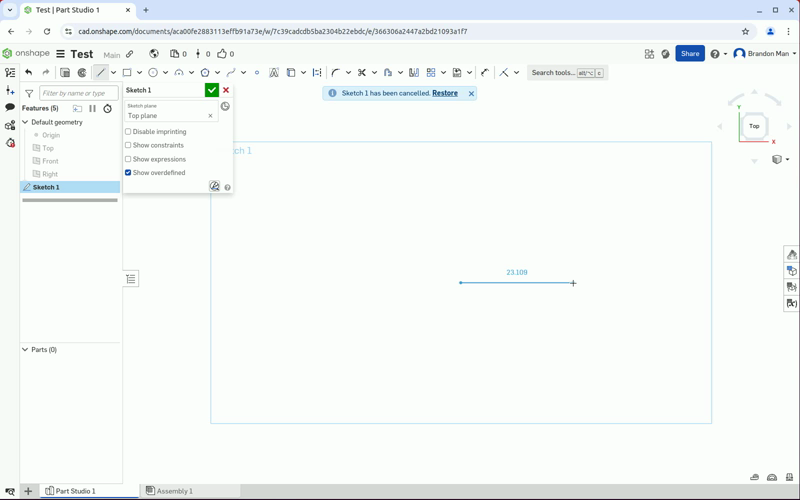
click(573, 282)
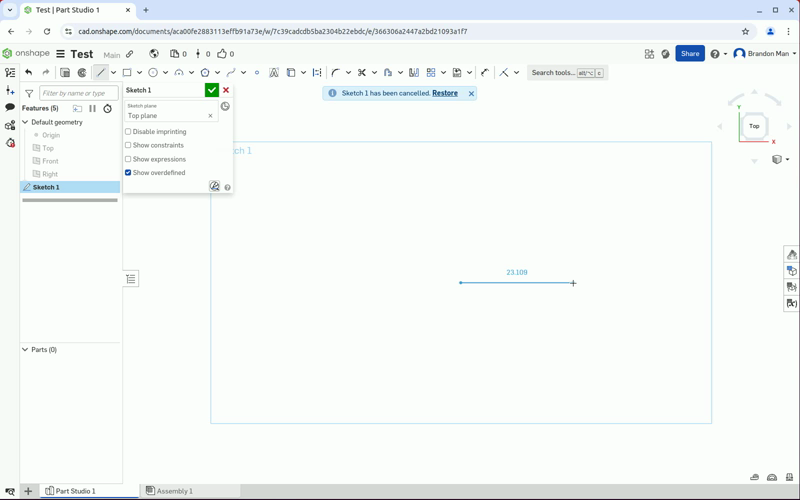
key_up(shift)
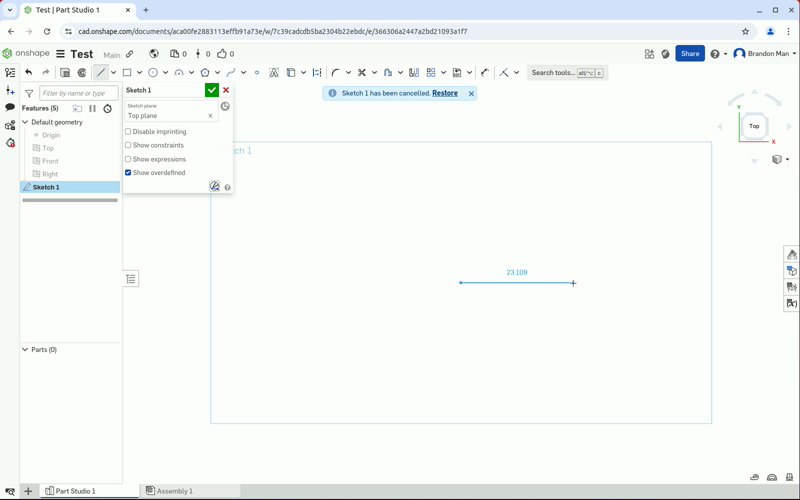
key_down(shift)
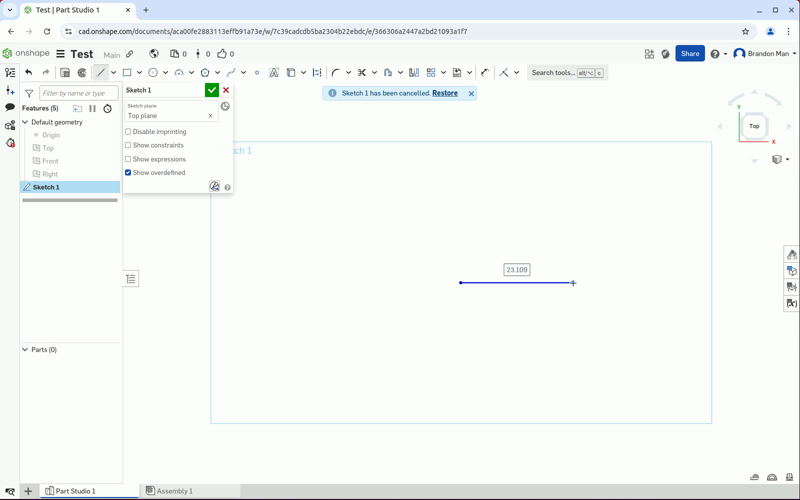
mouse_move(589, 282)
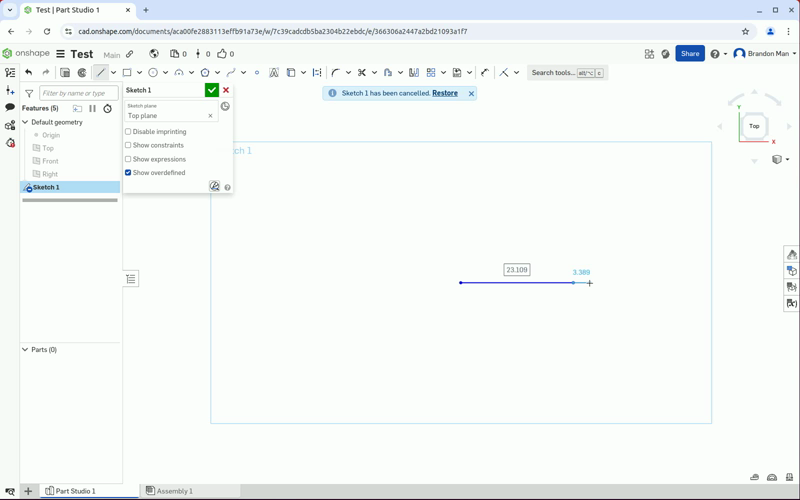
mouse_move(573, 272)
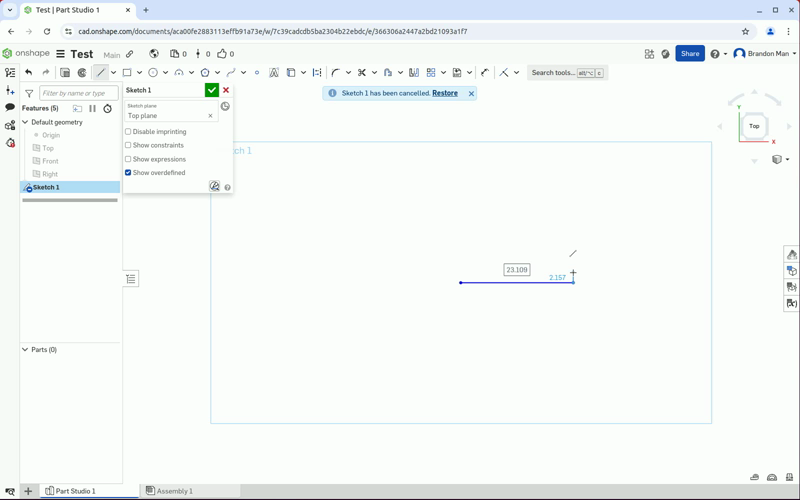
click(573, 272)
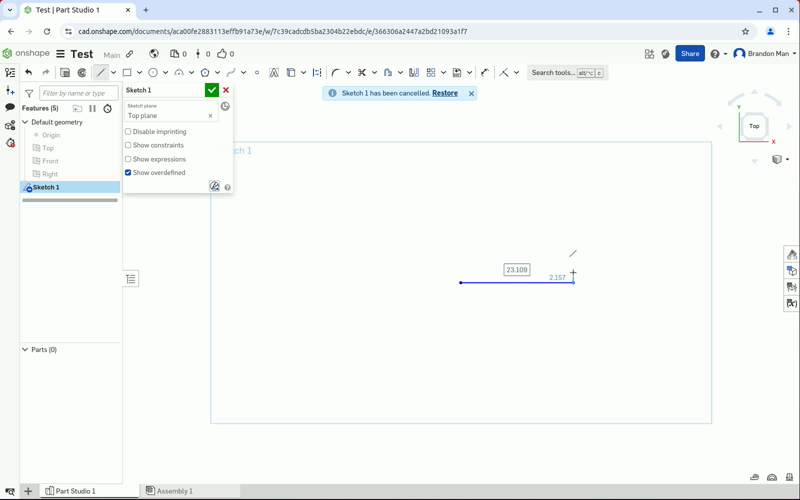
key_up(shift)
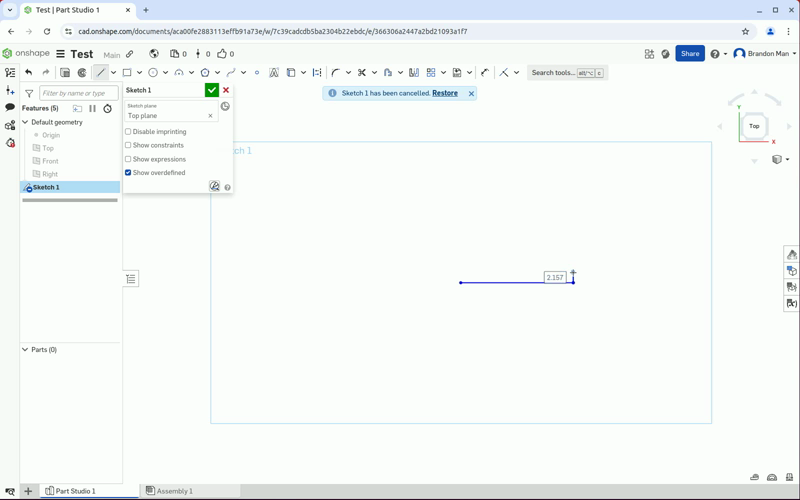
key_down(shift)
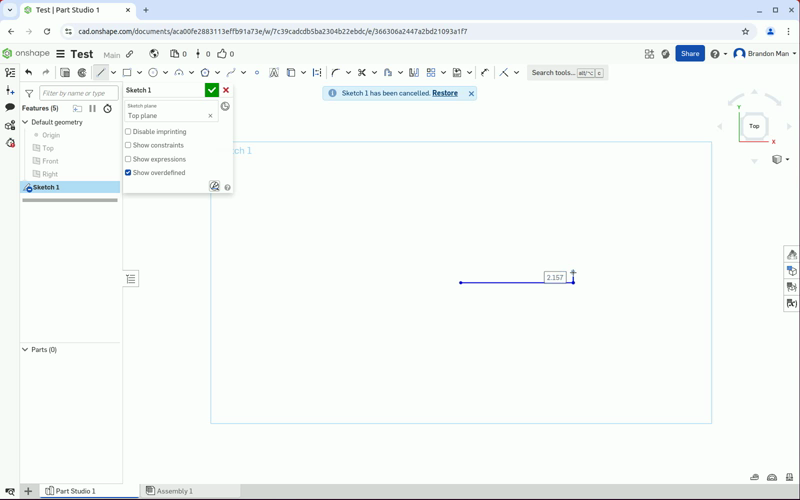
mouse_move(471, 272)
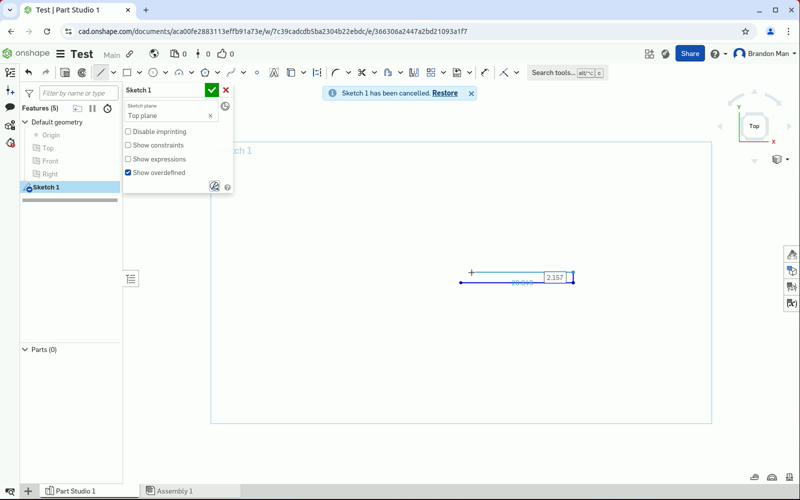
click(471, 272)
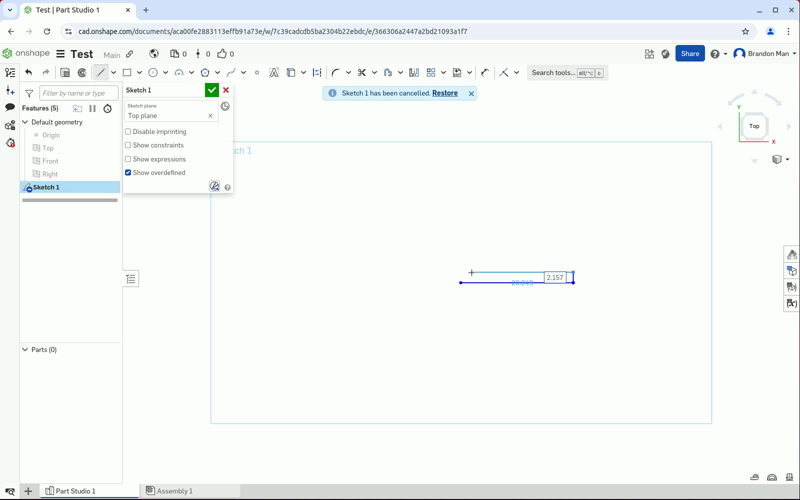
key_up(shift)
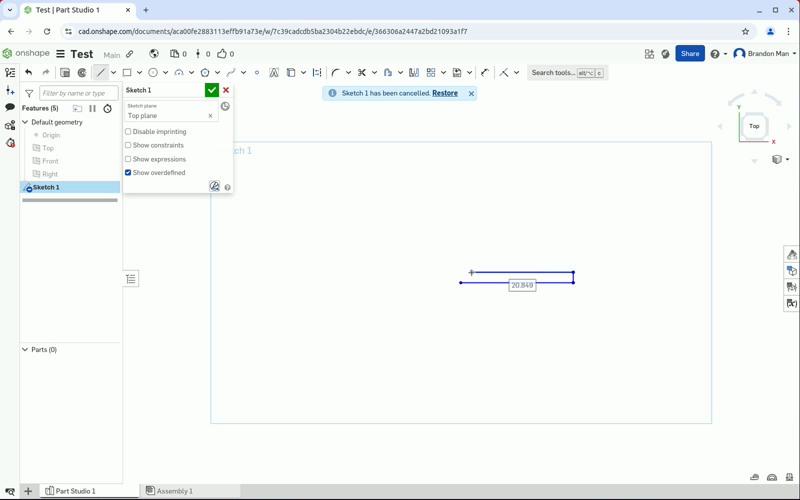
key_down(shift)
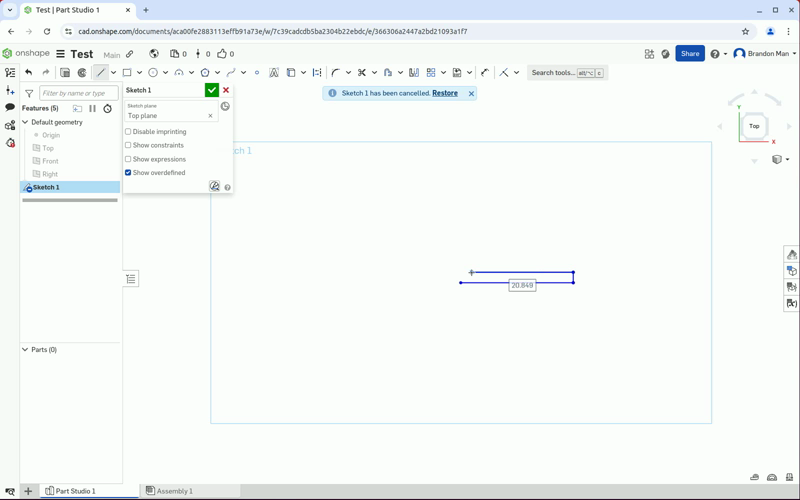
mouse_move(471, 170)
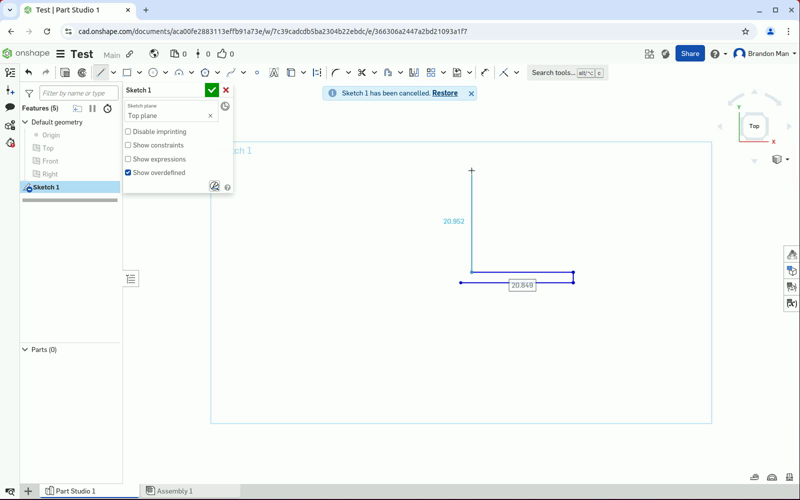
click(471, 170)
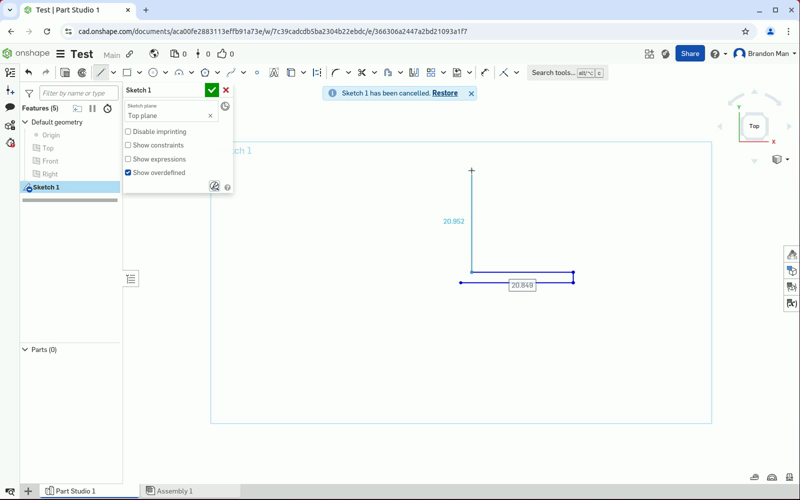
key_up(shift)
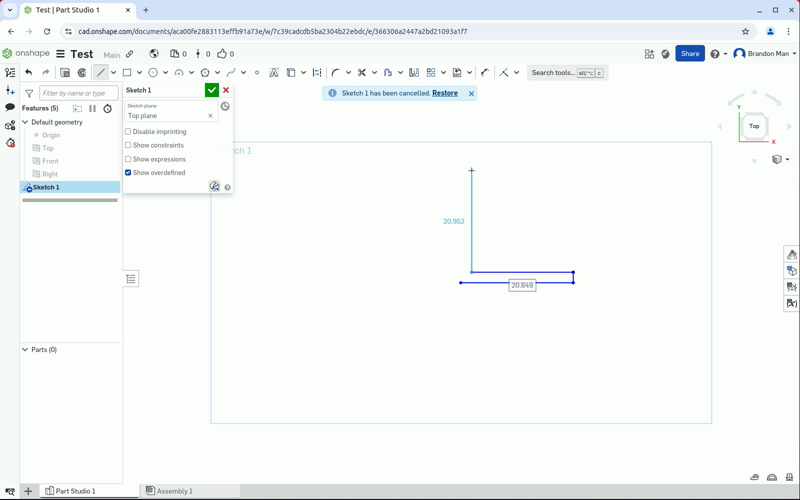
key_down(shift)
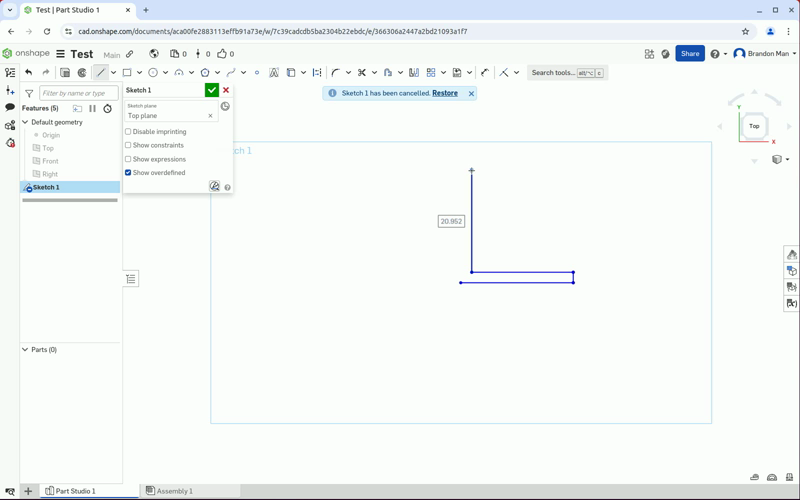
mouse_move(501, 170)
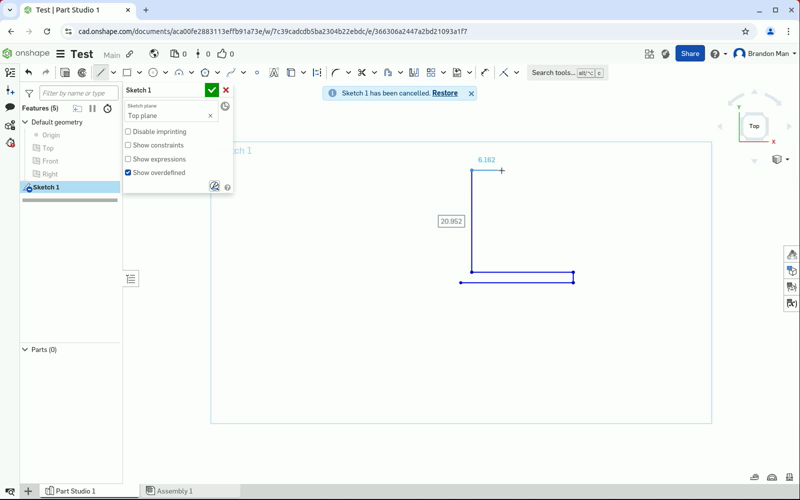
mouse_move(460, 170)
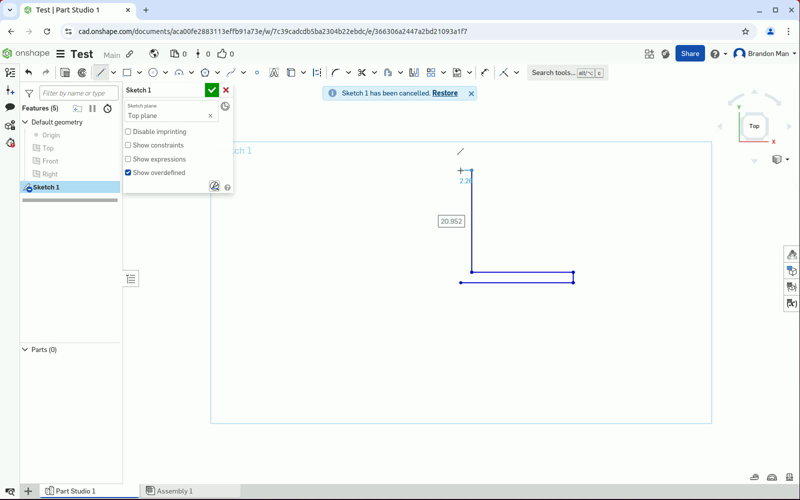
click(460, 170)
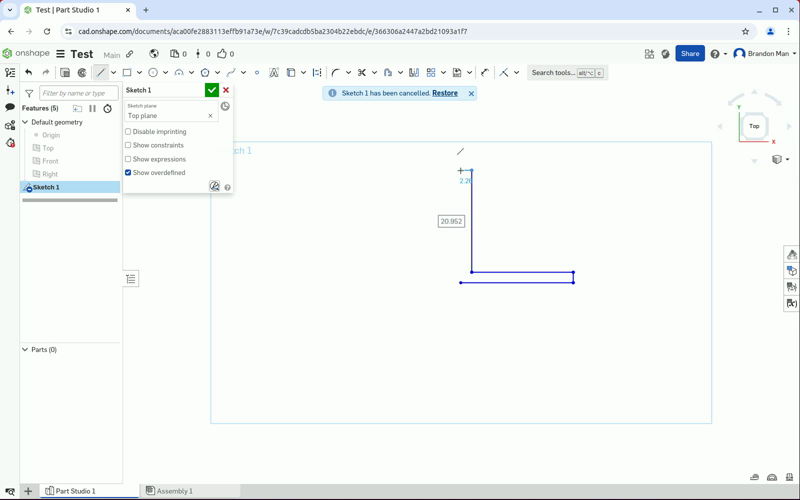
key_up(shift)
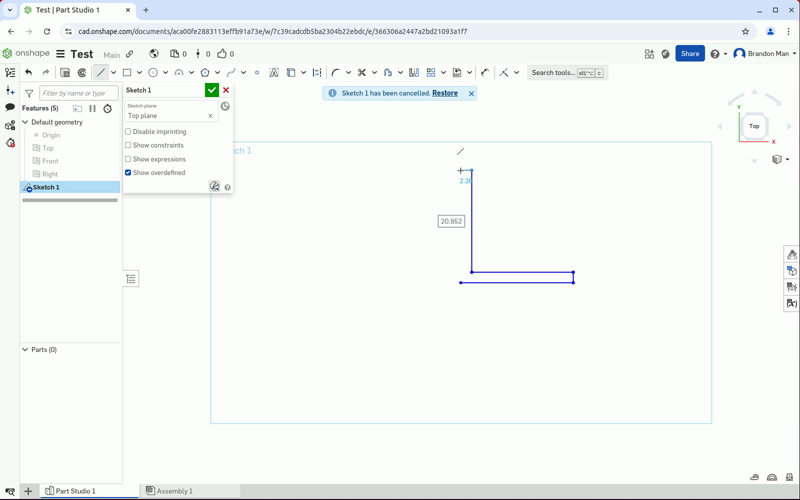
key_down(shift)
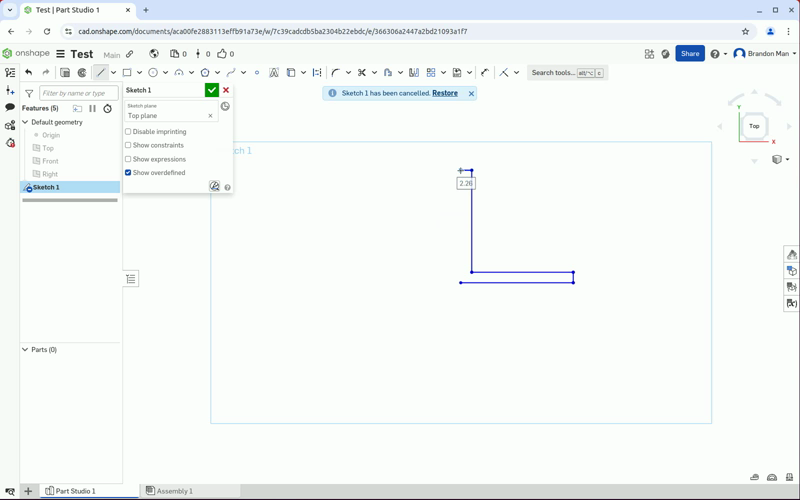
mouse_move(460, 282)
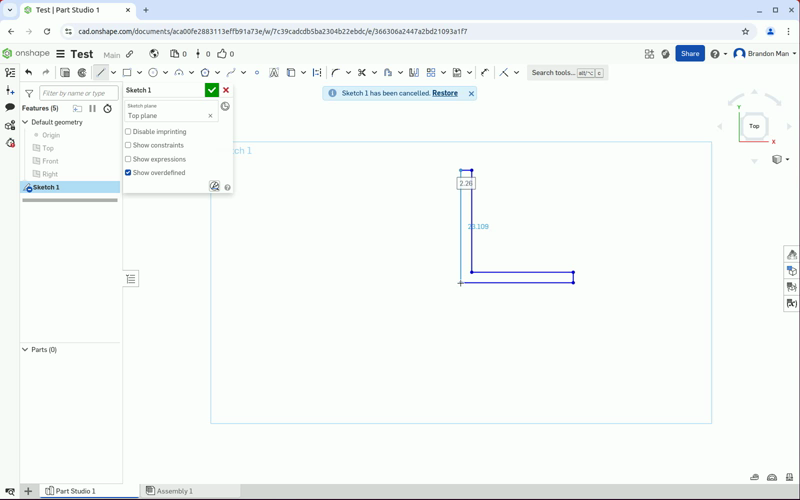
key_up(shift)
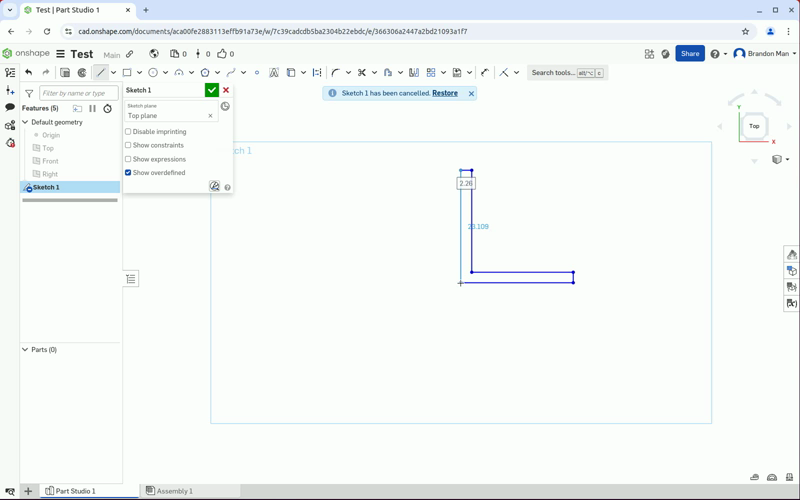
click(460, 282)
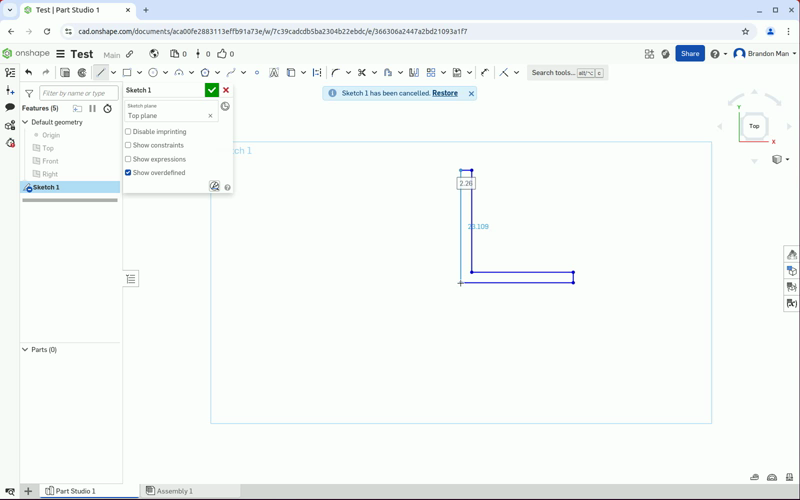
key(esc)
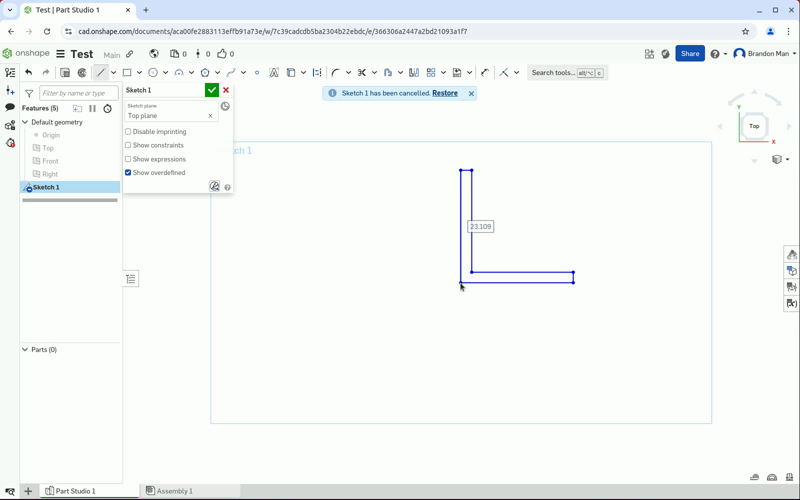
mouse_move(501, 277)
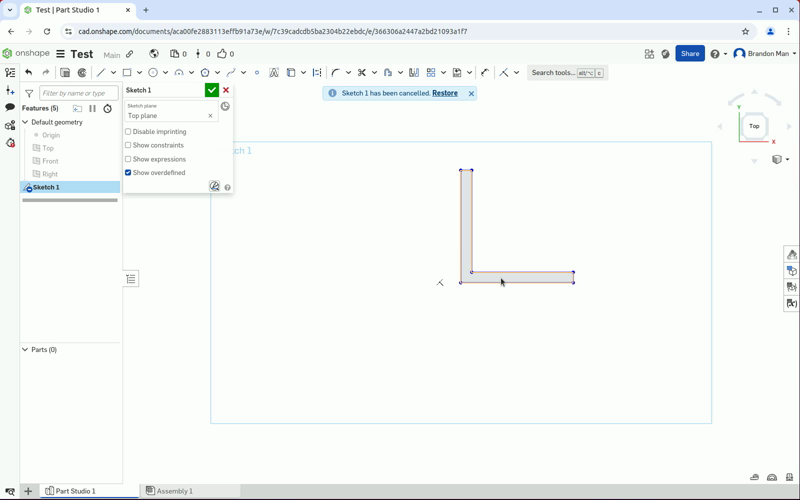
click(501, 277)
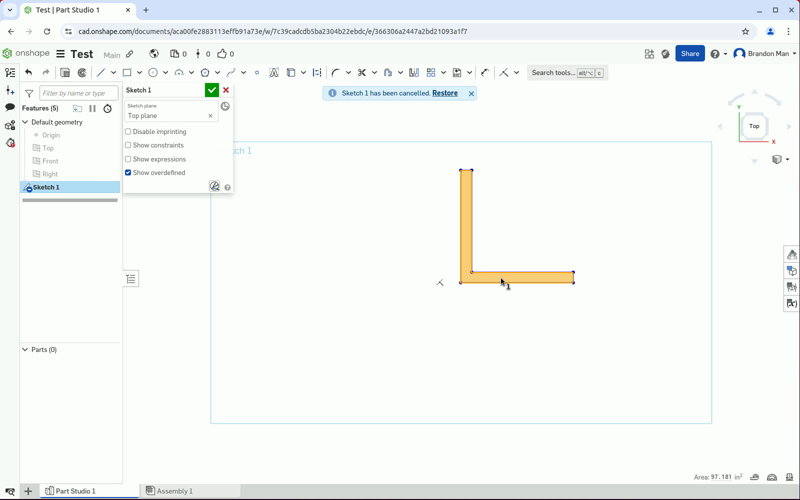
mouse_move(73, 352)
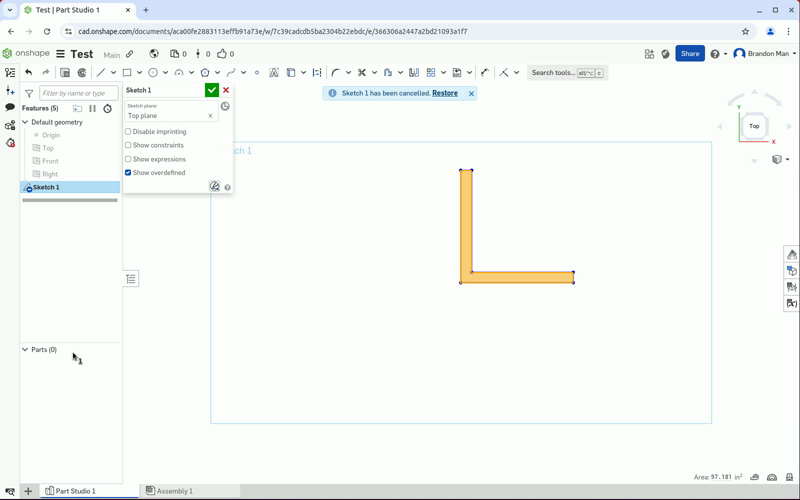
key(shift+y)
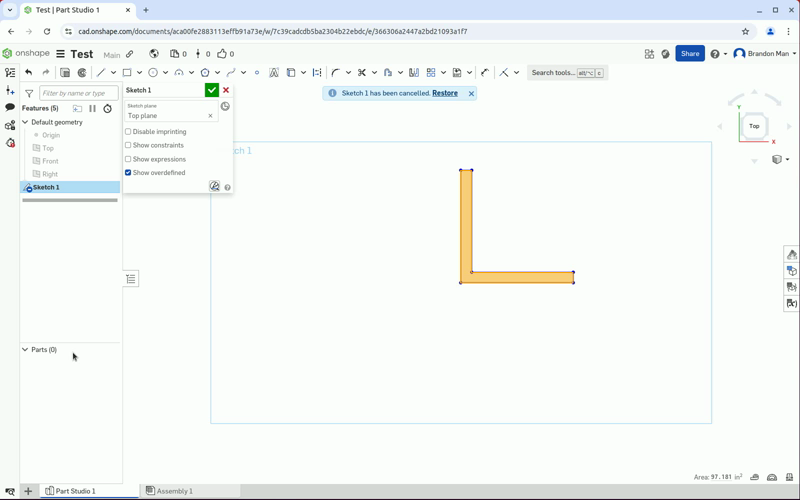
key(shift+e)
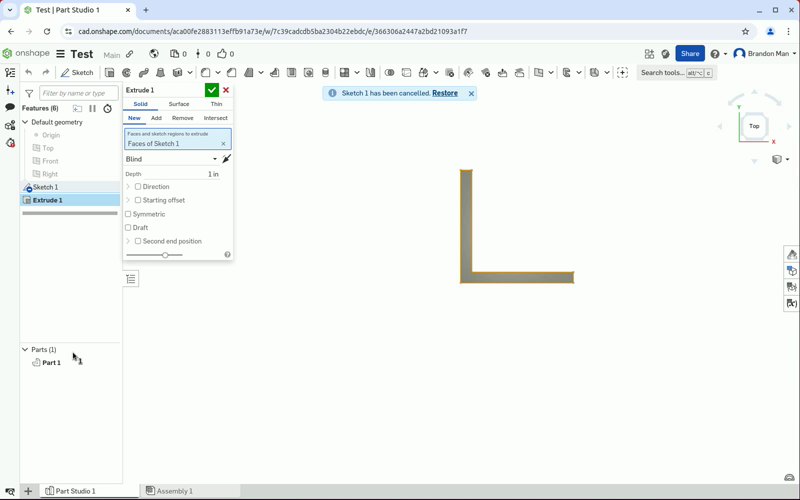
mouse_move(143, 106)
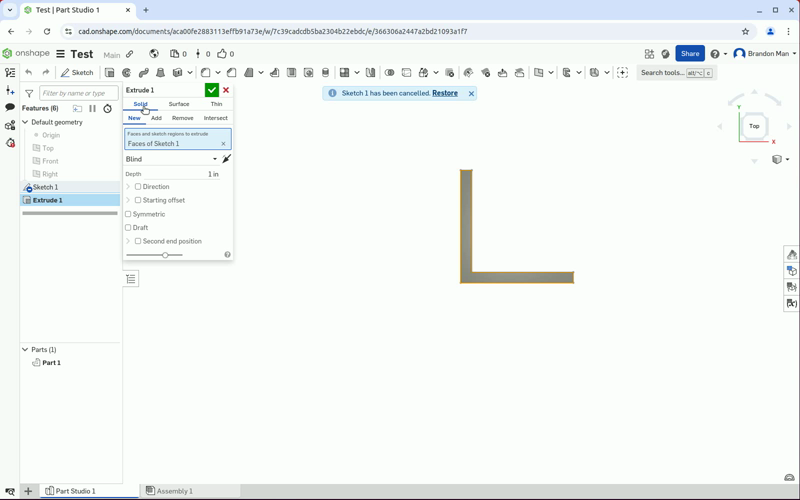
click(143, 106)
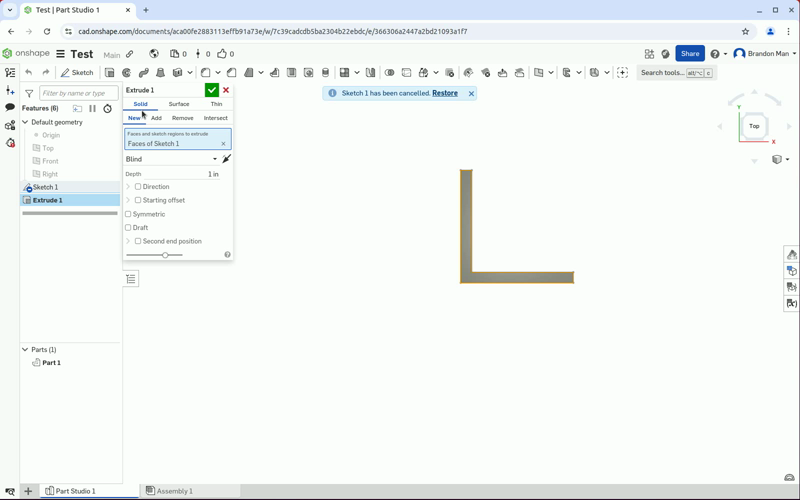
mouse_move(137, 120)
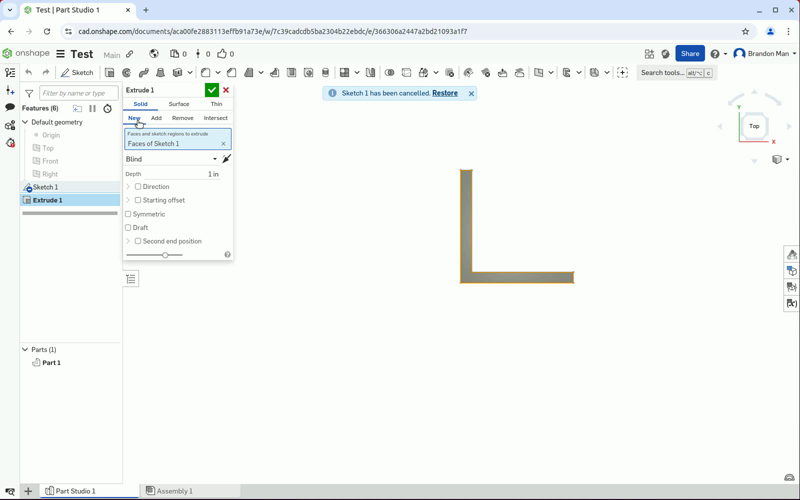
click(137, 120)
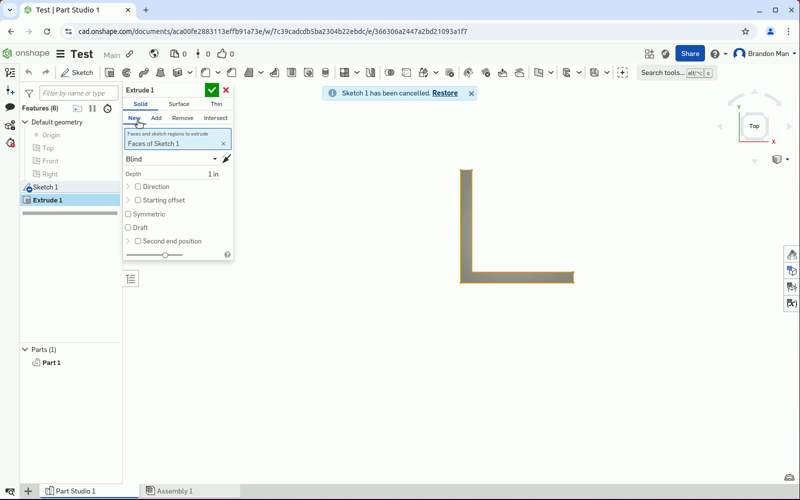
key(tab, 4)
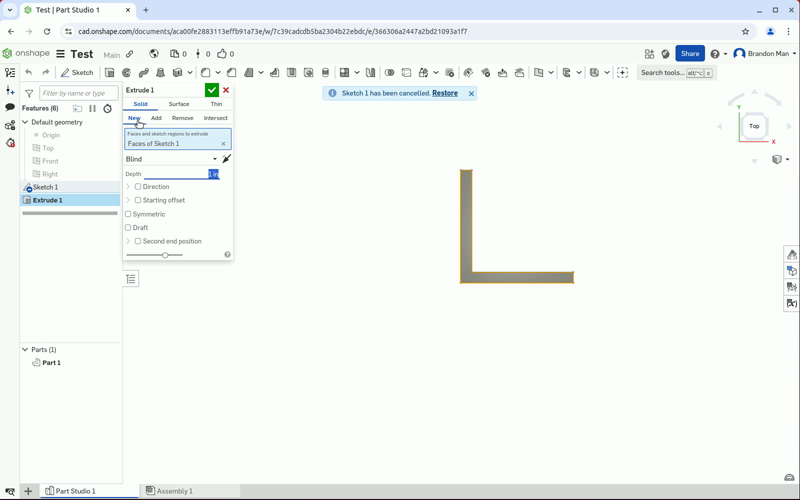
text(23.108)
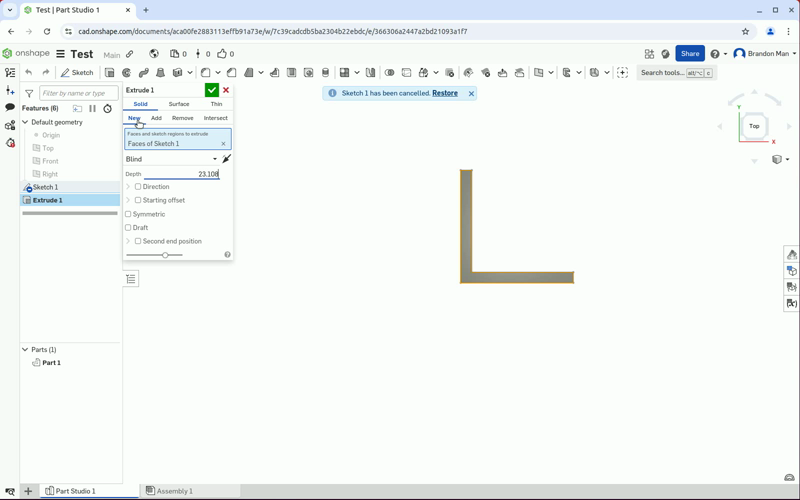
key(enter)
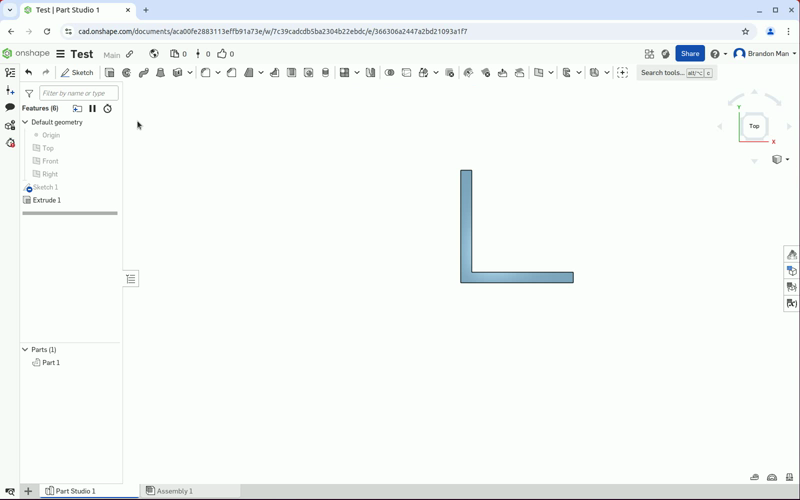
key(shift+h)
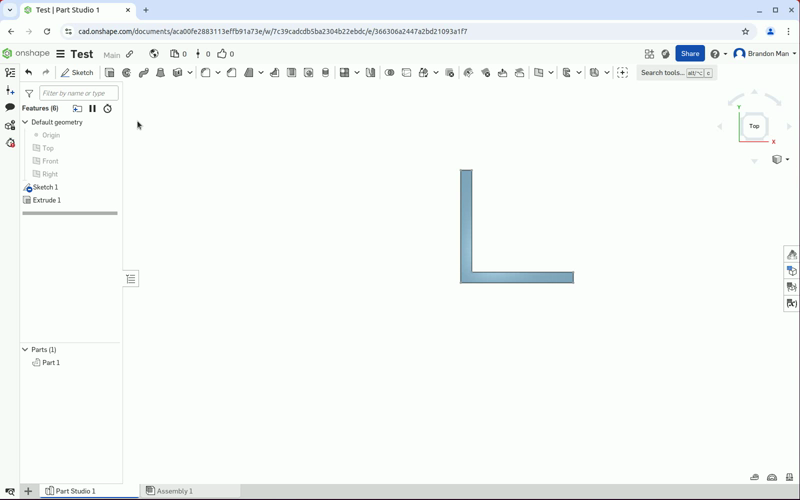
key(shift+h)
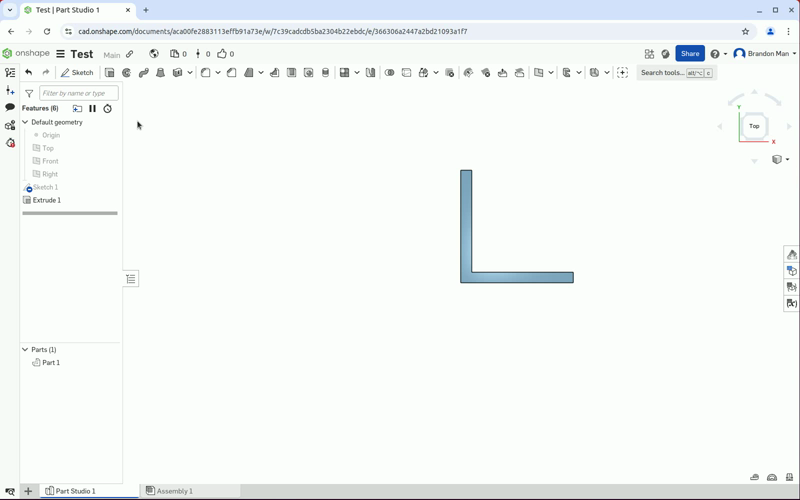
mouse_move(73, 189)
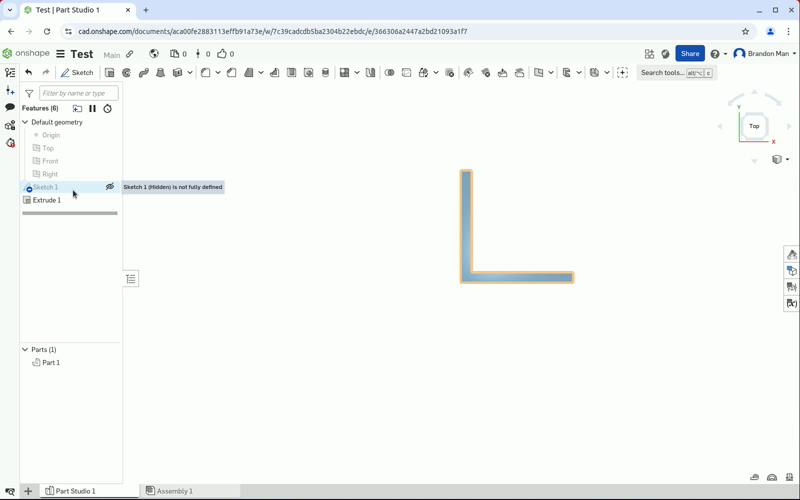
click(73, 189)
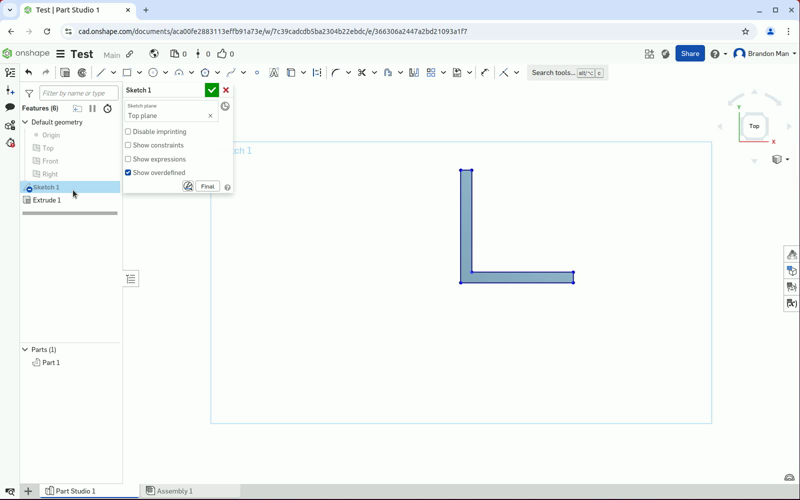
mouse_move(229, 92)
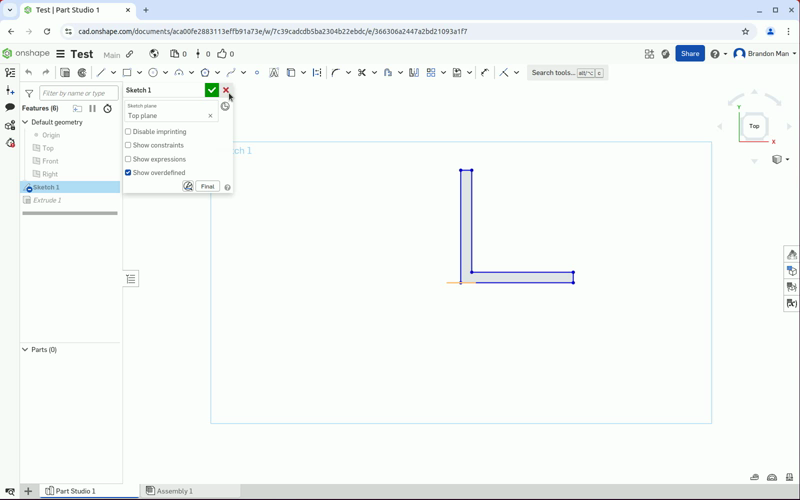
click(229, 92)
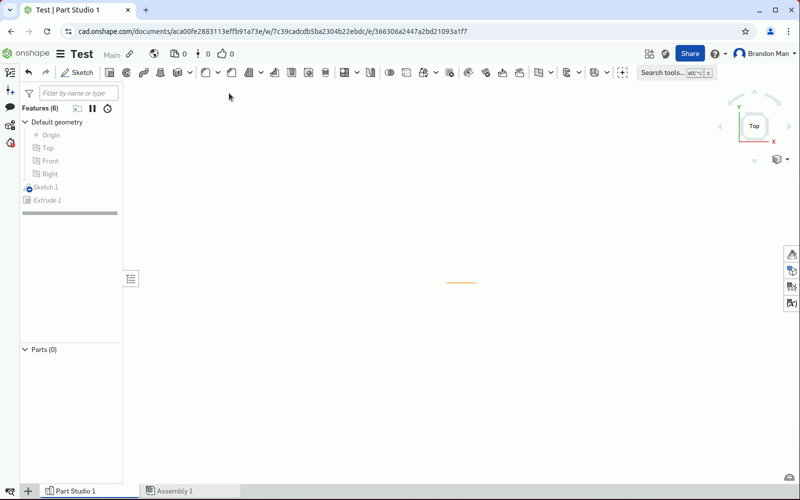
mouse_move(73, 352)
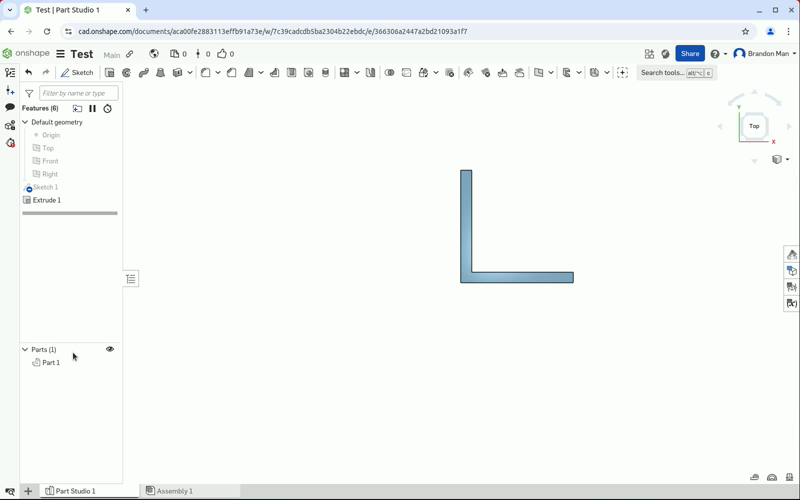
key(y)
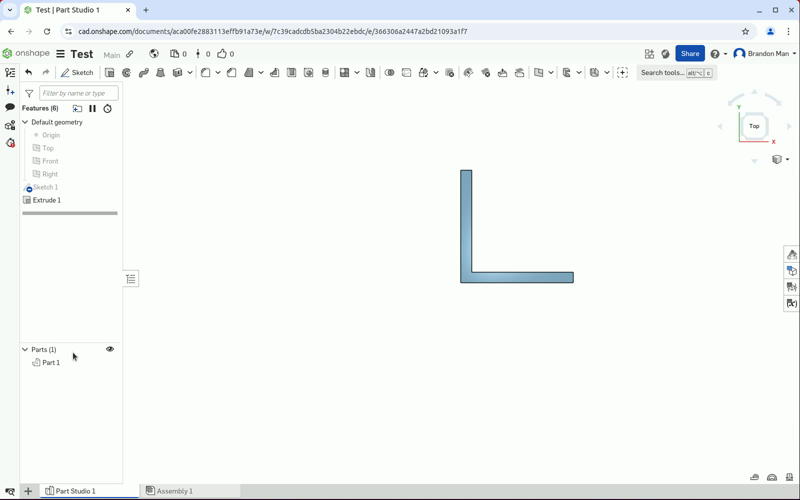
key(shift+p)
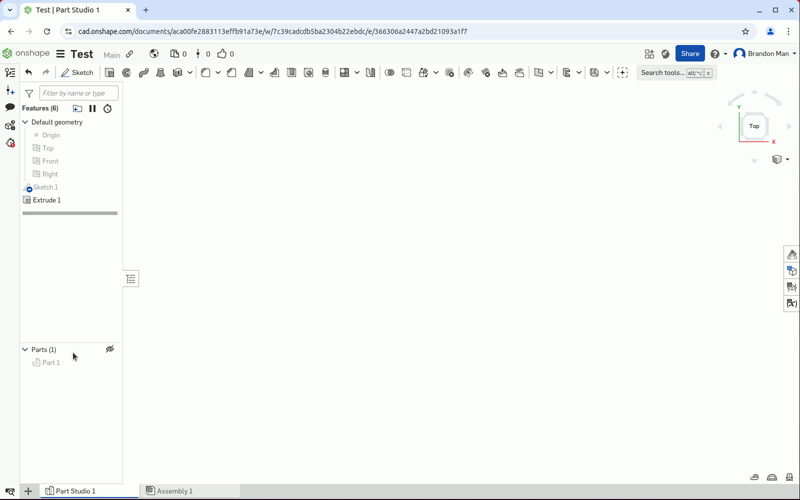
key(space)
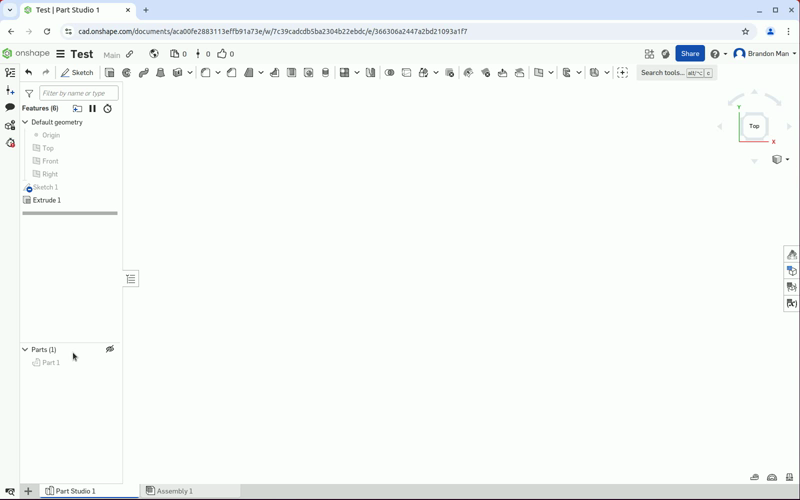
key_down(shift)
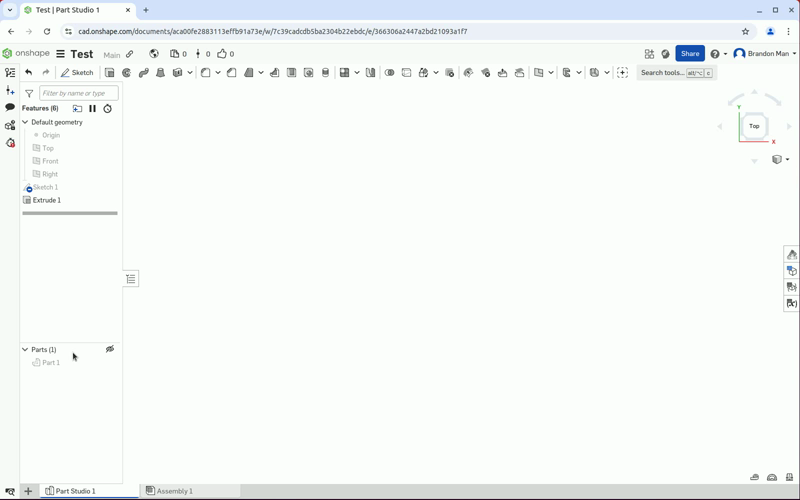
key(up)
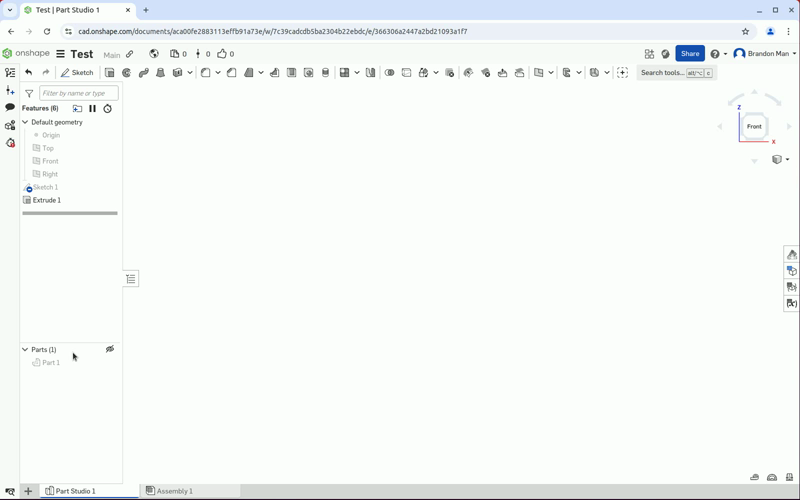
key_up(shift)
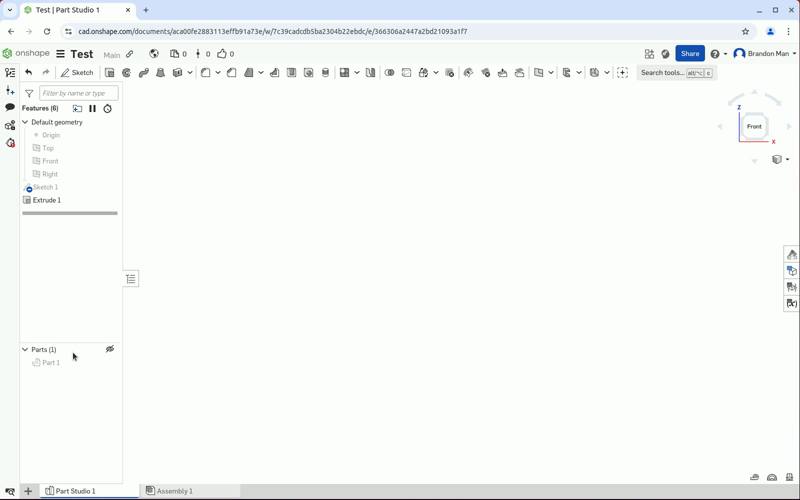
mouse_move(73, 352)
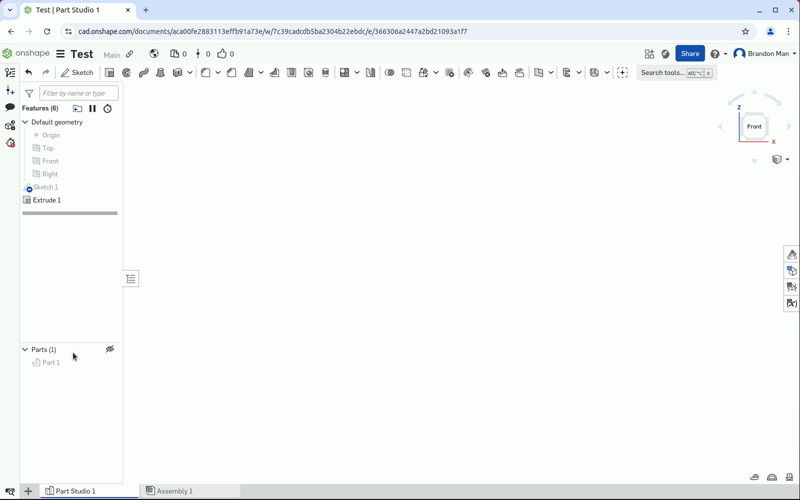
key(shift+y)
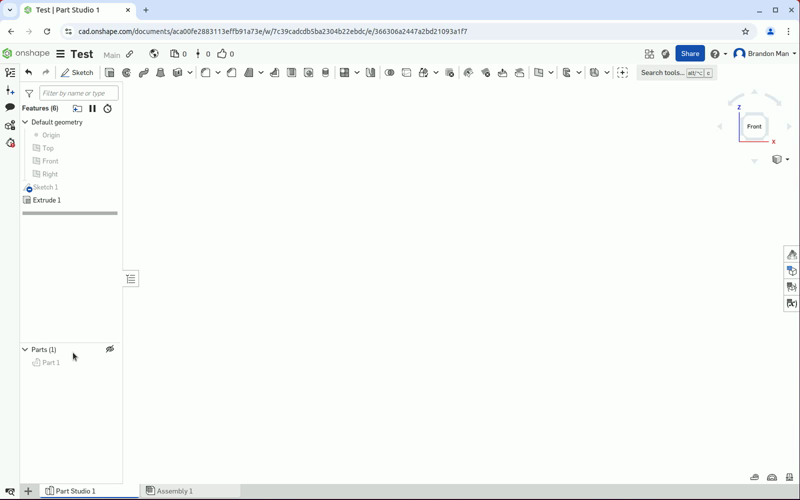
key(shift+s)
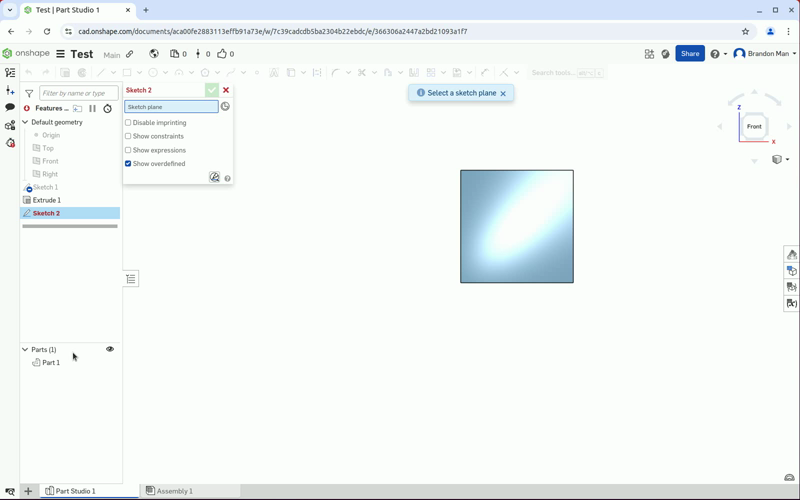
mouse_move(73, 163)
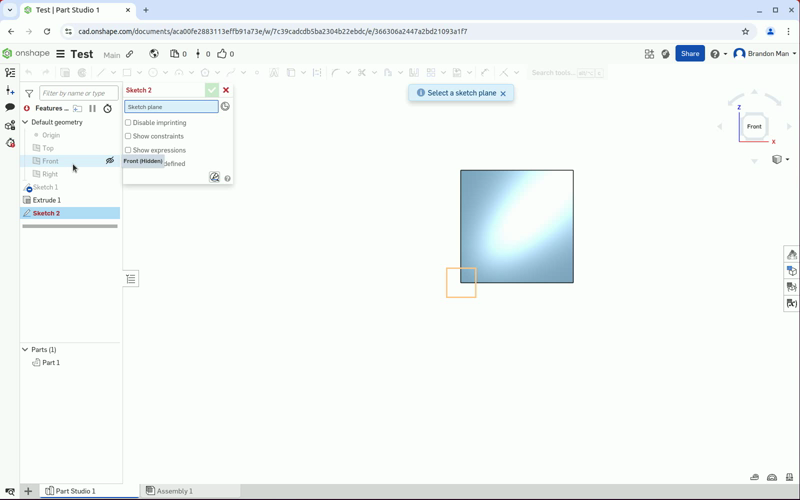
click(73, 163)
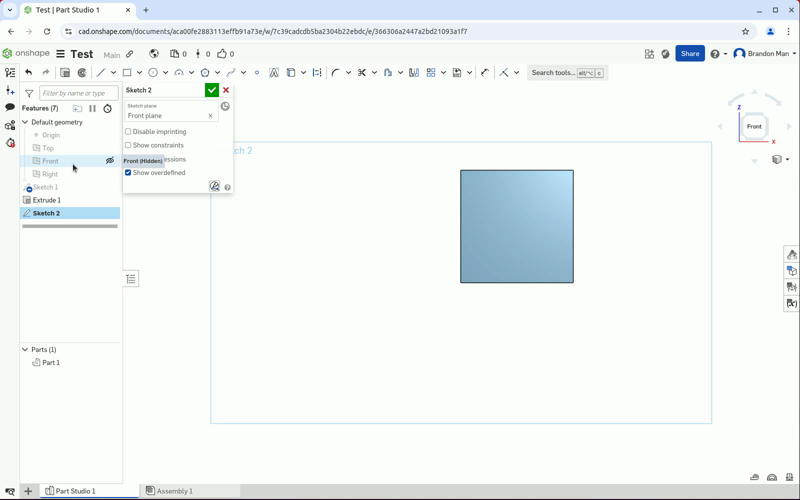
mouse_move(73, 352)
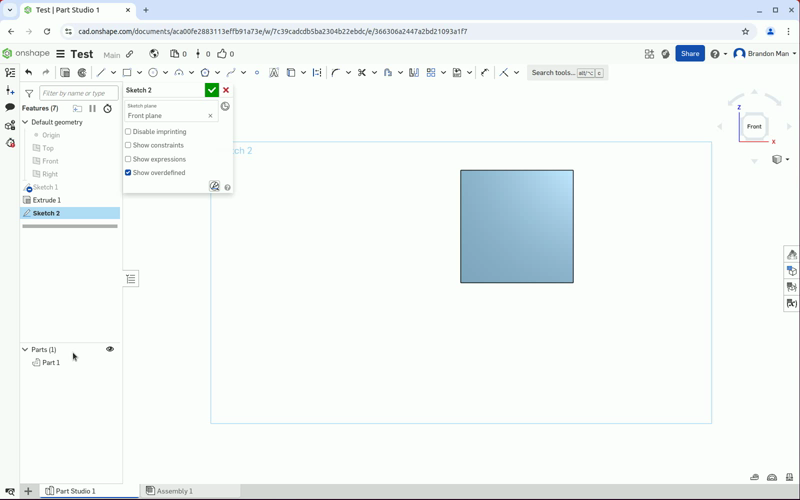
key(y)
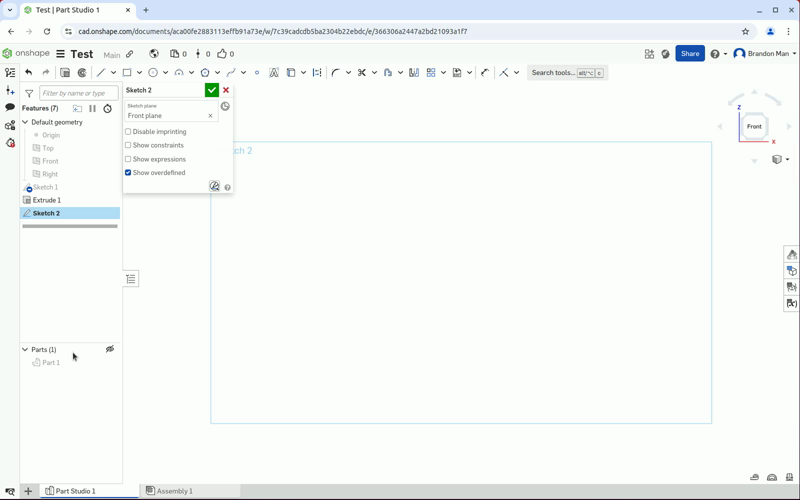
key(l)
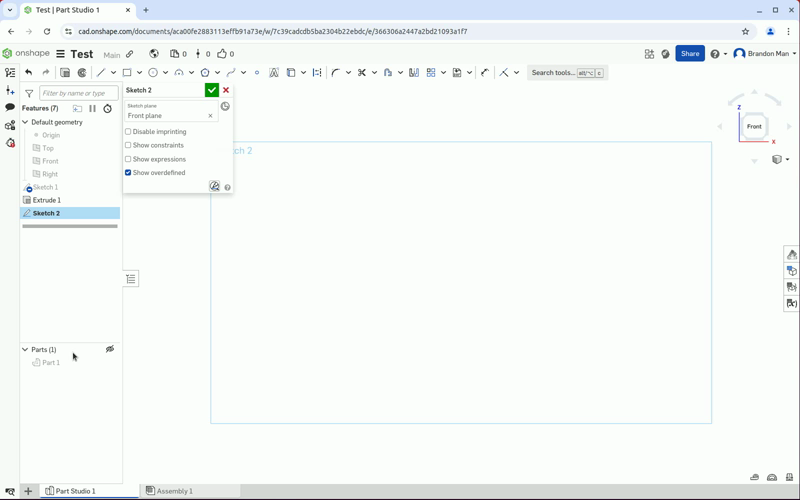
key_down(shift)
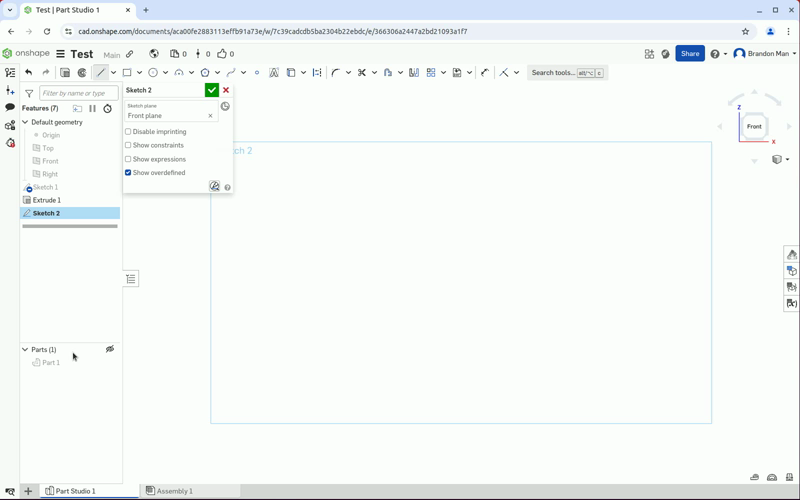
mouse_move(470, 273)
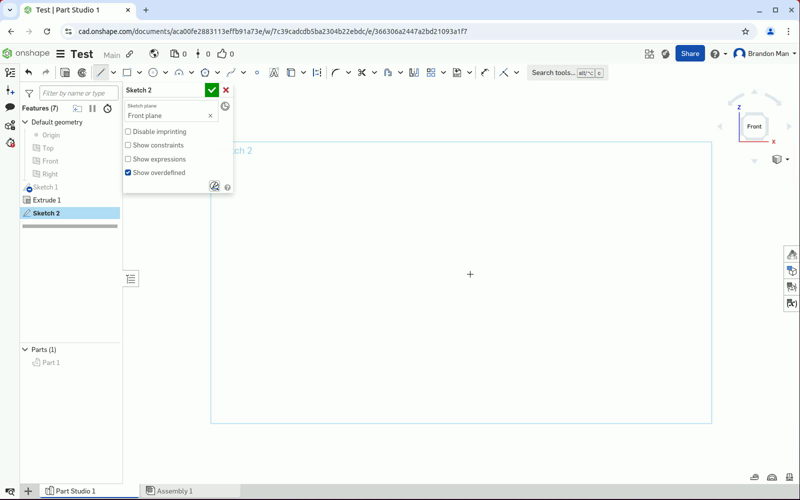
click(470, 273)
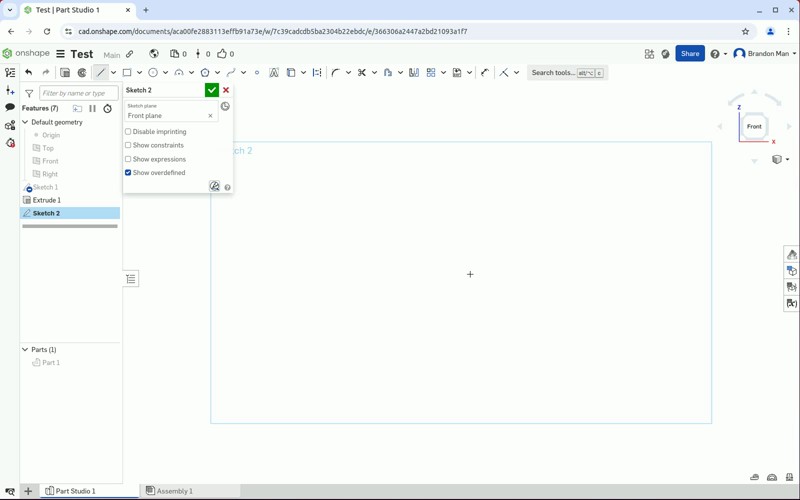
key_up(shift)
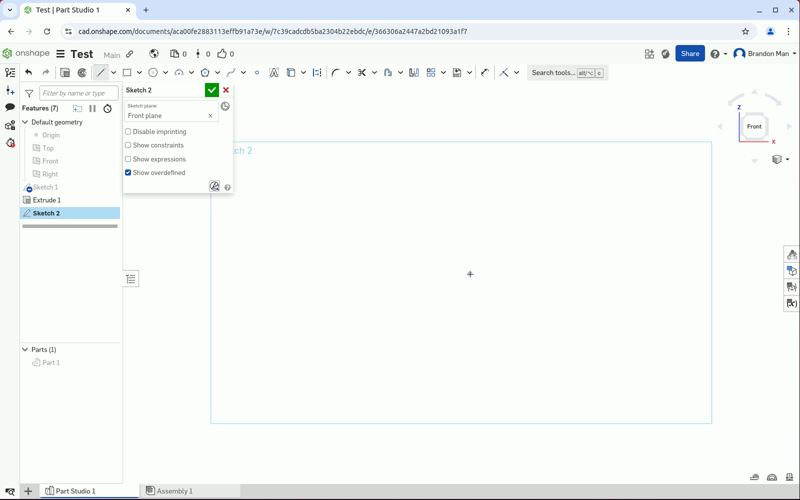
key_down(shift)
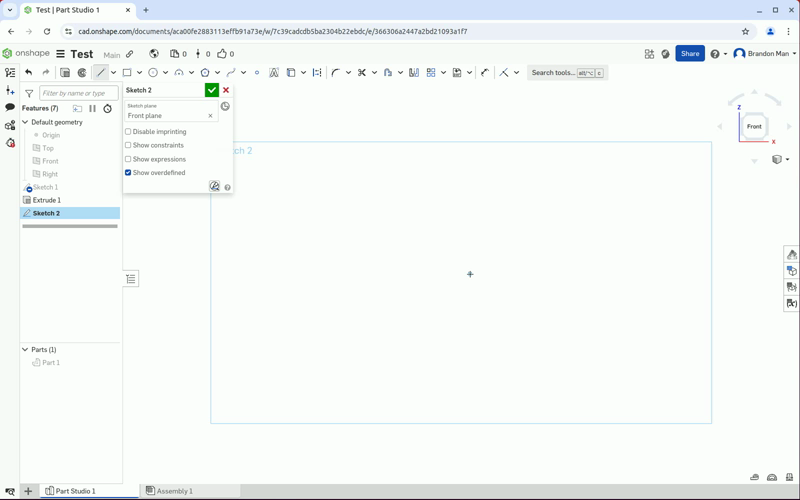
mouse_move(500, 273)
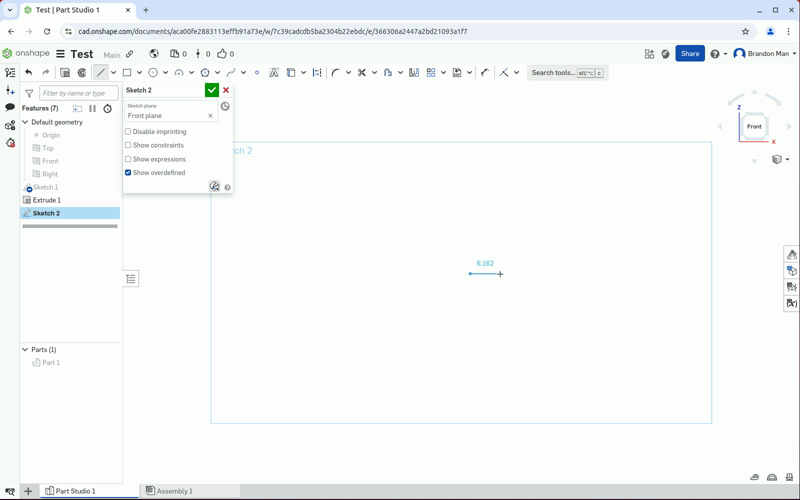
mouse_move(474, 273)
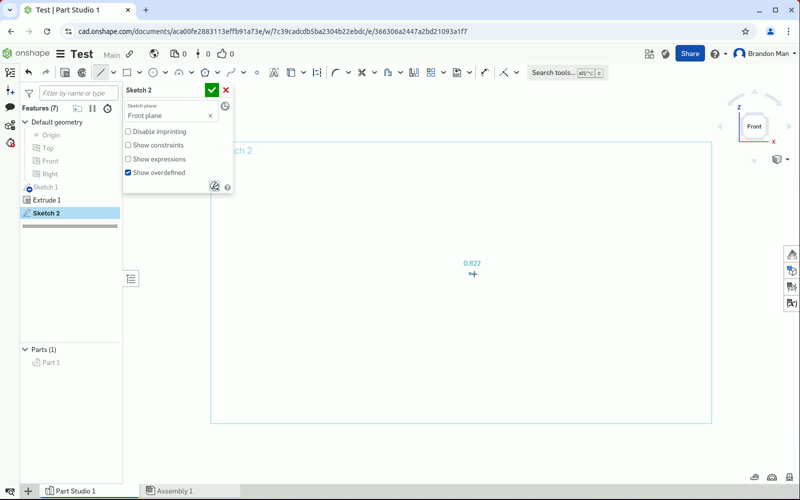
scroll(6)
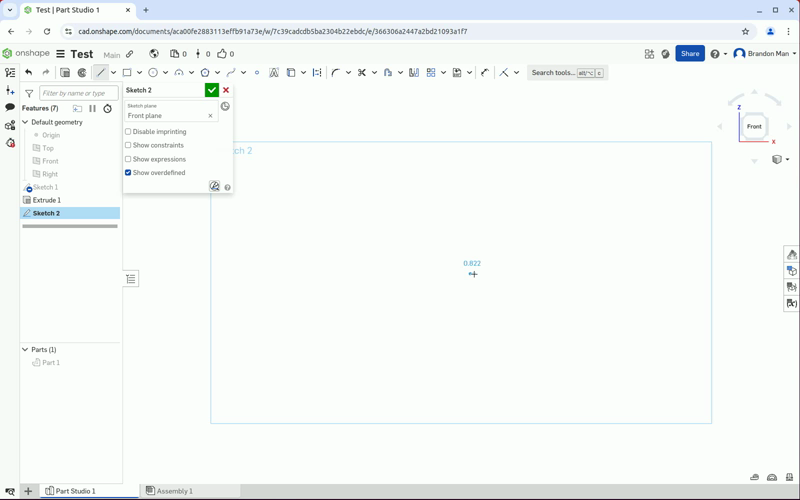
scroll(6)
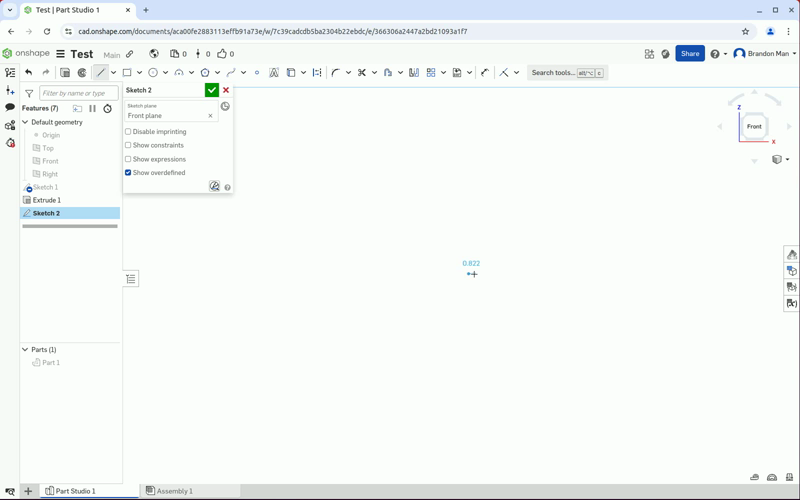
scroll(6)
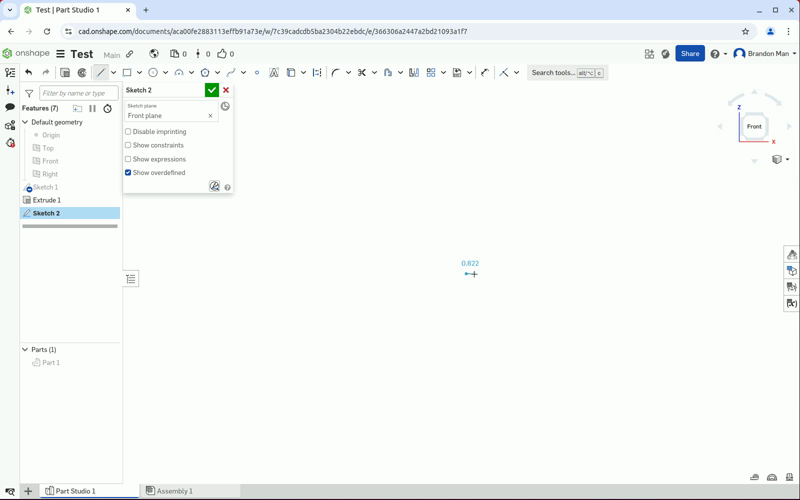
scroll(6)
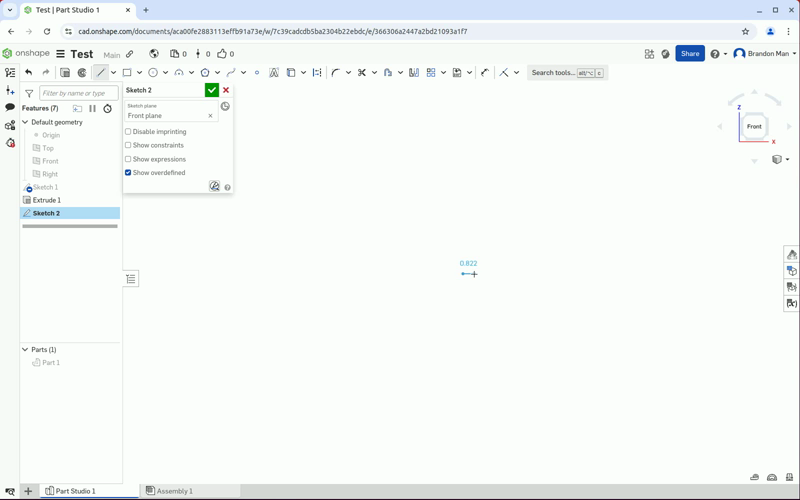
scroll(6)
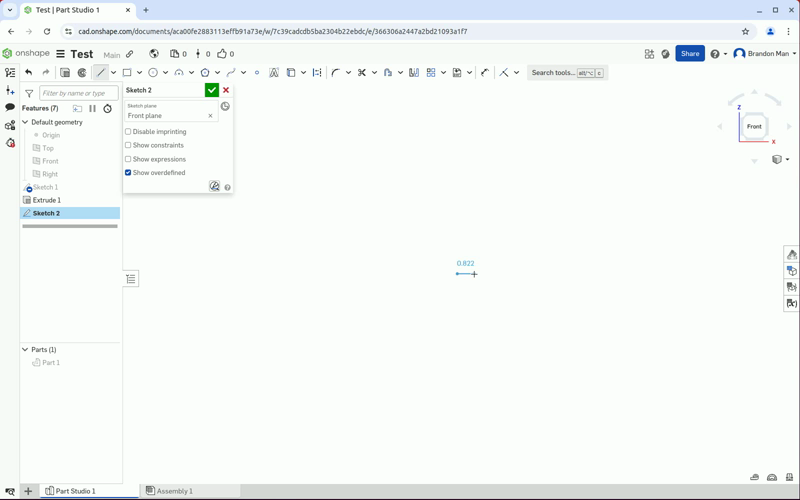
scroll(6)
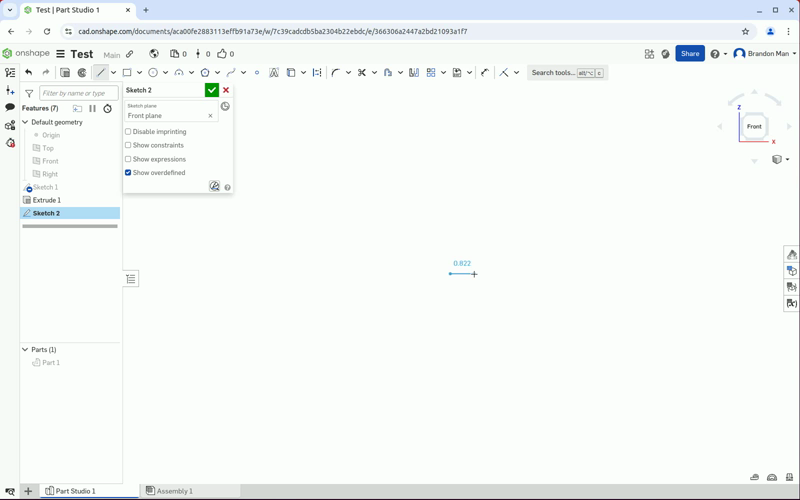
scroll(6)
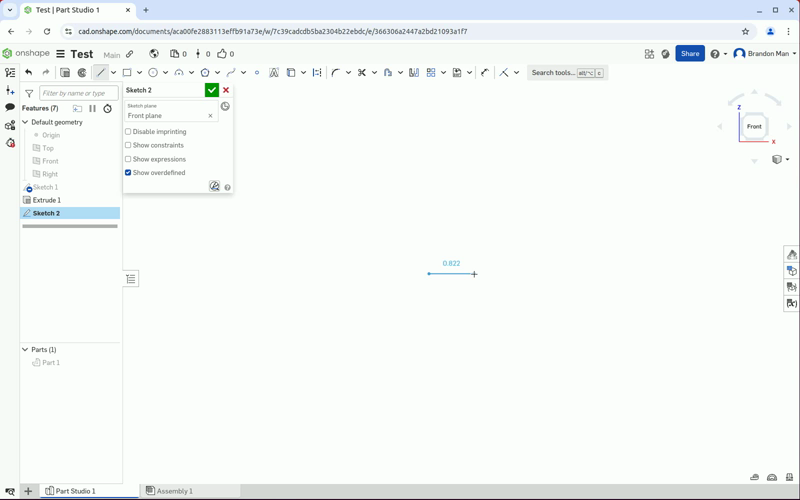
click(474, 273)
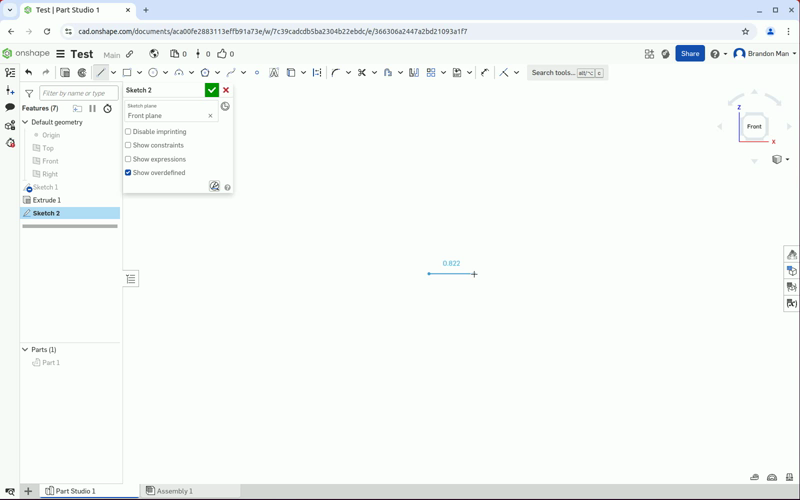
scroll(-6)
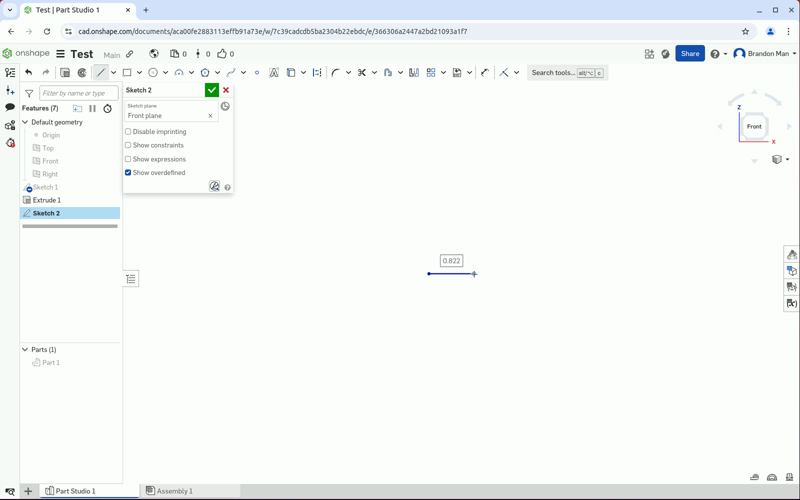
scroll(-6)
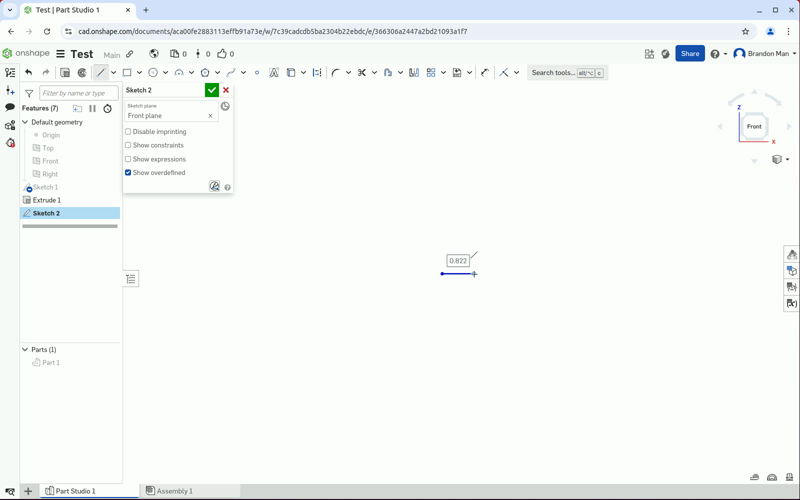
scroll(-6)
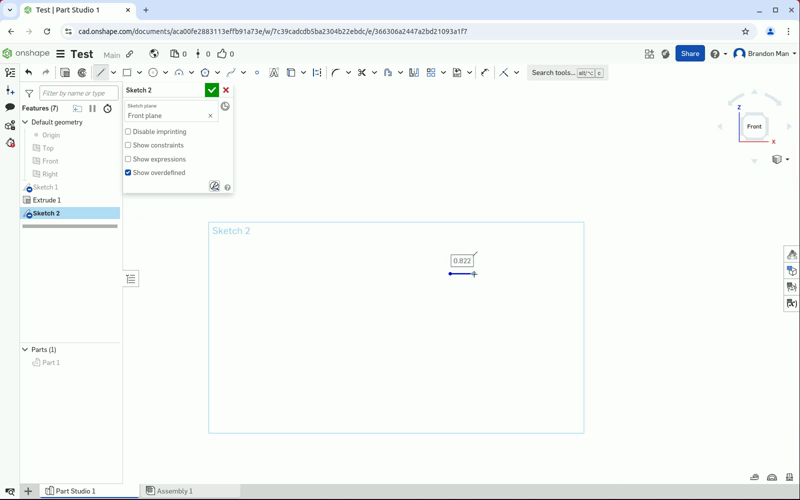
scroll(-6)
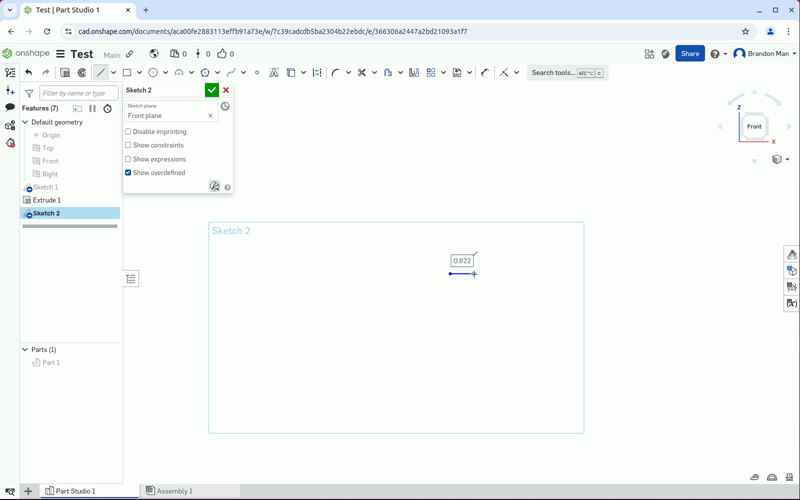
scroll(-6)
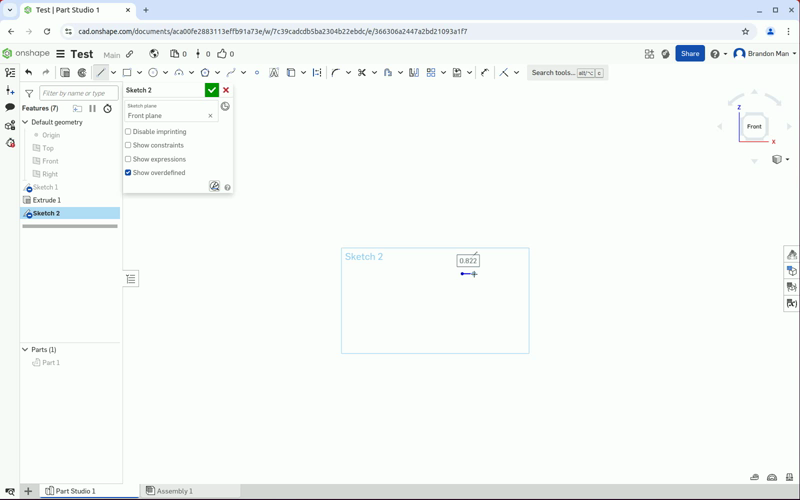
scroll(-6)
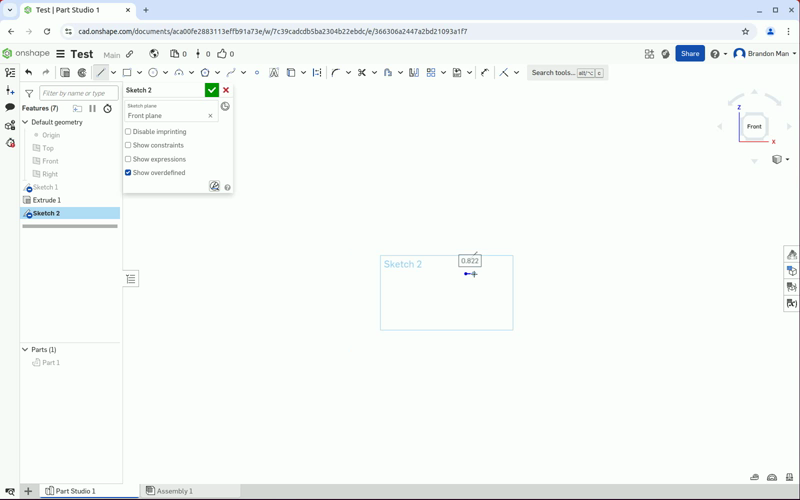
scroll(-6)
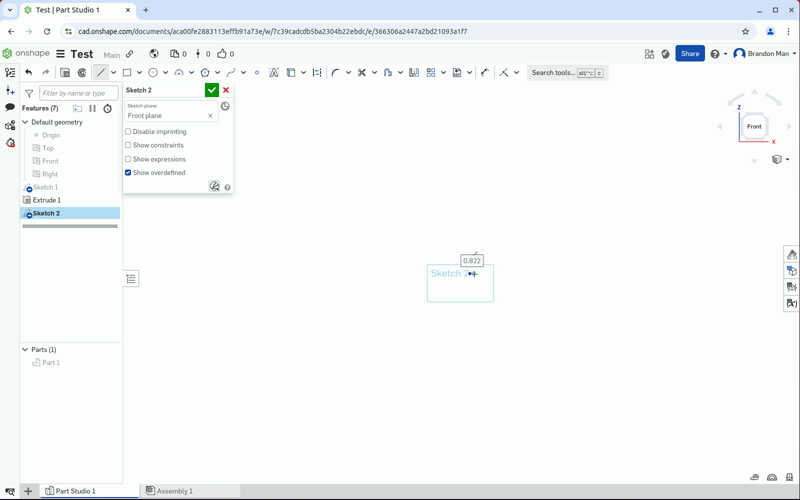
key_up(shift)
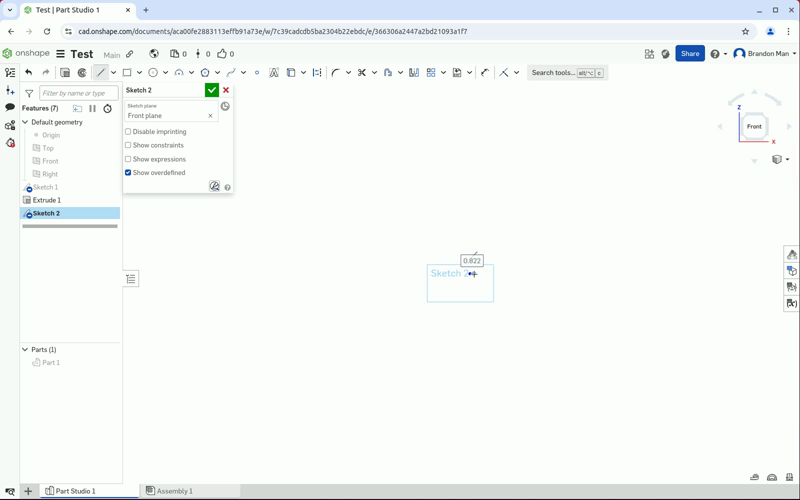
key_down(shift)
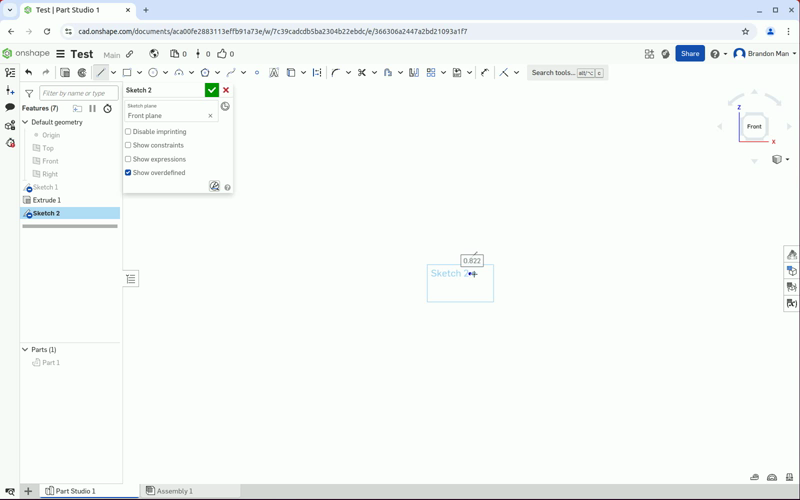
mouse_move(504, 273)
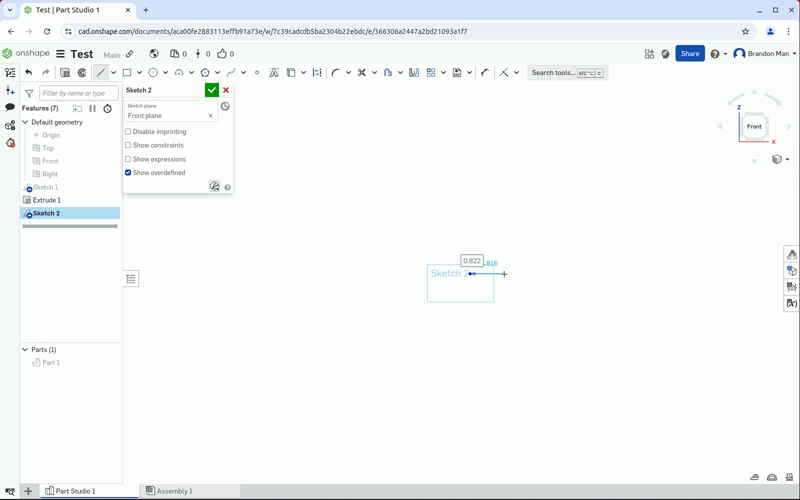
mouse_move(478, 266)
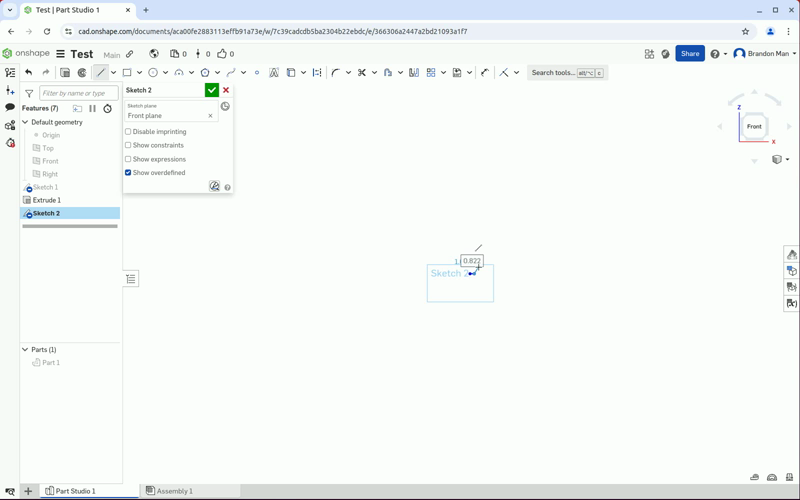
click(478, 266)
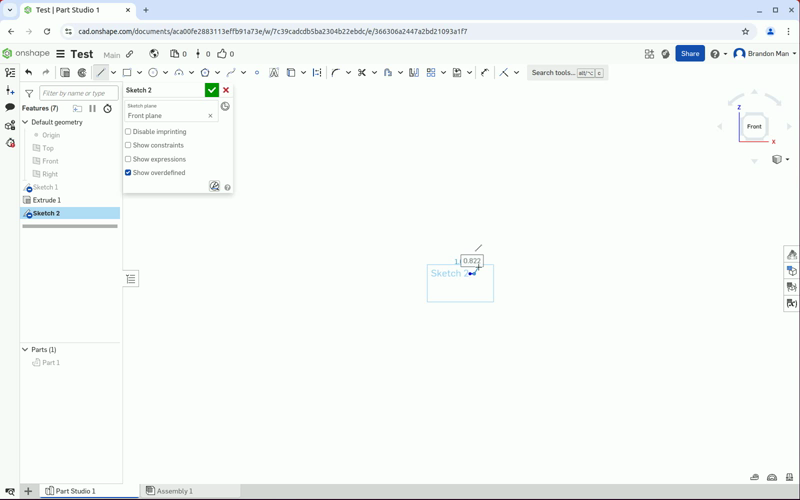
key_up(shift)
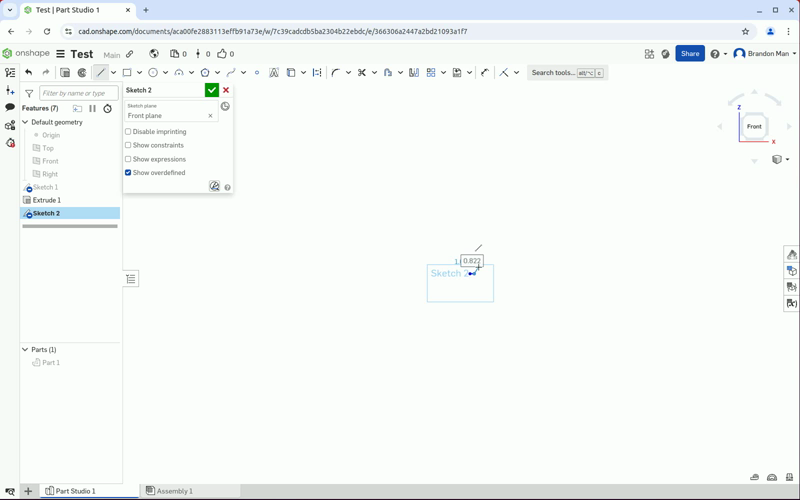
key_down(shift)
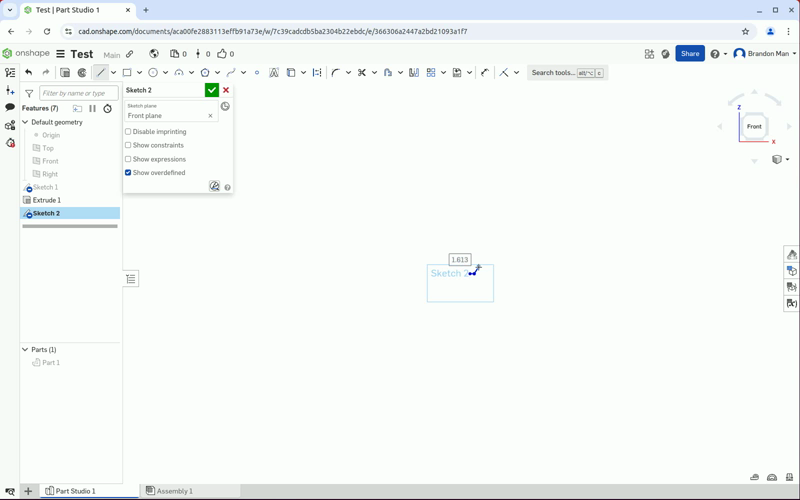
mouse_move(508, 266)
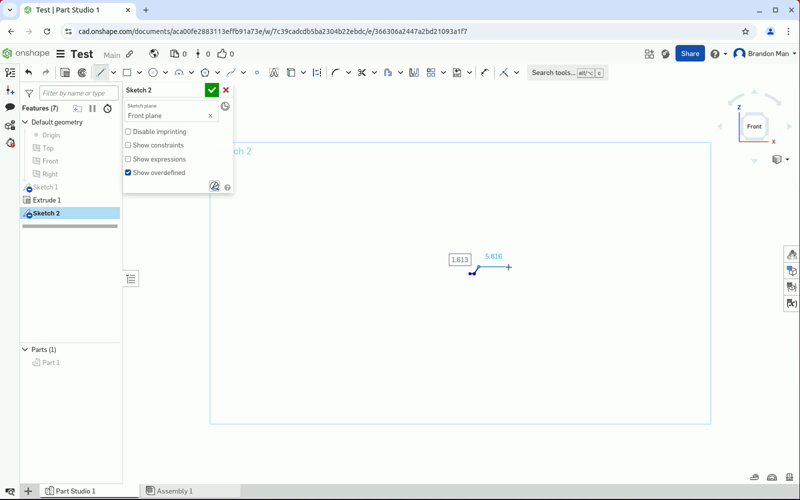
mouse_move(483, 273)
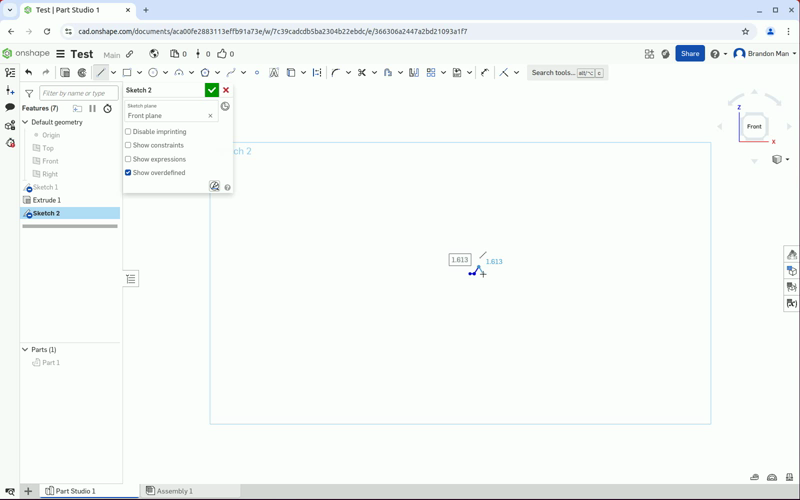
click(483, 273)
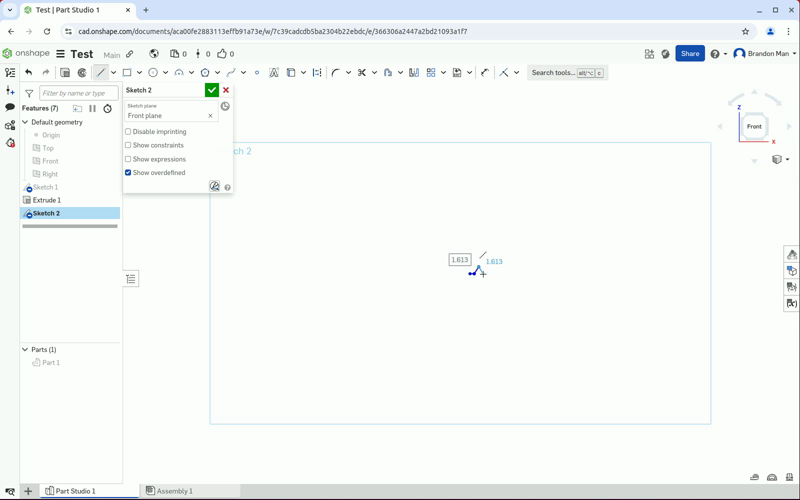
key_up(shift)
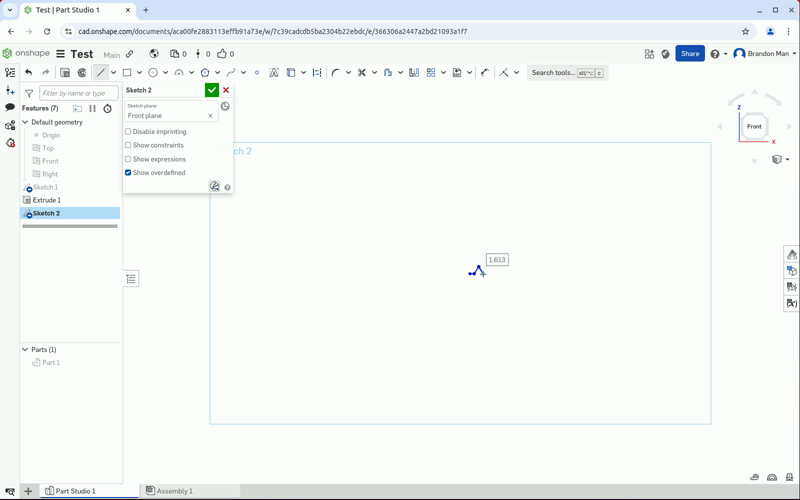
key_down(shift)
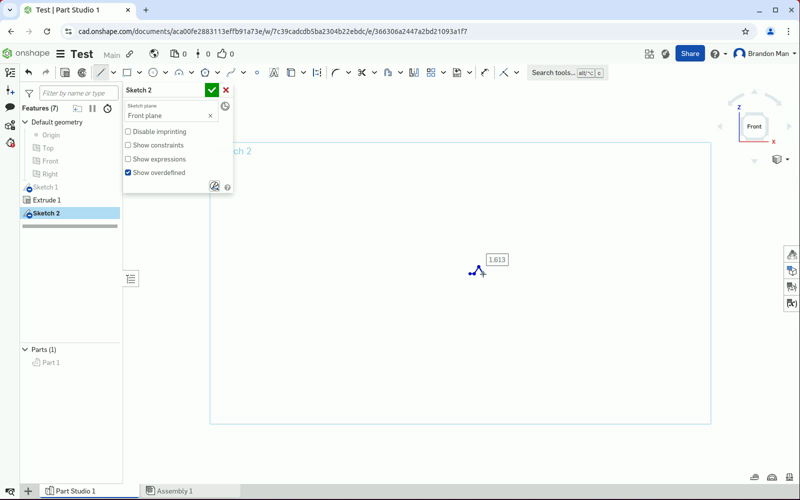
mouse_move(513, 273)
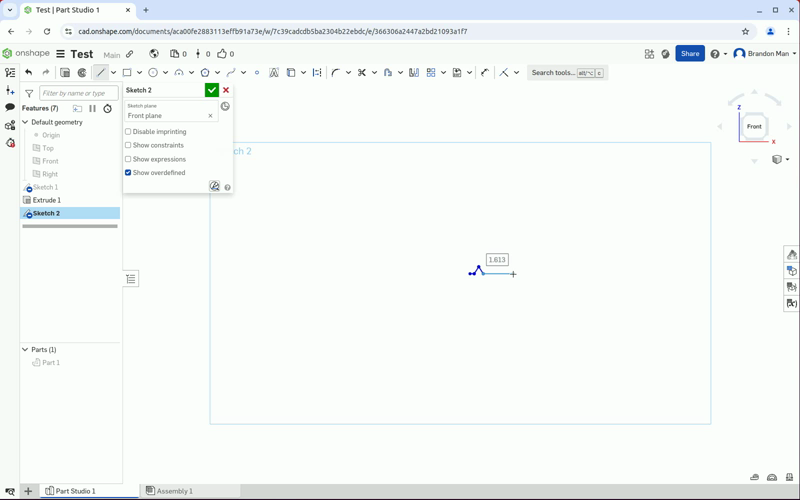
mouse_move(487, 273)
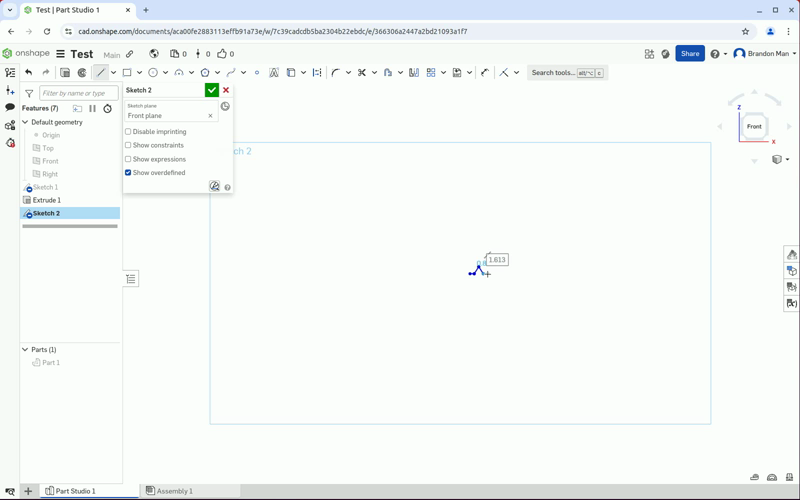
scroll(6)
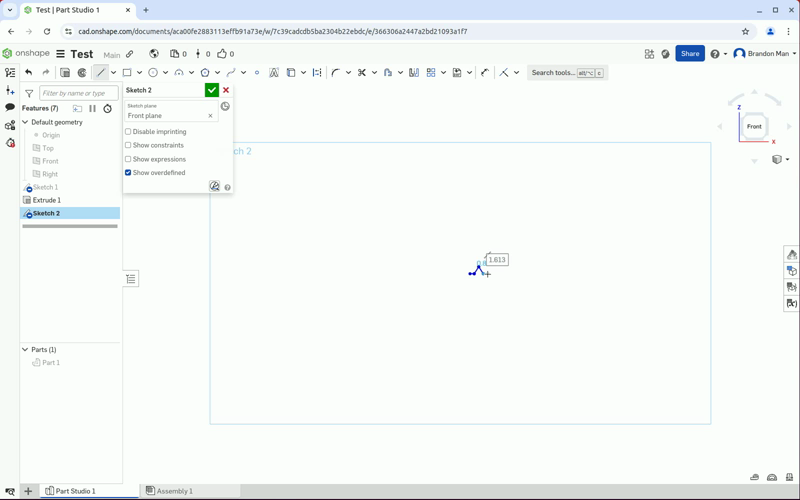
scroll(6)
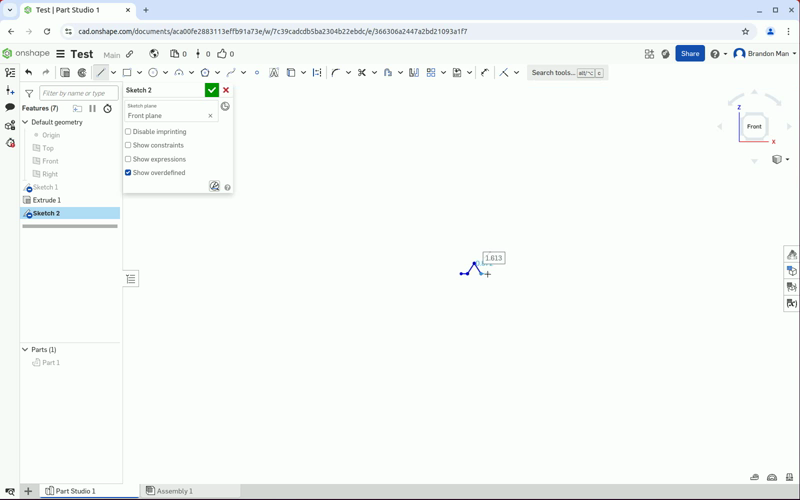
scroll(6)
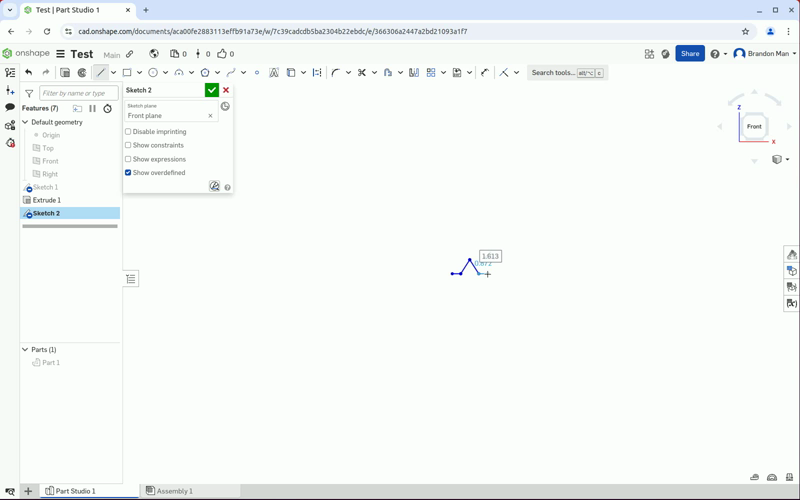
scroll(6)
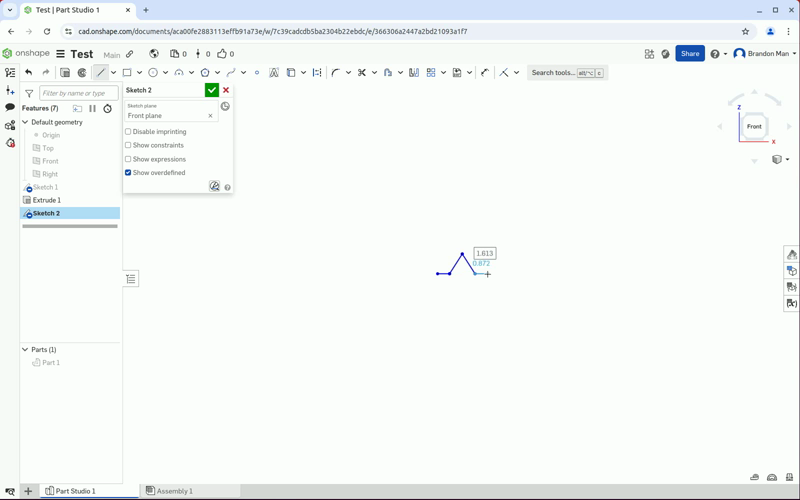
scroll(6)
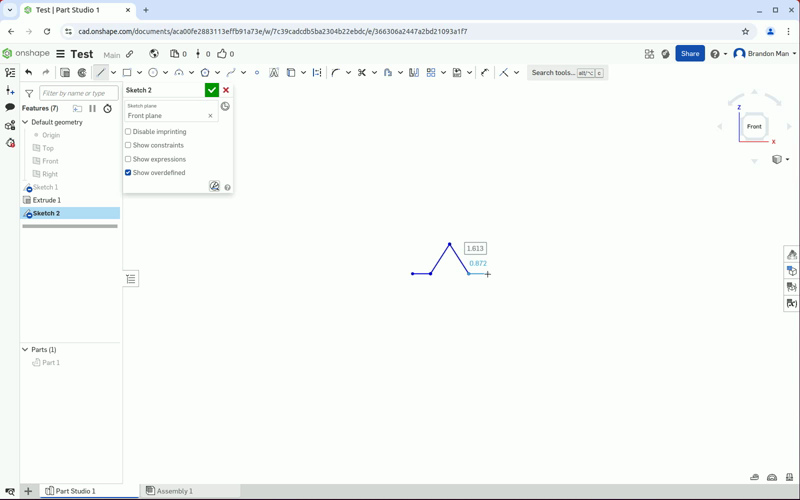
scroll(6)
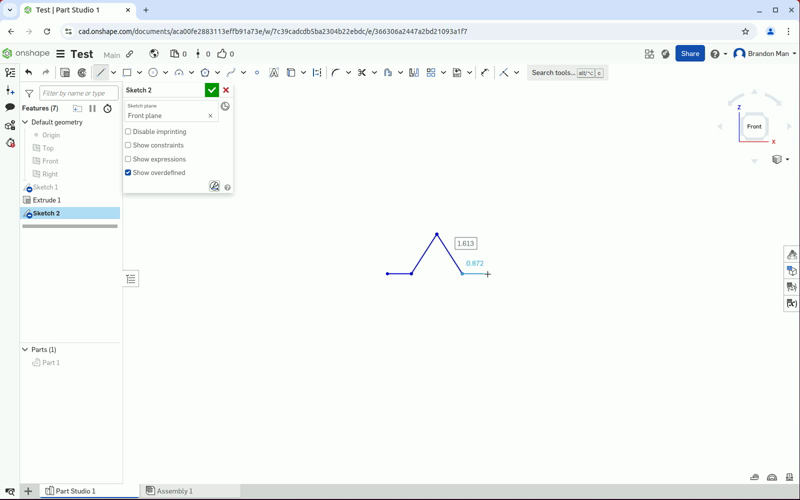
scroll(6)
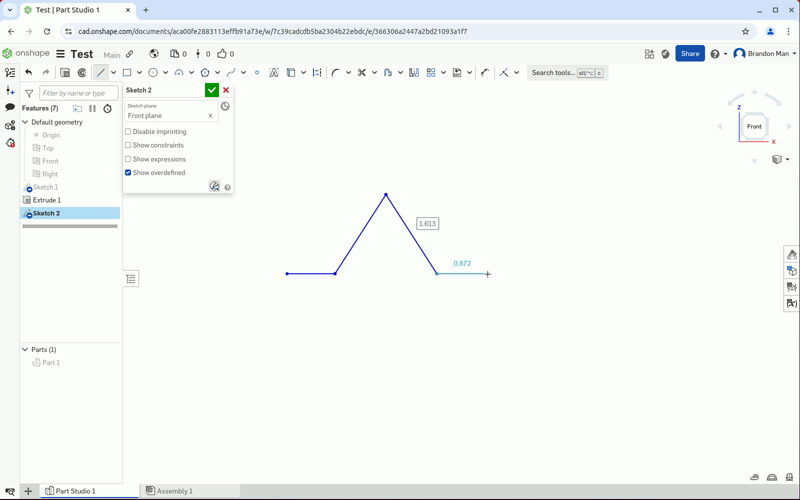
click(487, 273)
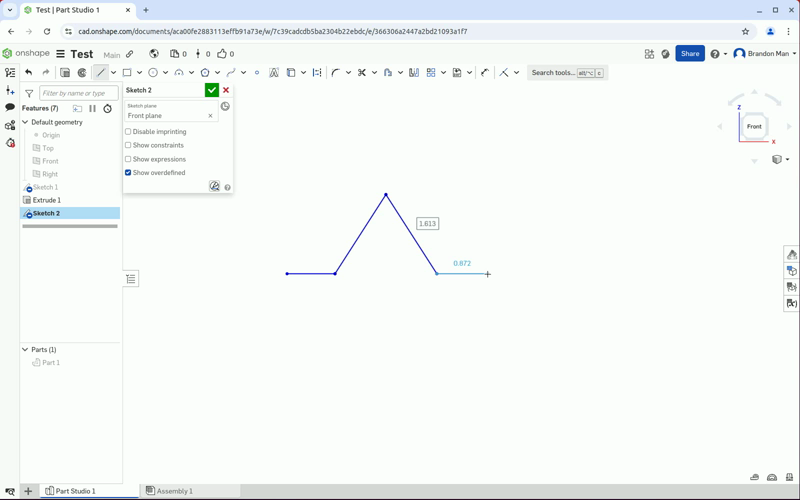
scroll(-6)
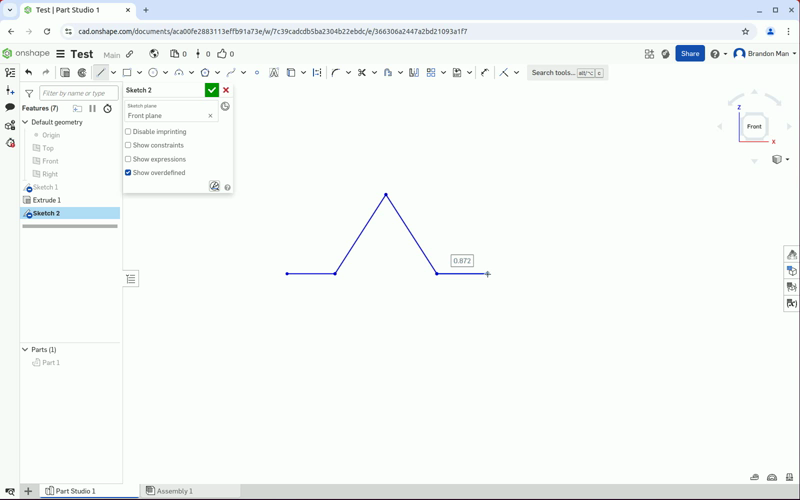
scroll(-6)
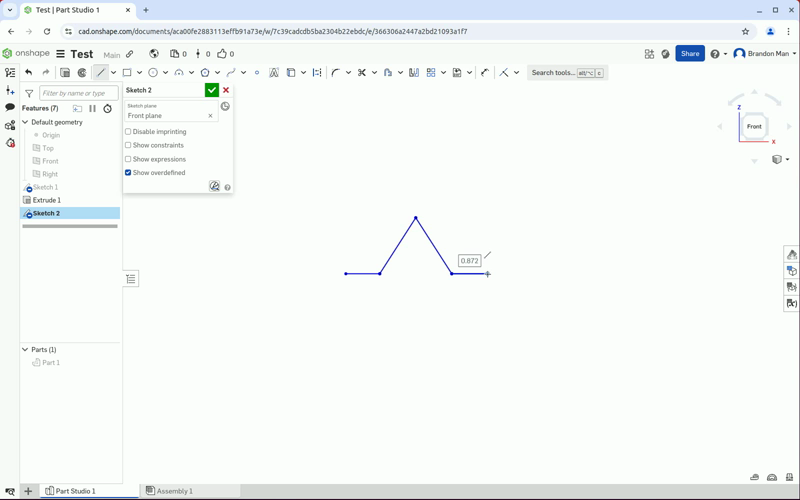
scroll(-6)
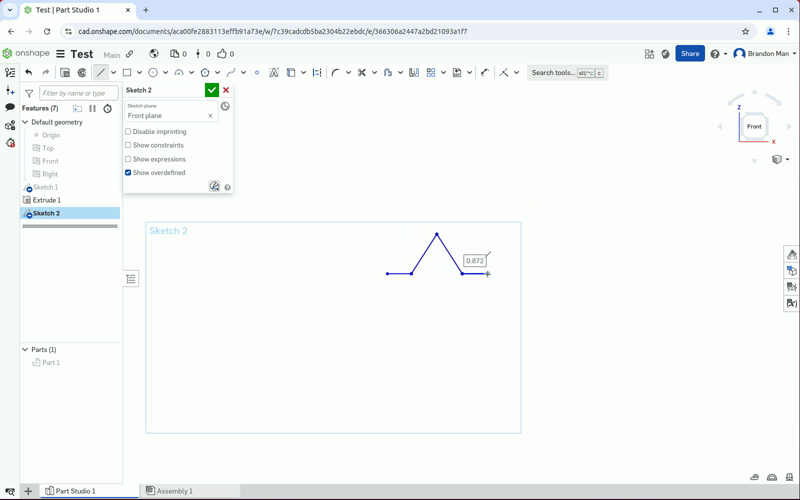
scroll(-6)
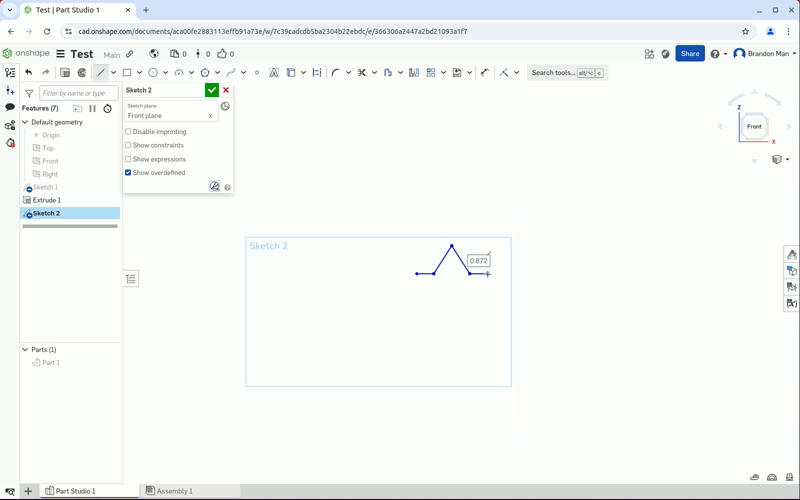
scroll(-6)
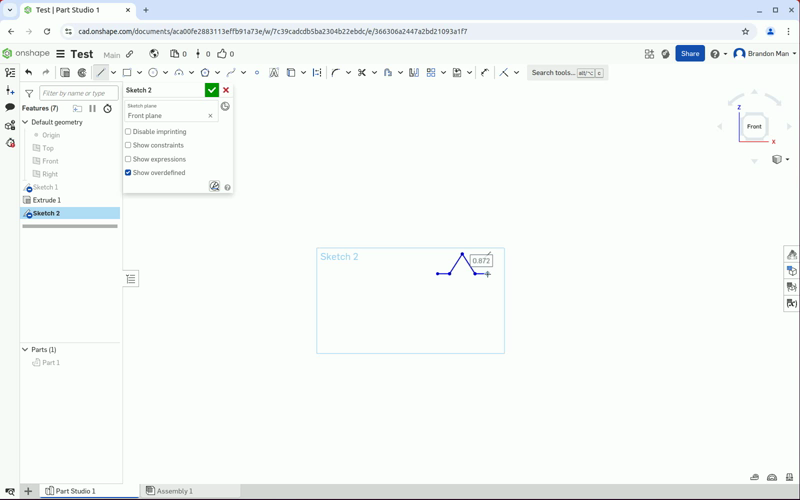
scroll(-6)
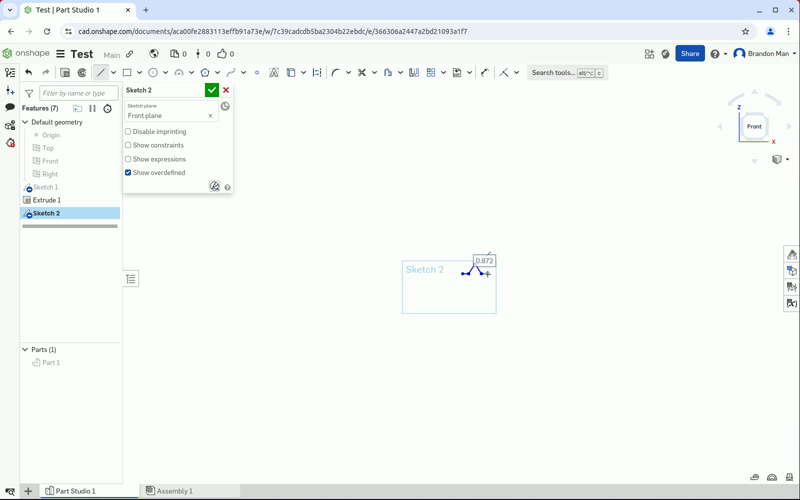
scroll(-6)
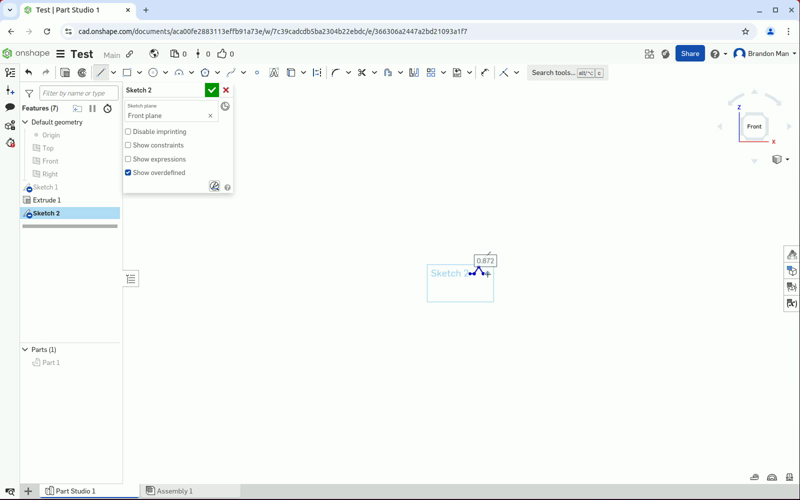
key_up(shift)
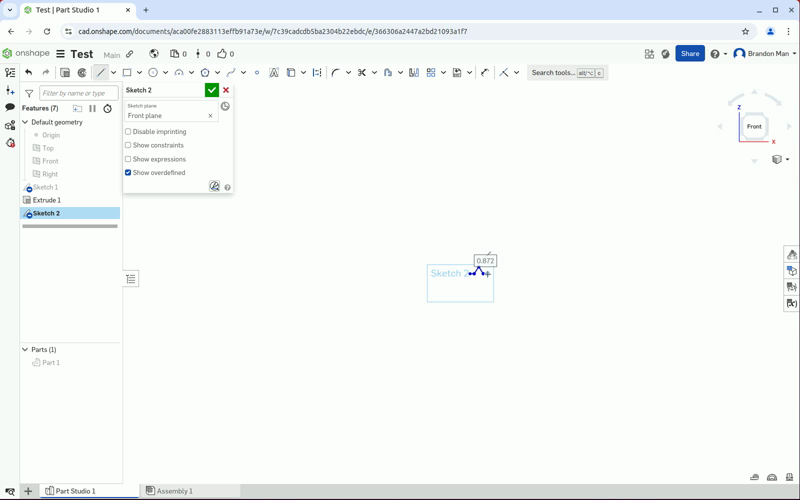
key_down(shift)
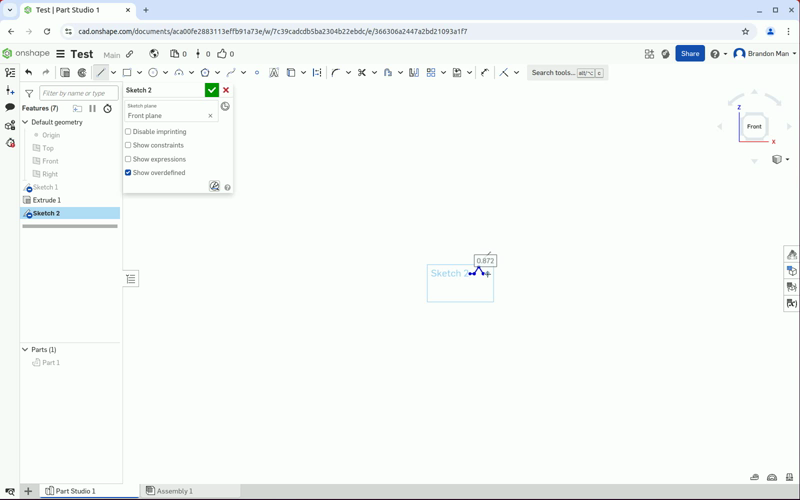
mouse_move(517, 273)
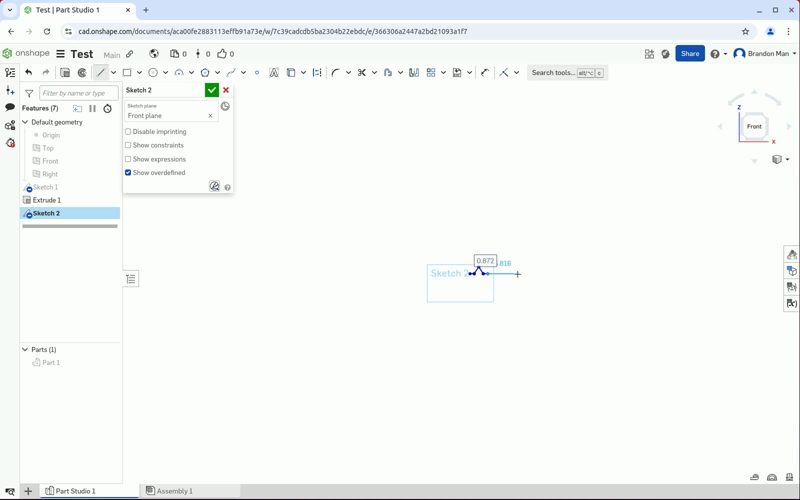
mouse_move(481, 264)
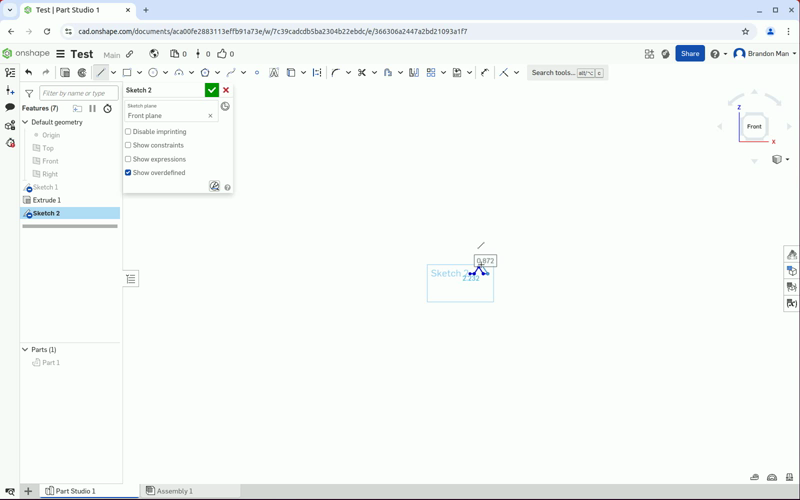
scroll(6)
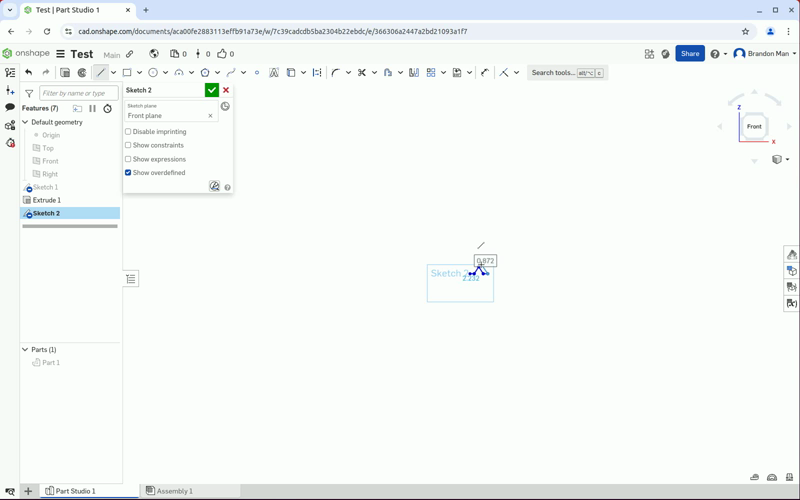
scroll(6)
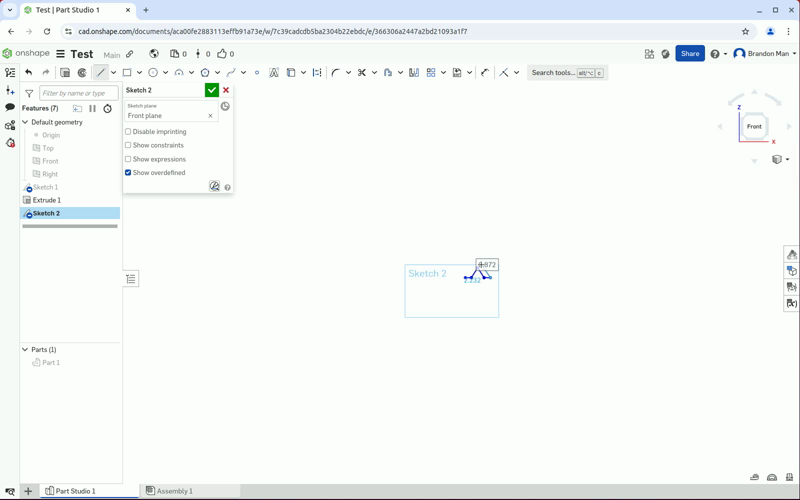
scroll(6)
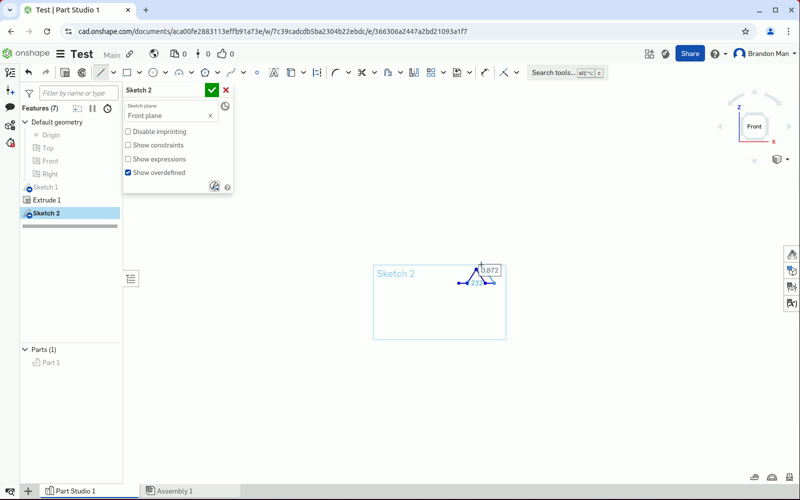
scroll(6)
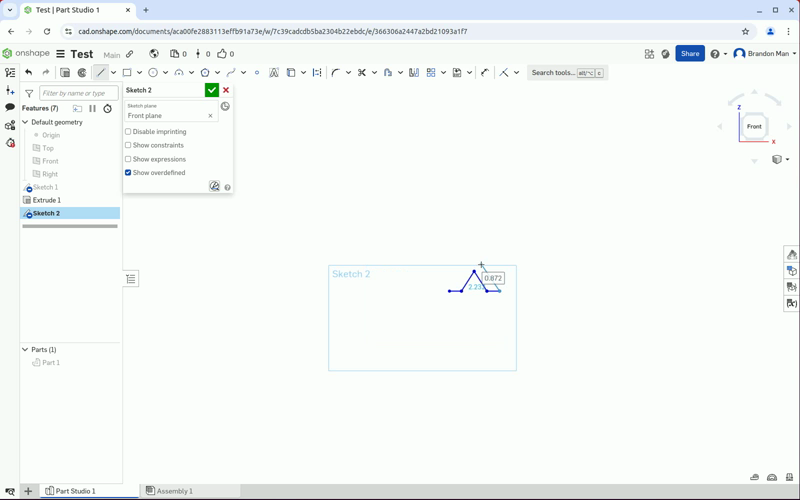
scroll(6)
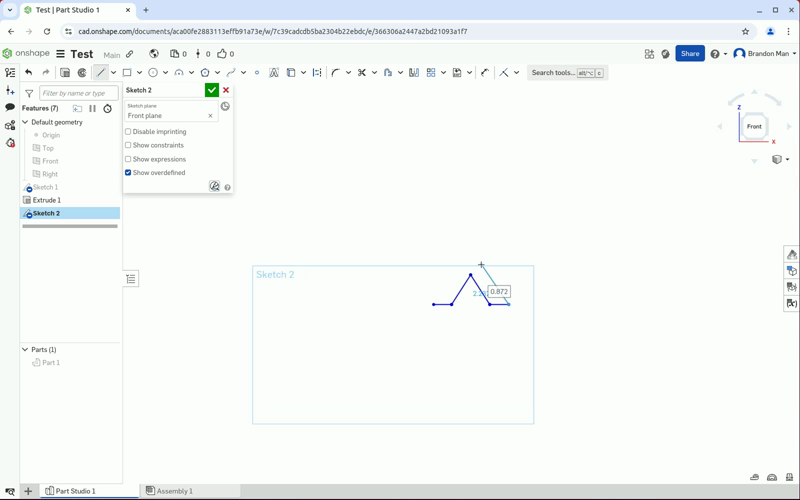
scroll(6)
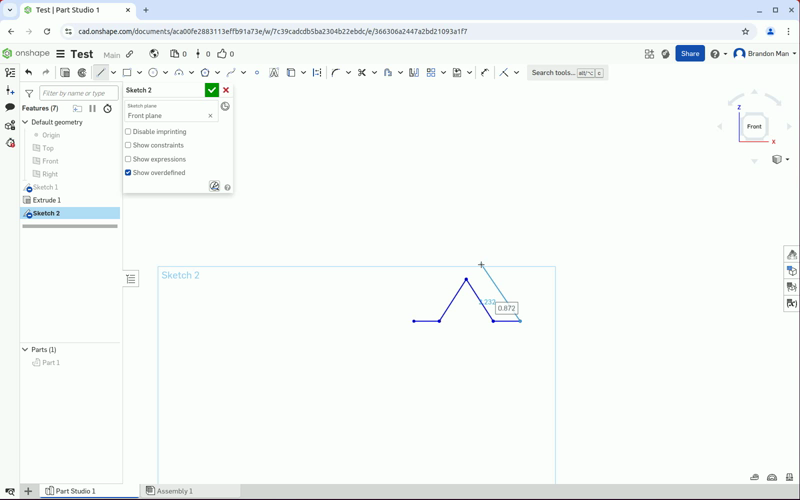
scroll(6)
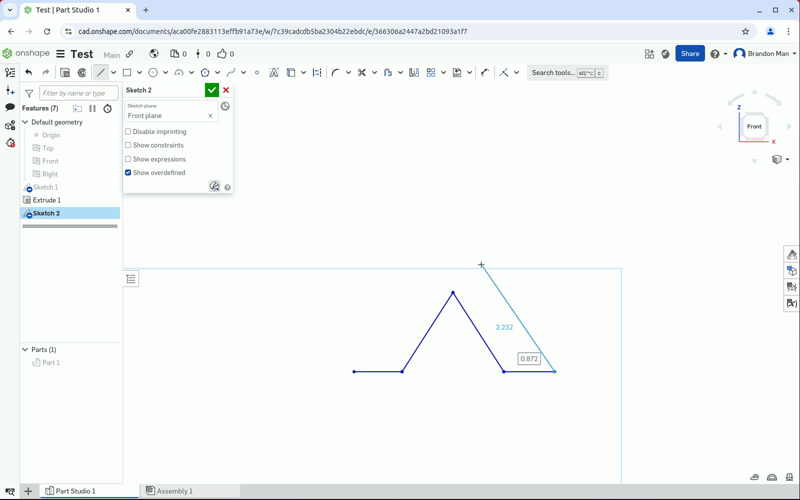
click(481, 264)
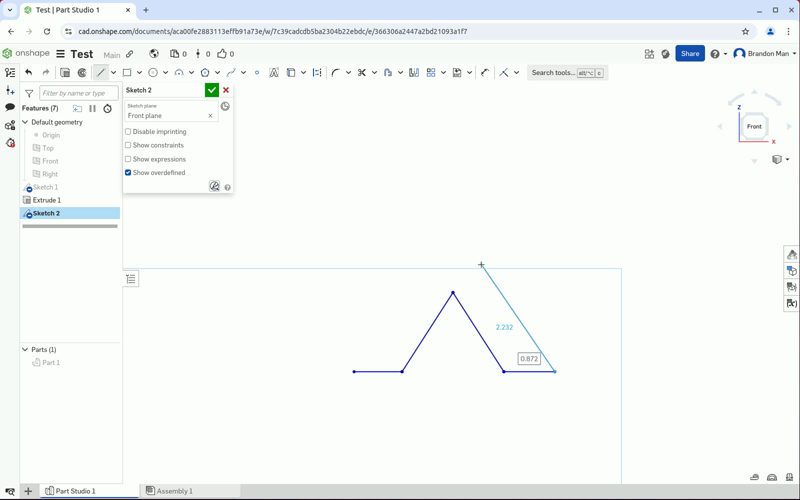
scroll(-6)
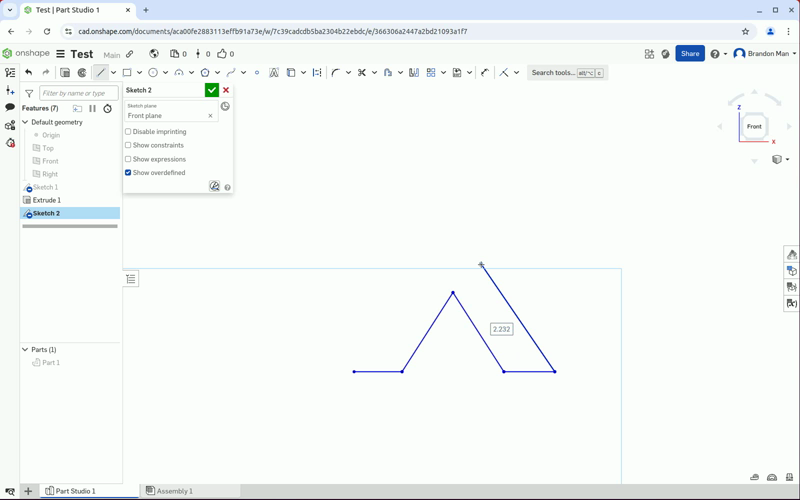
scroll(-6)
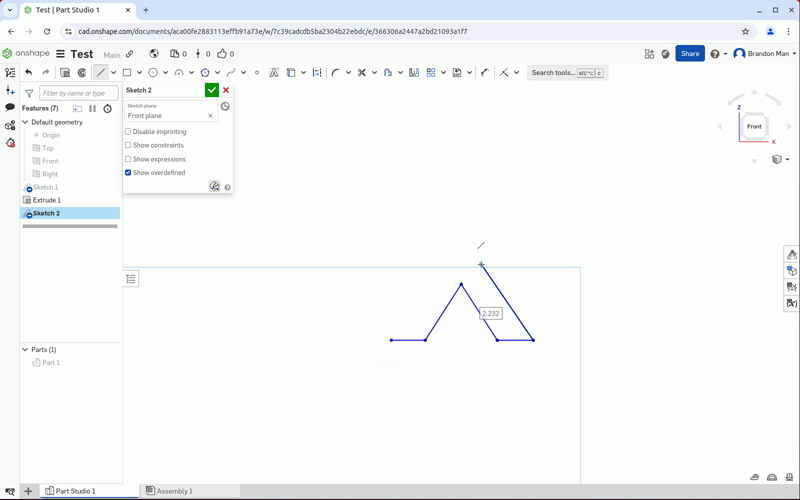
scroll(-6)
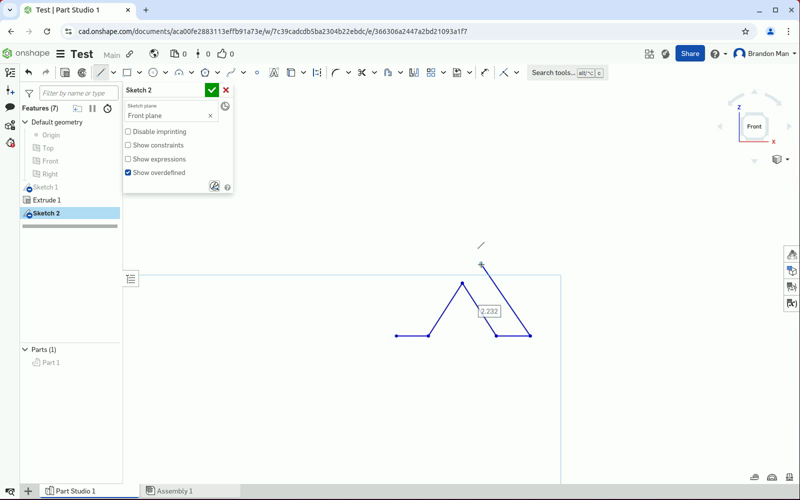
scroll(-6)
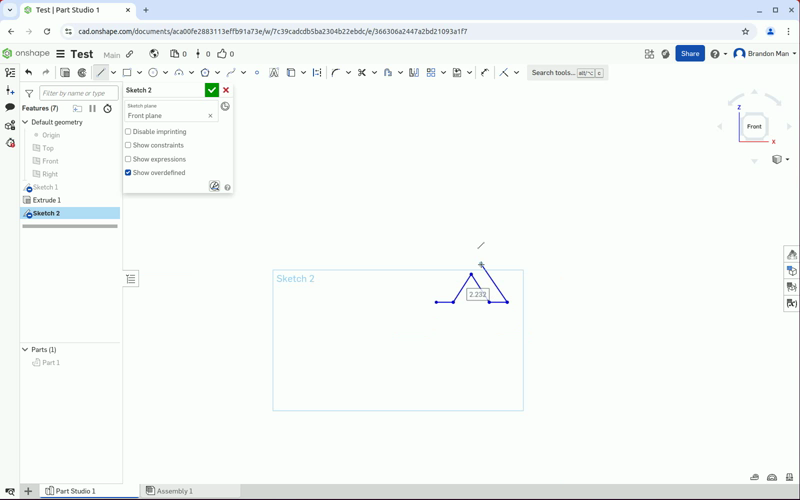
scroll(-6)
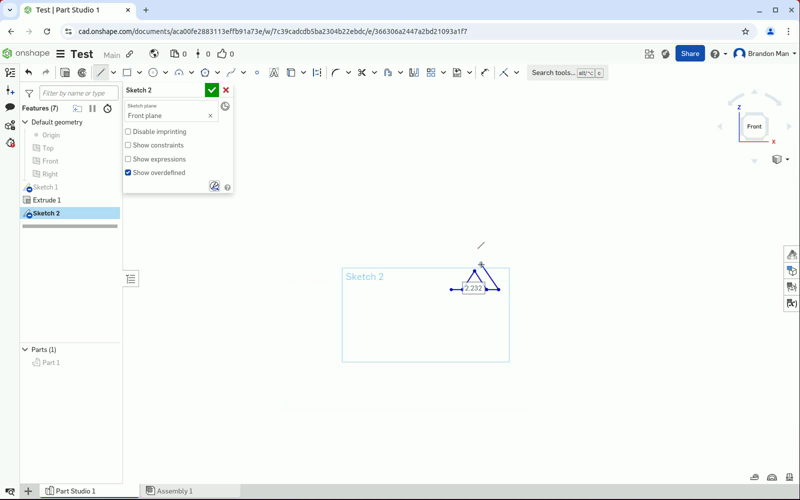
scroll(-6)
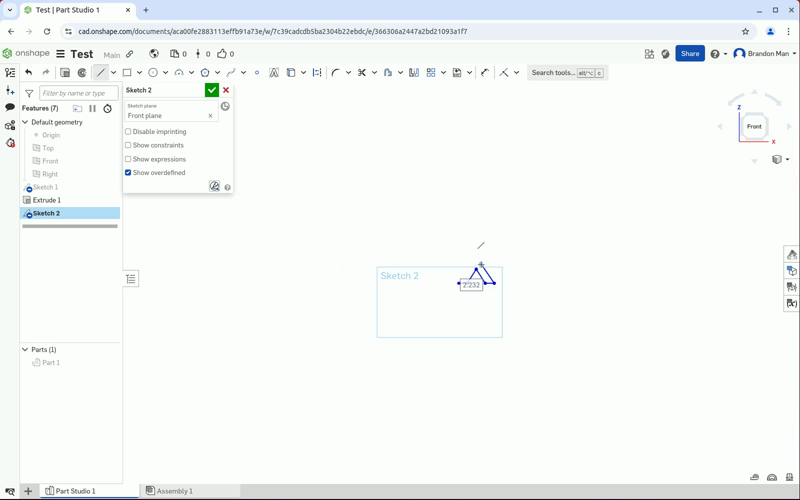
scroll(-6)
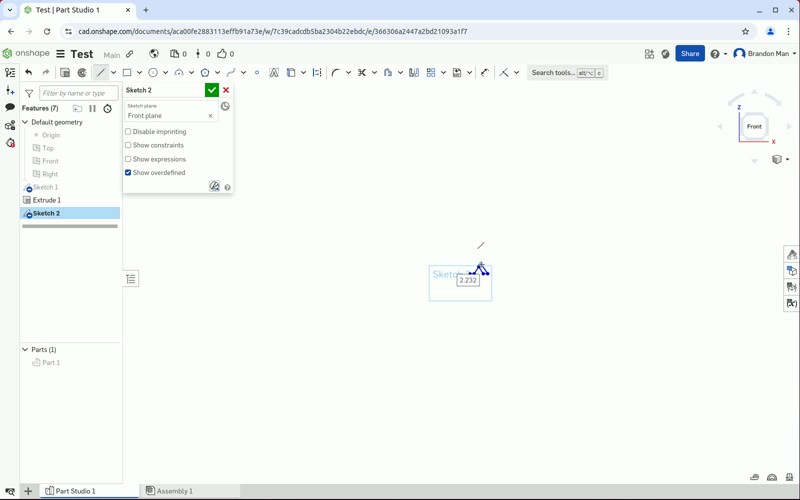
key_up(shift)
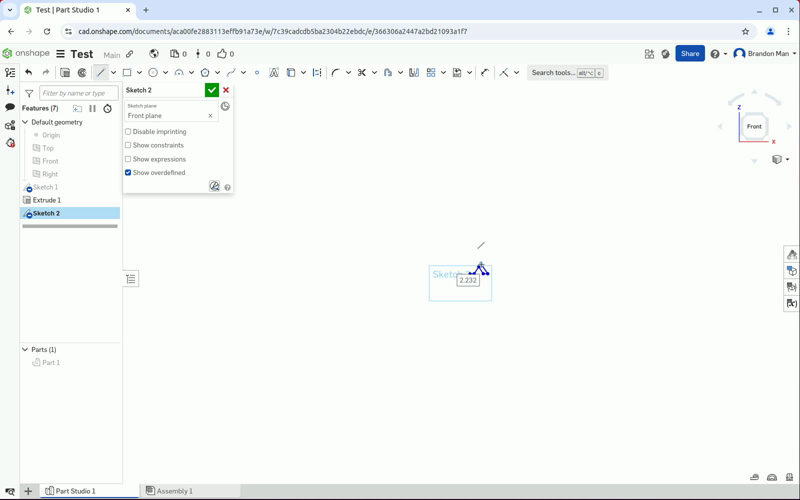
key_down(shift)
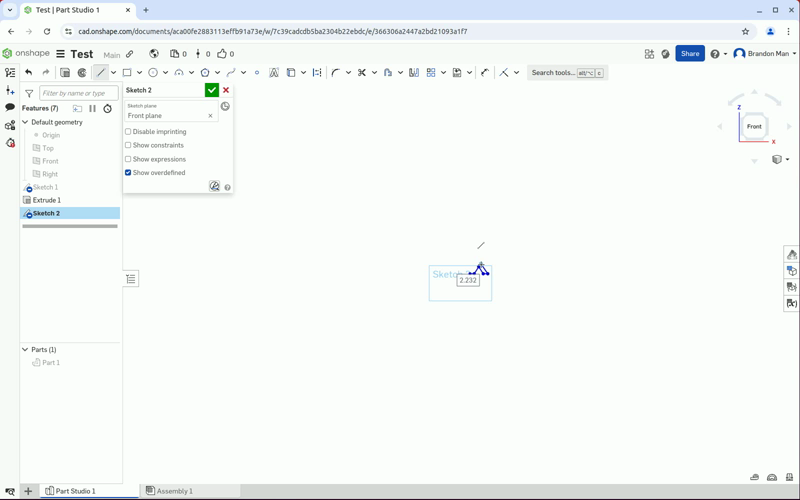
mouse_move(511, 264)
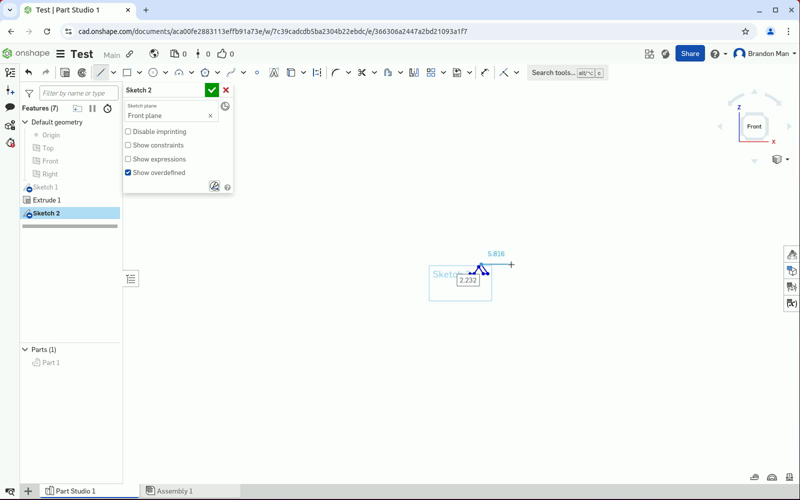
mouse_move(486, 255)
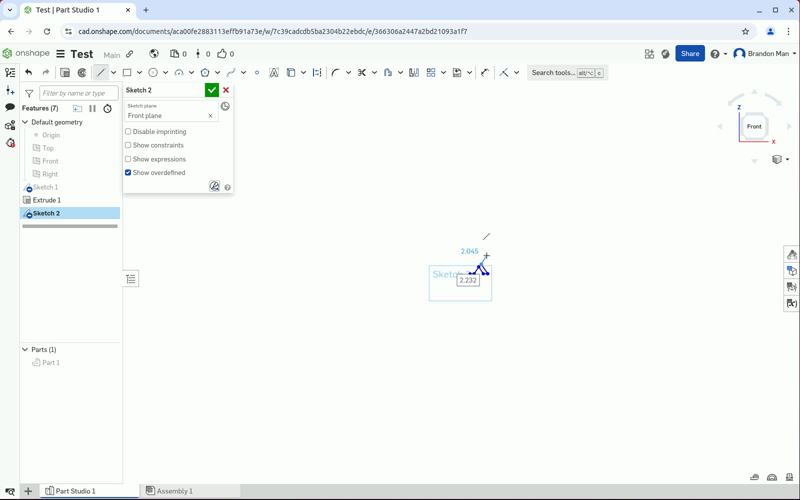
click(486, 255)
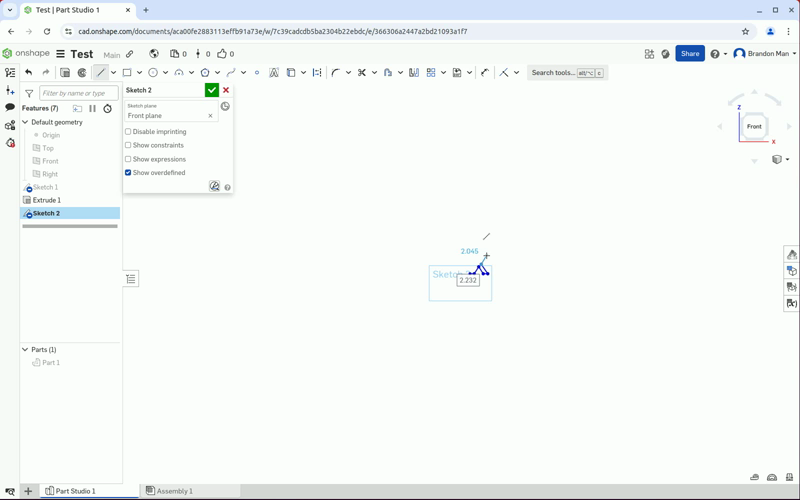
key_up(shift)
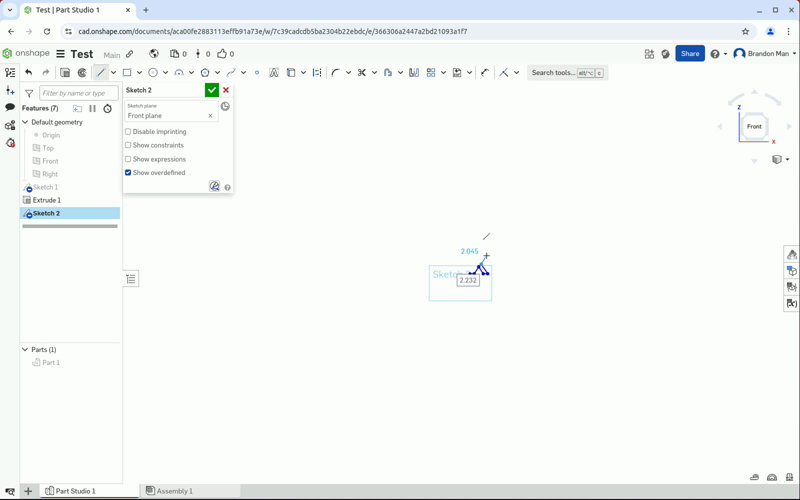
key_down(shift)
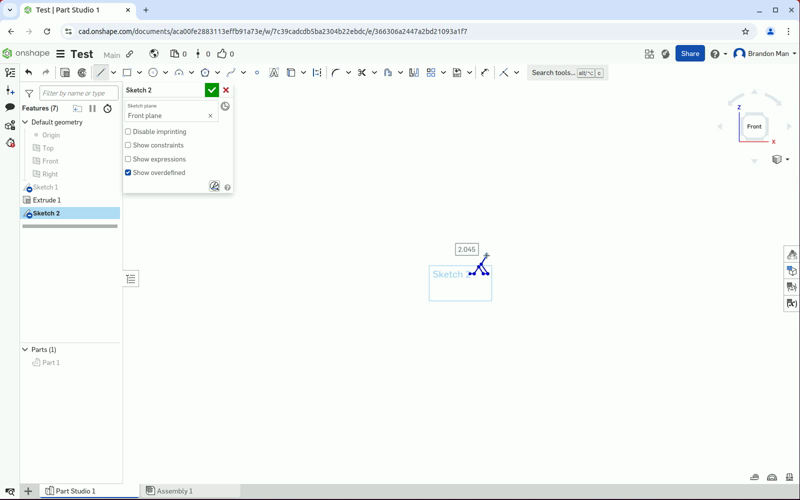
mouse_move(516, 255)
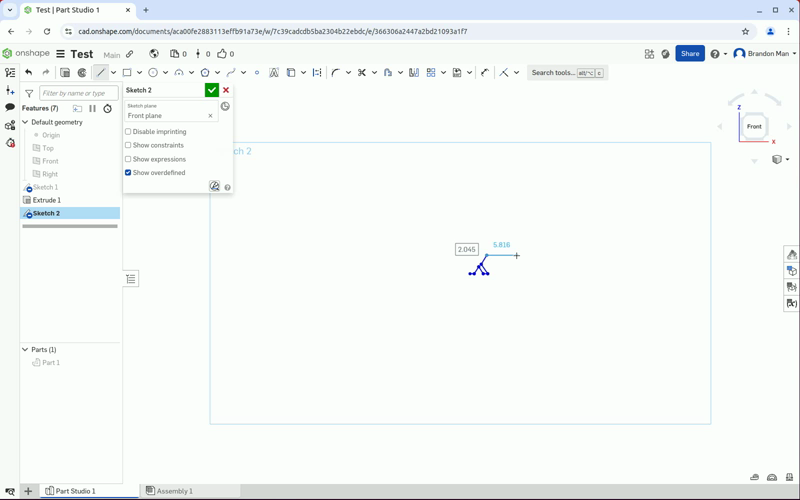
mouse_move(482, 255)
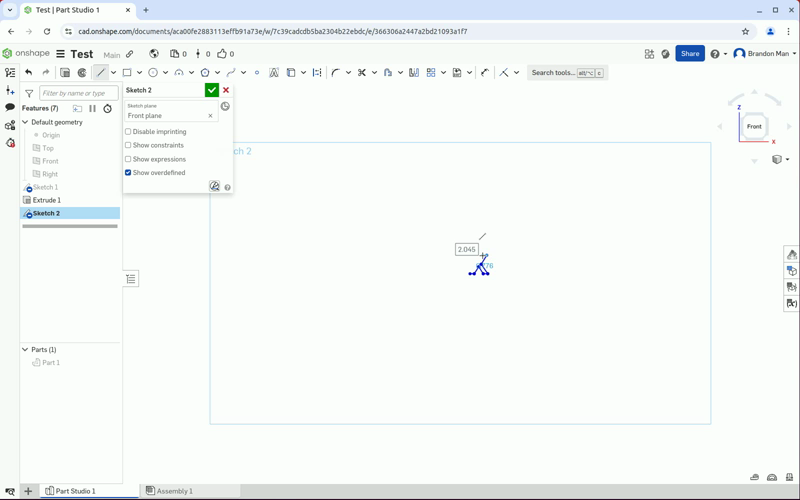
scroll(6)
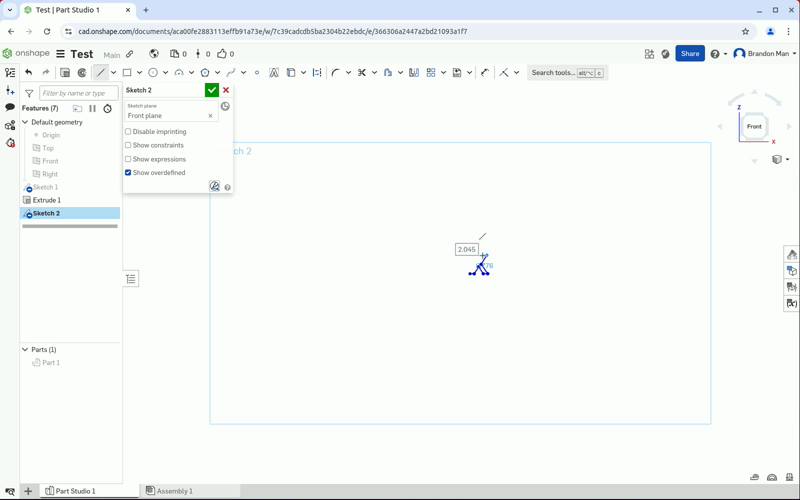
scroll(6)
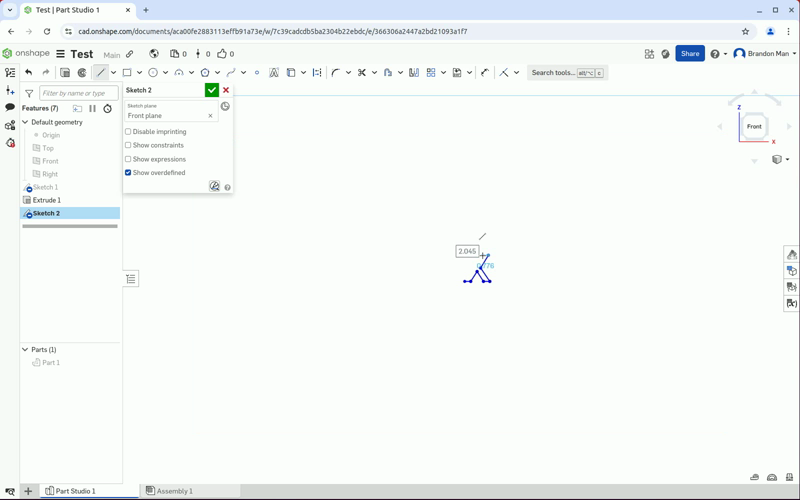
scroll(6)
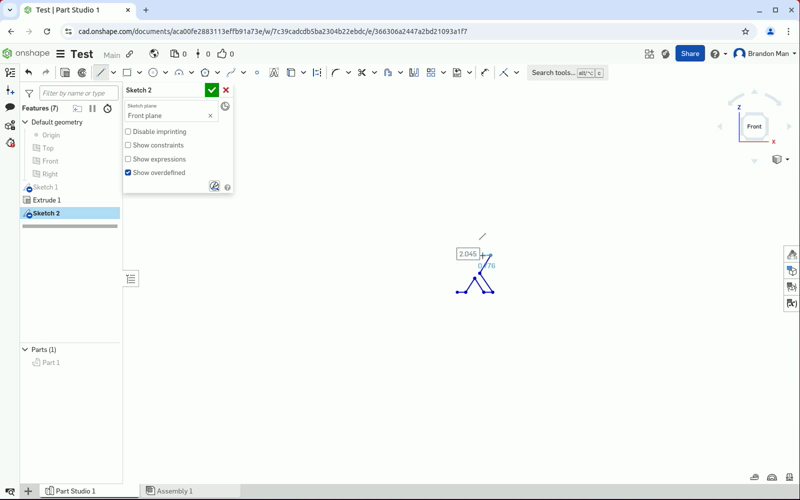
scroll(6)
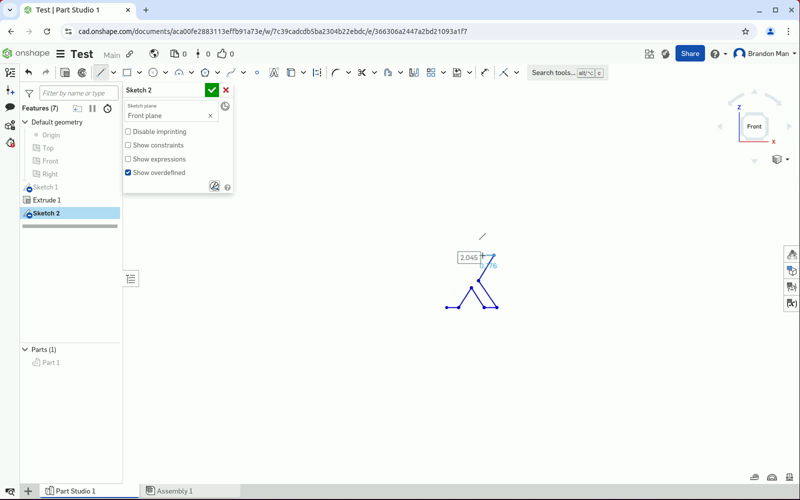
scroll(6)
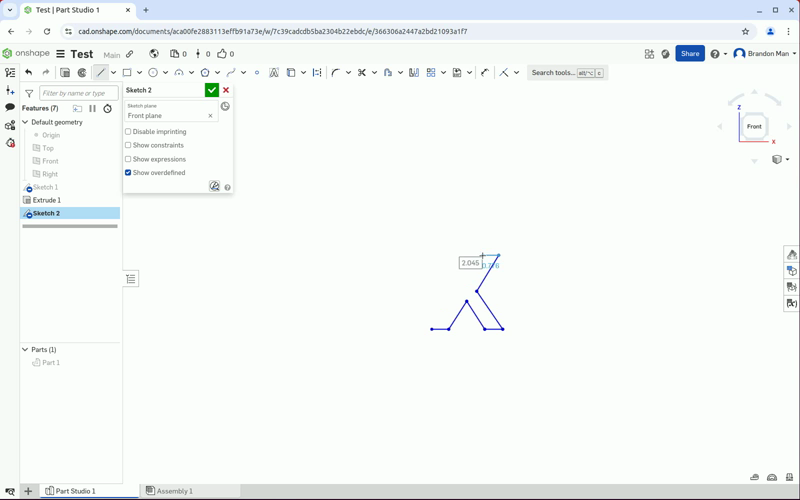
scroll(6)
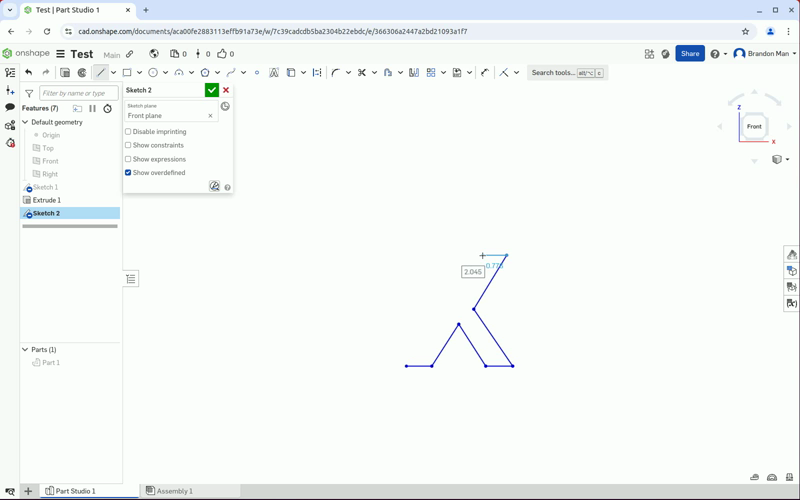
scroll(6)
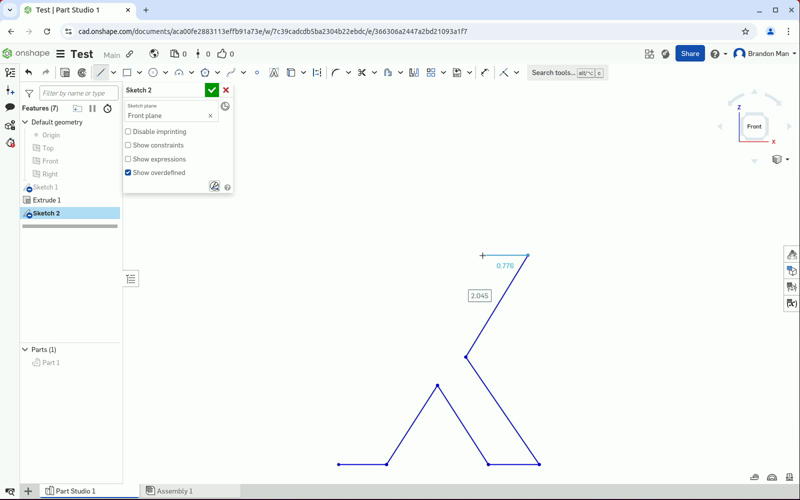
click(482, 255)
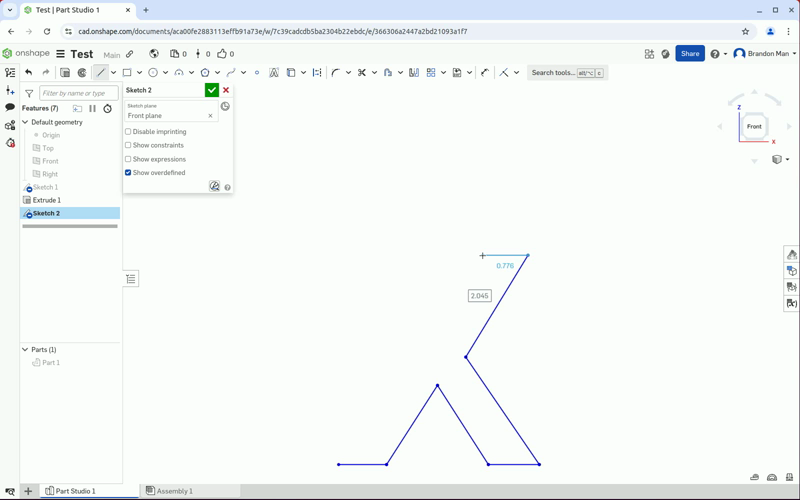
scroll(-6)
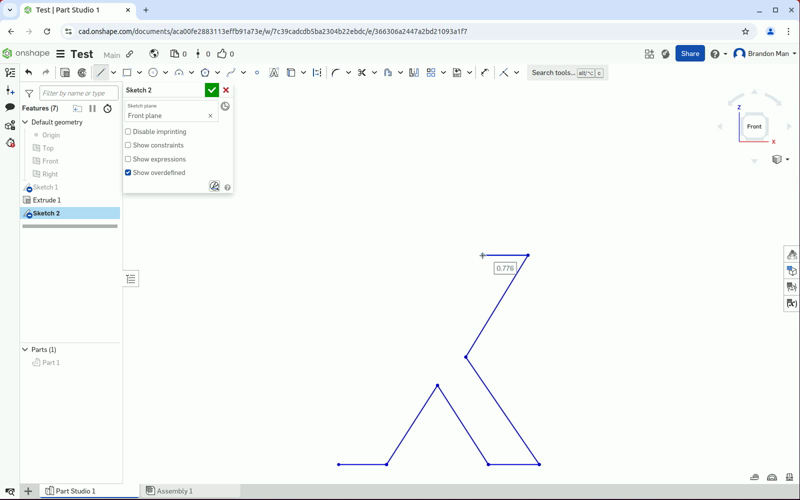
scroll(-6)
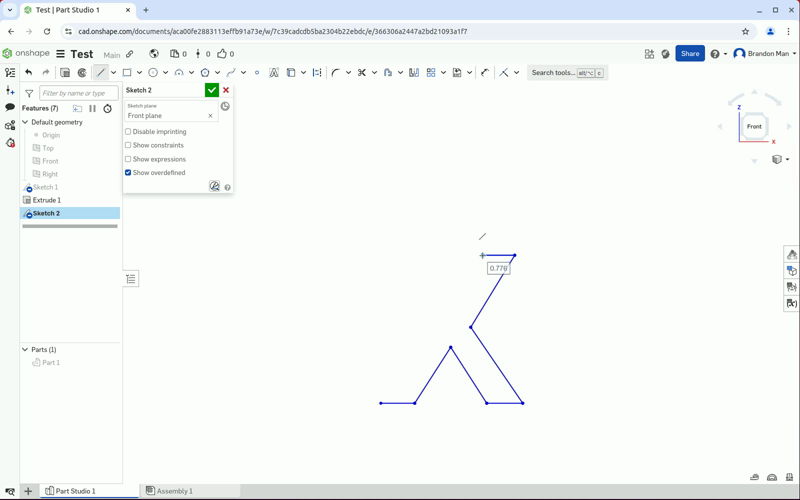
scroll(-6)
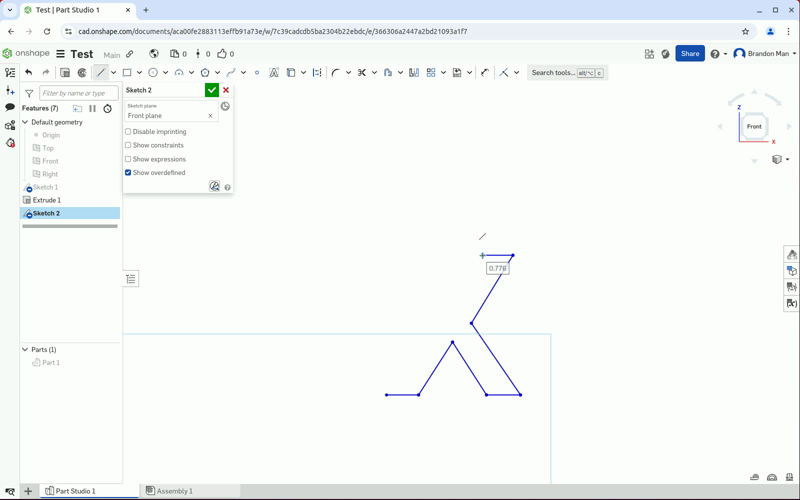
scroll(-6)
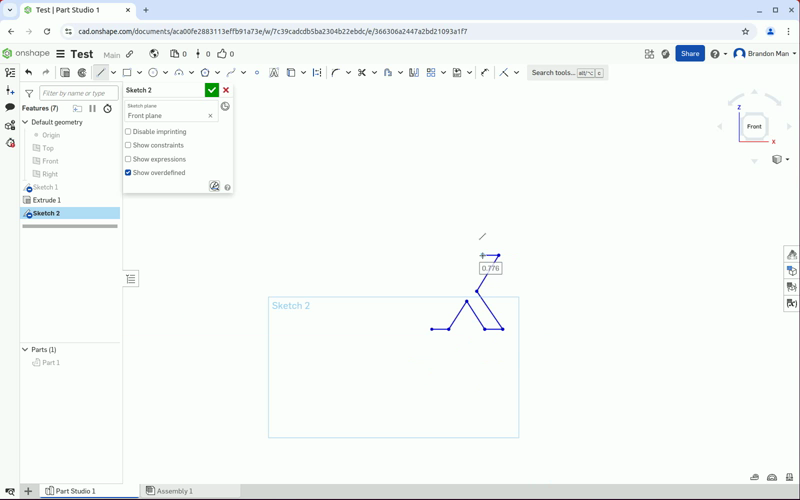
scroll(-6)
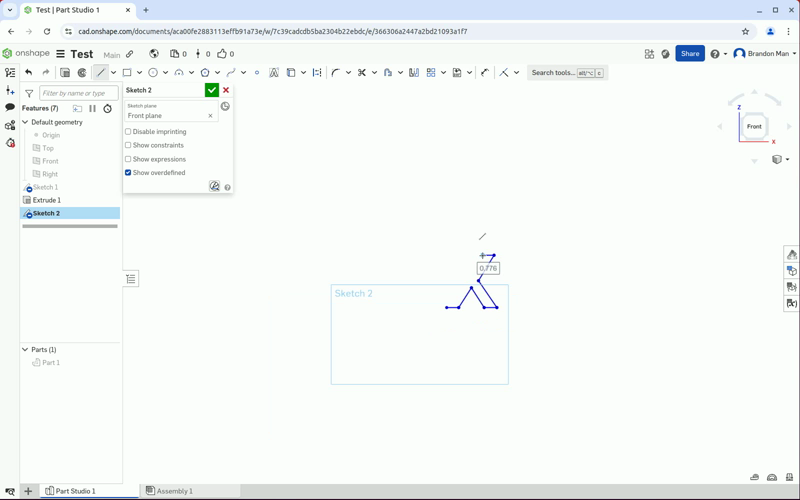
scroll(-6)
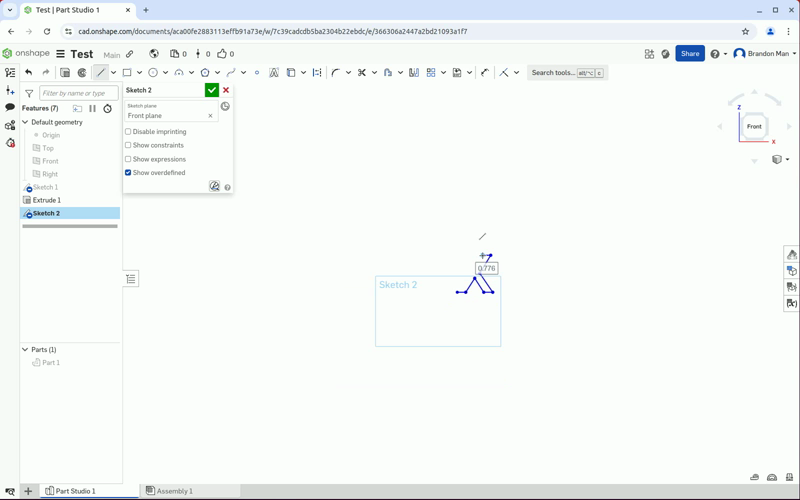
scroll(-6)
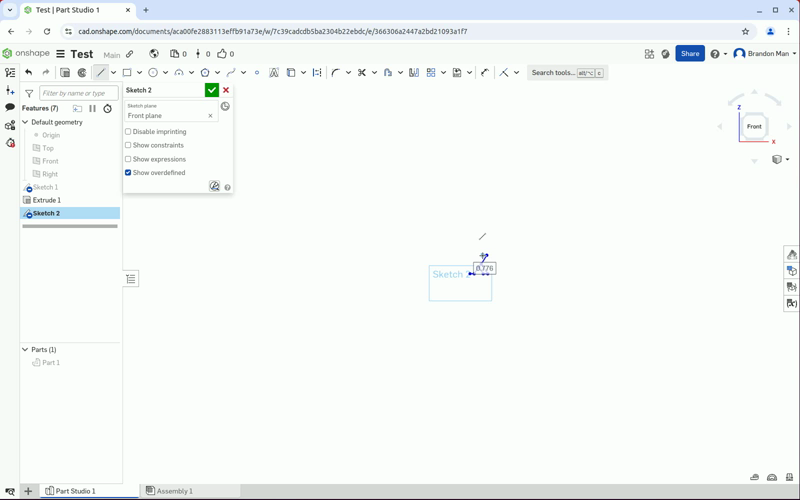
key_up(shift)
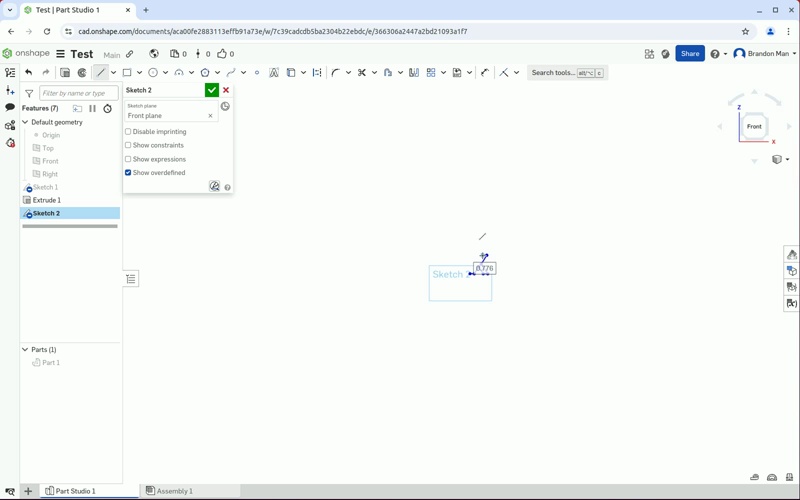
key_down(shift)
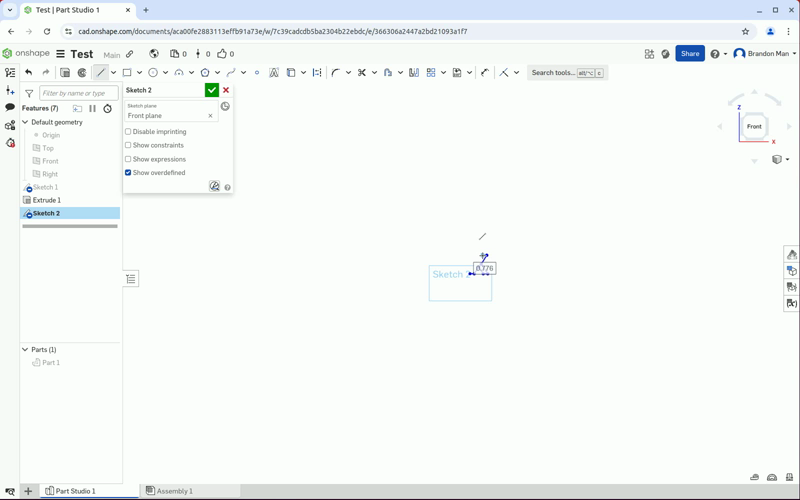
mouse_move(512, 255)
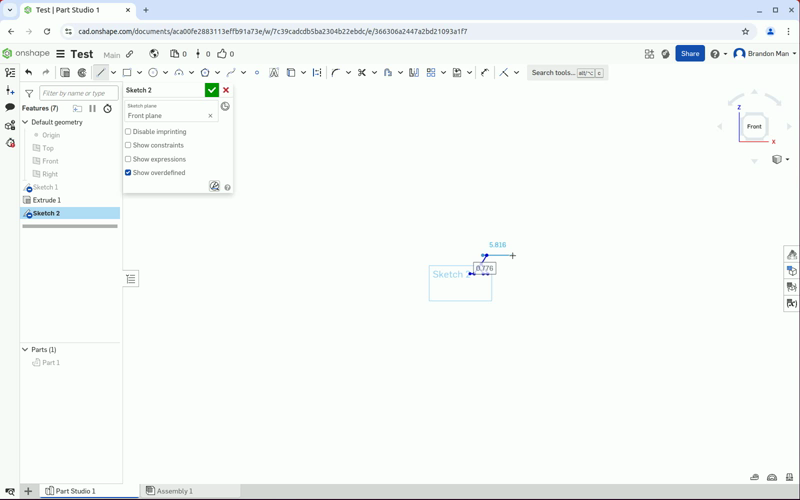
mouse_move(478, 261)
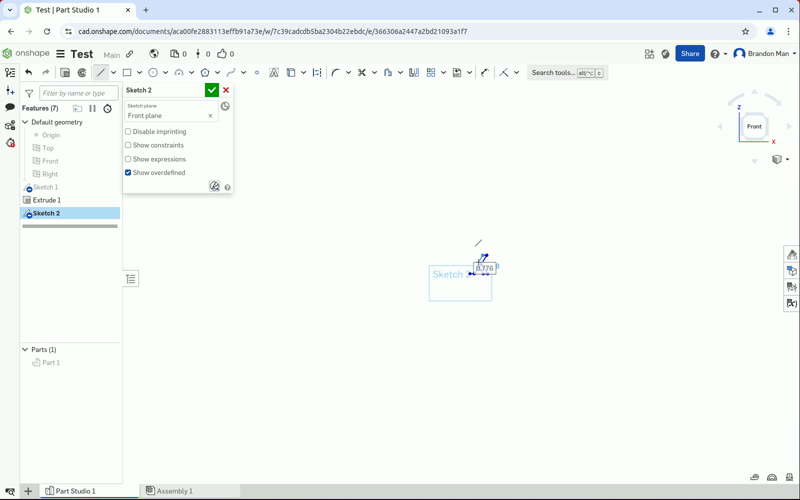
scroll(6)
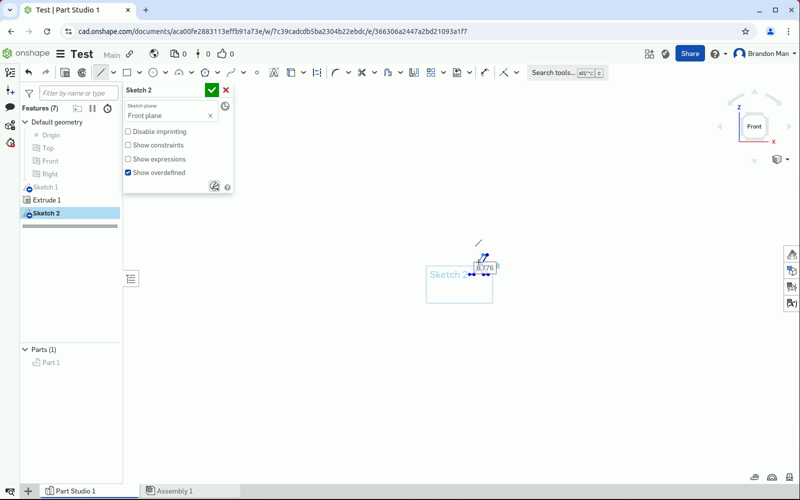
scroll(6)
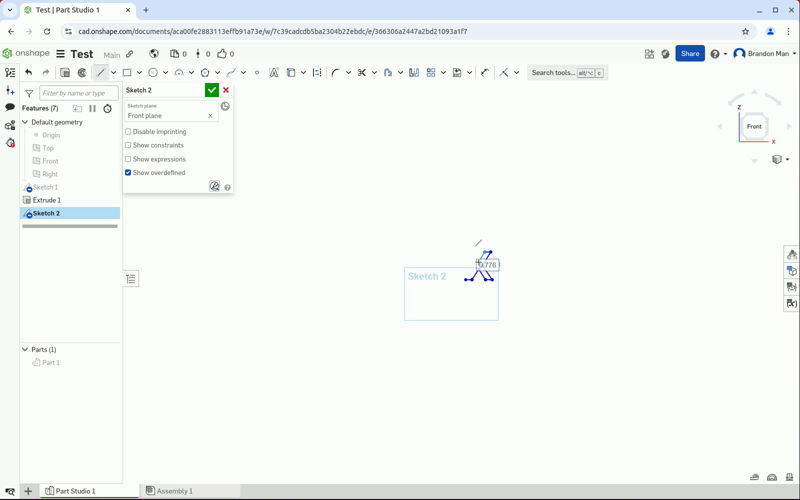
scroll(6)
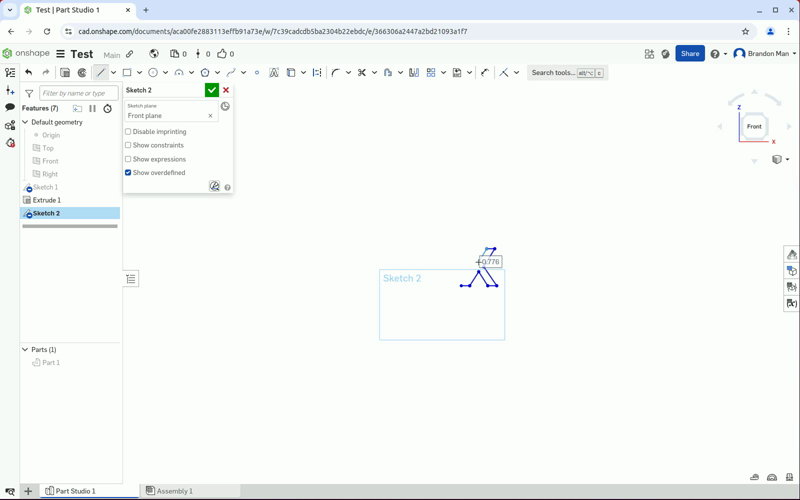
scroll(6)
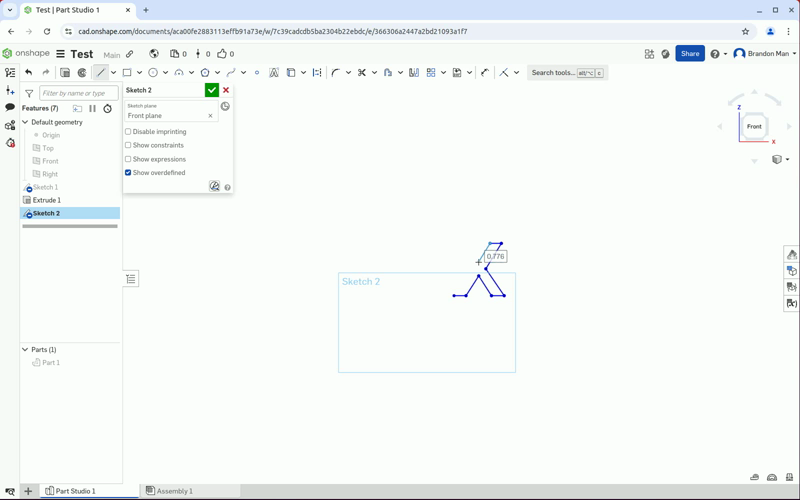
scroll(6)
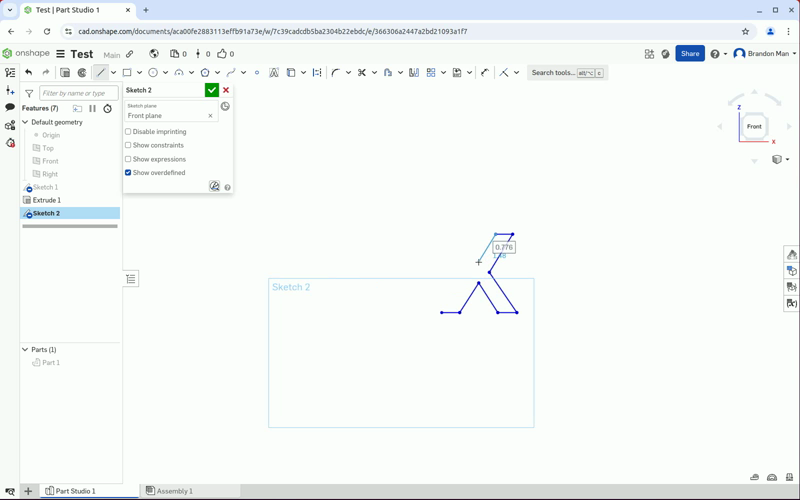
scroll(6)
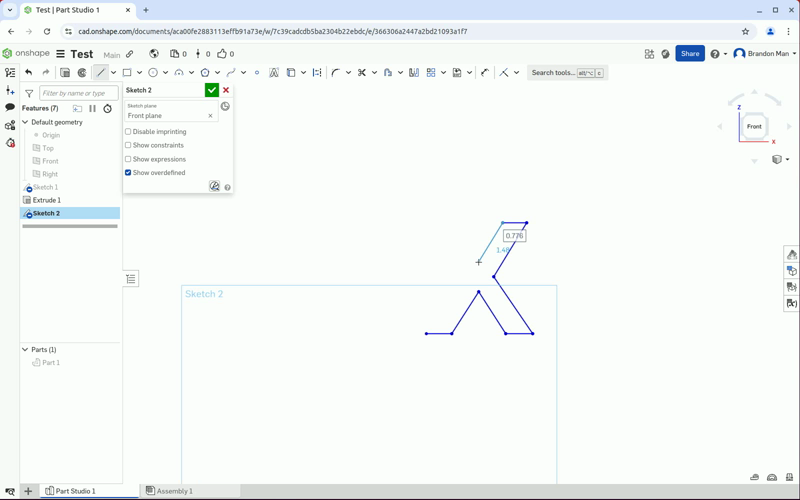
scroll(6)
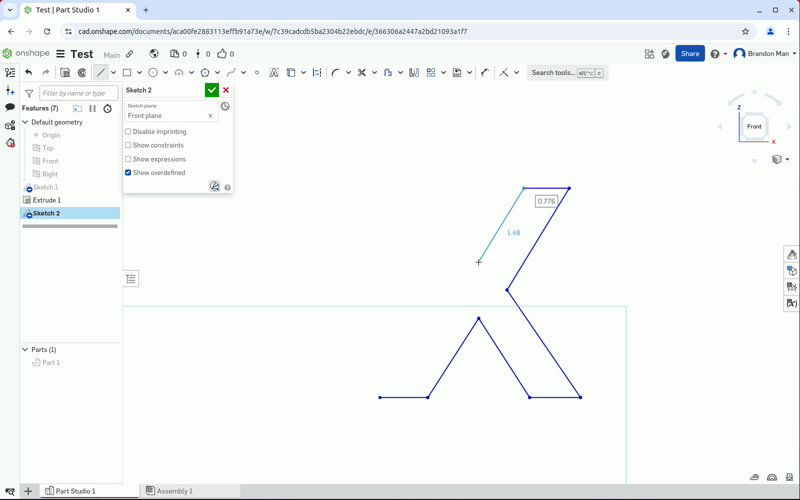
click(478, 261)
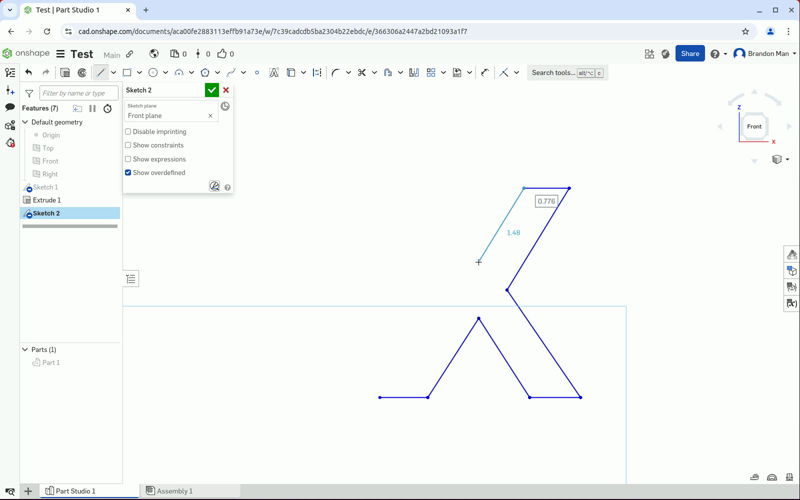
scroll(-6)
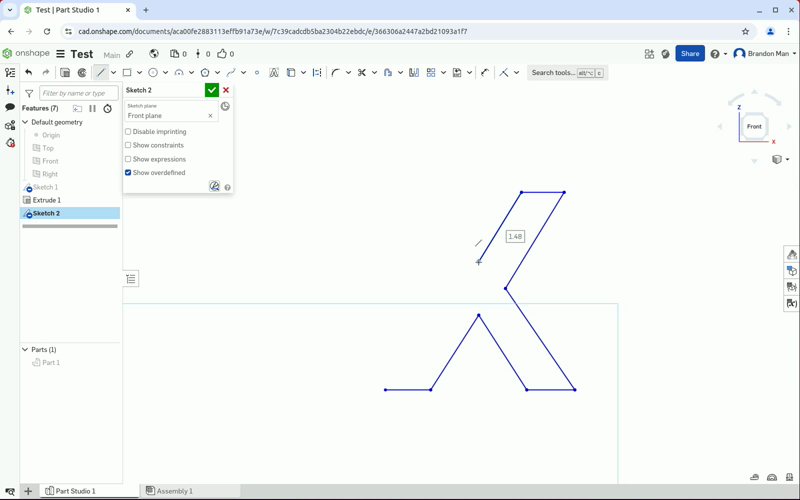
scroll(-6)
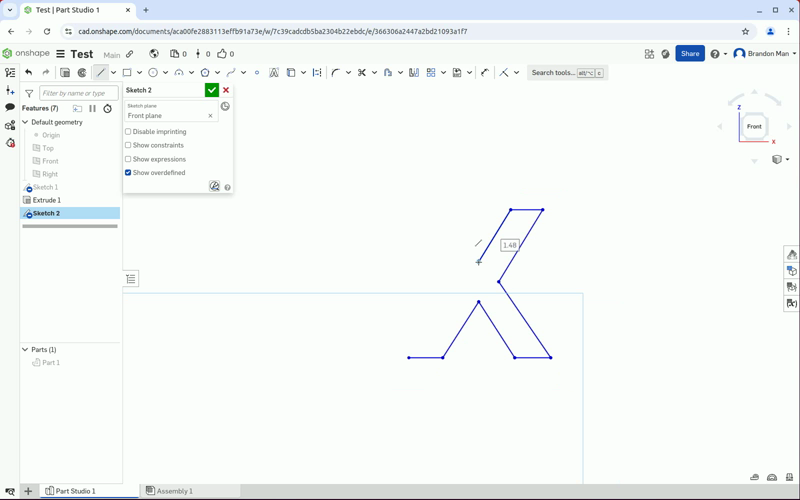
scroll(-6)
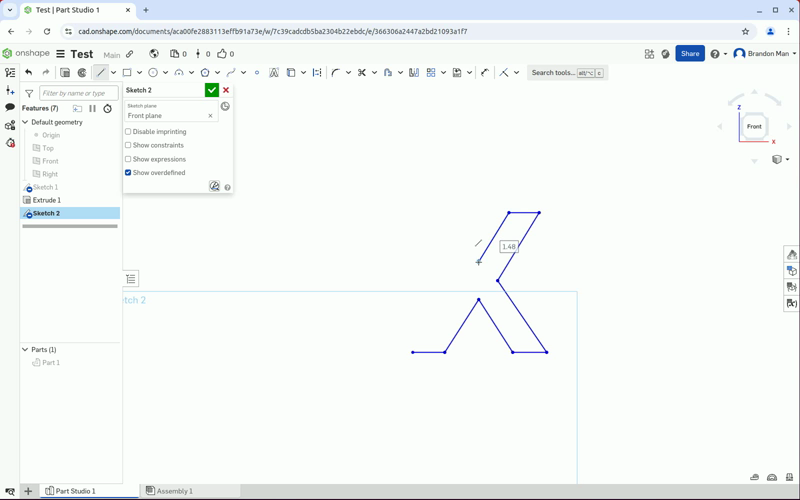
scroll(-6)
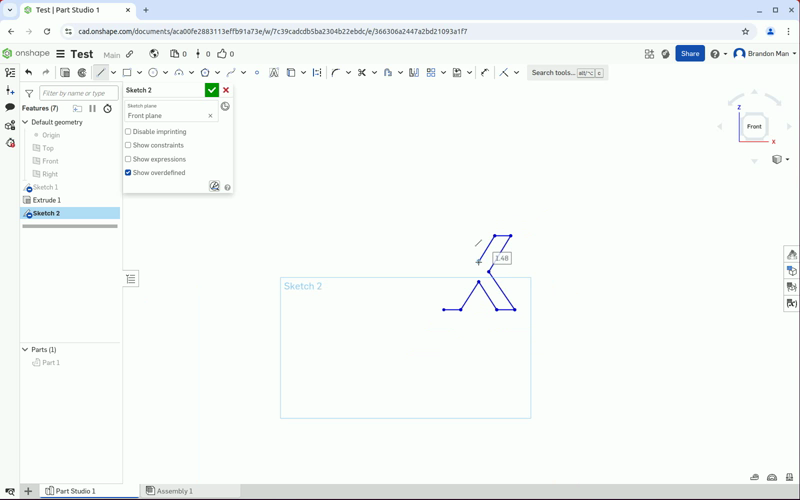
scroll(-6)
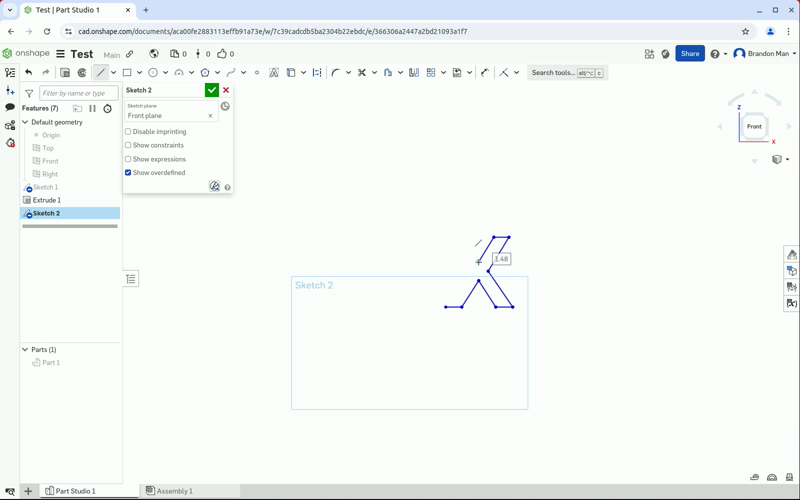
scroll(-6)
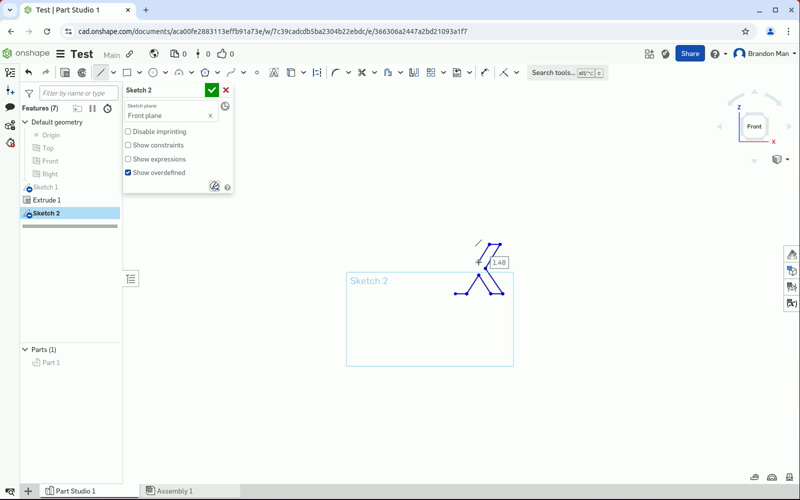
scroll(-6)
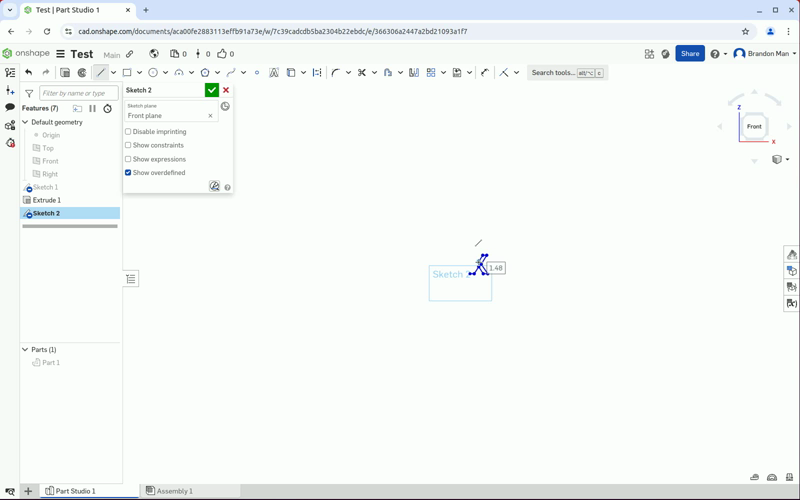
key_up(shift)
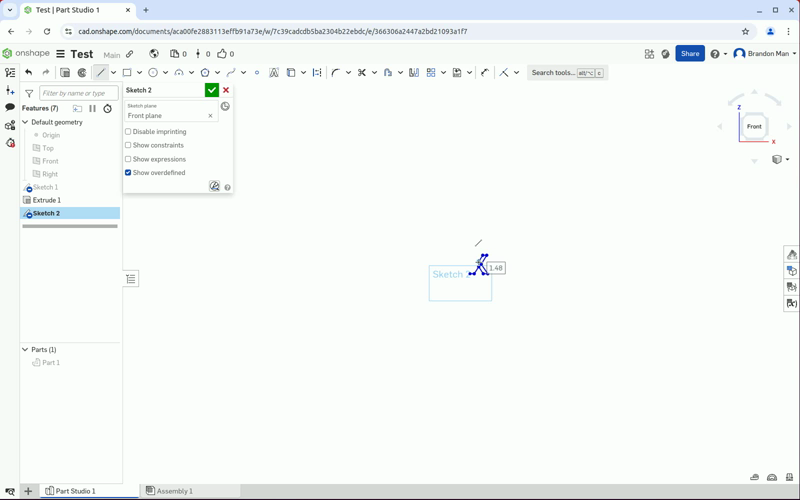
key_down(shift)
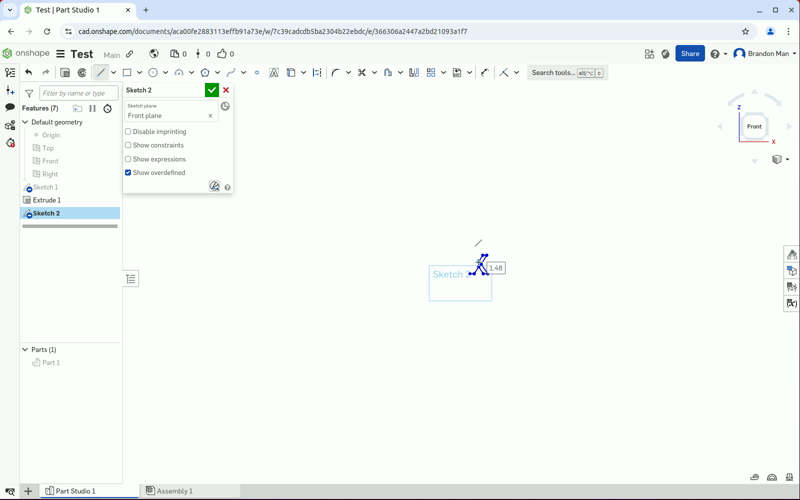
mouse_move(508, 261)
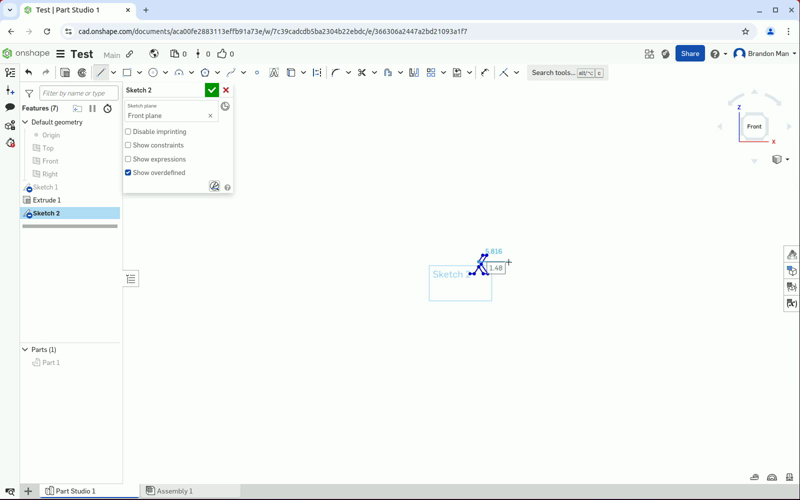
mouse_move(474, 255)
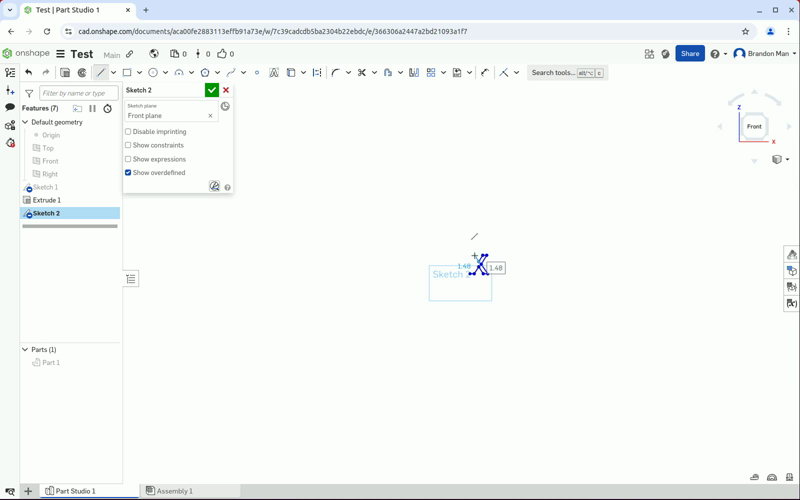
click(474, 255)
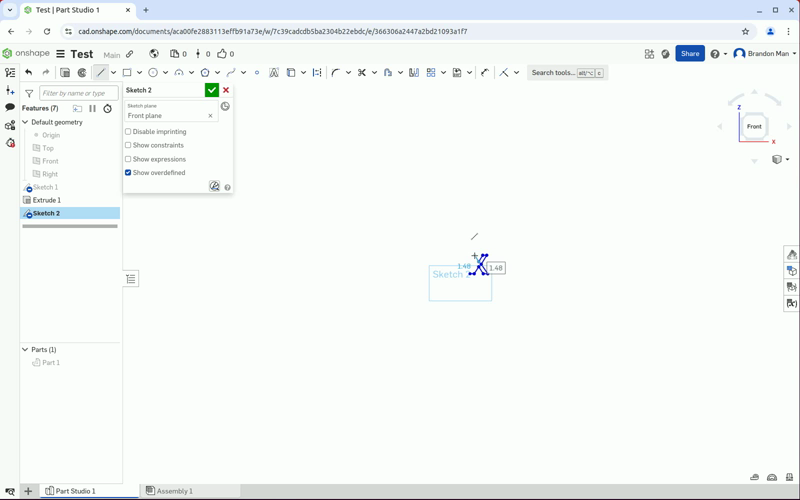
key_up(shift)
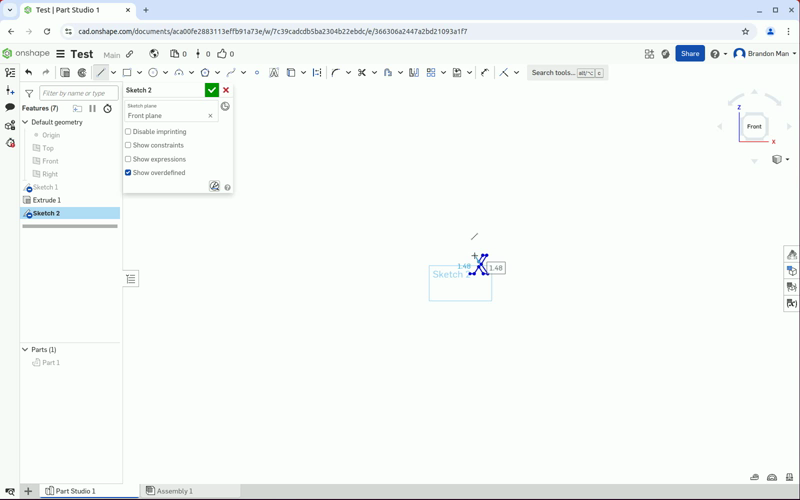
key_down(shift)
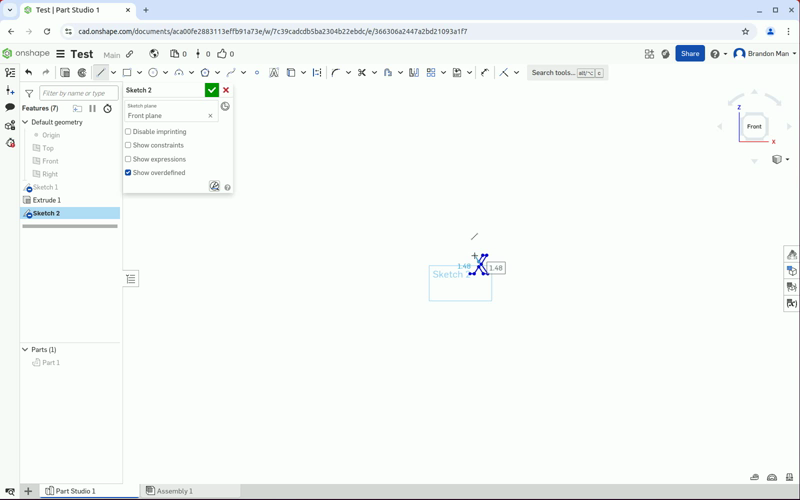
mouse_move(504, 255)
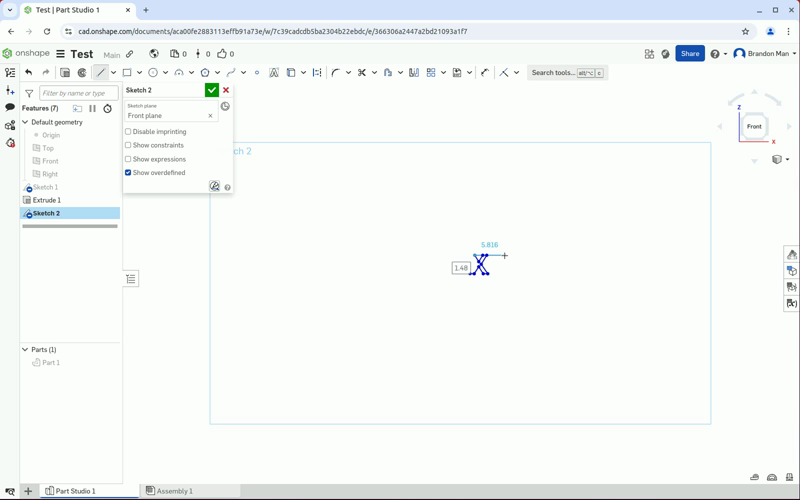
mouse_move(470, 255)
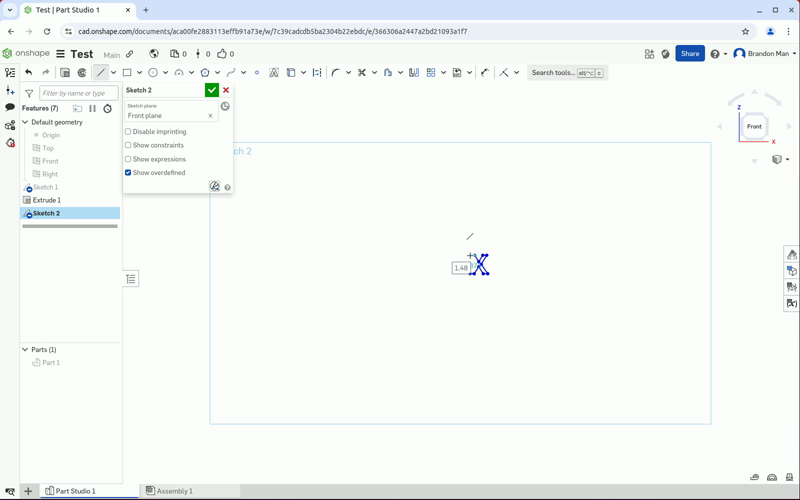
scroll(6)
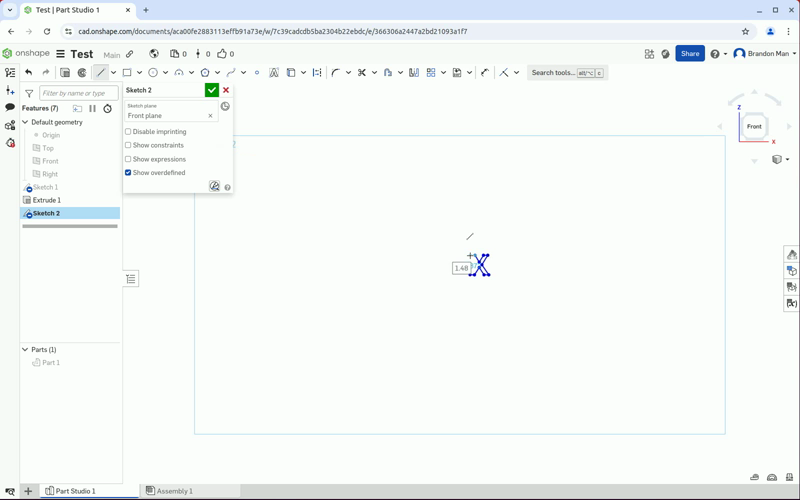
scroll(6)
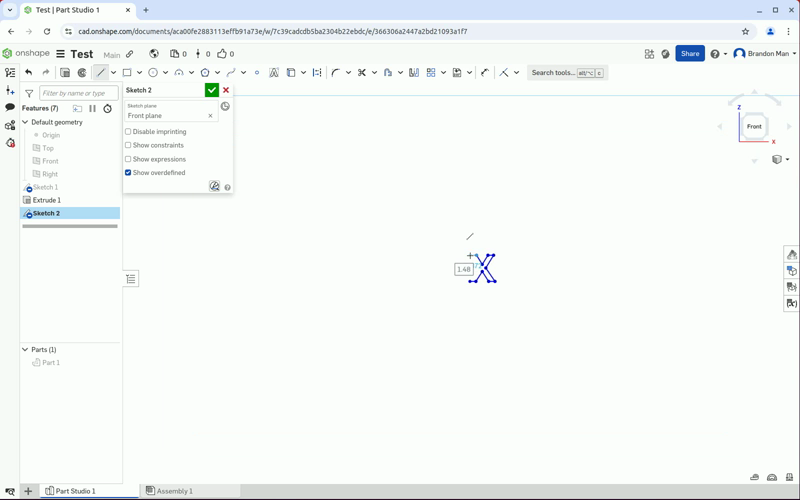
scroll(6)
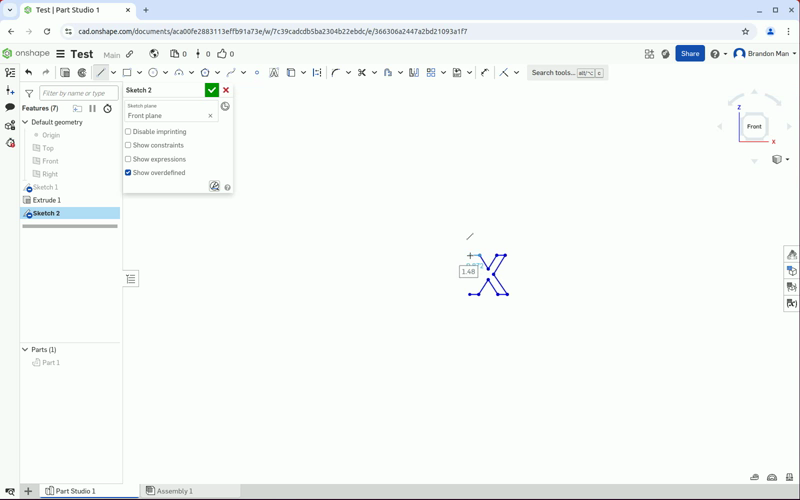
scroll(6)
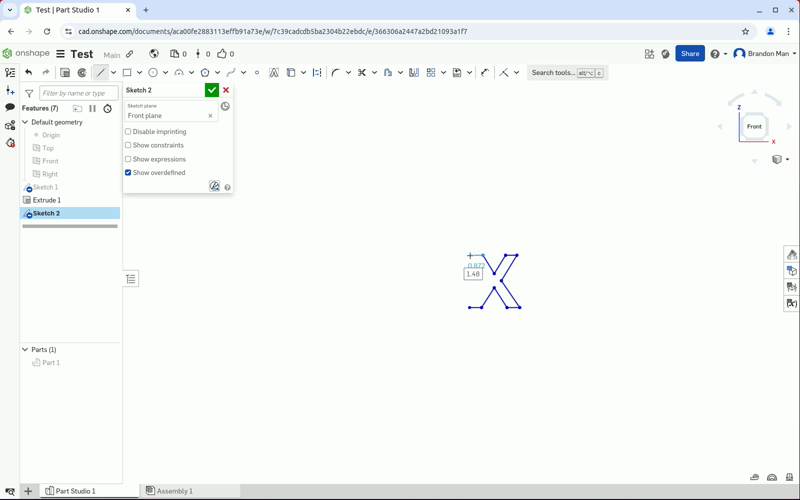
scroll(6)
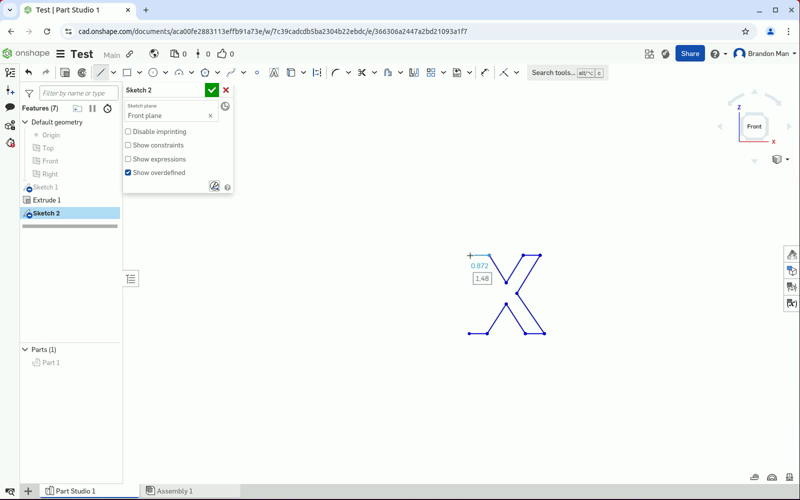
scroll(6)
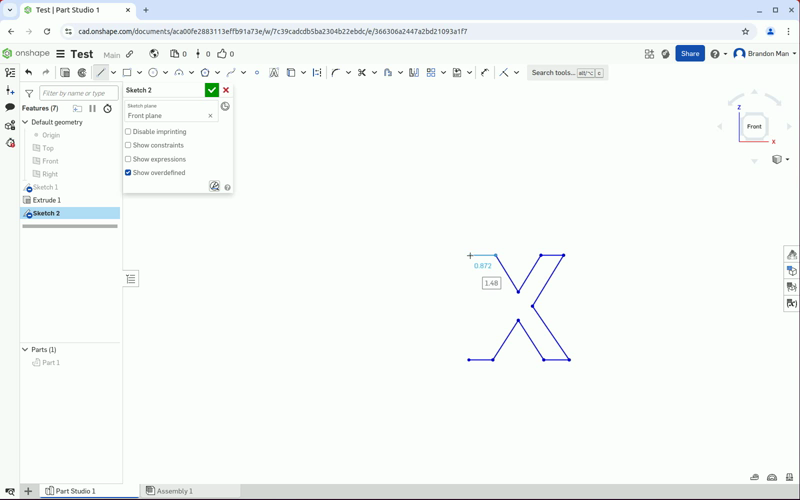
scroll(6)
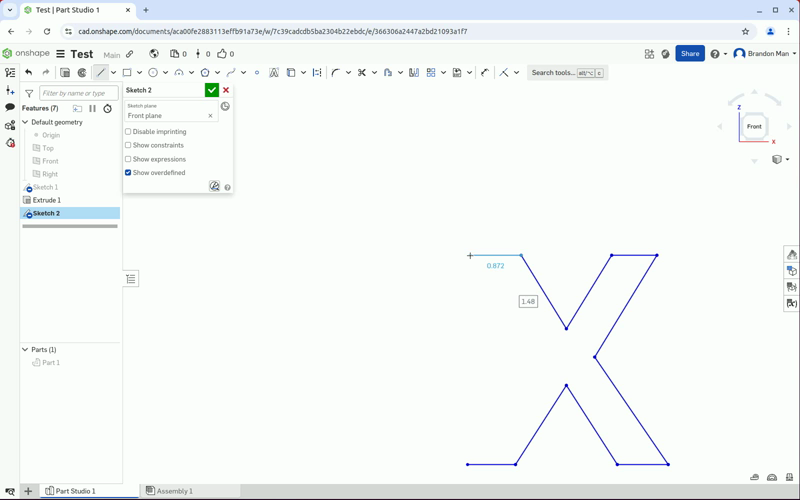
click(470, 255)
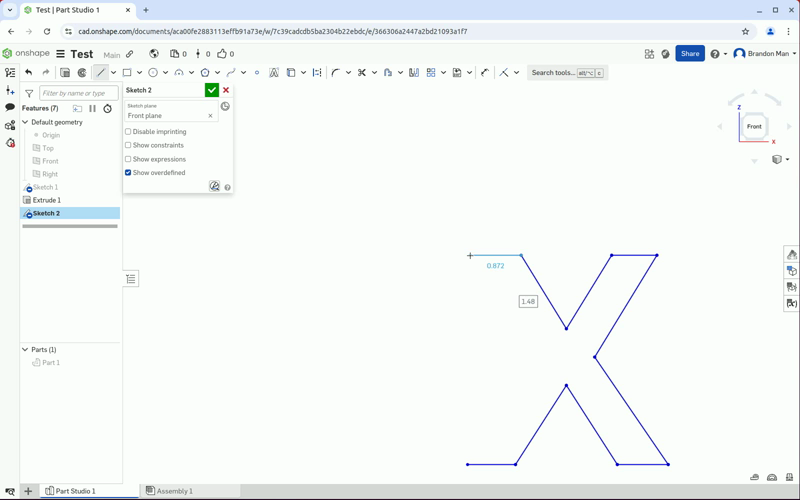
scroll(-6)
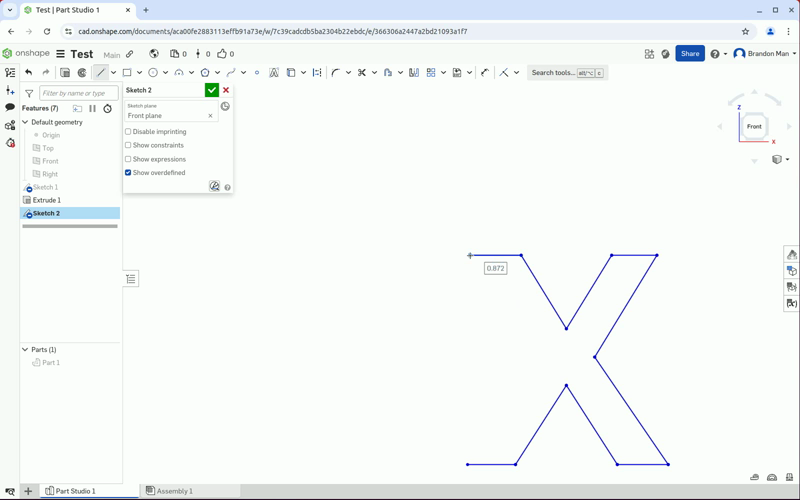
scroll(-6)
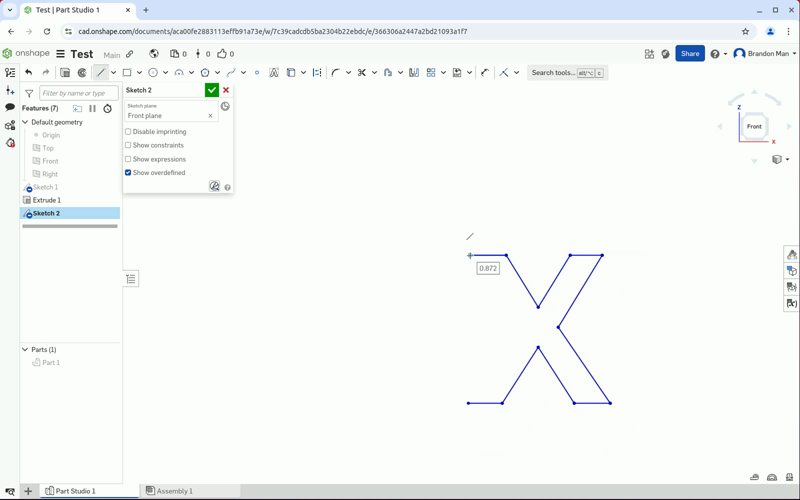
scroll(-6)
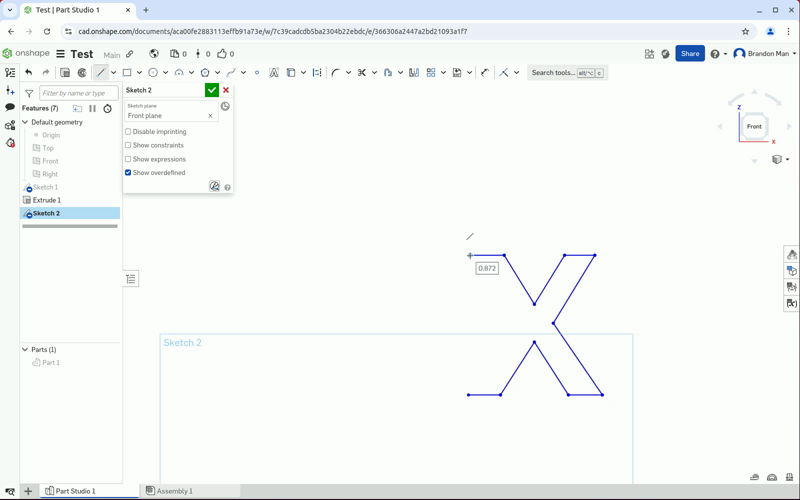
scroll(-6)
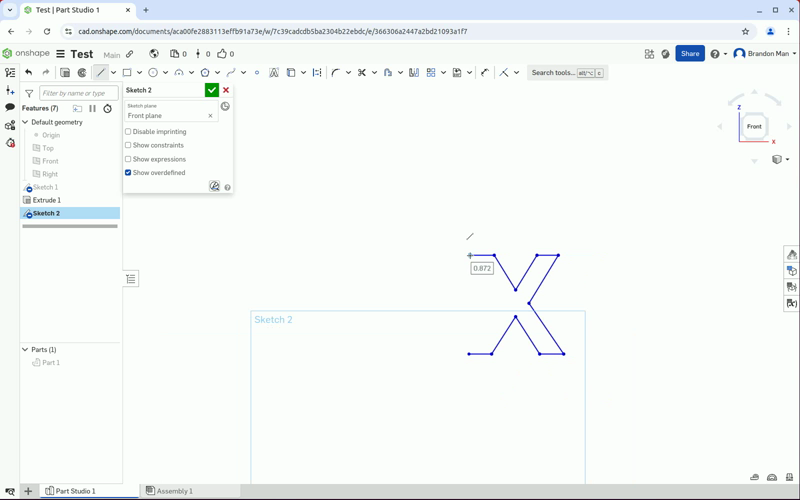
scroll(-6)
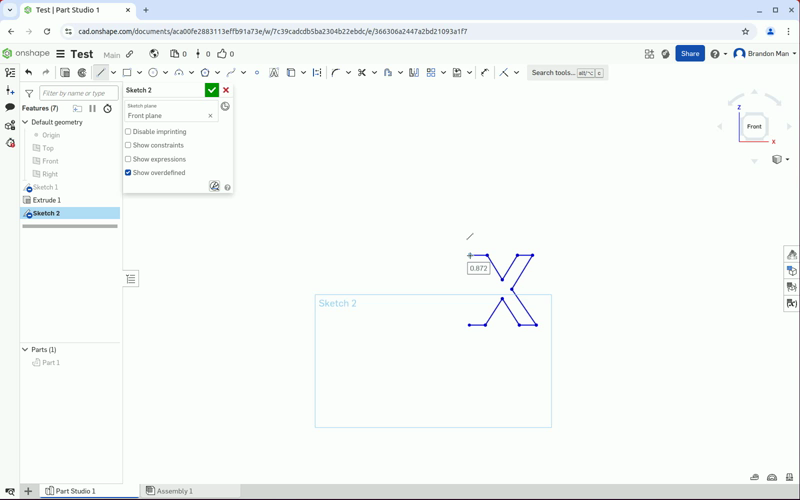
scroll(-6)
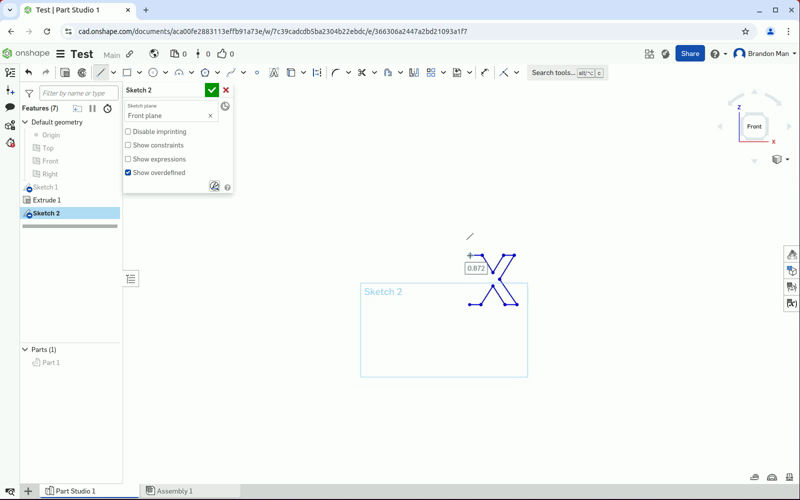
scroll(-6)
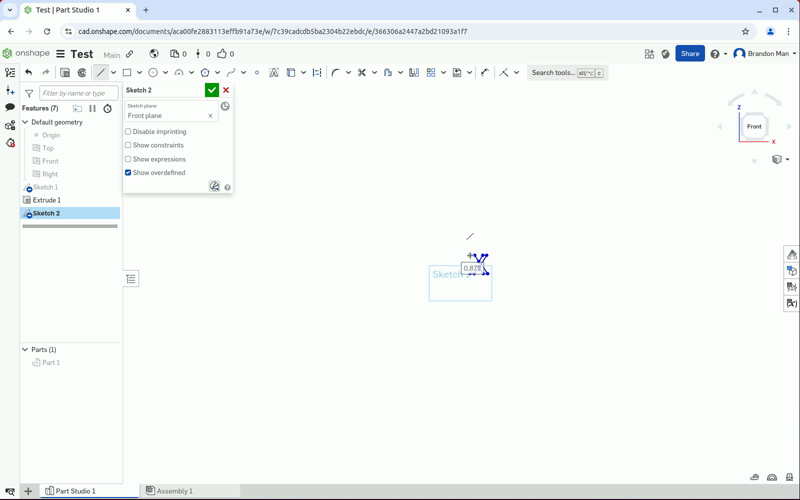
key_up(shift)
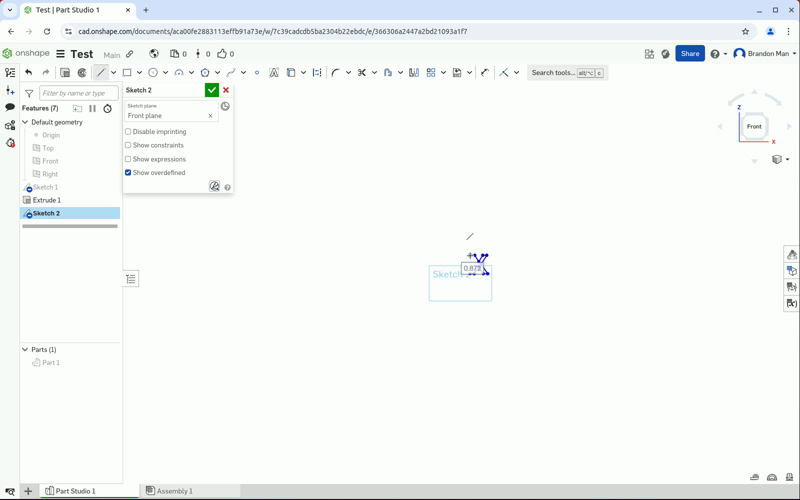
key_down(shift)
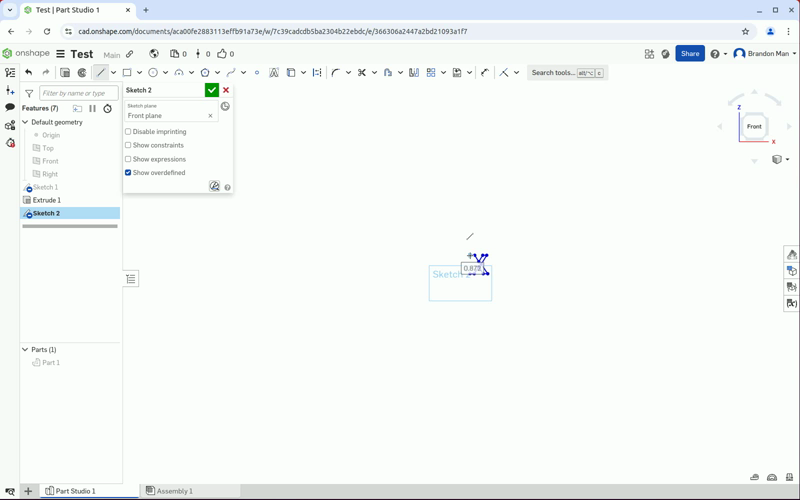
mouse_move(500, 255)
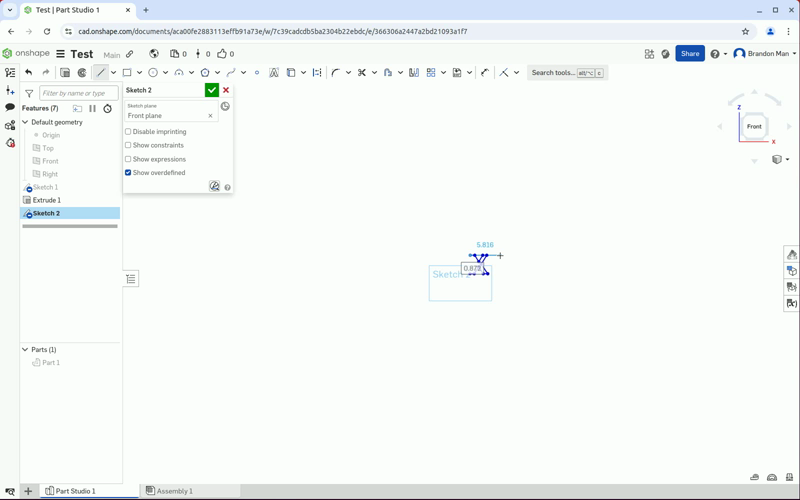
mouse_move(476, 264)
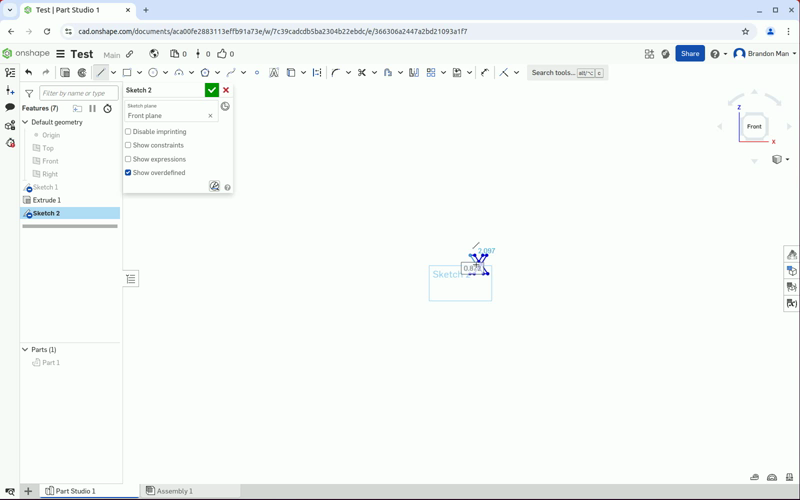
scroll(6)
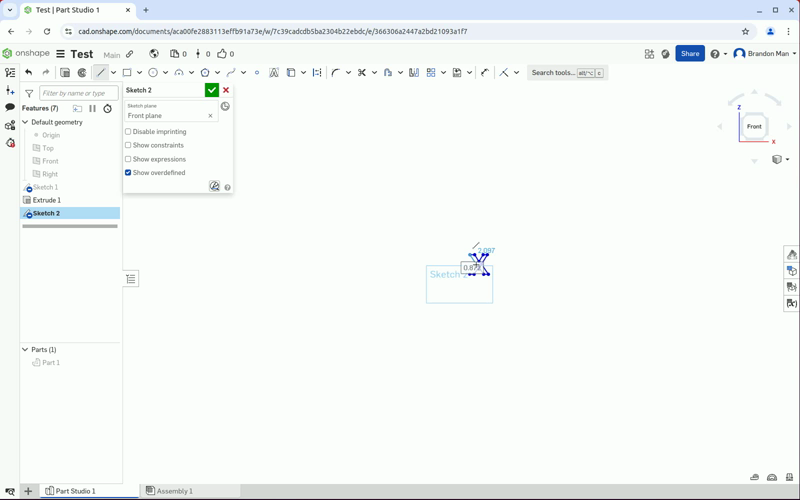
scroll(6)
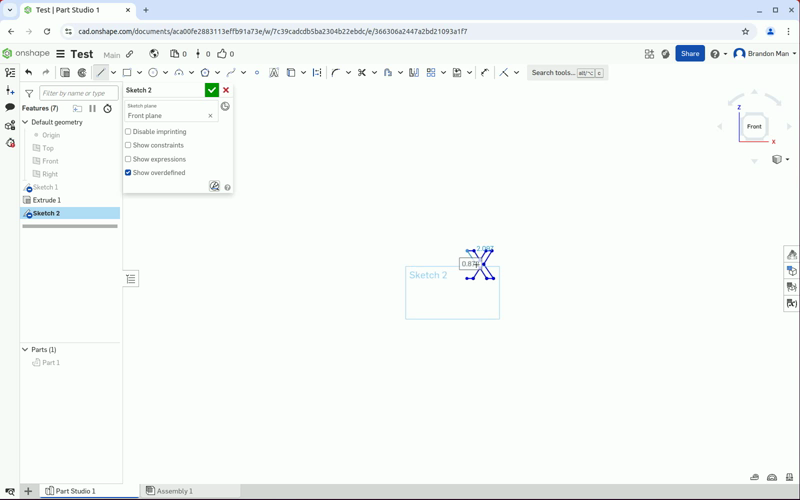
scroll(6)
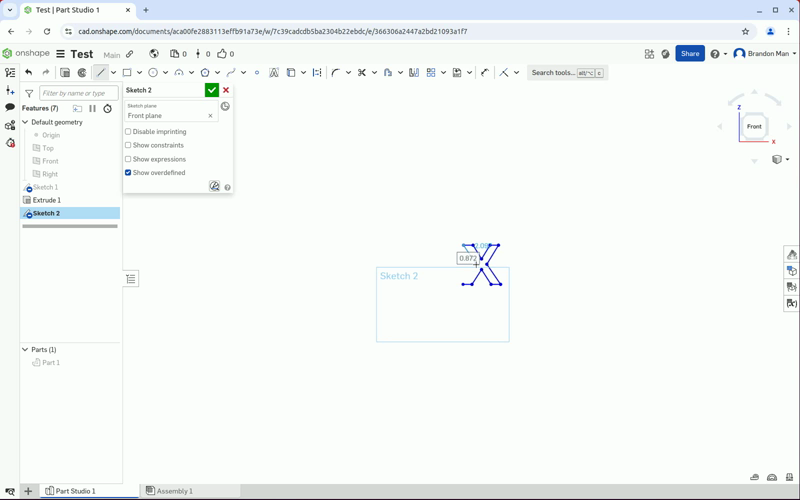
scroll(6)
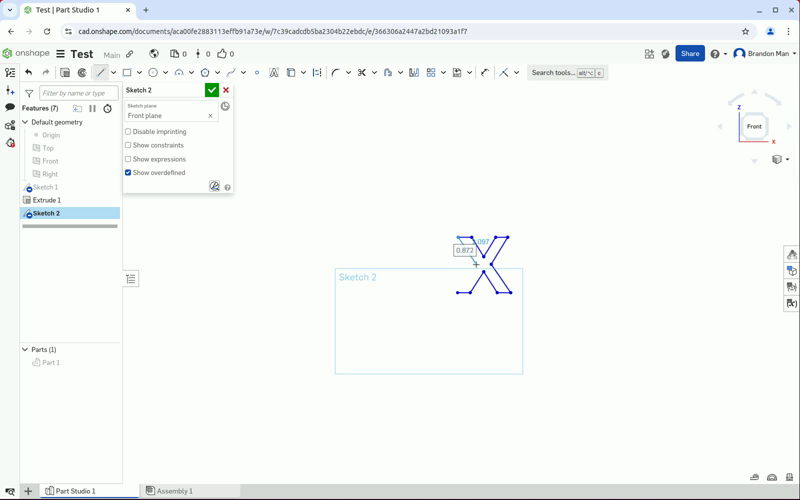
scroll(6)
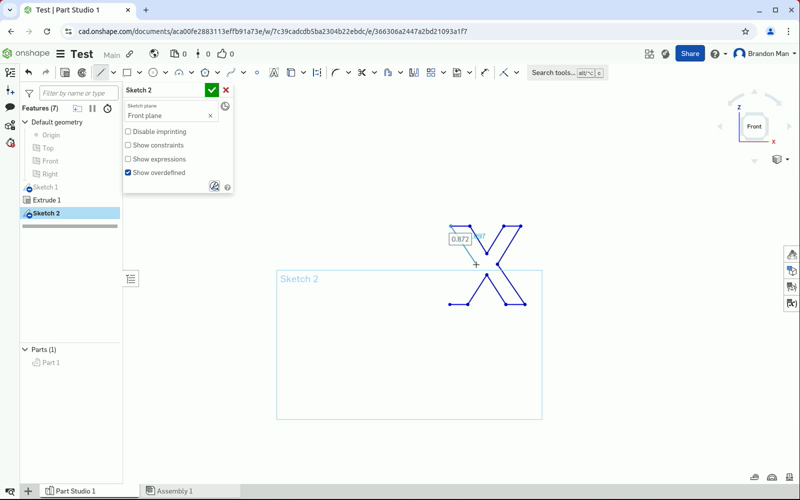
scroll(6)
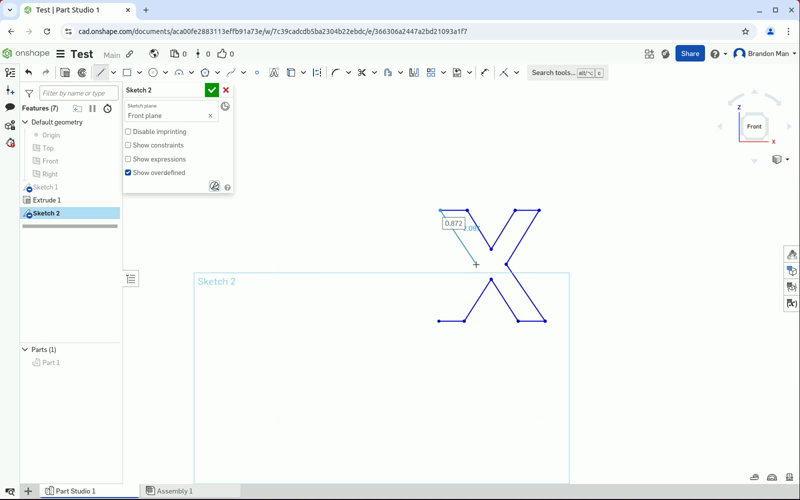
scroll(6)
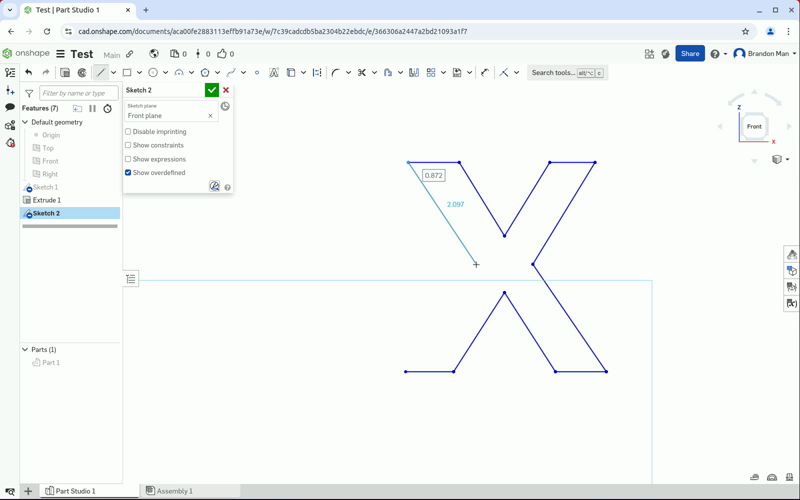
click(476, 264)
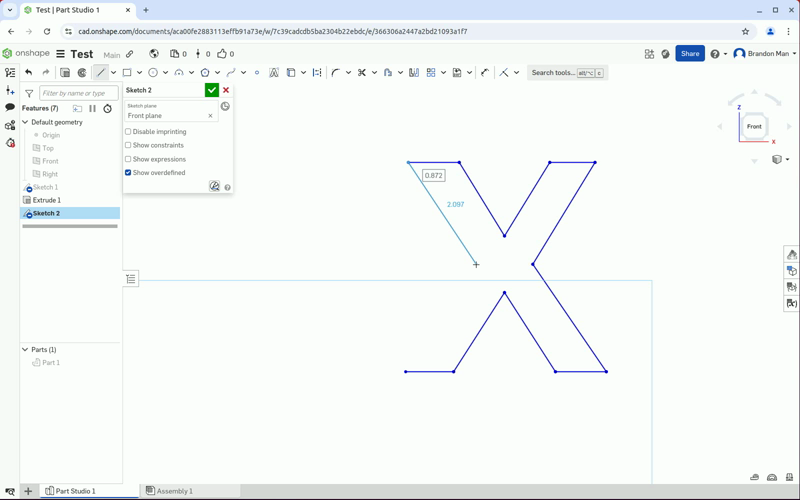
scroll(-6)
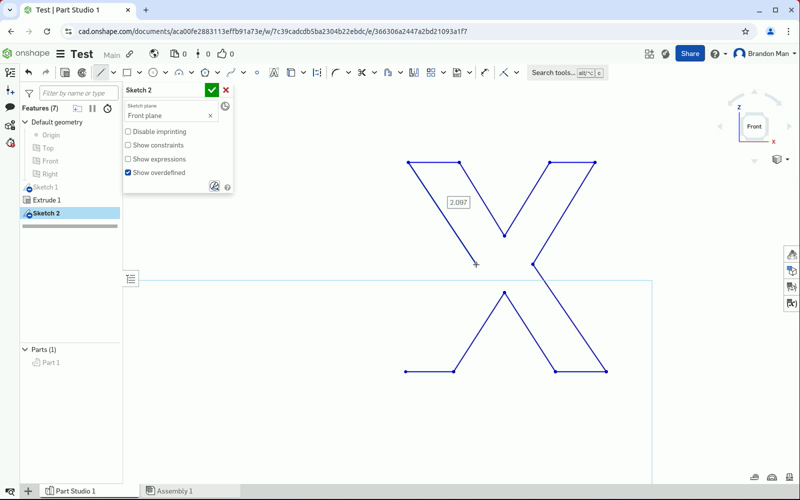
scroll(-6)
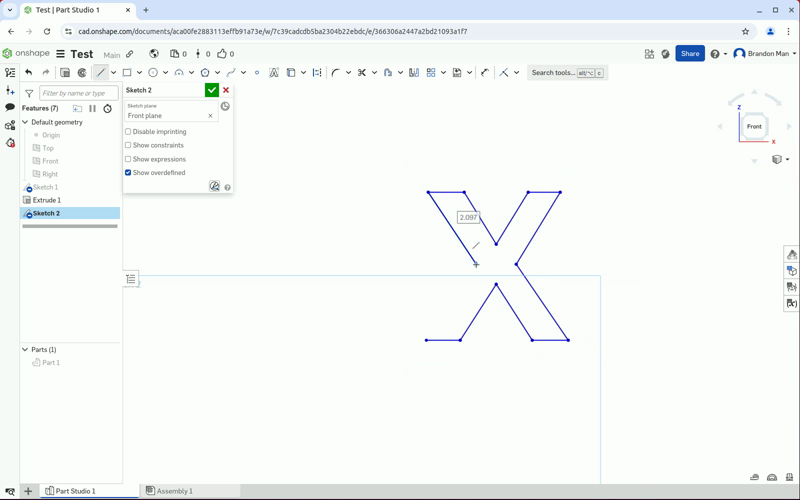
scroll(-6)
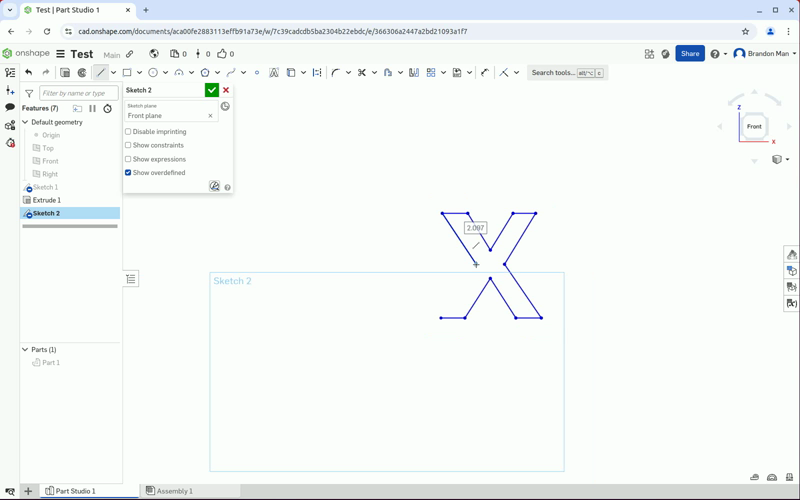
scroll(-6)
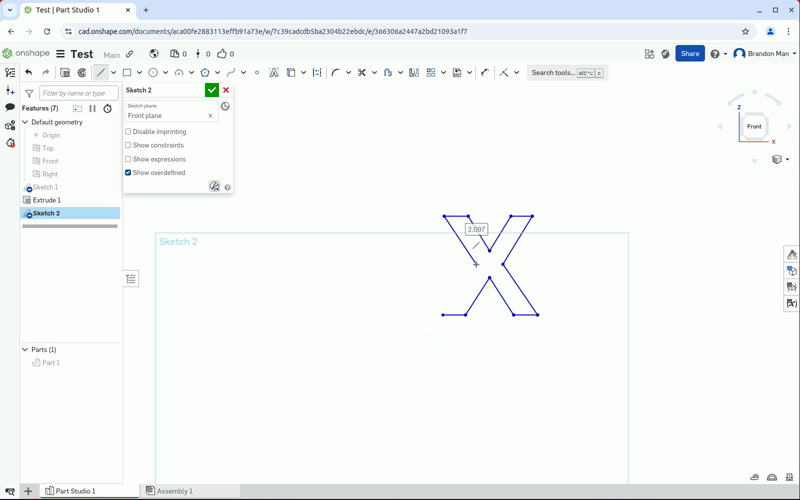
scroll(-6)
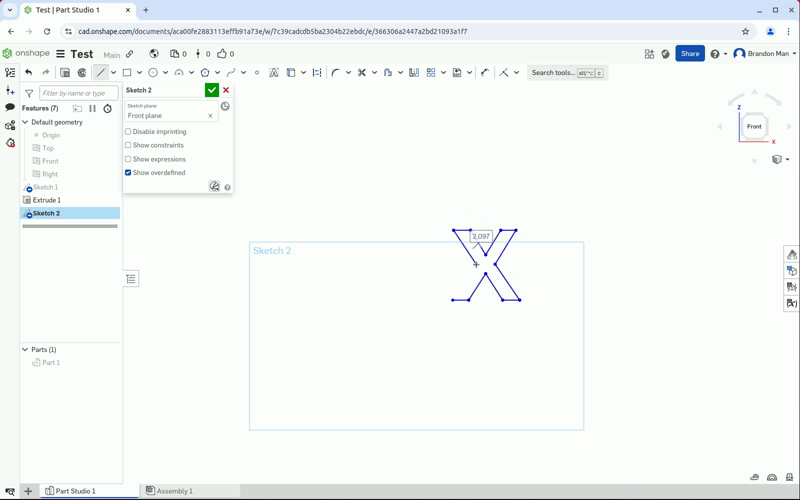
scroll(-6)
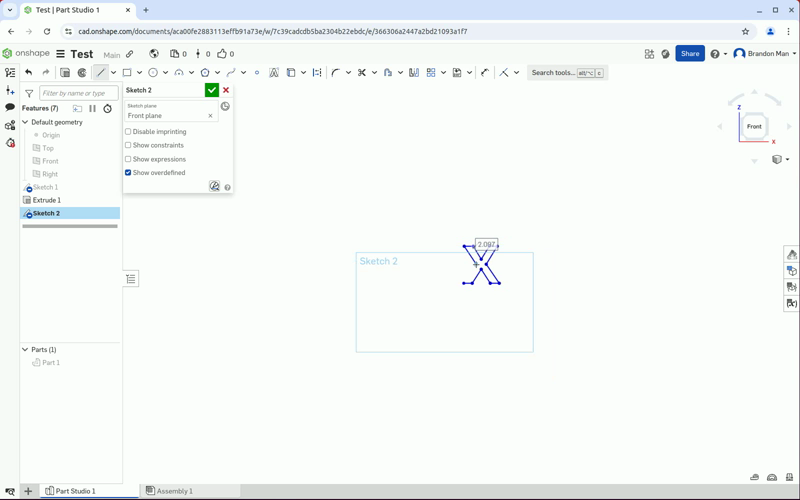
scroll(-6)
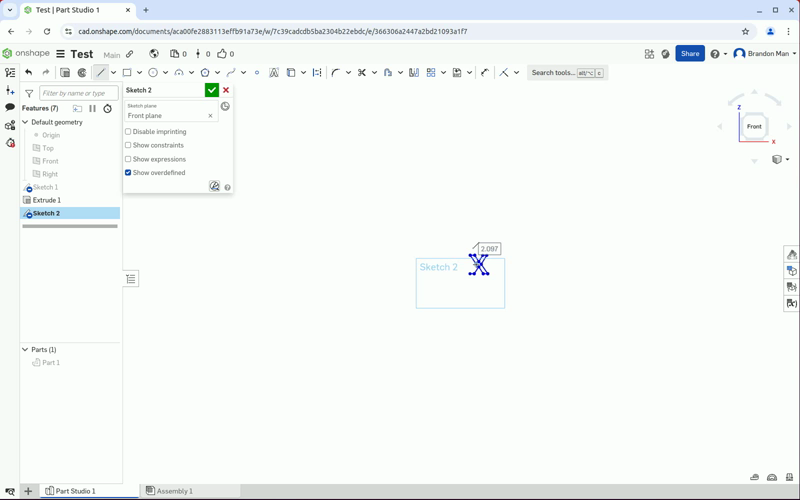
key_up(shift)
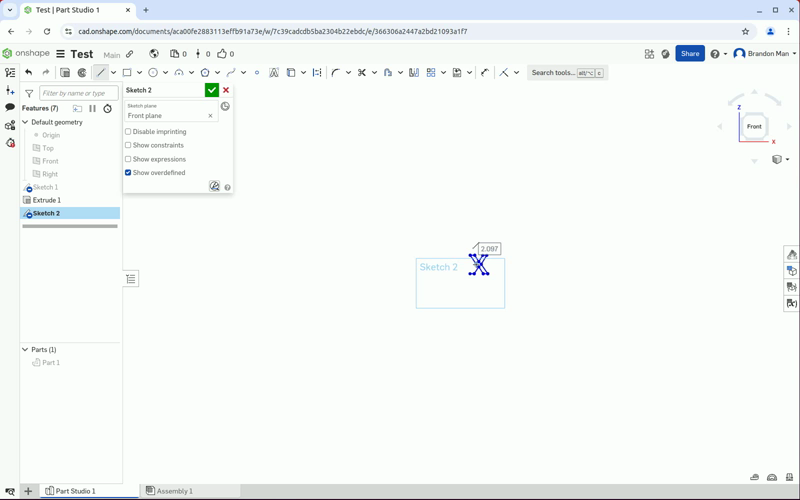
mouse_move(506, 264)
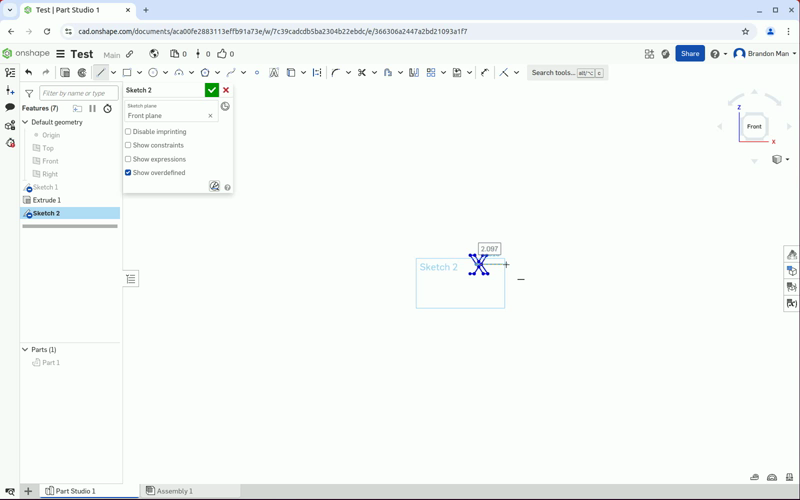
key_down(shift)
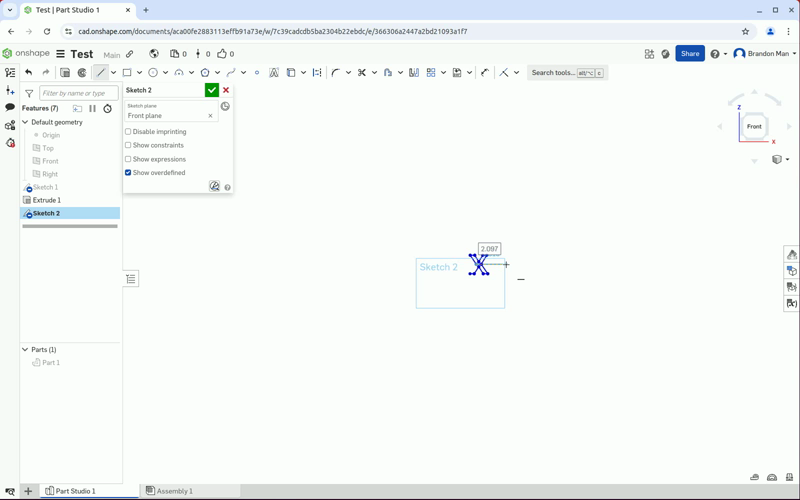
mouse_move(470, 273)
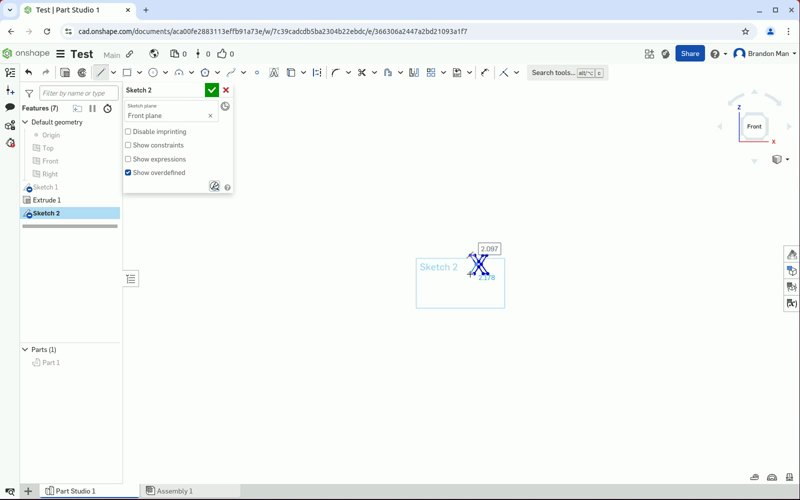
scroll(6)
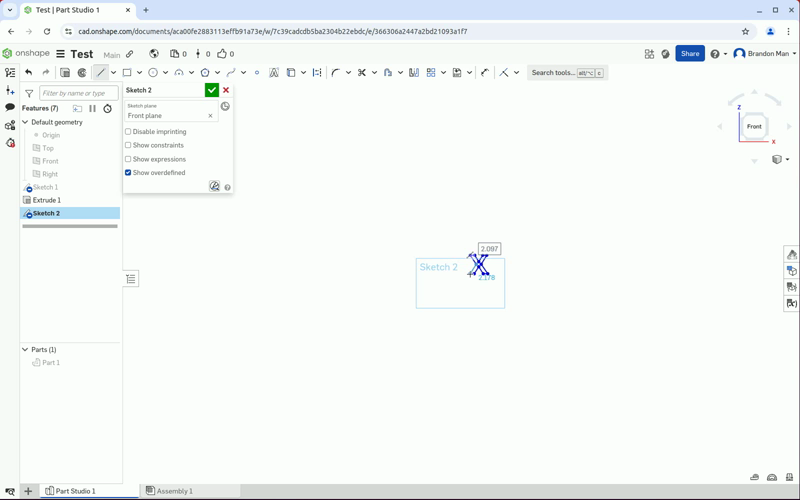
scroll(6)
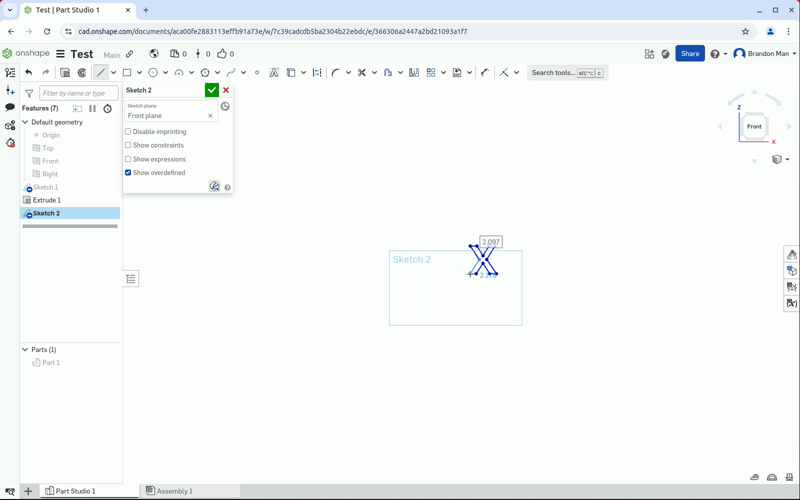
scroll(6)
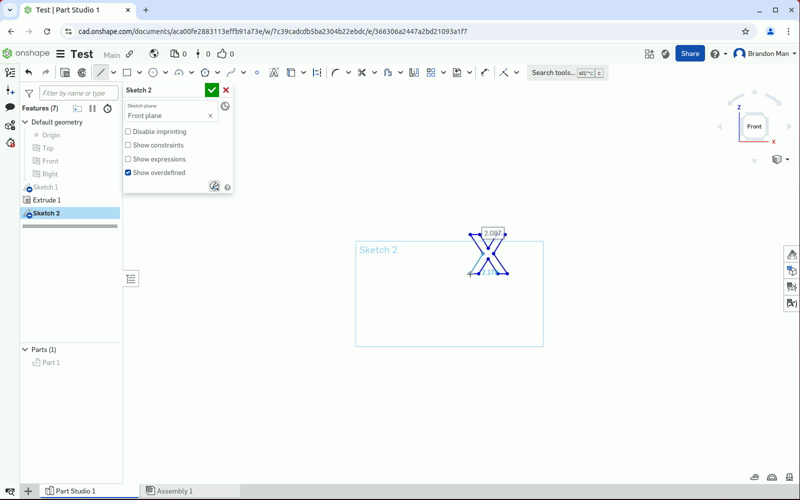
scroll(6)
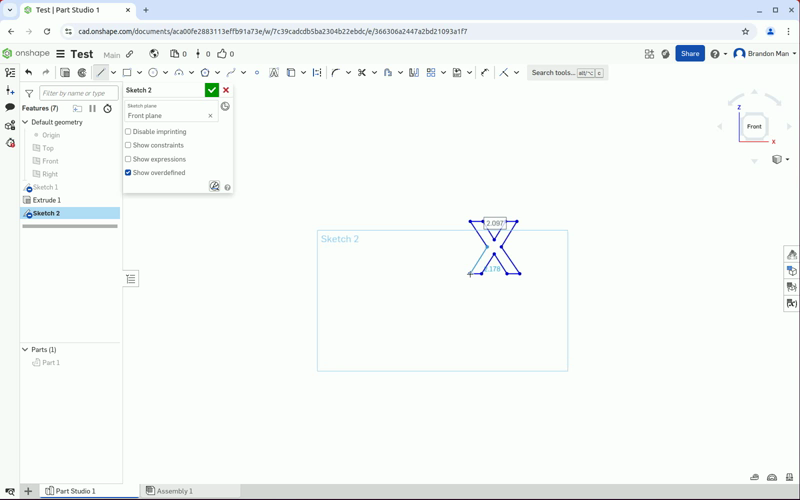
scroll(6)
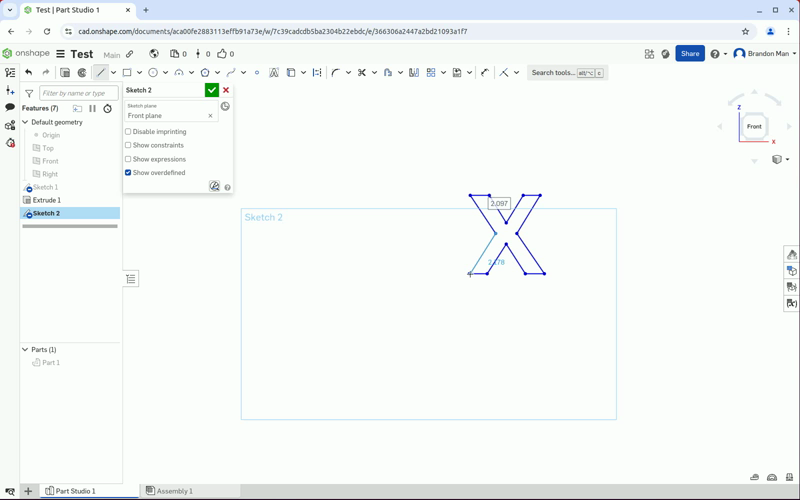
scroll(6)
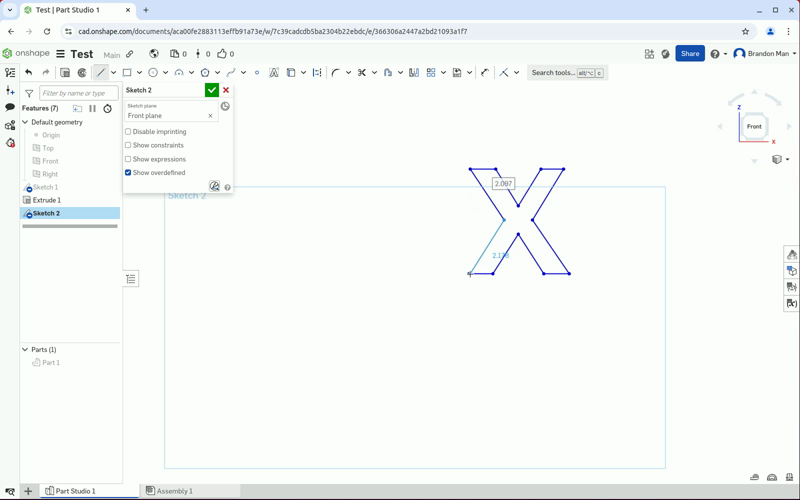
scroll(6)
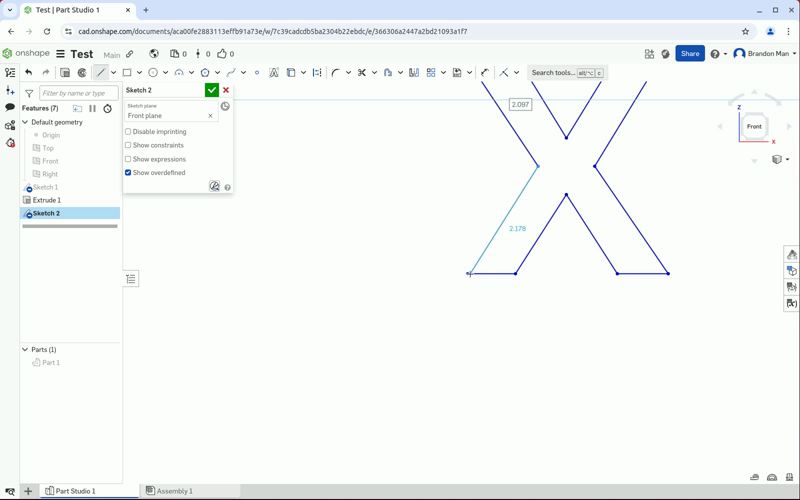
key_up(shift)
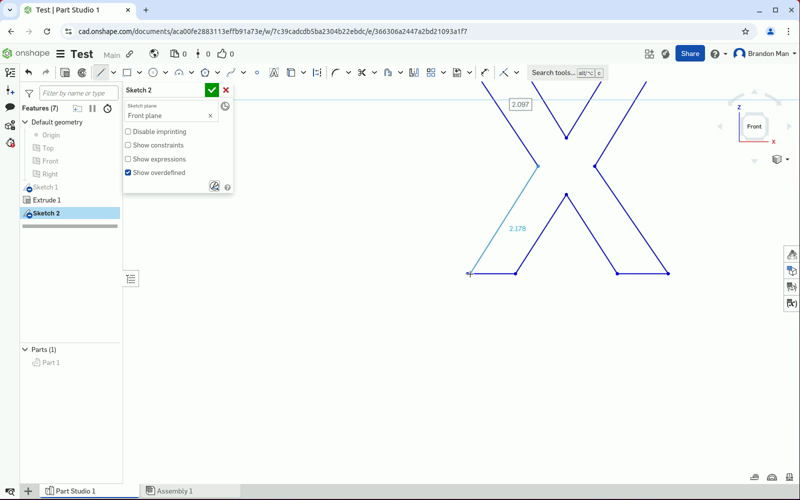
click(470, 273)
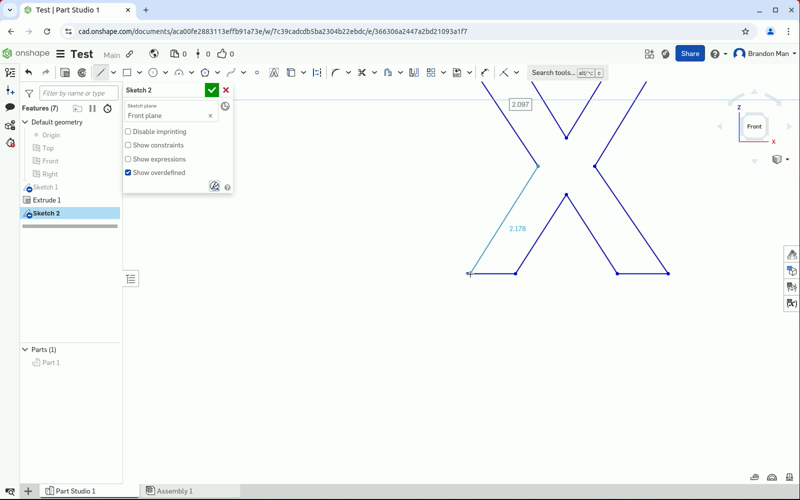
scroll(-6)
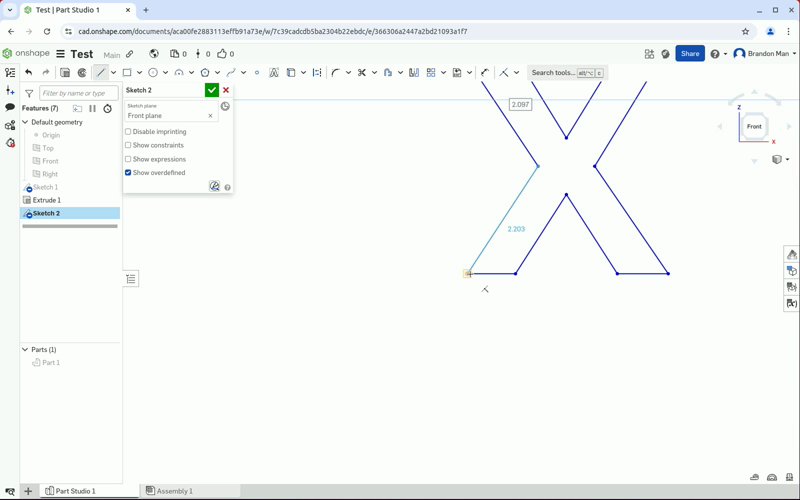
scroll(-6)
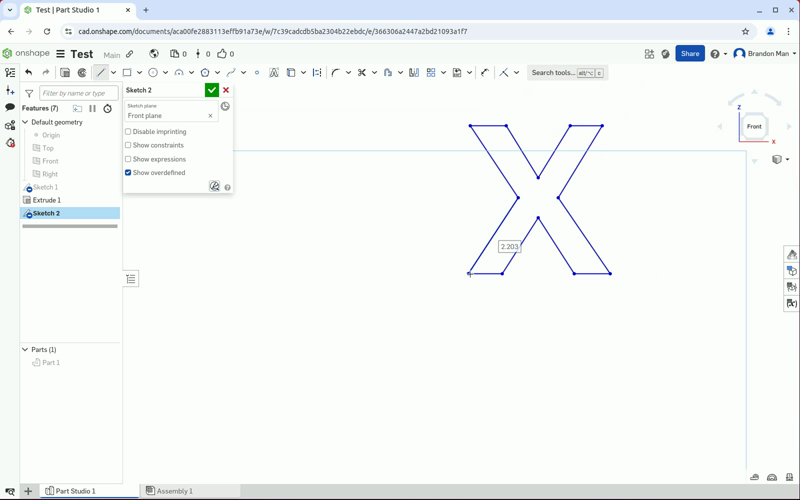
scroll(-6)
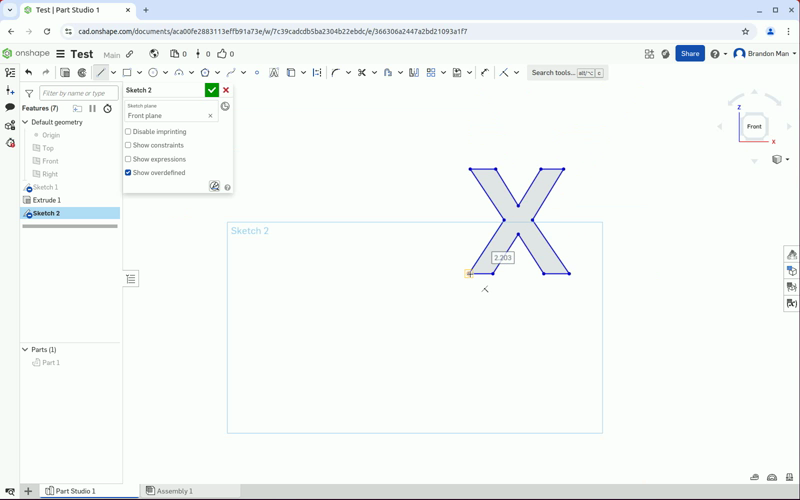
scroll(-6)
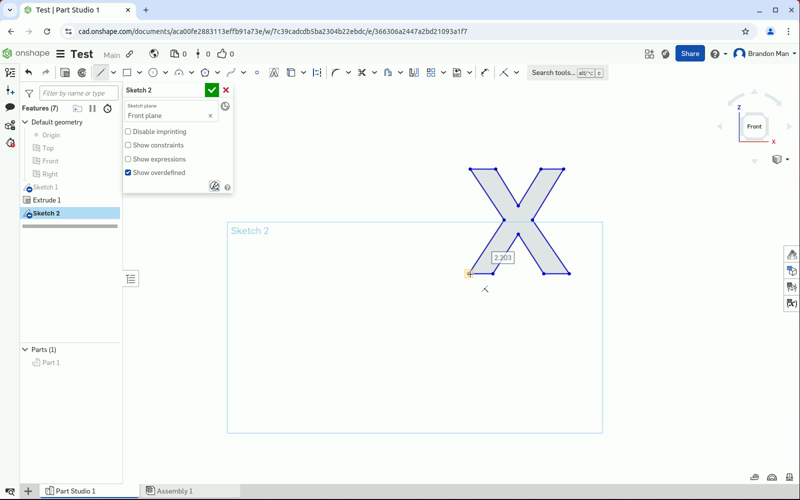
scroll(-6)
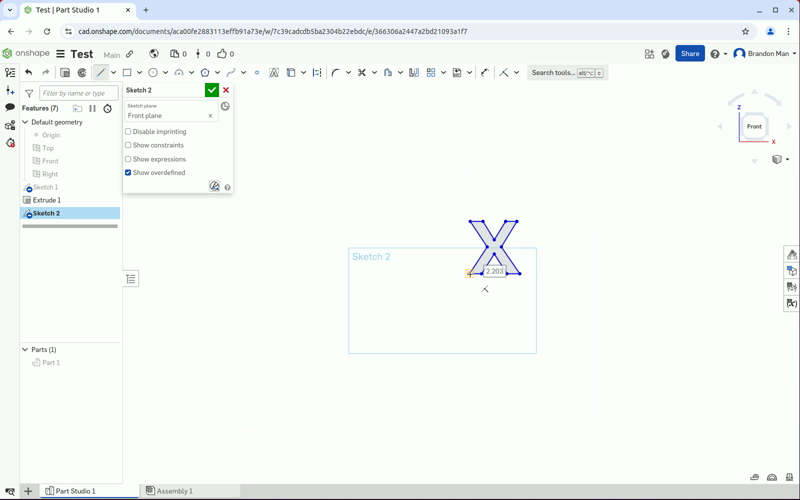
scroll(-6)
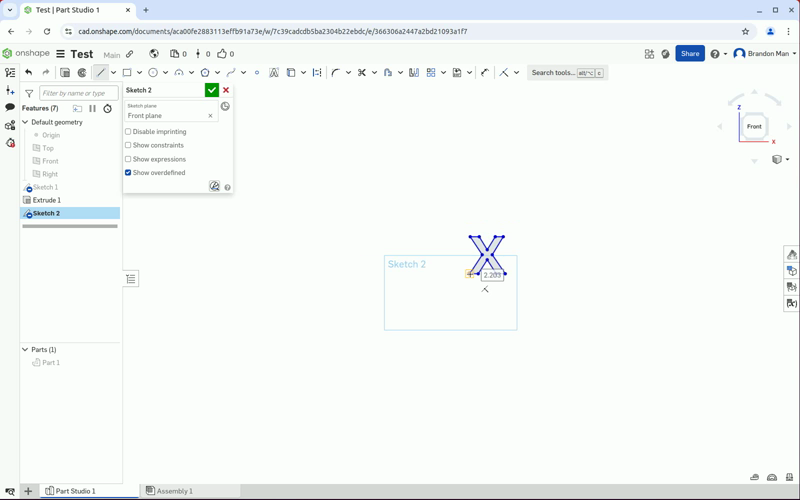
scroll(-6)
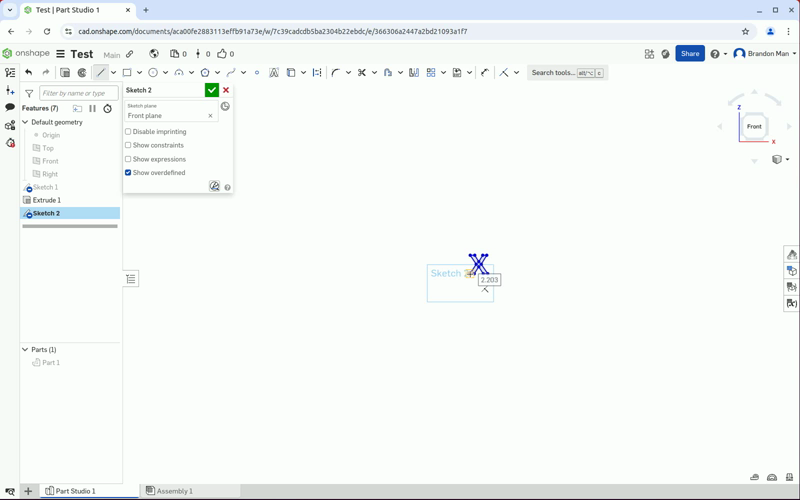
key(esc)
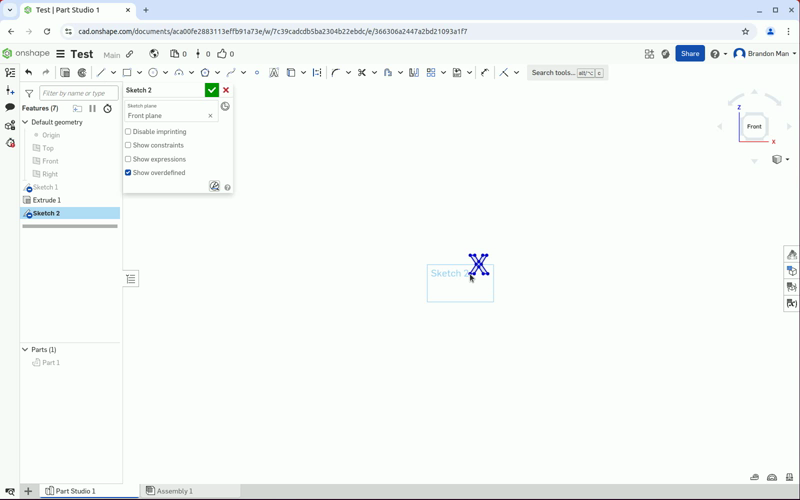
mouse_move(479, 267)
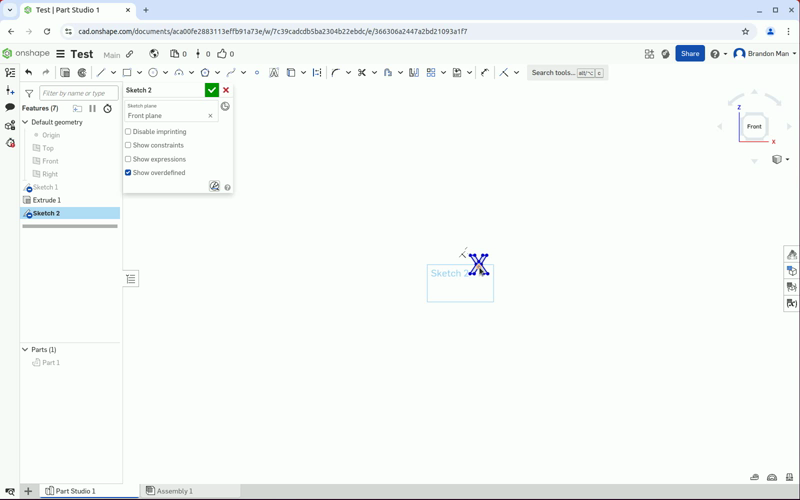
scroll(6)
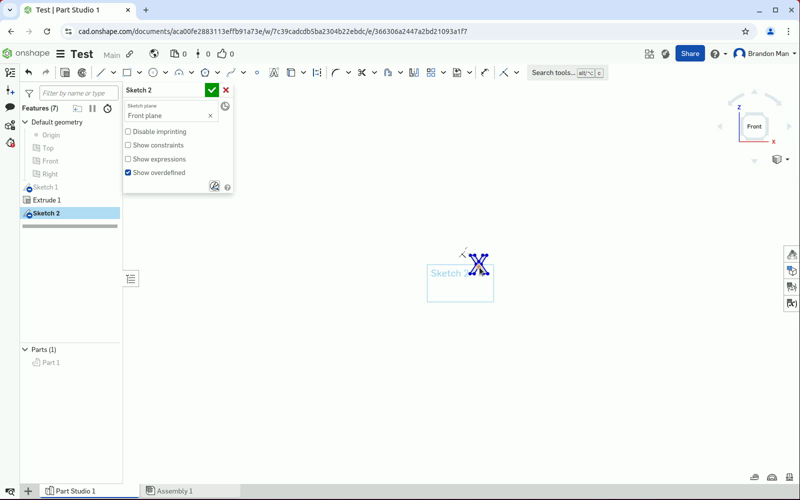
scroll(6)
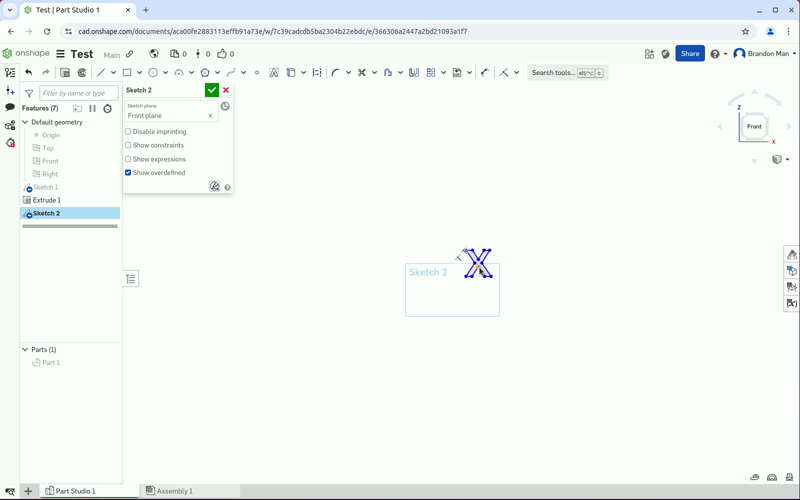
scroll(6)
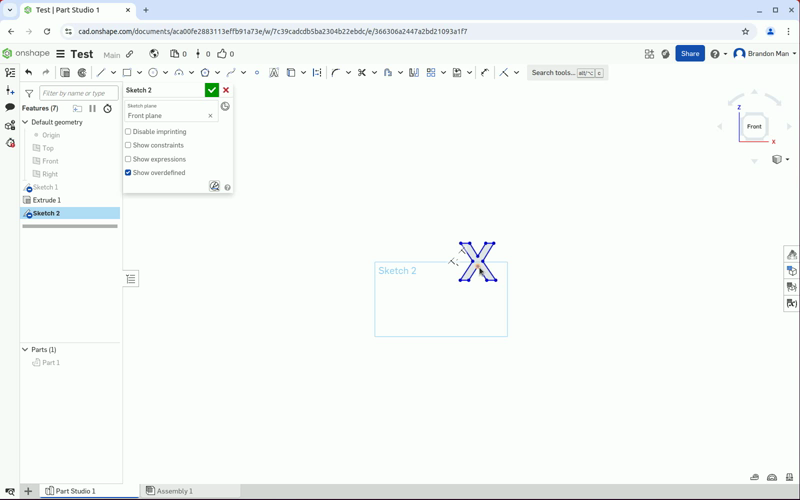
scroll(6)
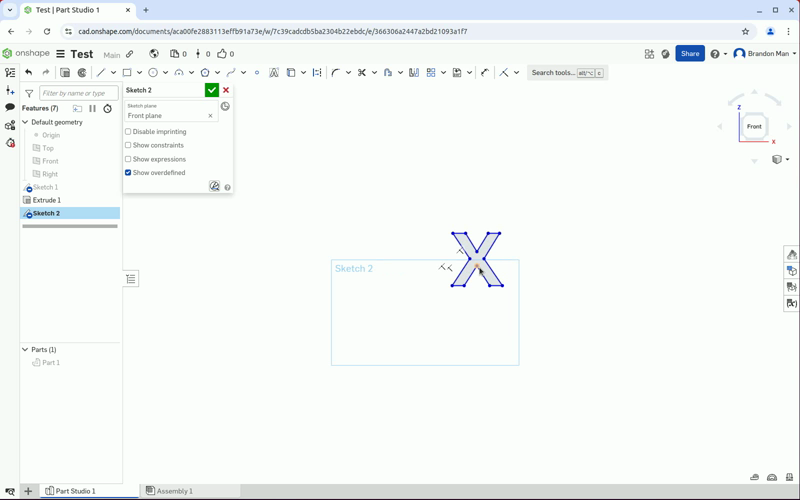
scroll(6)
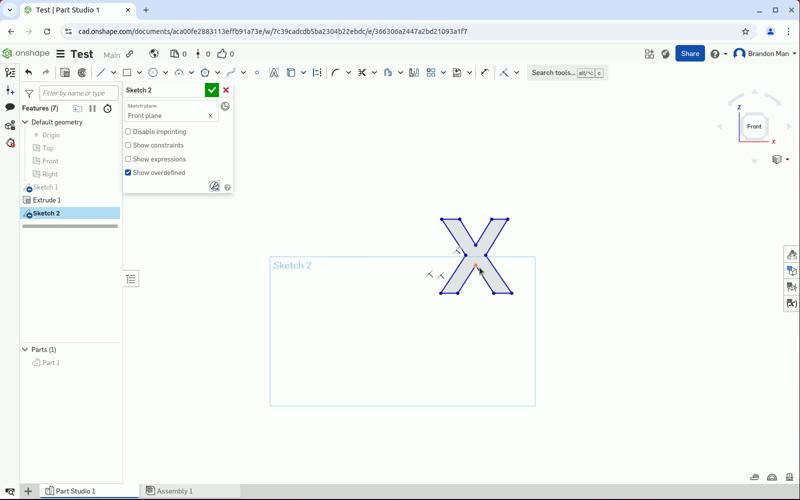
scroll(6)
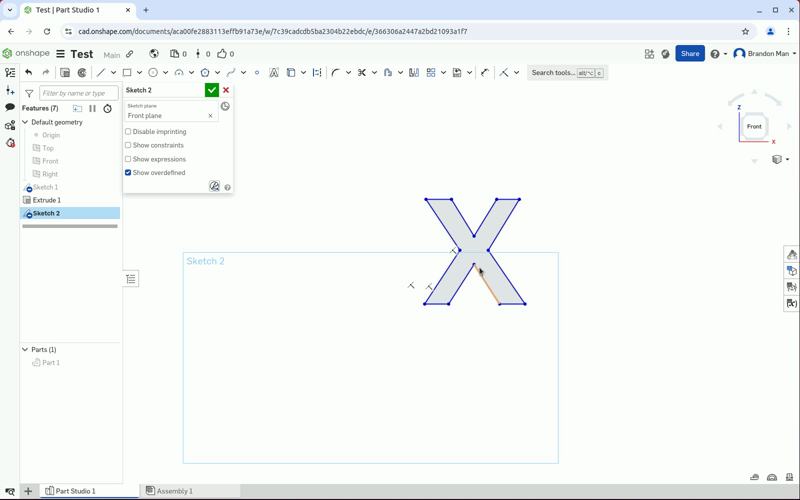
scroll(6)
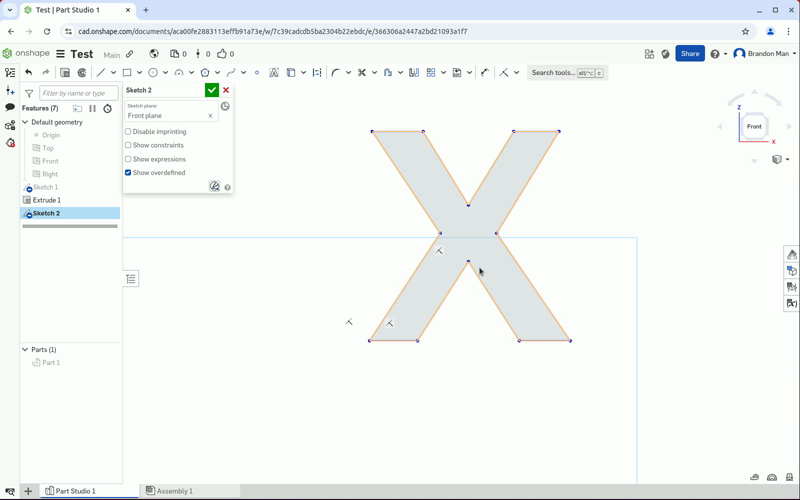
click(479, 267)
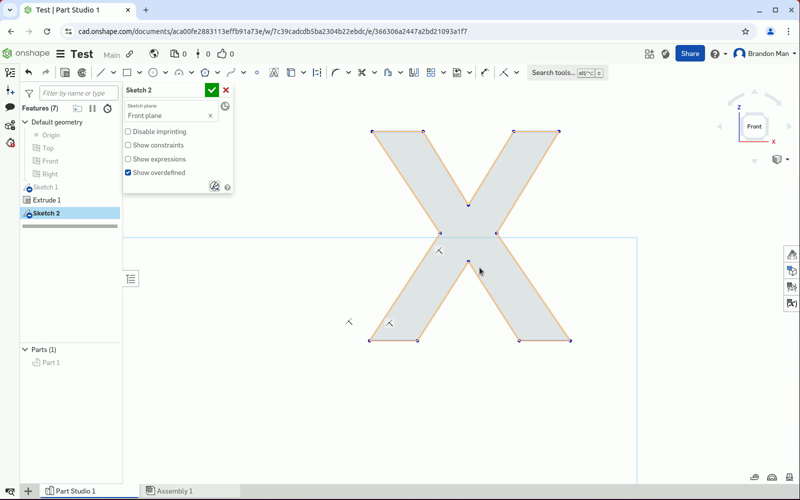
scroll(-6)
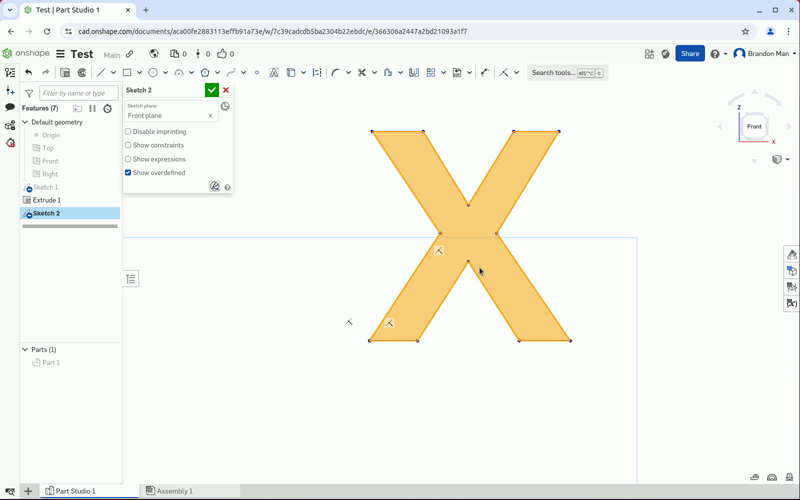
scroll(-6)
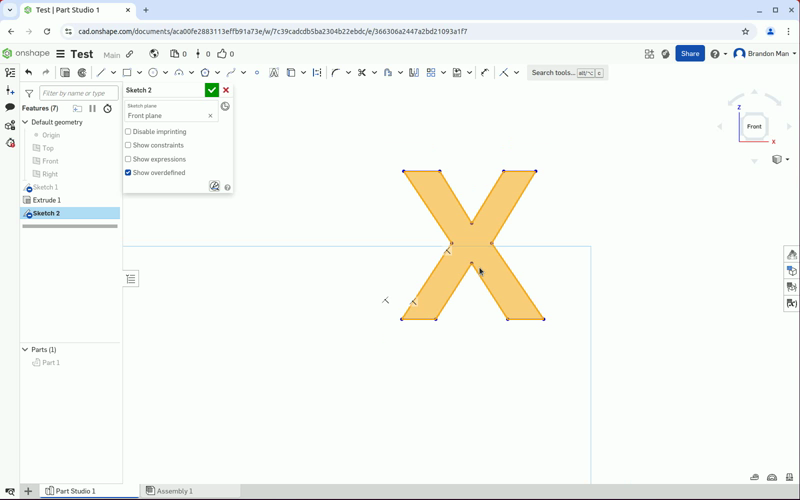
scroll(-6)
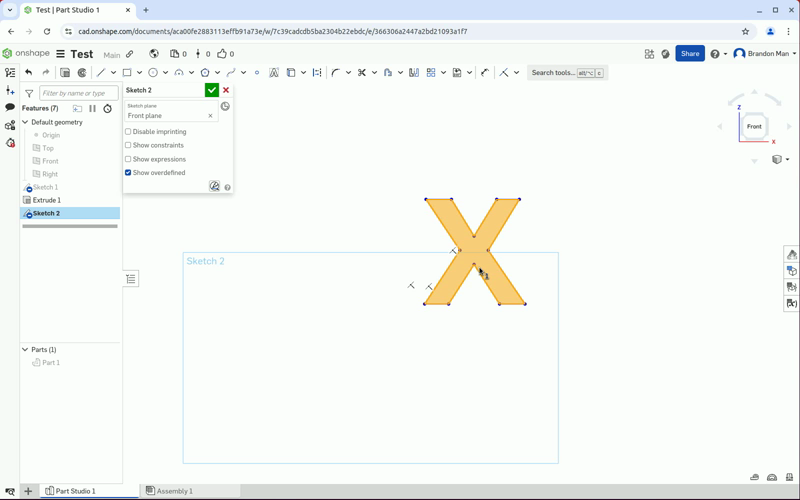
scroll(-6)
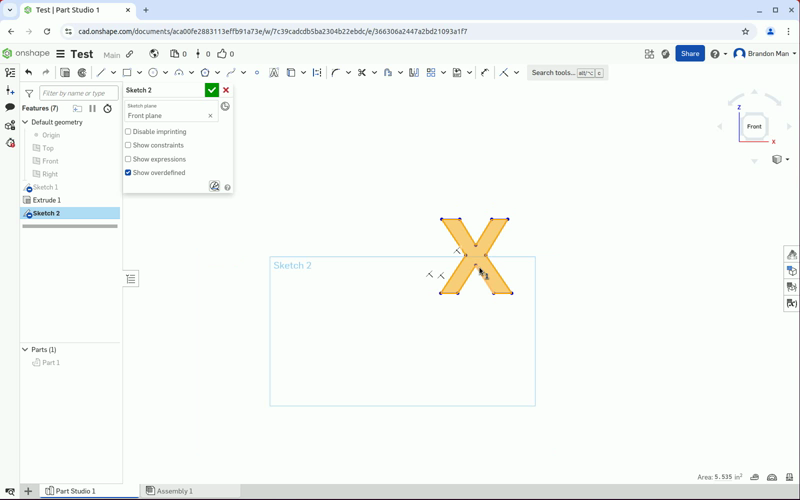
scroll(-6)
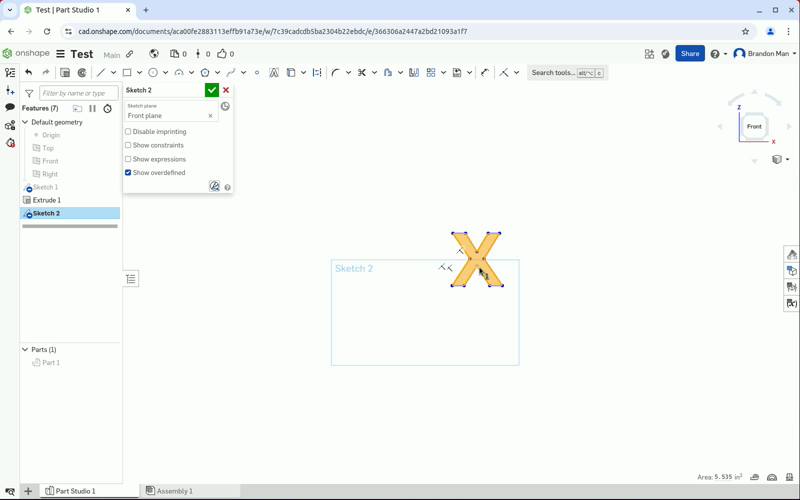
scroll(-6)
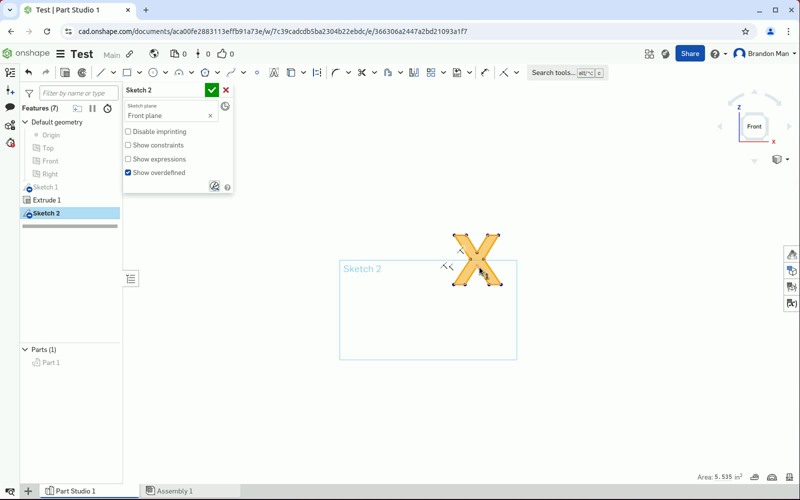
scroll(-6)
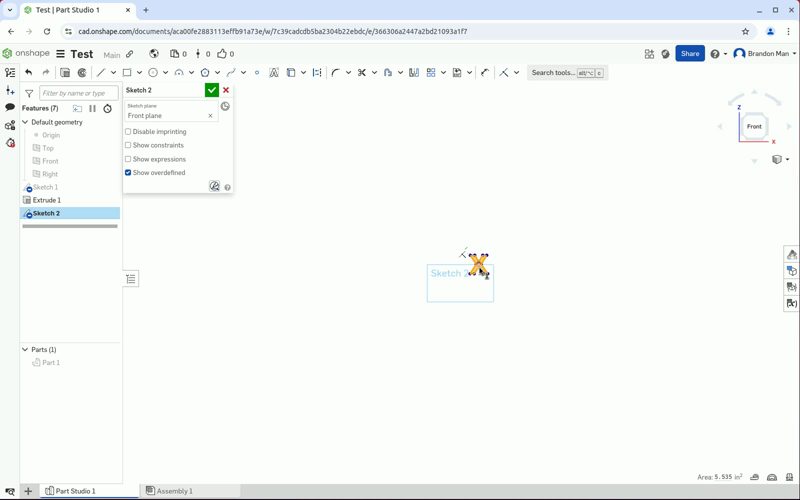
mouse_move(73, 352)
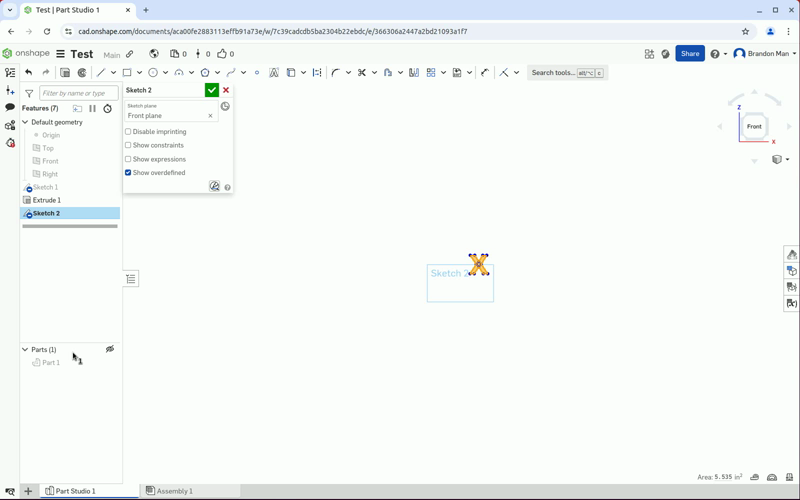
key(shift+y)
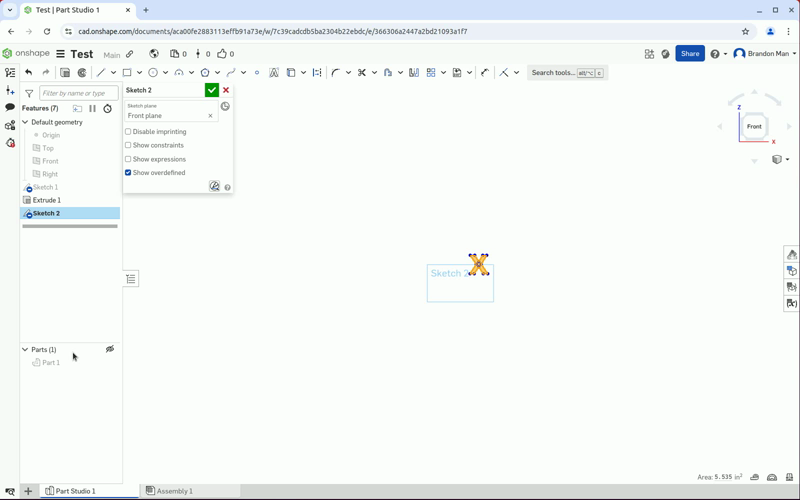
key(shift+e)
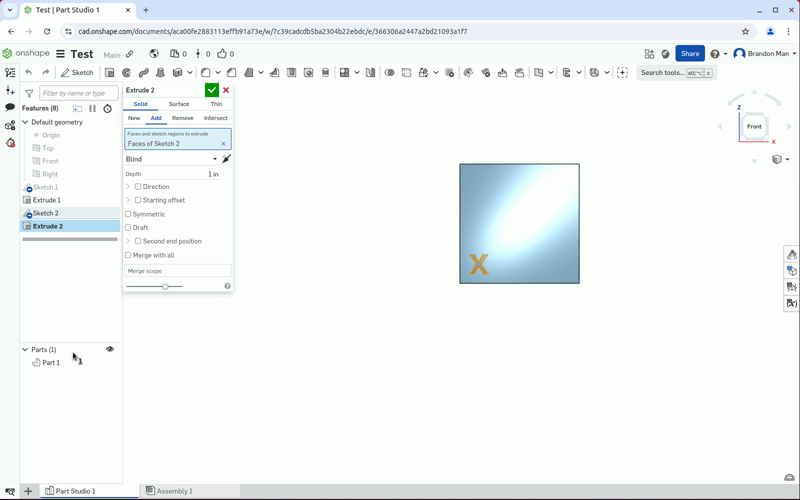
mouse_move(143, 106)
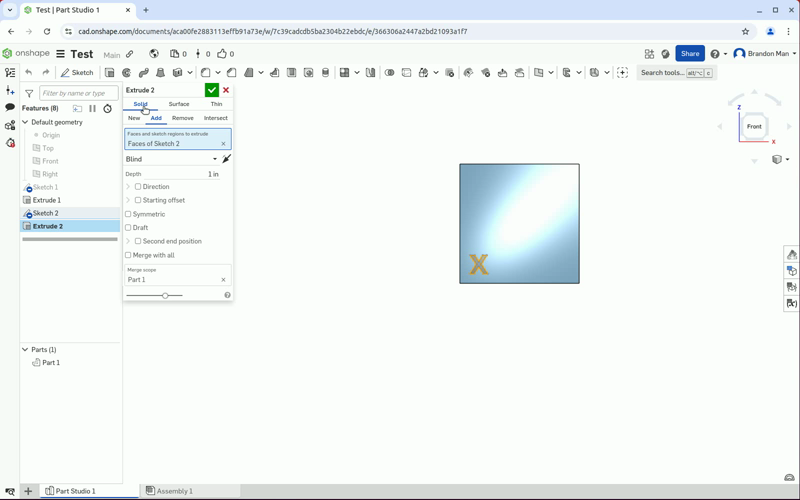
click(143, 106)
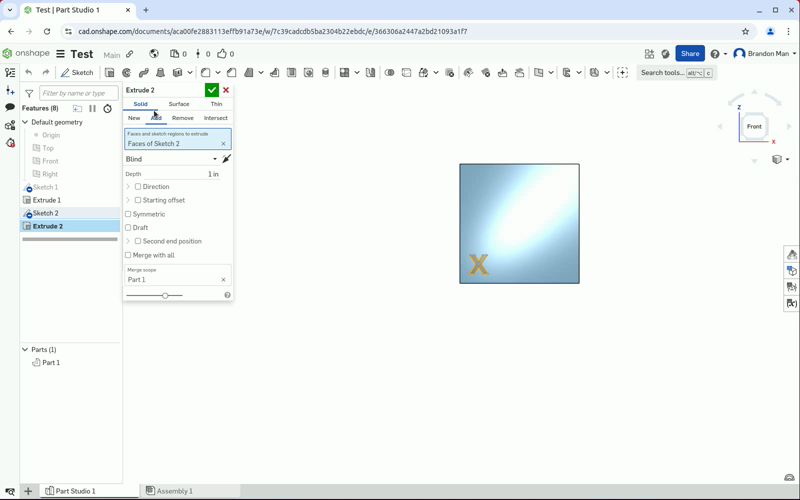
mouse_move(186, 120)
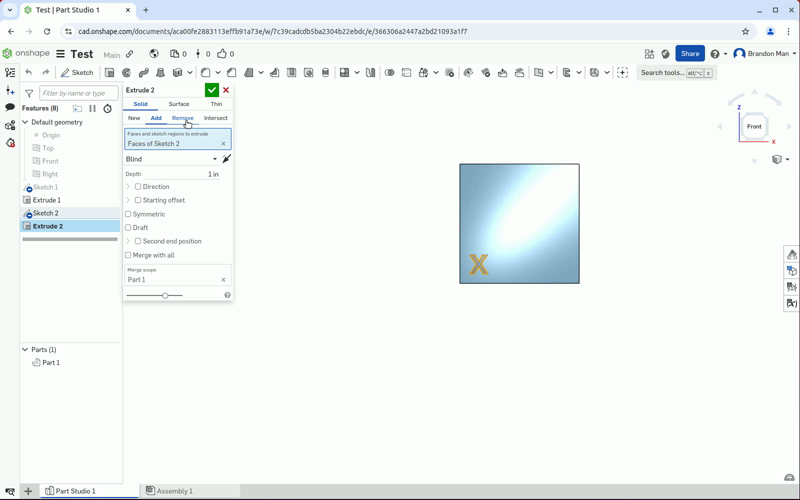
click(186, 120)
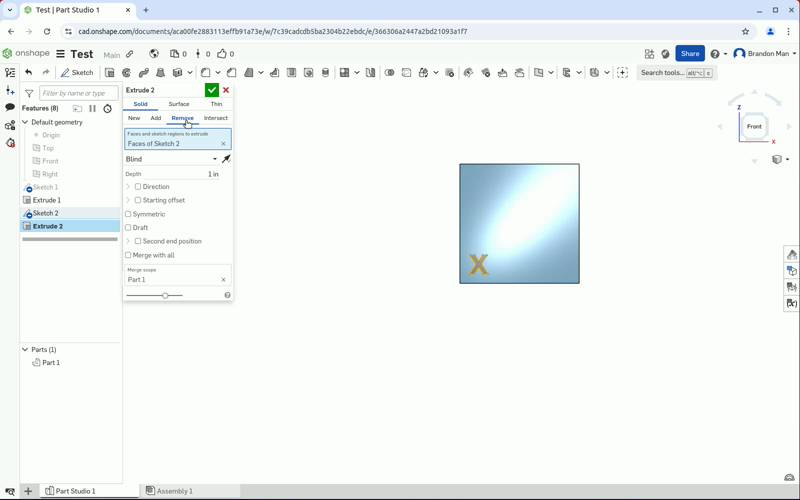
key(tab, 4)
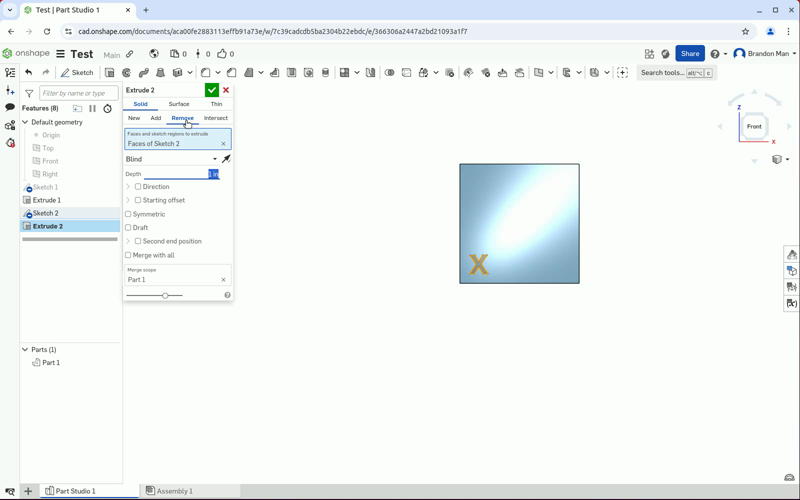
text(0.481)
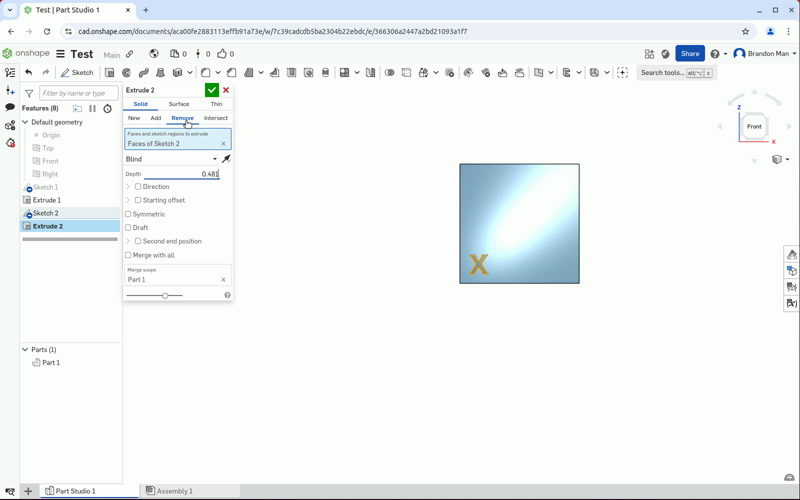
key(tab, 6)
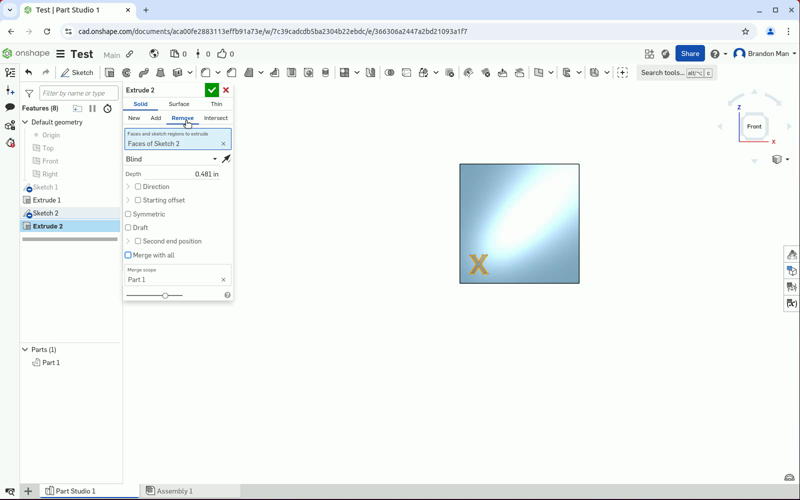
key(space)
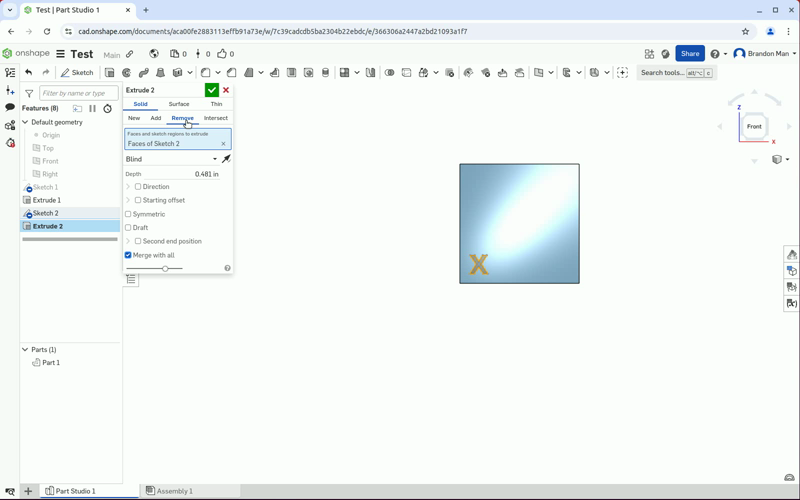
key(enter)
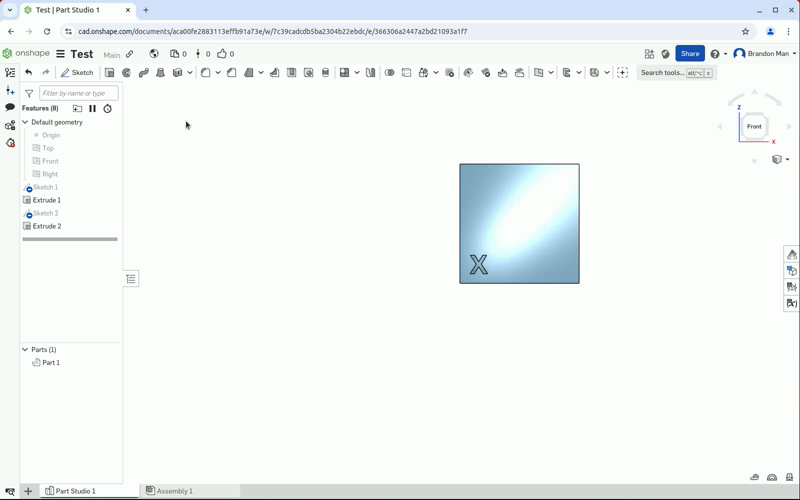
key(shift+h)
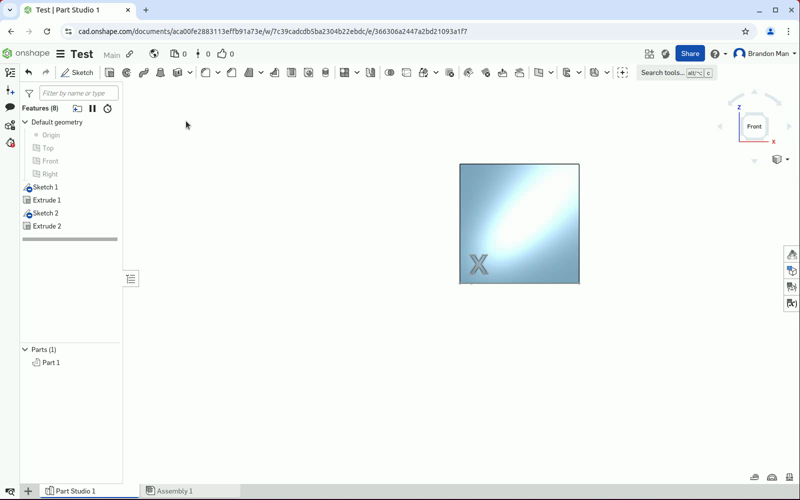
key(shift+h)
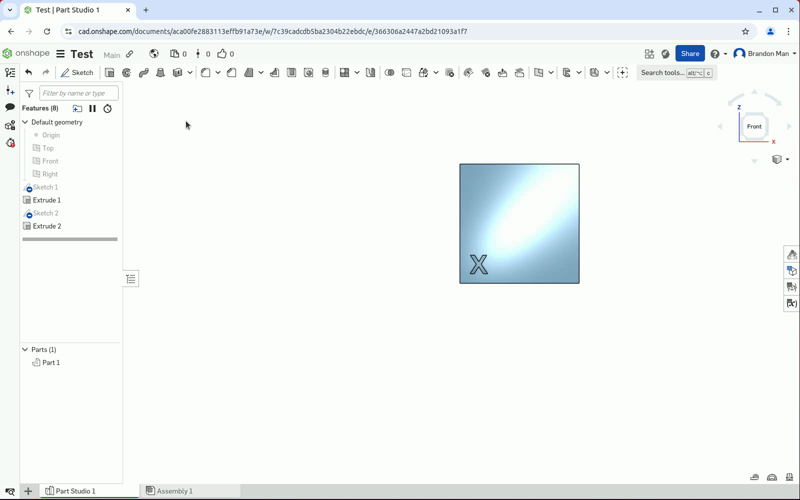
mouse_move(73, 189)
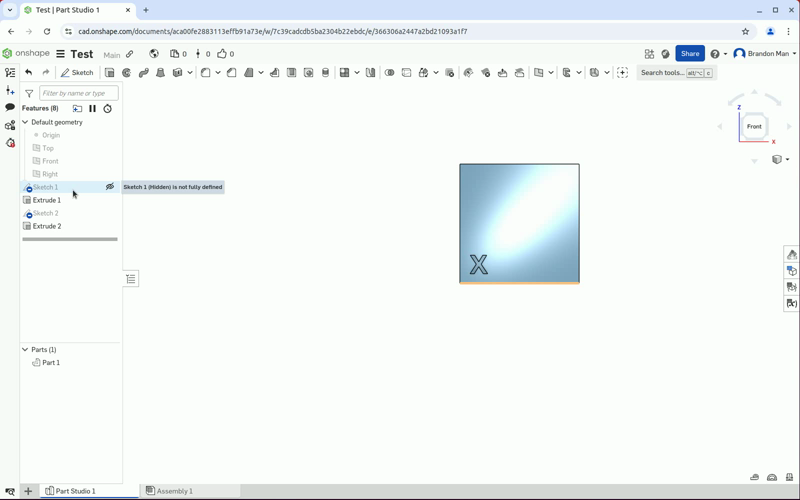
click(73, 189)
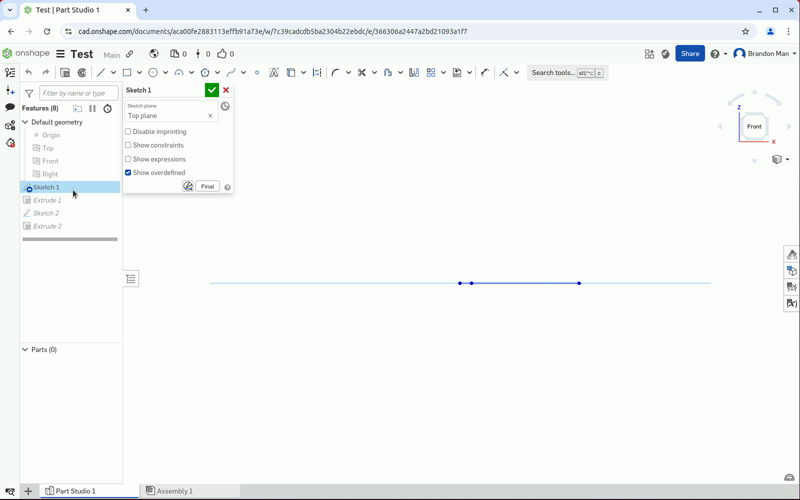
mouse_move(229, 92)
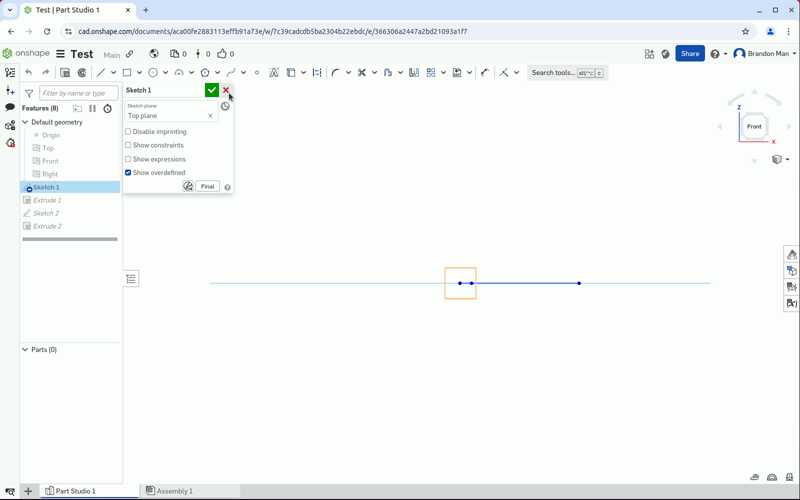
click(229, 92)
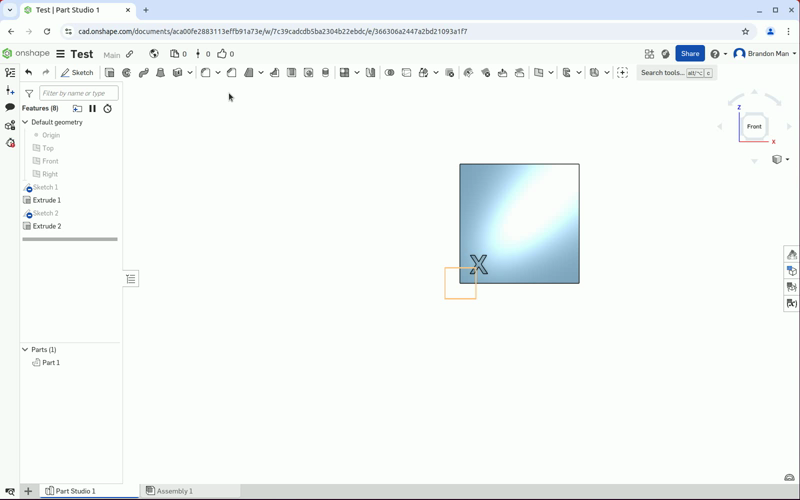
mouse_move(73, 352)
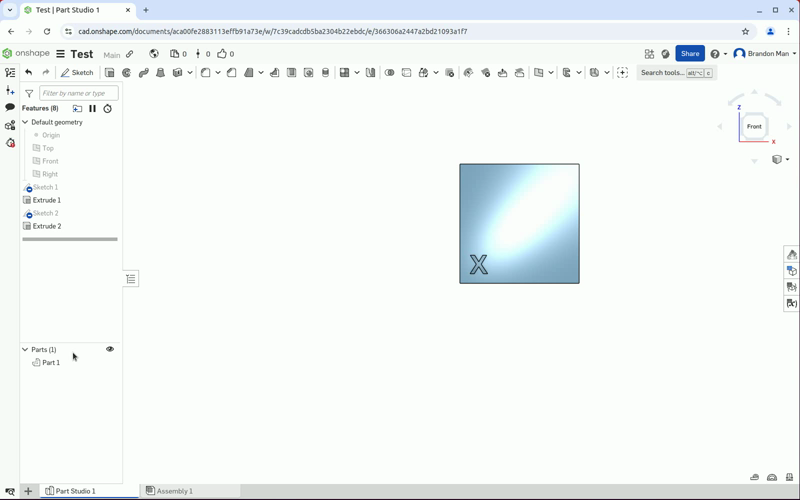
key(y)
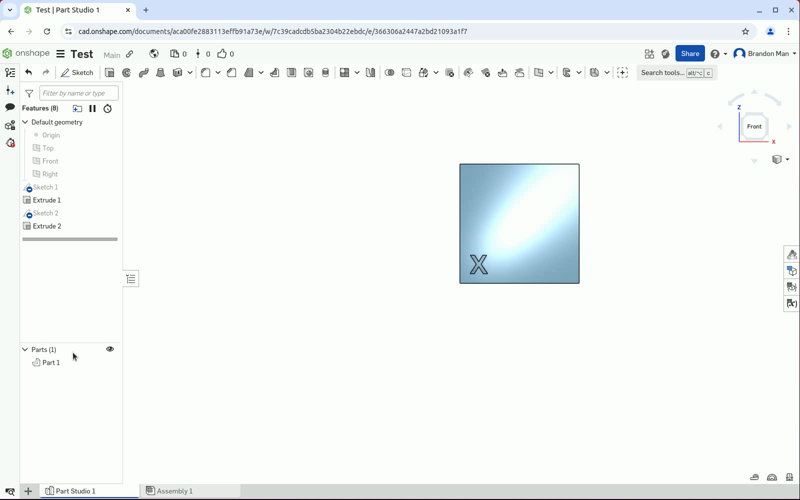
key(shift+p)
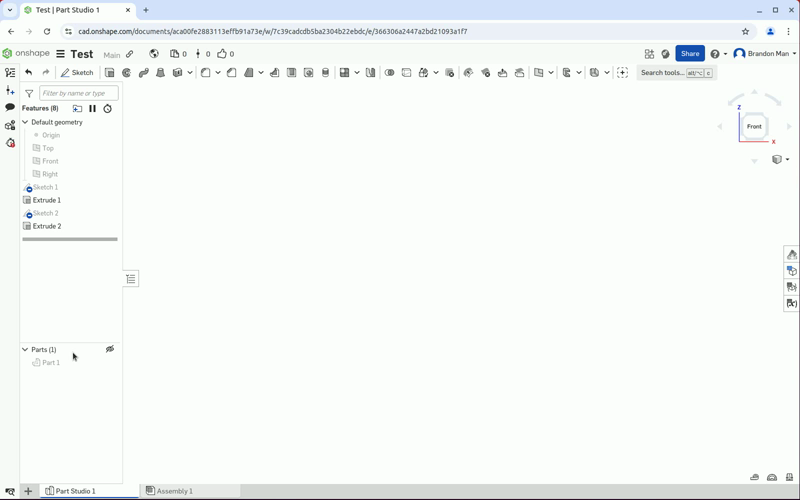
key(space)
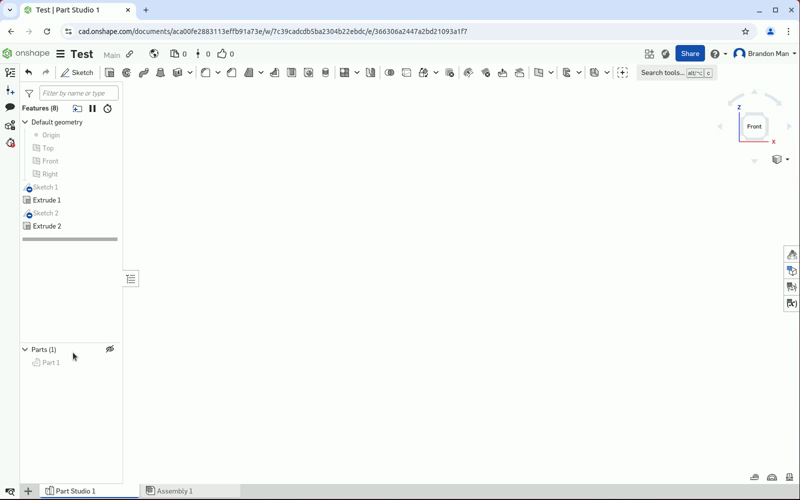
key_down(shift)
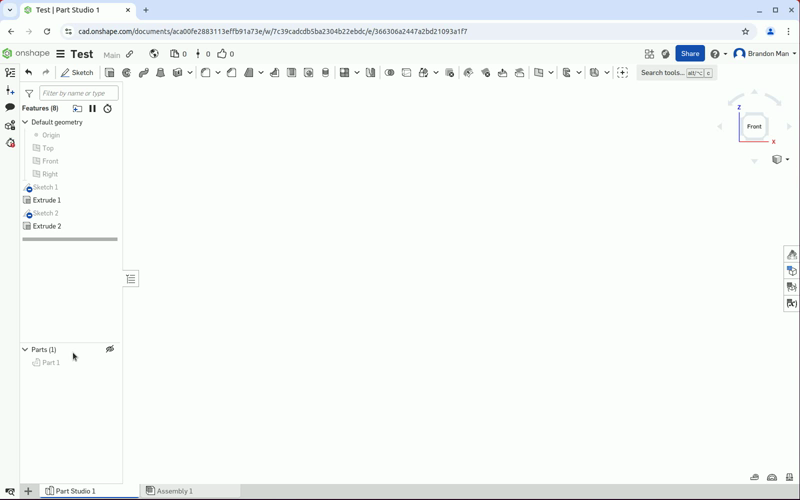
key(left)
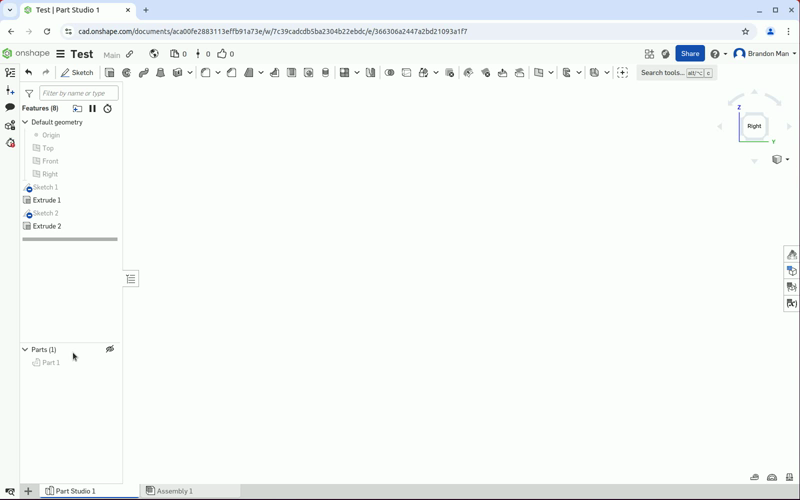
key_up(shift)
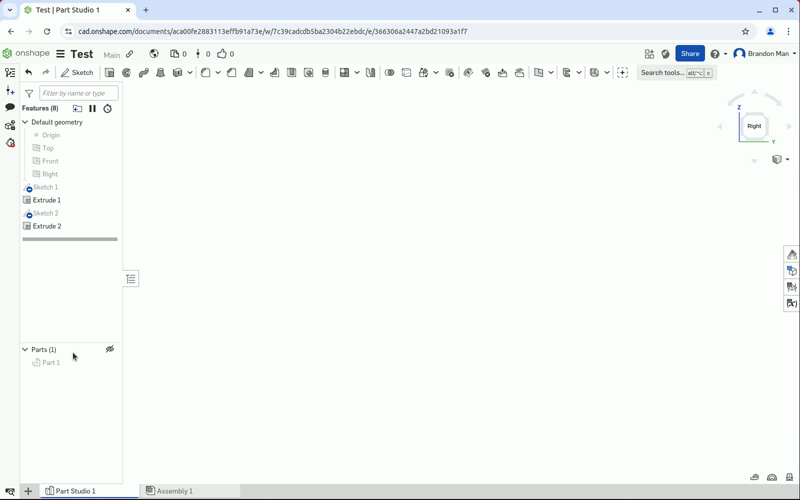
mouse_move(73, 352)
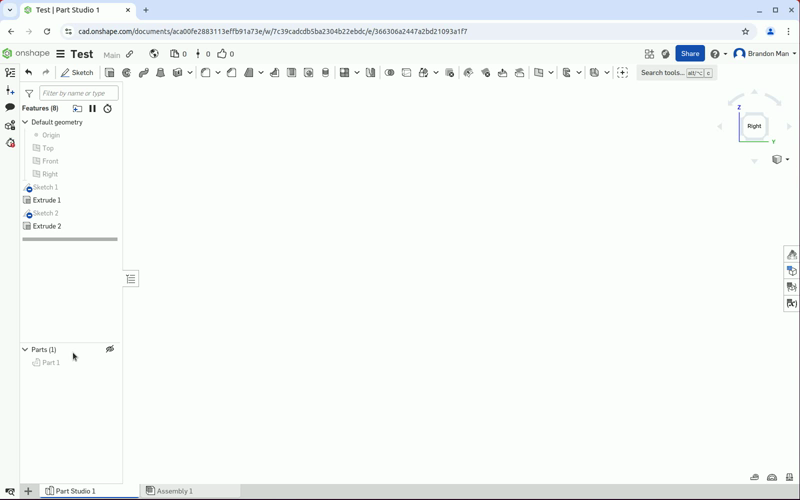
key(shift+y)
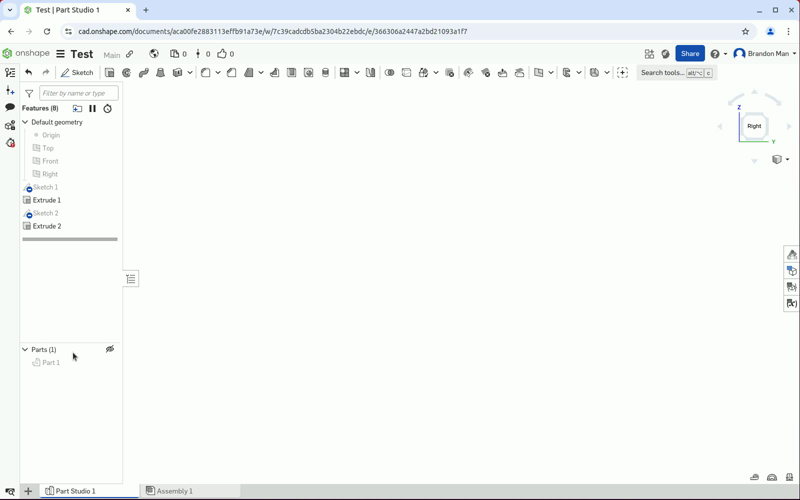
key(shift+s)
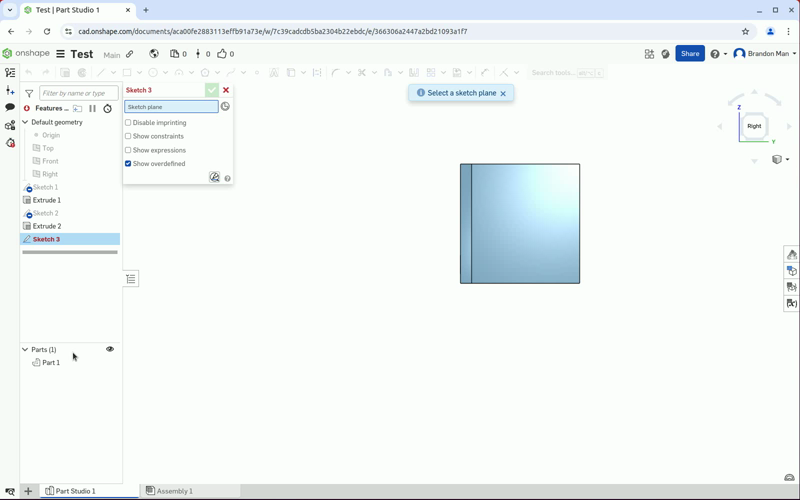
mouse_move(73, 176)
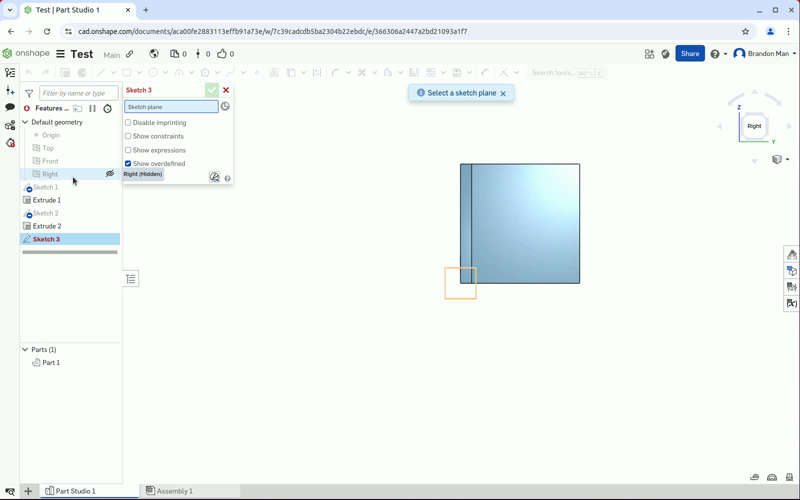
click(73, 176)
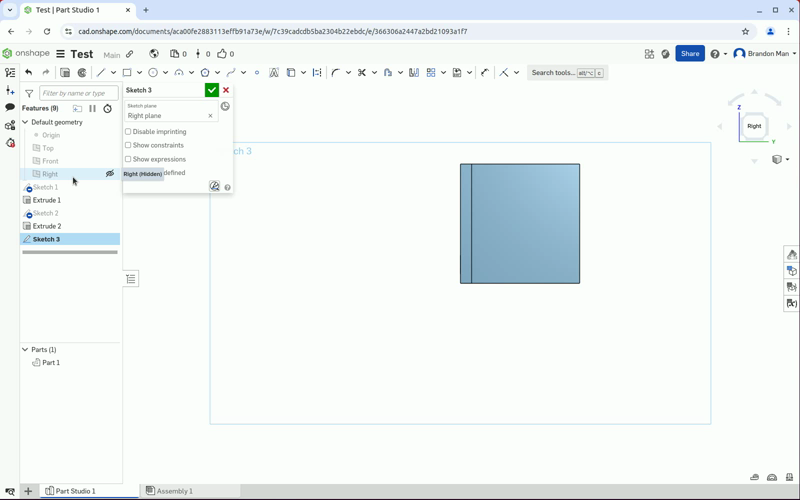
mouse_move(73, 352)
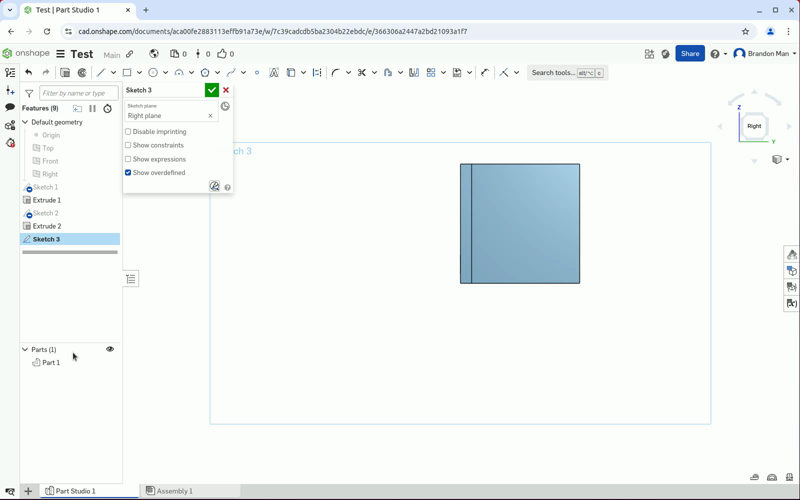
key(y)
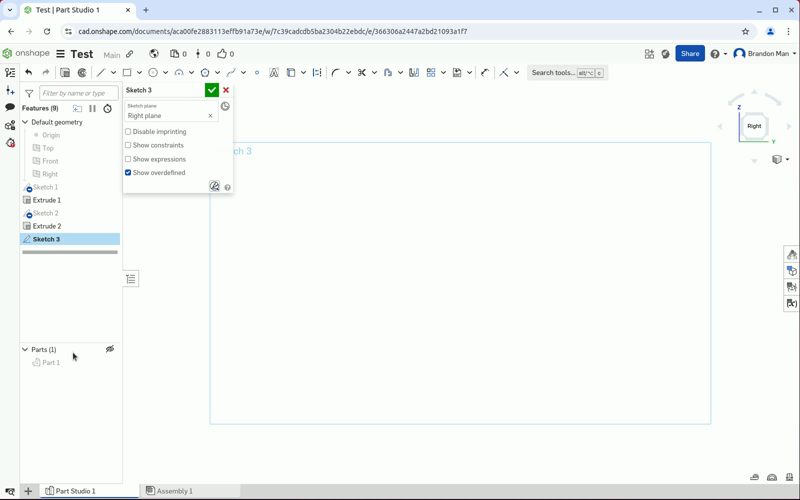
key(l)
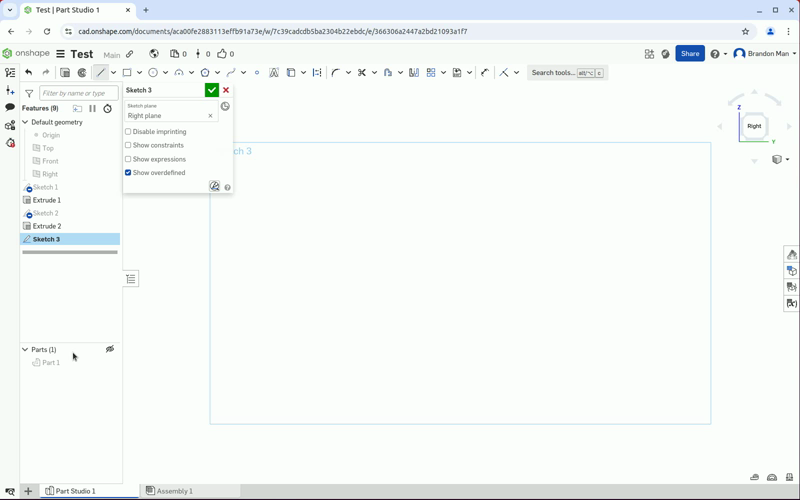
key_down(shift)
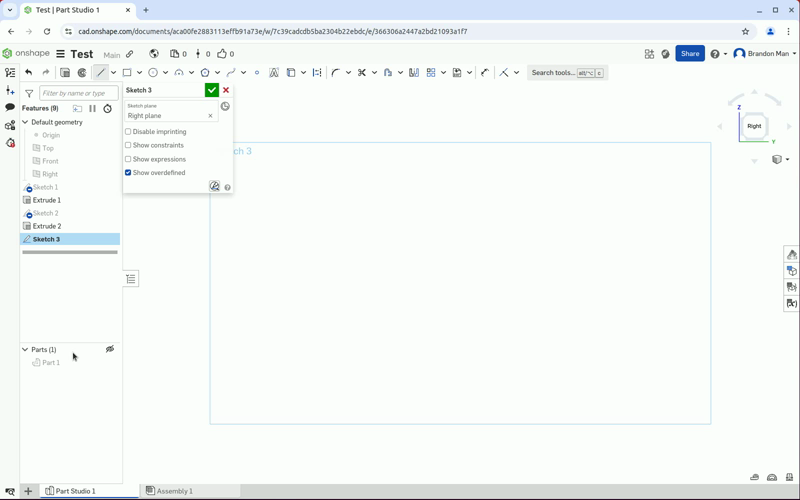
mouse_move(547, 255)
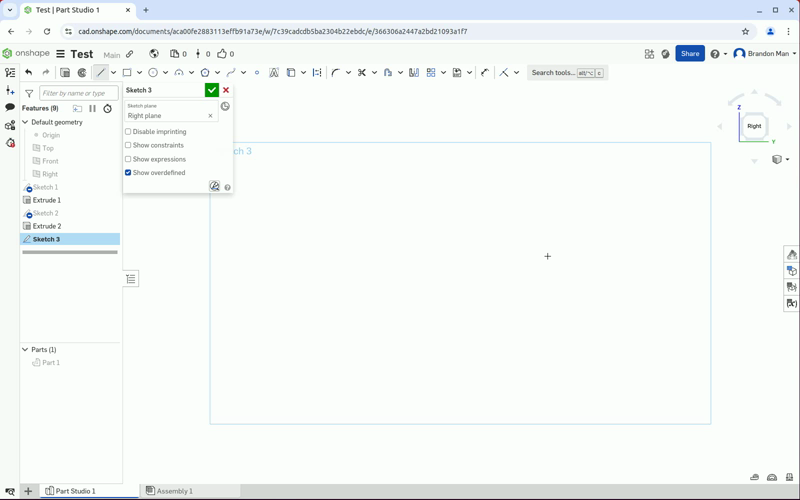
click(547, 255)
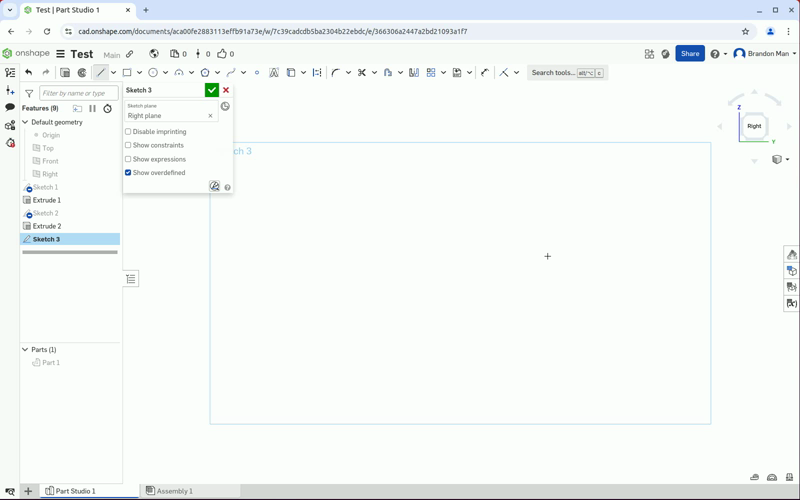
key_up(shift)
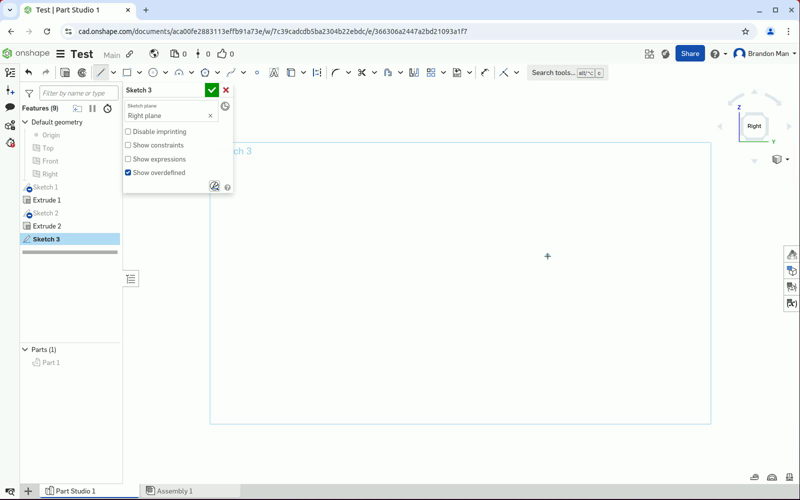
key_down(shift)
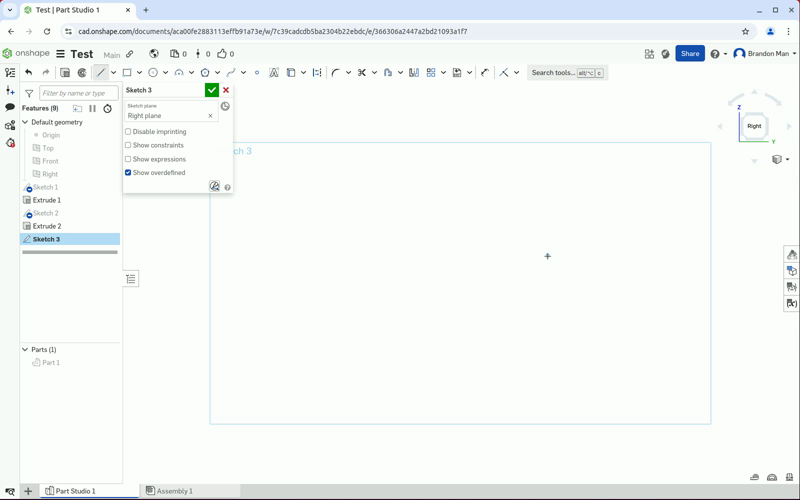
mouse_move(577, 255)
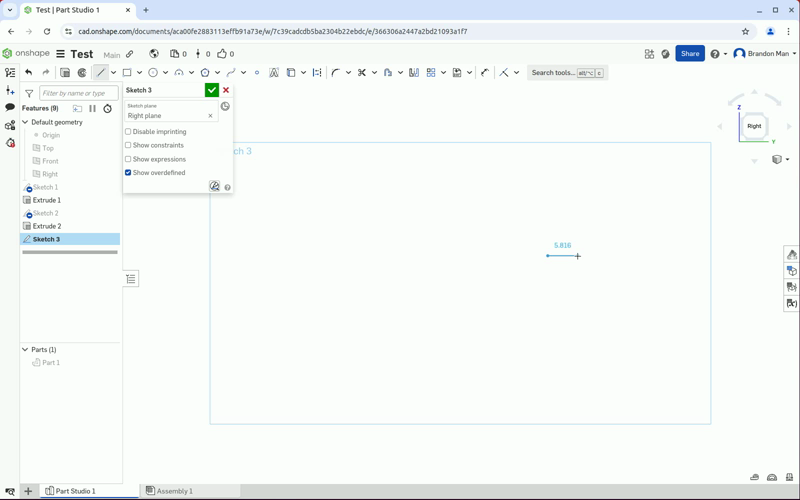
mouse_move(553, 267)
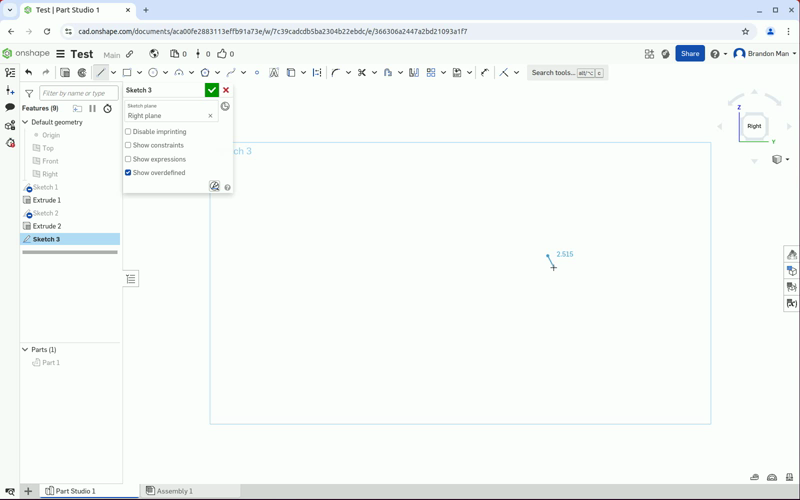
click(553, 267)
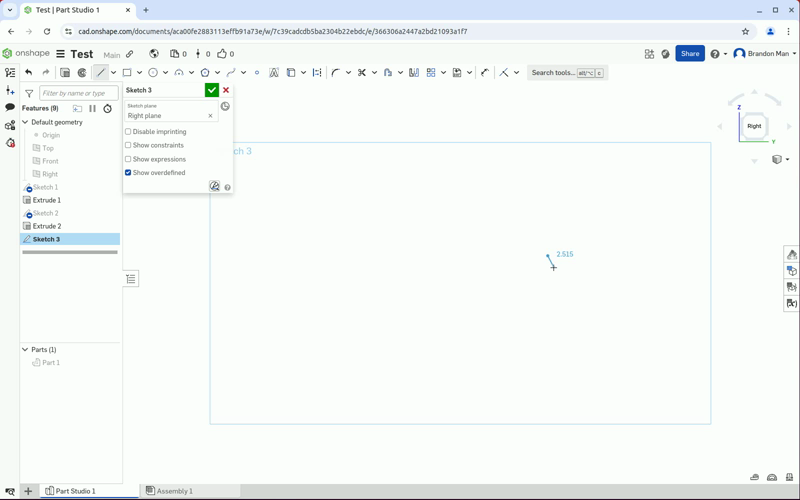
key_up(shift)
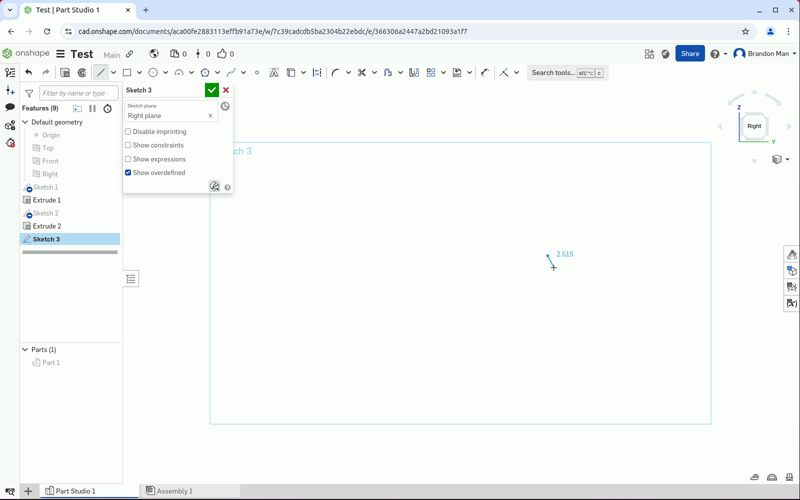
key_down(shift)
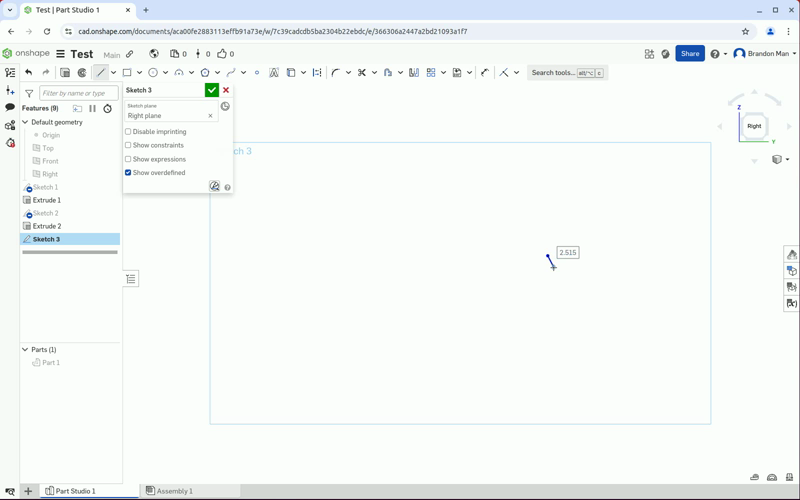
mouse_move(583, 267)
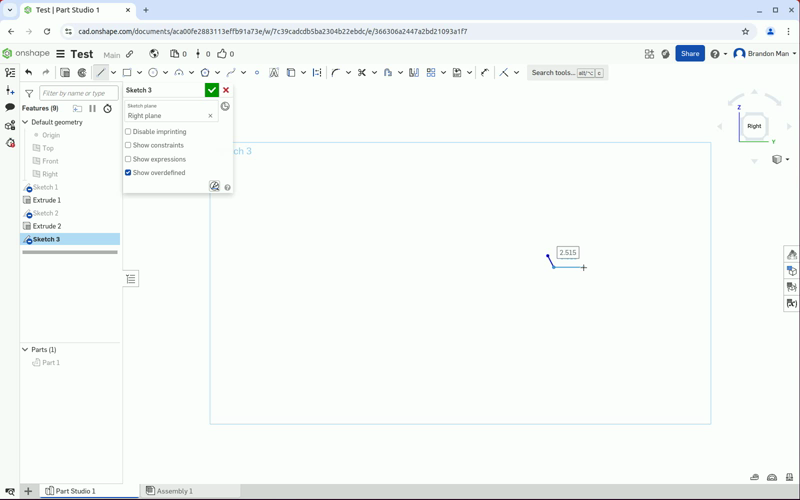
mouse_move(553, 274)
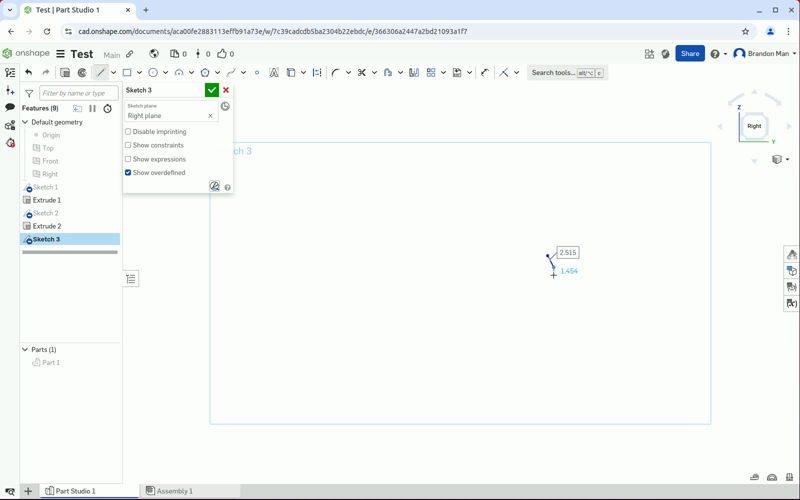
scroll(6)
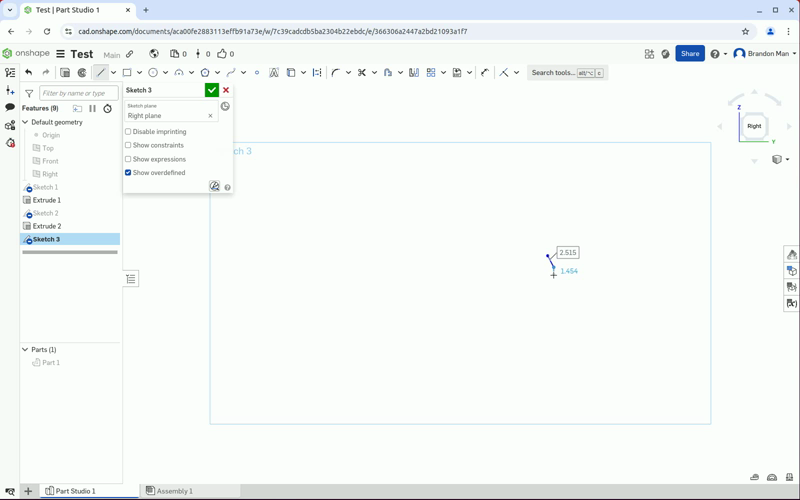
scroll(6)
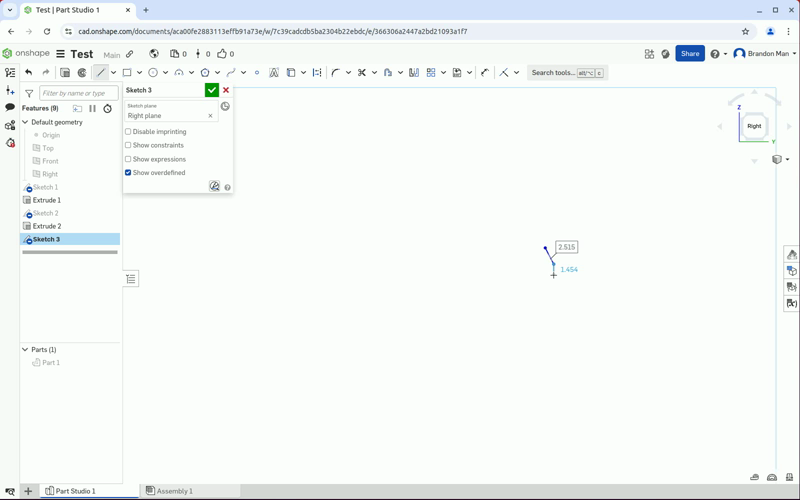
scroll(6)
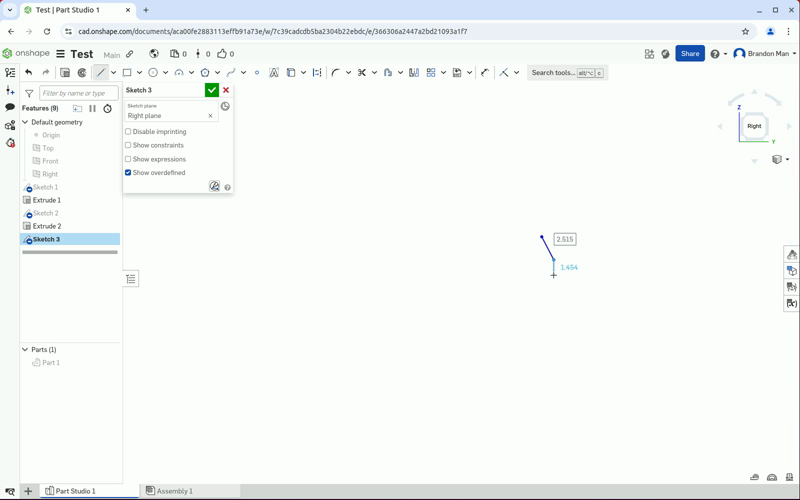
scroll(6)
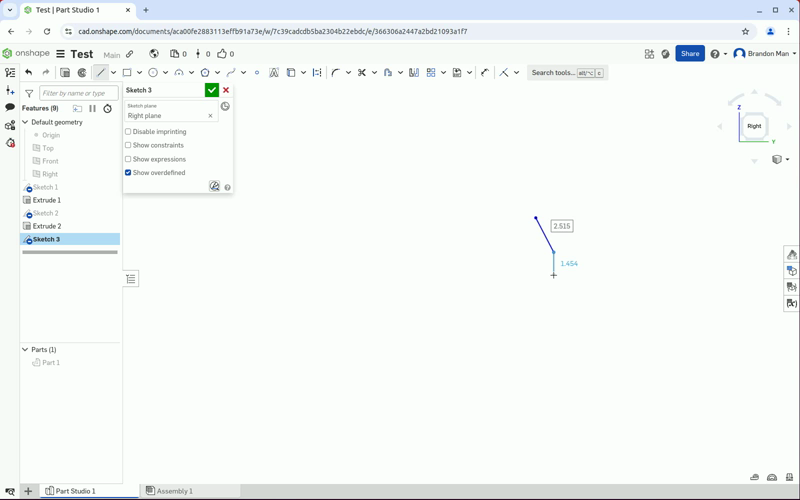
scroll(6)
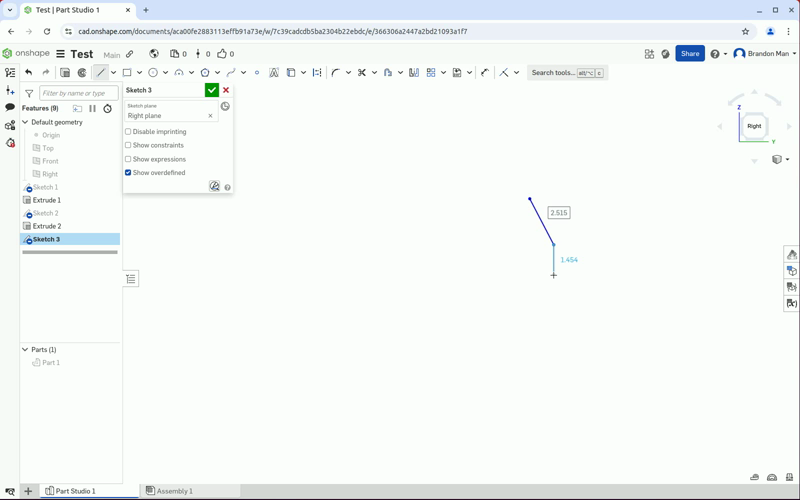
scroll(6)
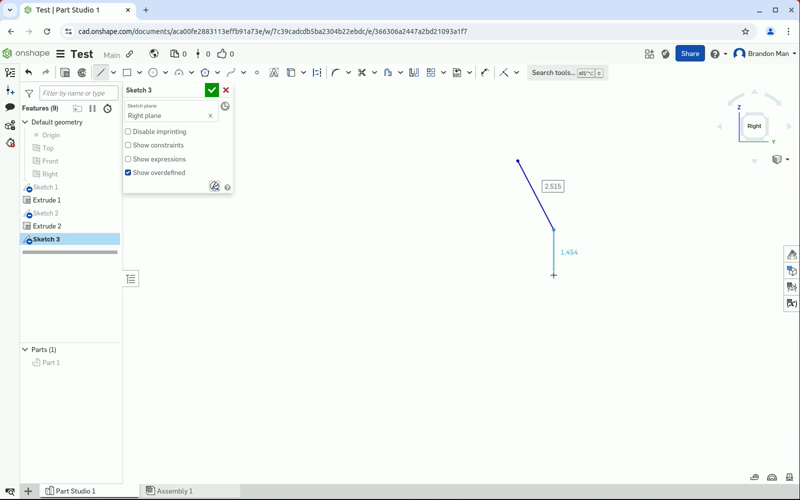
scroll(6)
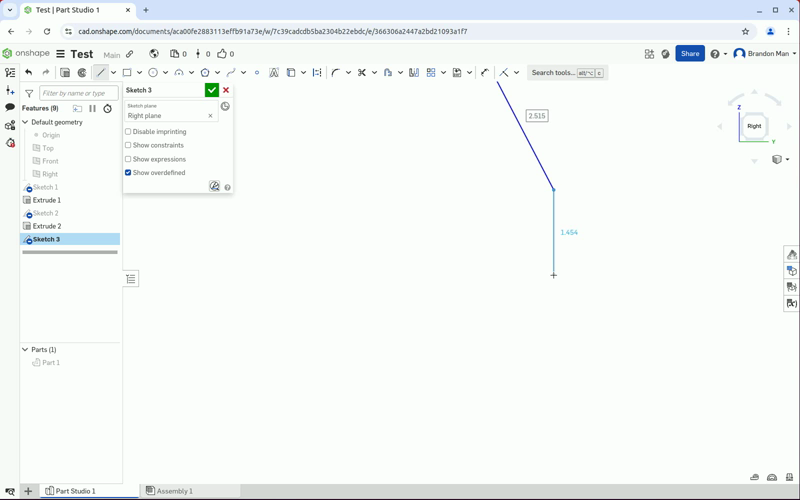
click(553, 274)
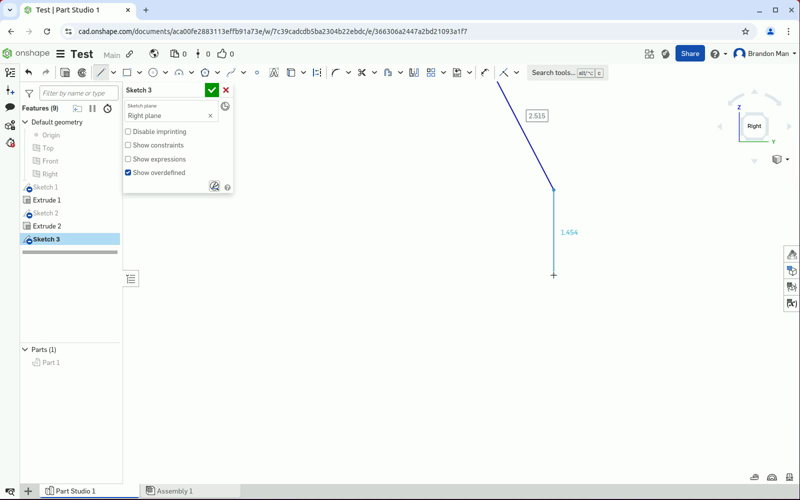
scroll(-6)
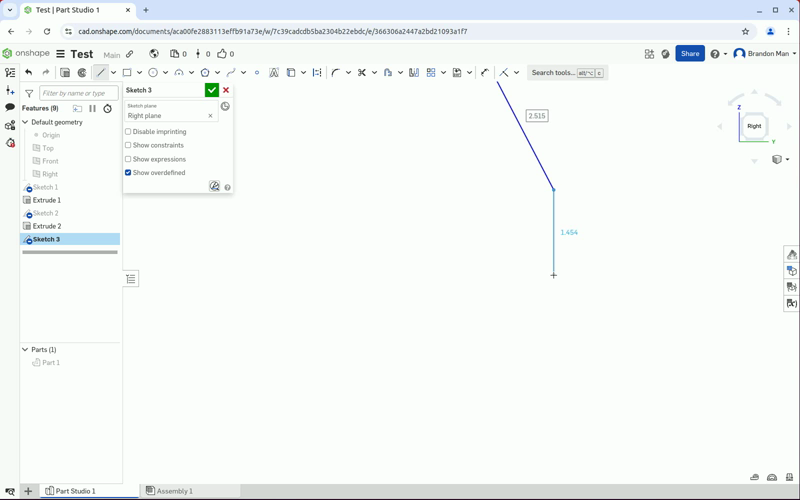
scroll(-6)
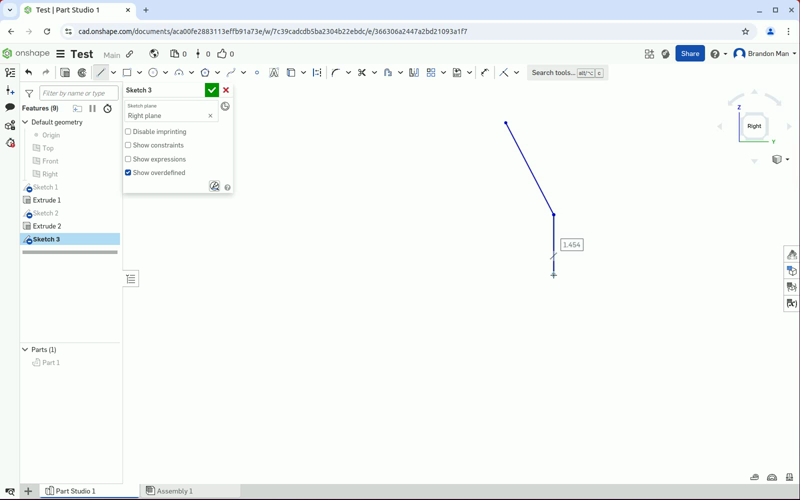
scroll(-6)
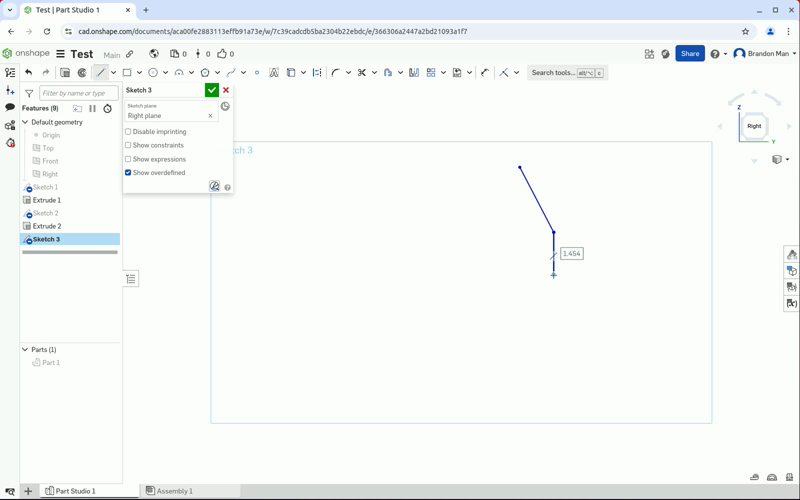
scroll(-6)
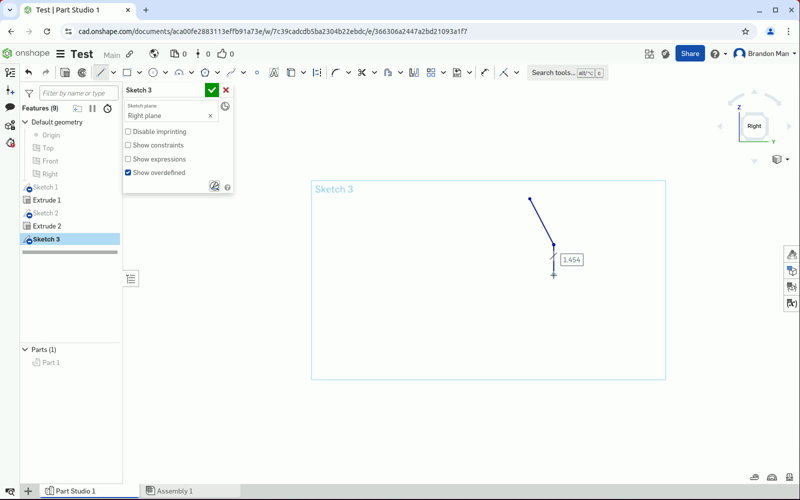
scroll(-6)
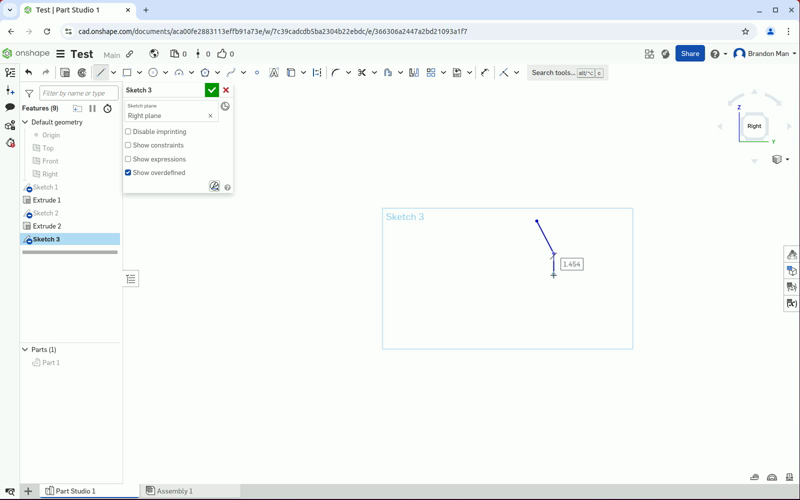
scroll(-6)
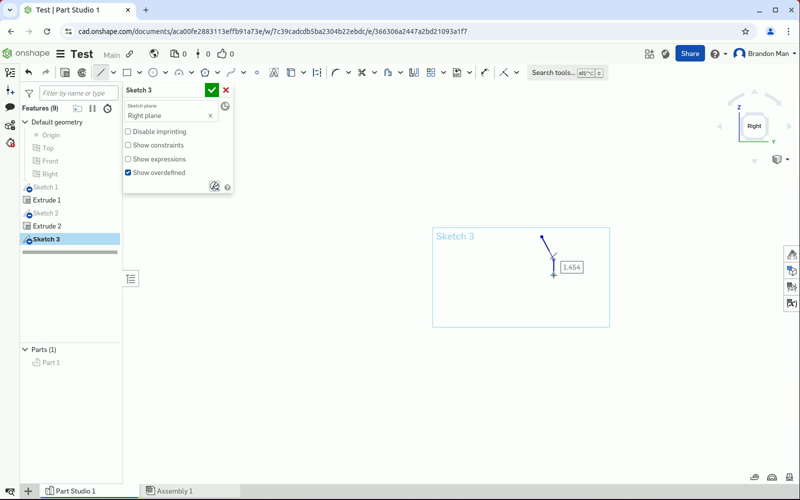
scroll(-6)
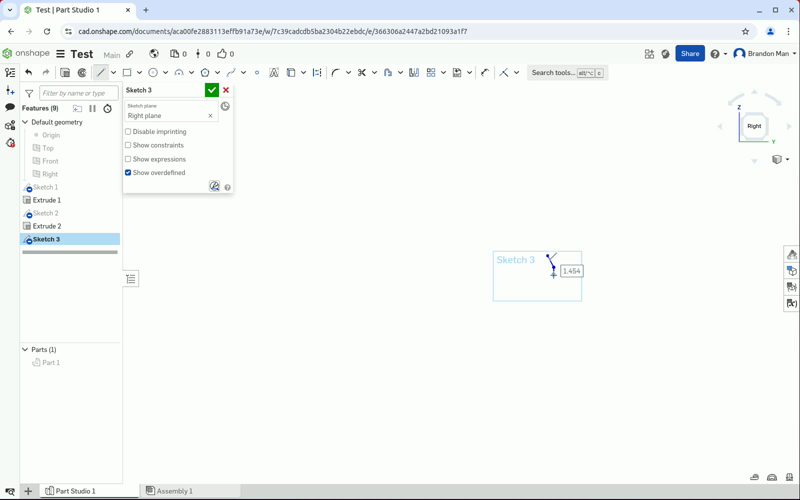
key_up(shift)
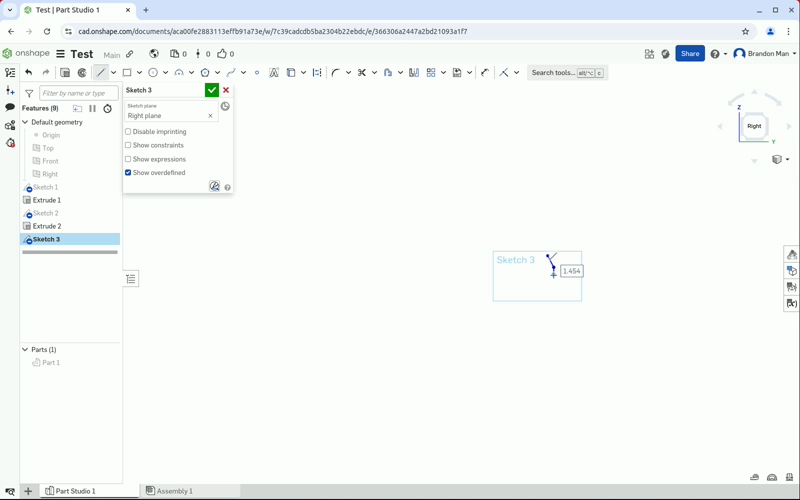
key_down(shift)
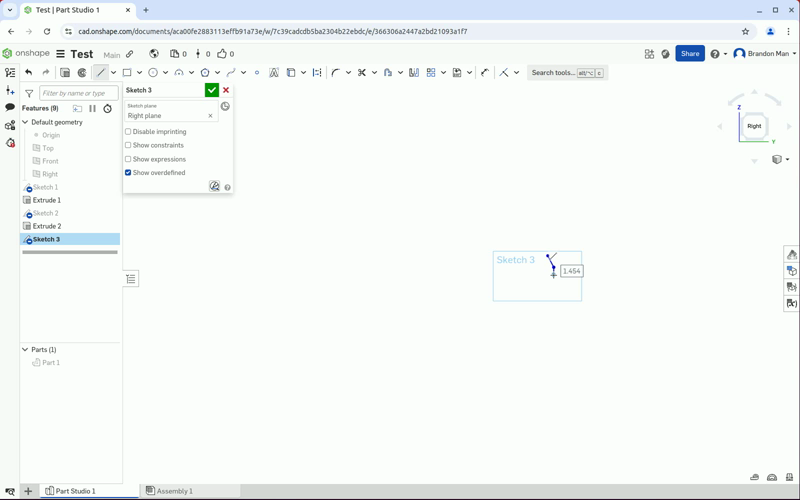
mouse_move(583, 274)
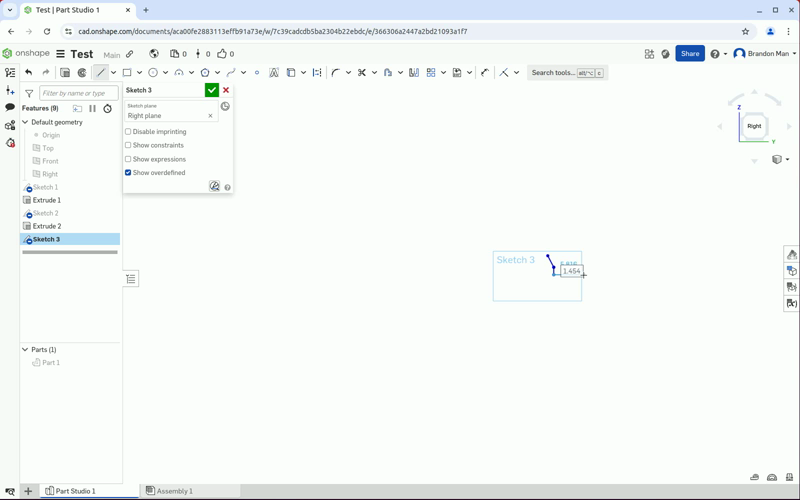
mouse_move(557, 274)
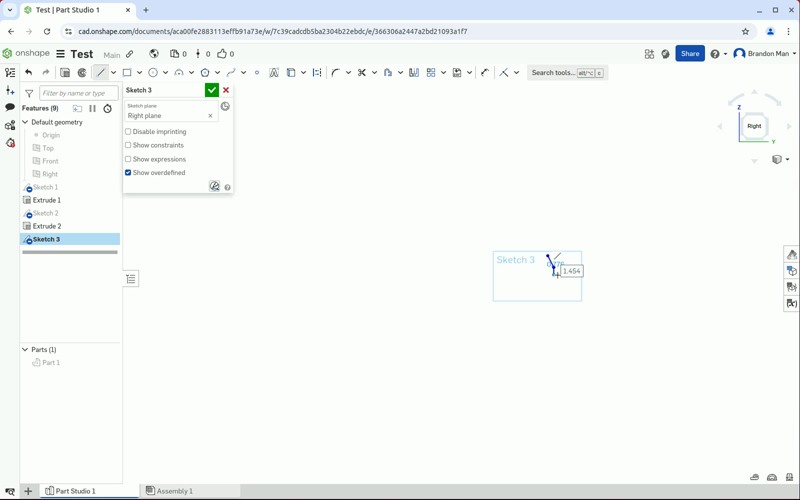
scroll(6)
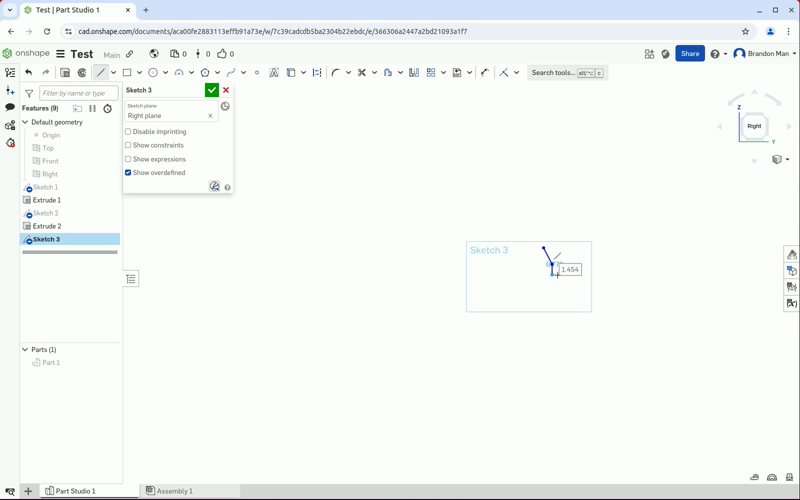
scroll(6)
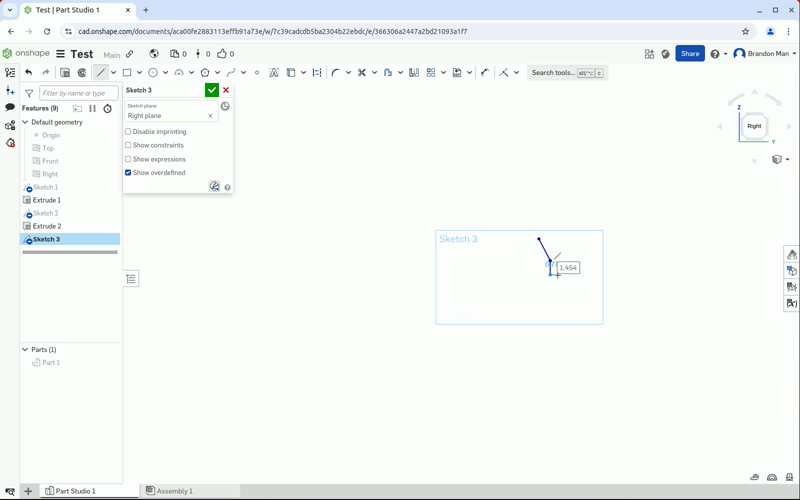
scroll(6)
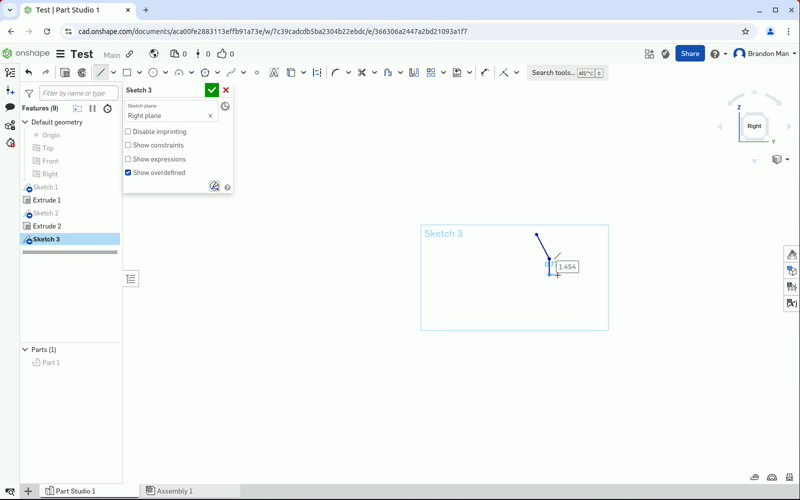
scroll(6)
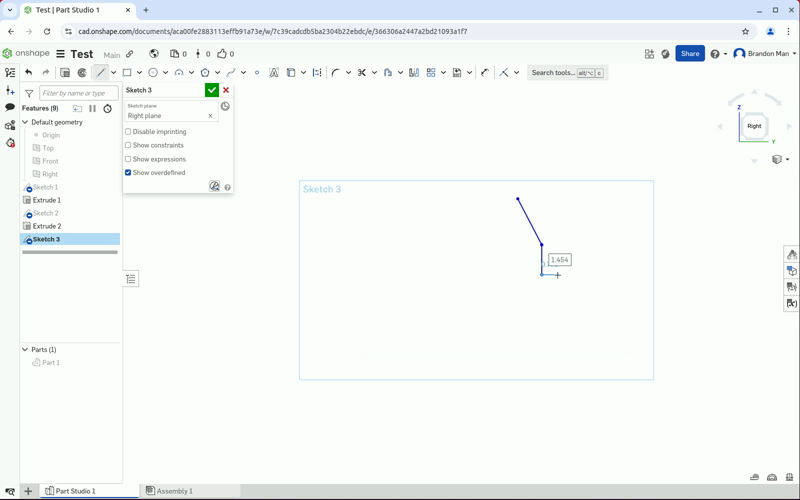
scroll(6)
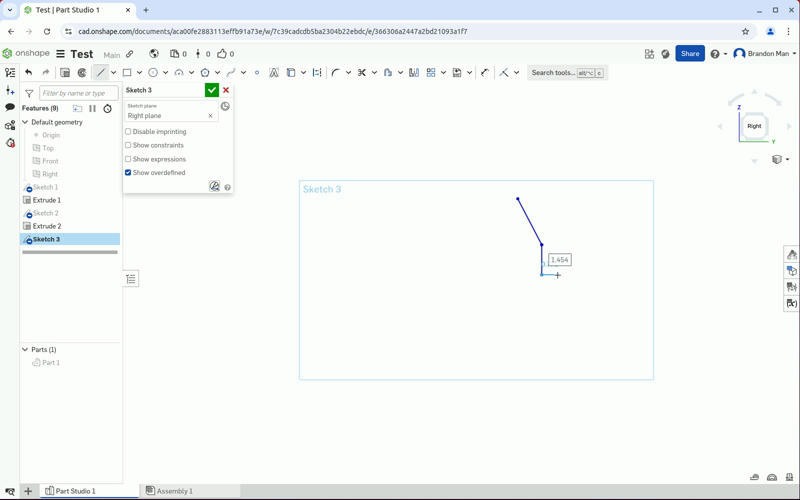
scroll(6)
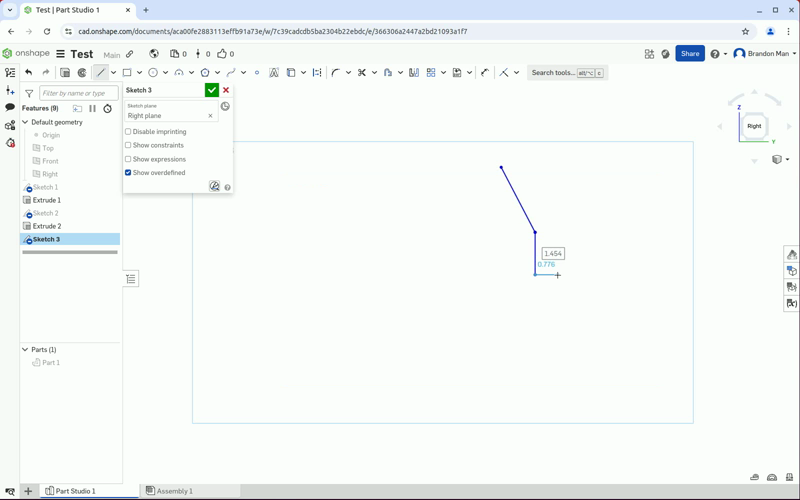
scroll(6)
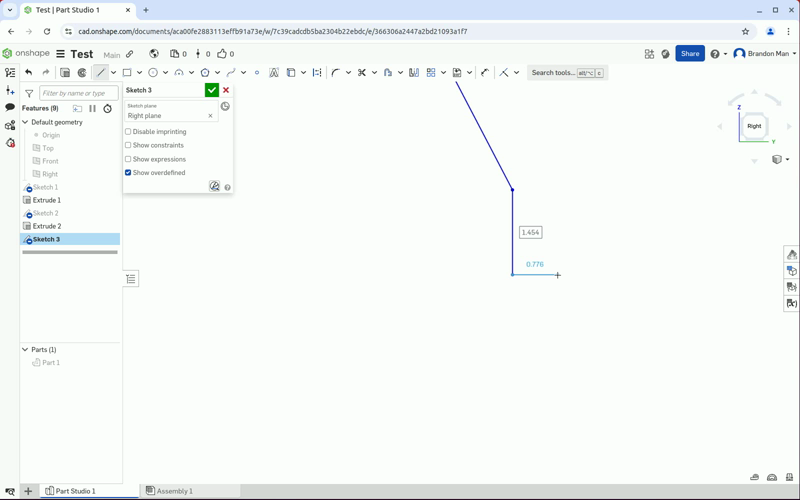
click(557, 274)
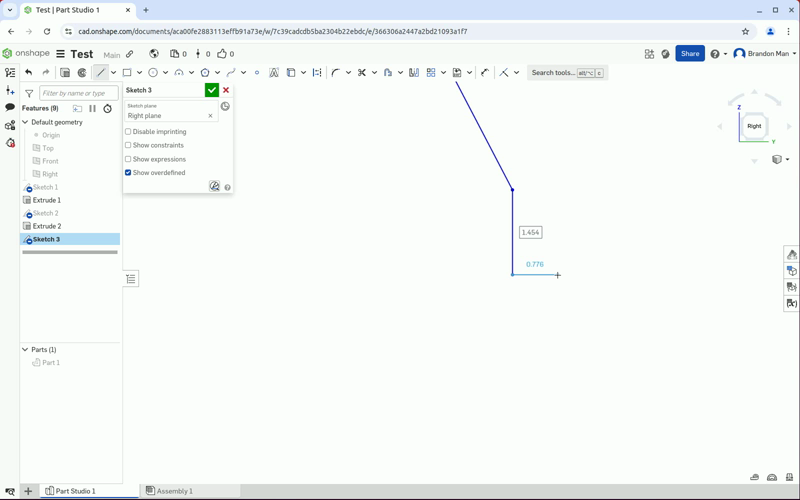
scroll(-6)
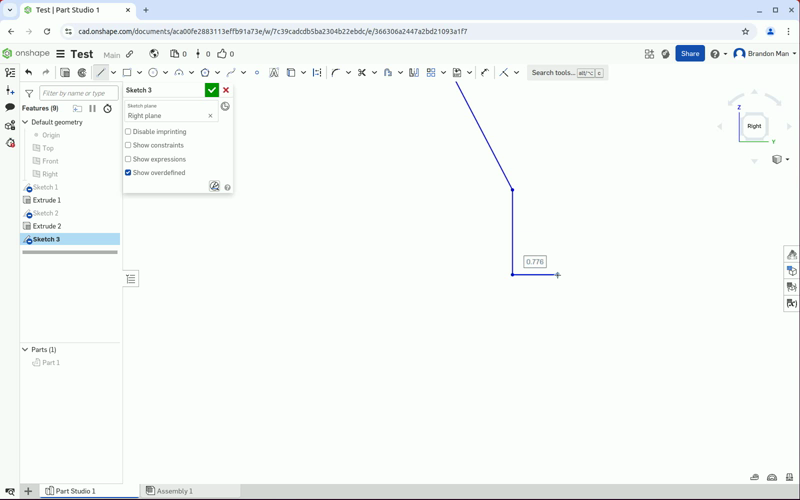
scroll(-6)
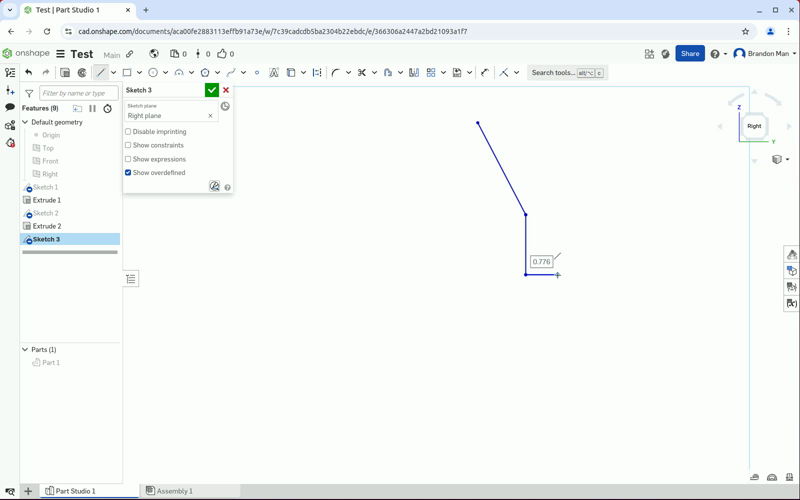
scroll(-6)
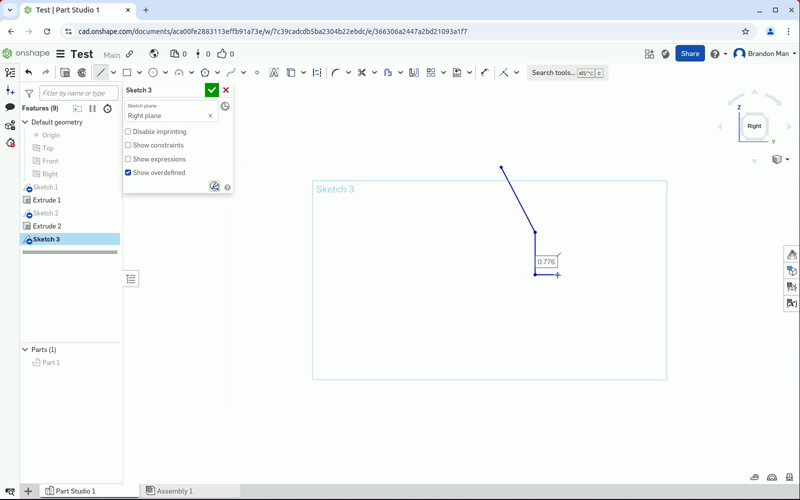
scroll(-6)
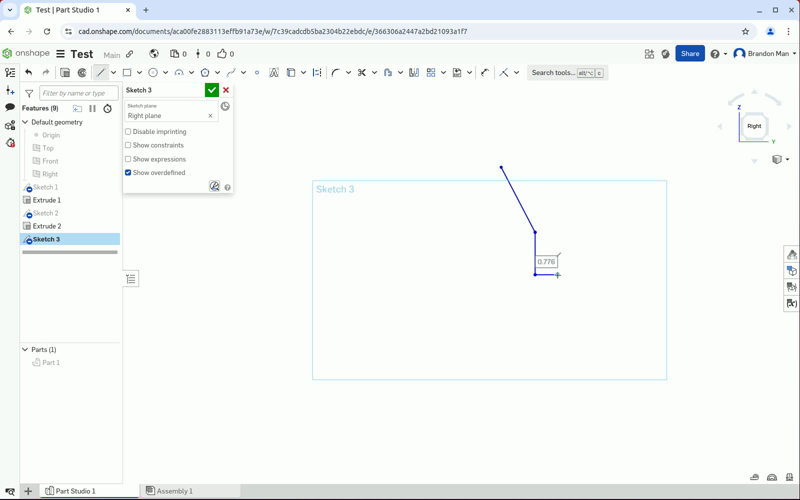
scroll(-6)
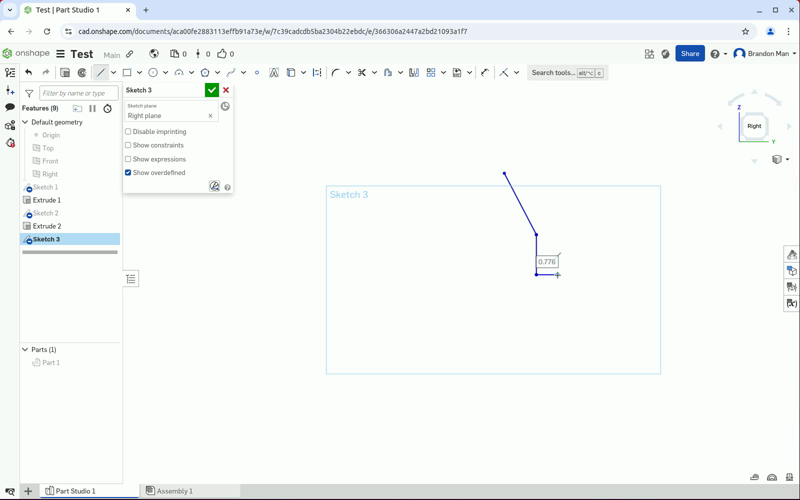
scroll(-6)
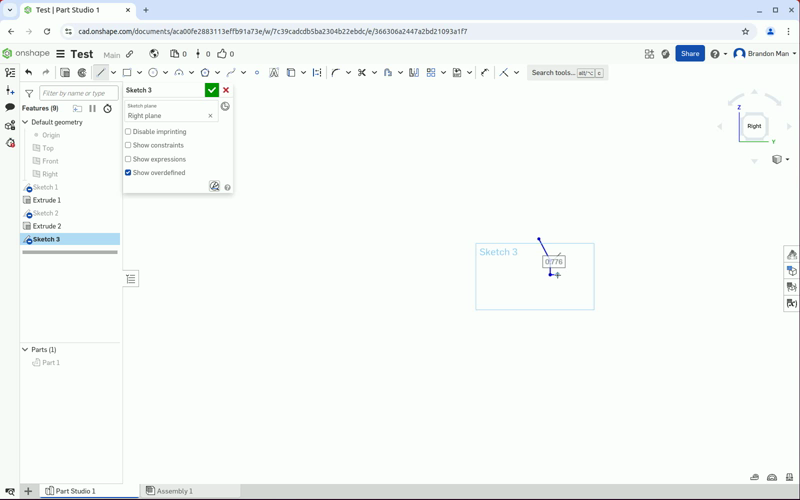
scroll(-6)
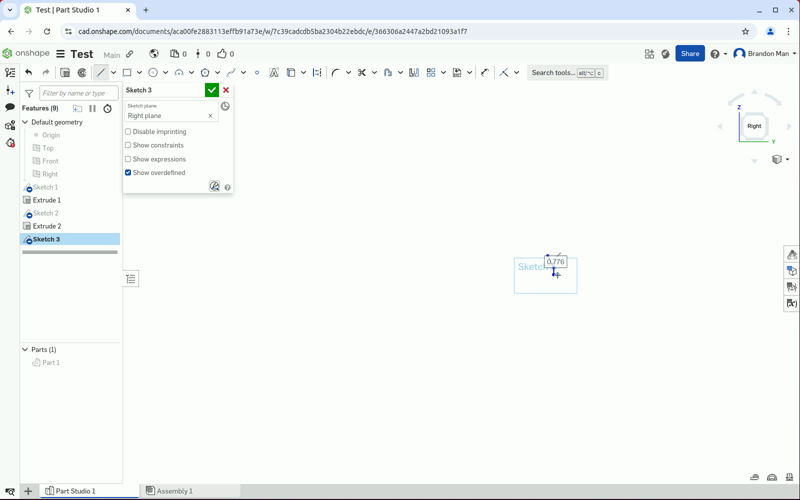
key_up(shift)
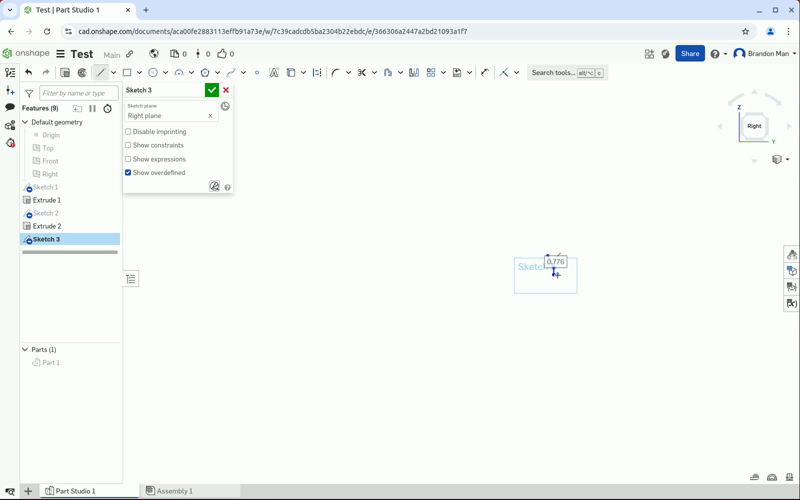
key_down(shift)
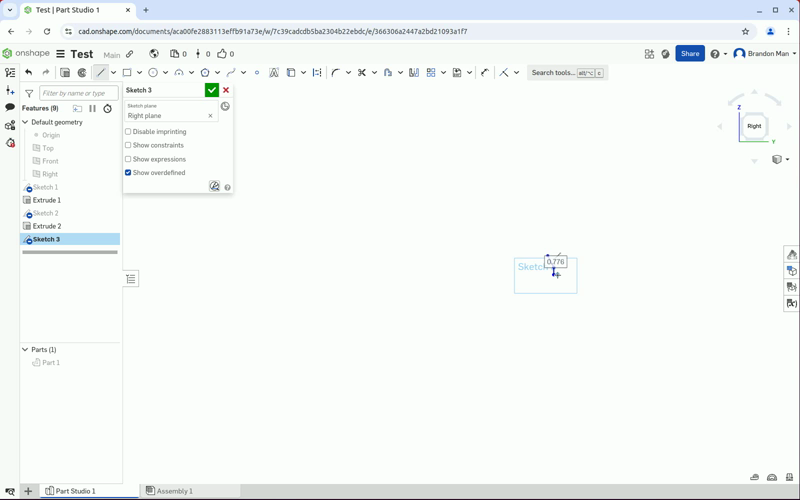
mouse_move(587, 274)
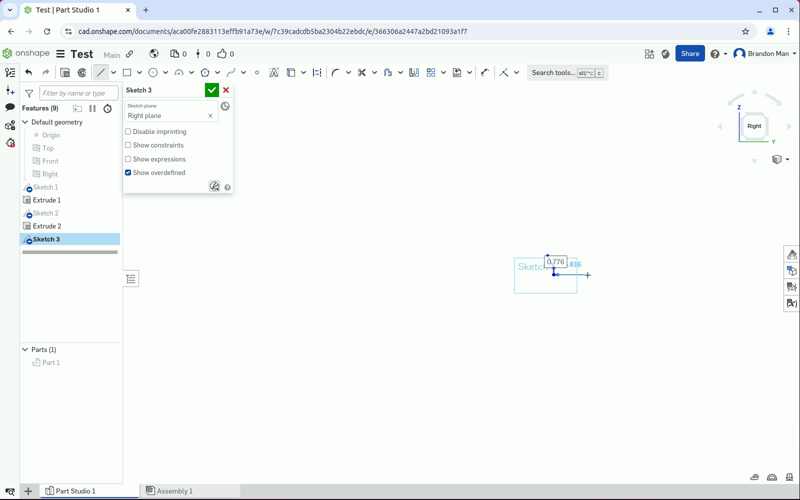
mouse_move(557, 267)
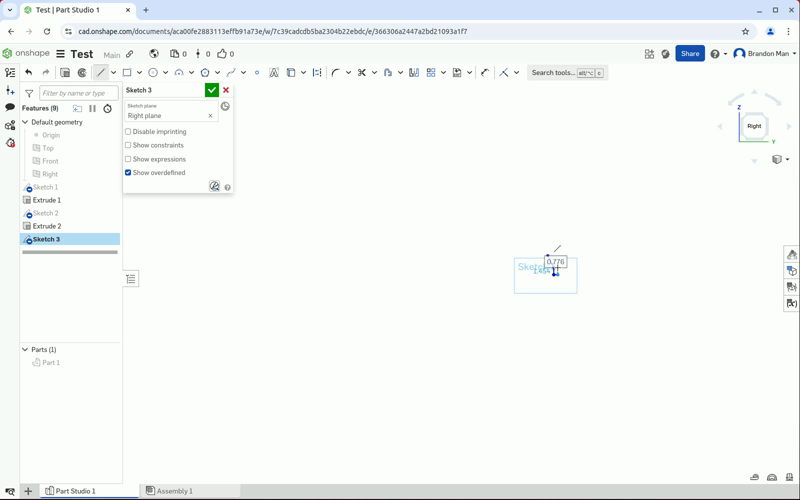
scroll(6)
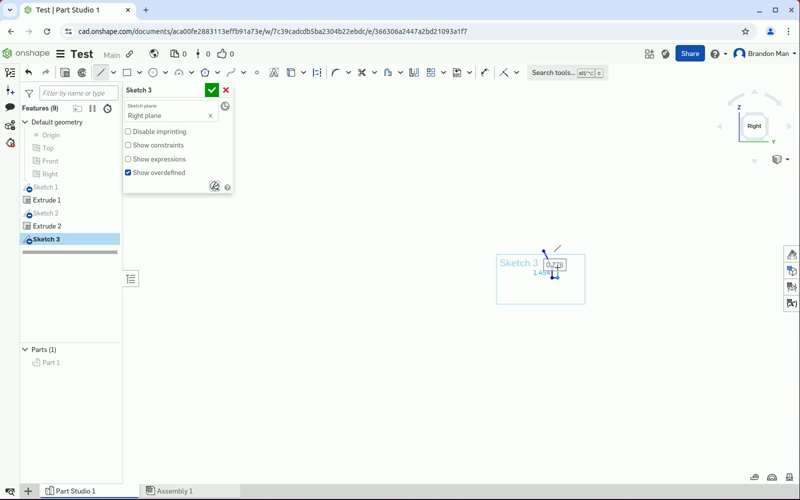
scroll(6)
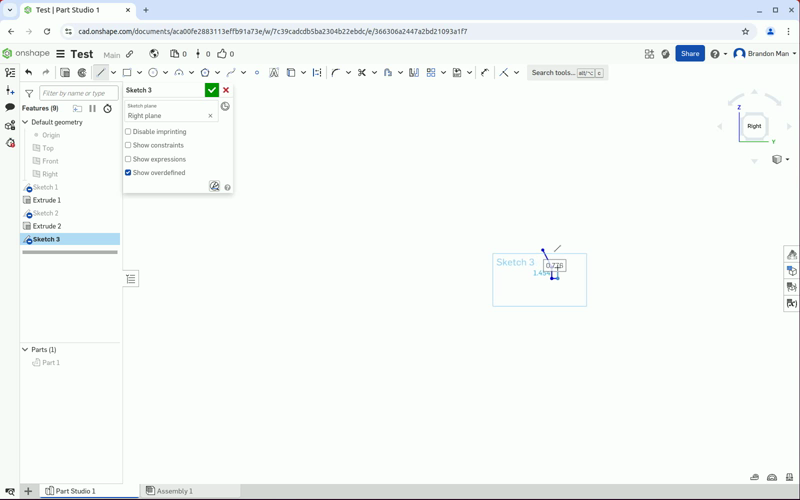
scroll(6)
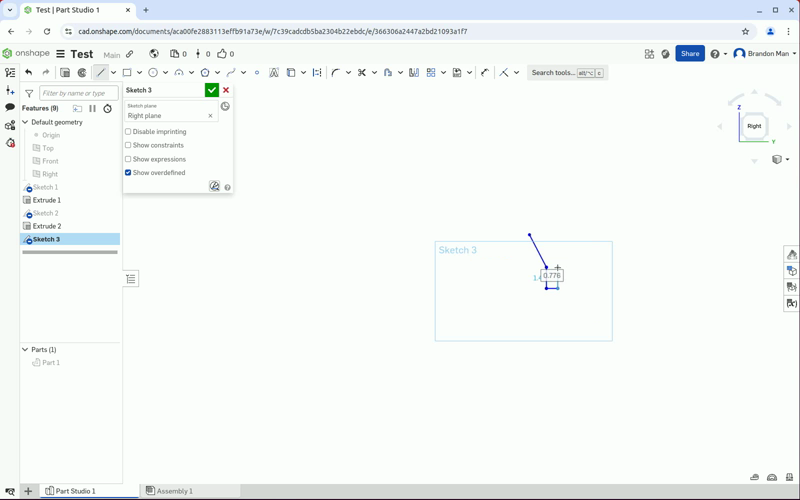
scroll(6)
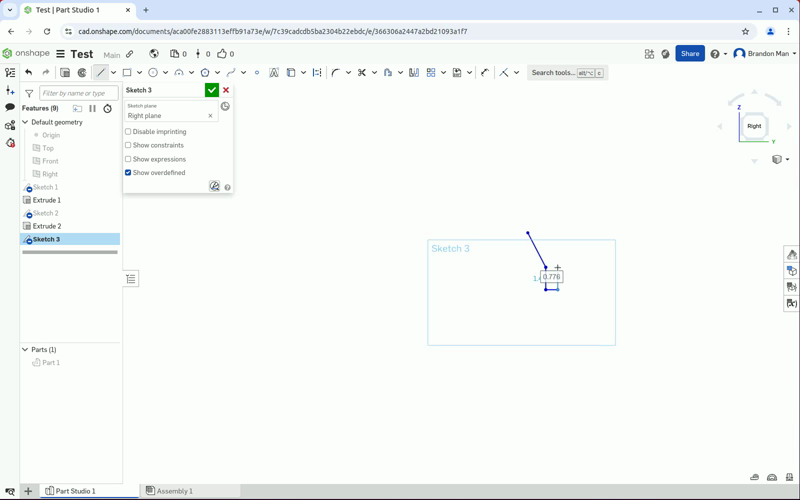
scroll(6)
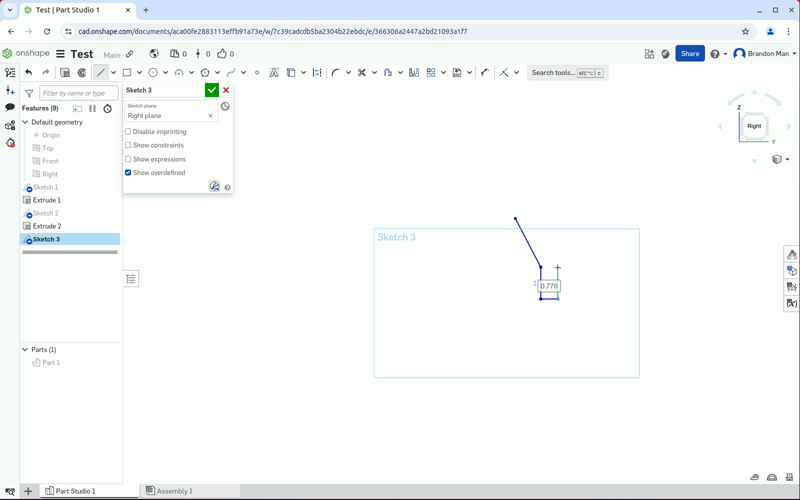
scroll(6)
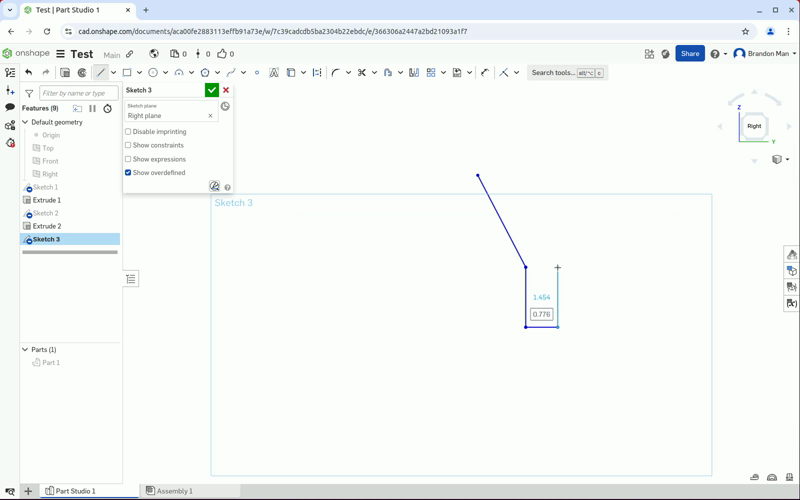
scroll(6)
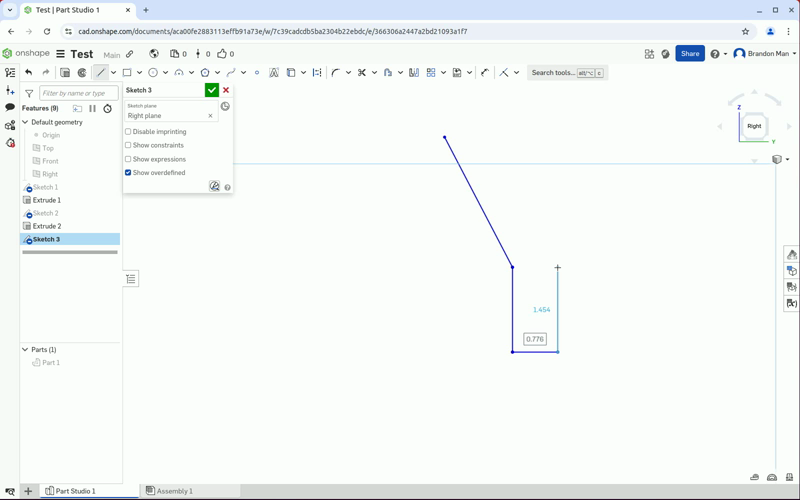
click(557, 267)
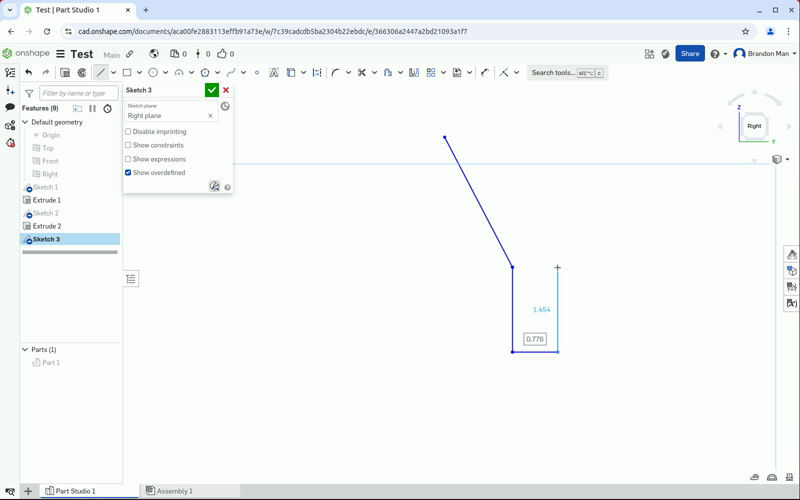
scroll(-6)
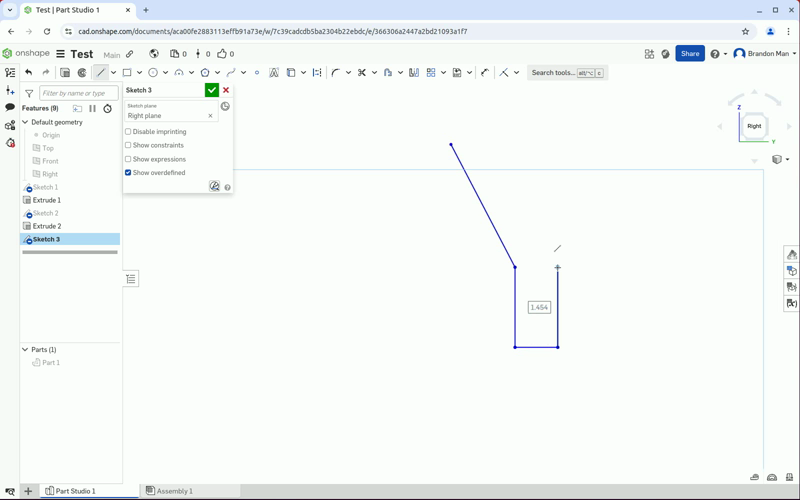
scroll(-6)
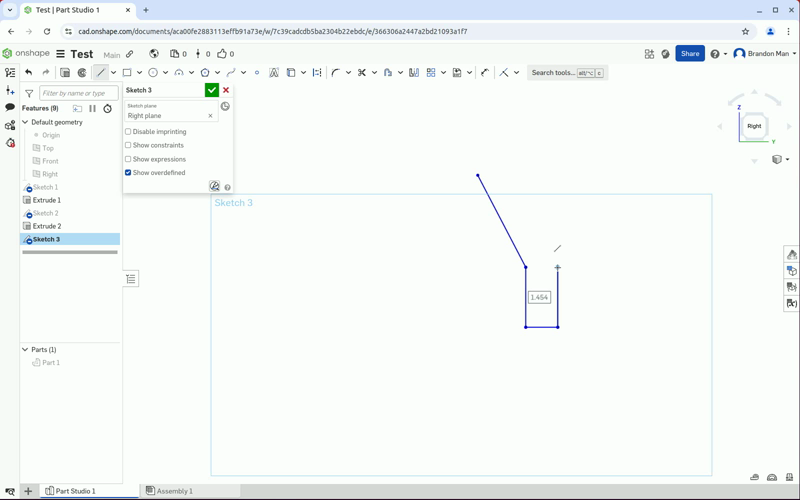
scroll(-6)
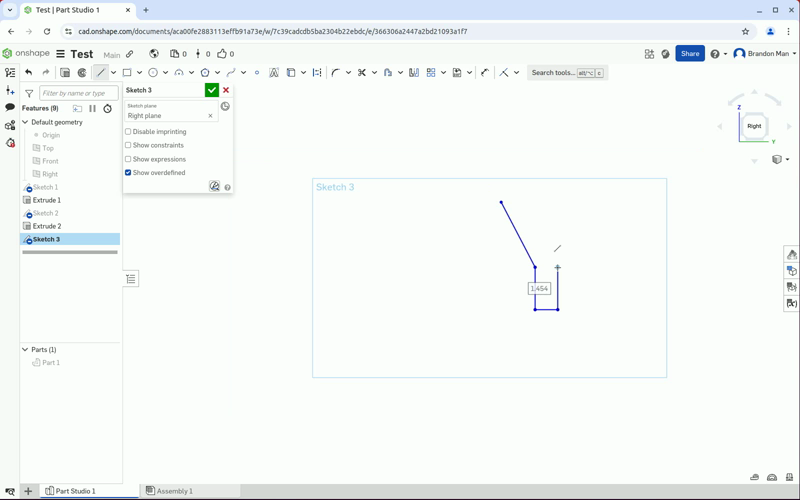
scroll(-6)
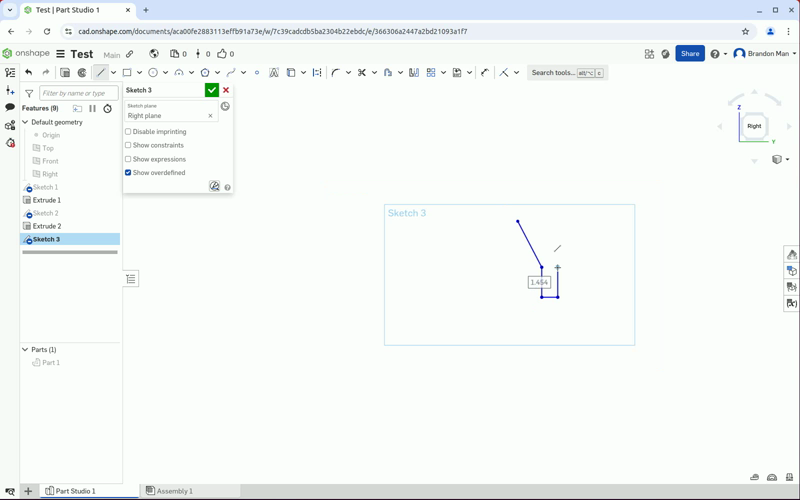
scroll(-6)
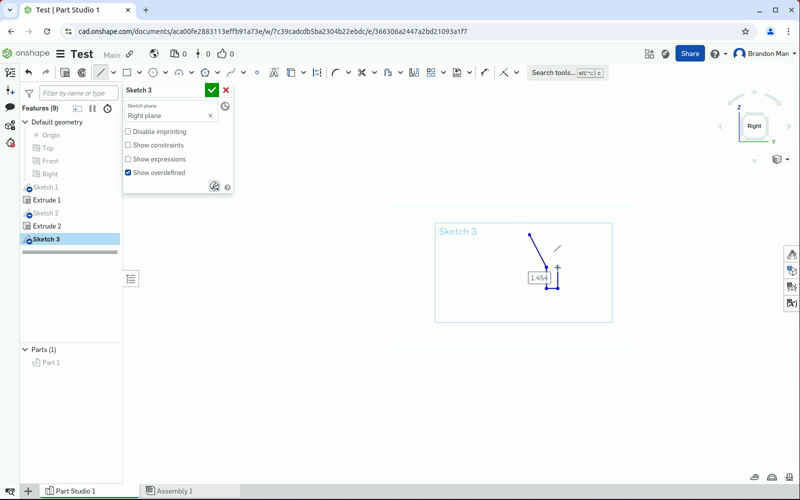
scroll(-6)
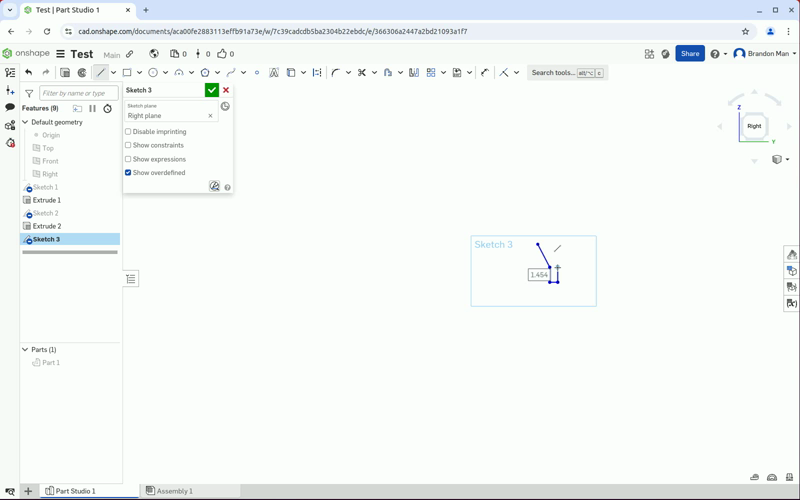
scroll(-6)
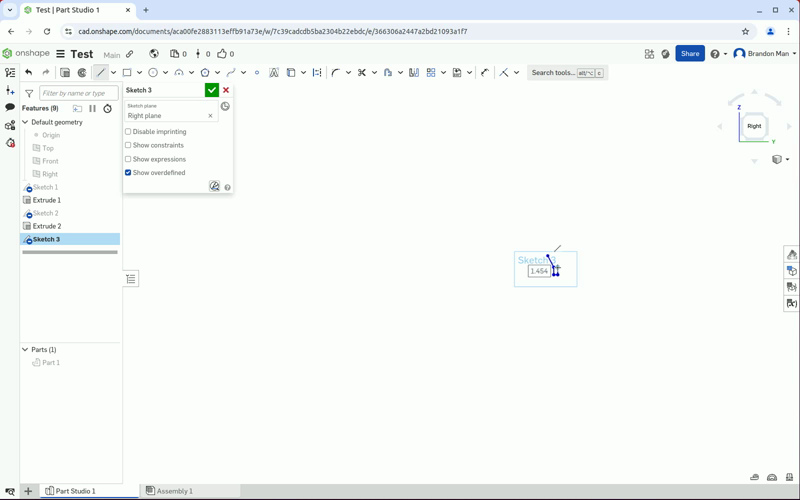
key_up(shift)
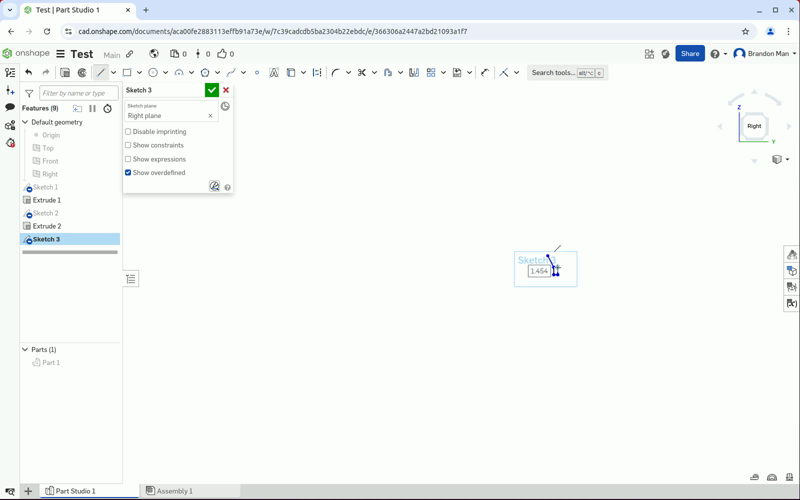
key_down(shift)
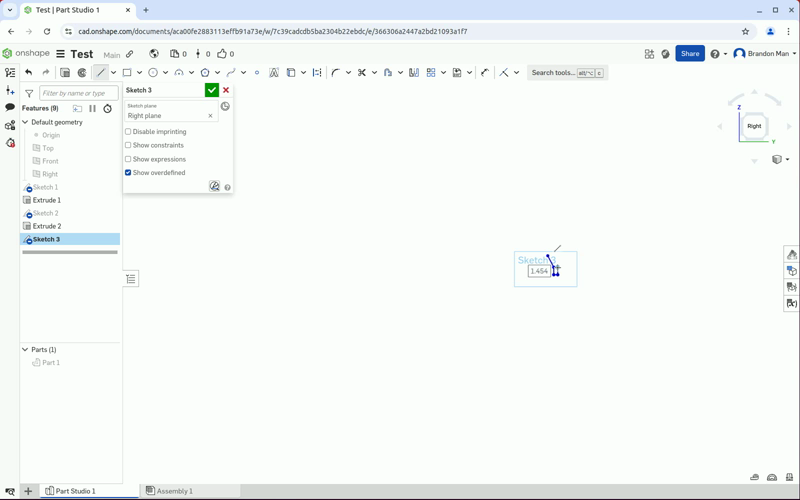
mouse_move(587, 267)
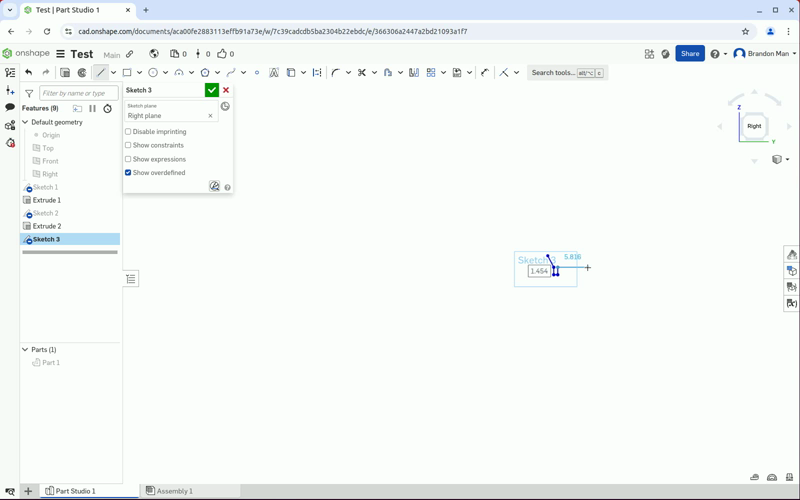
mouse_move(563, 255)
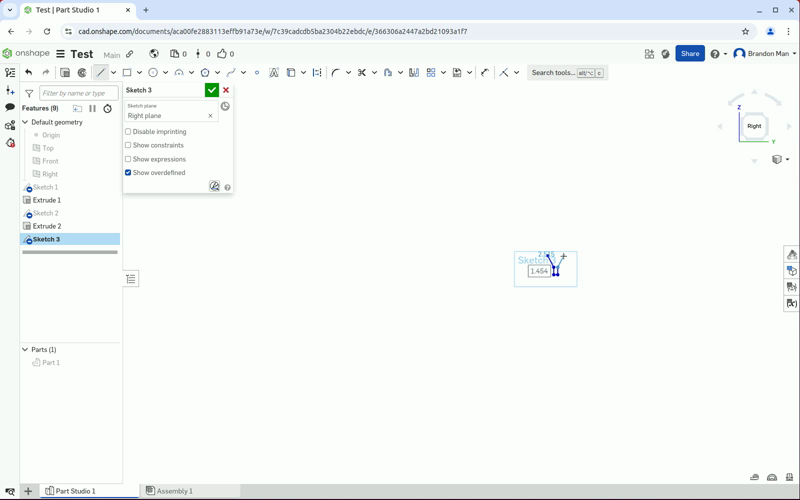
click(563, 255)
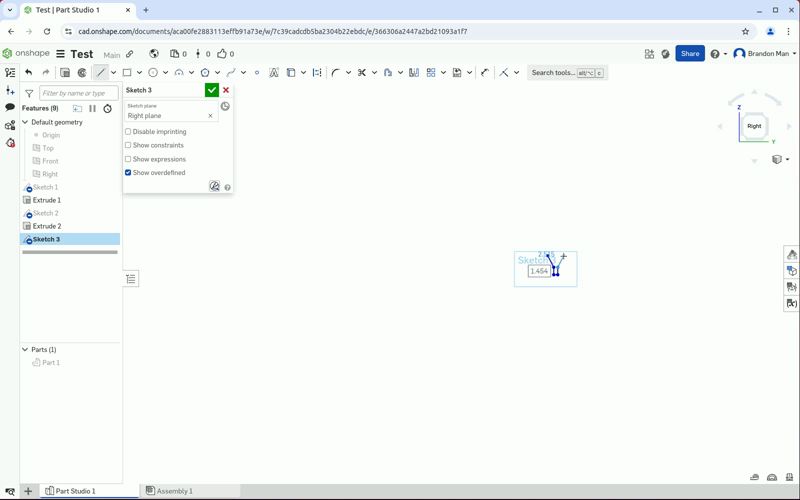
key_up(shift)
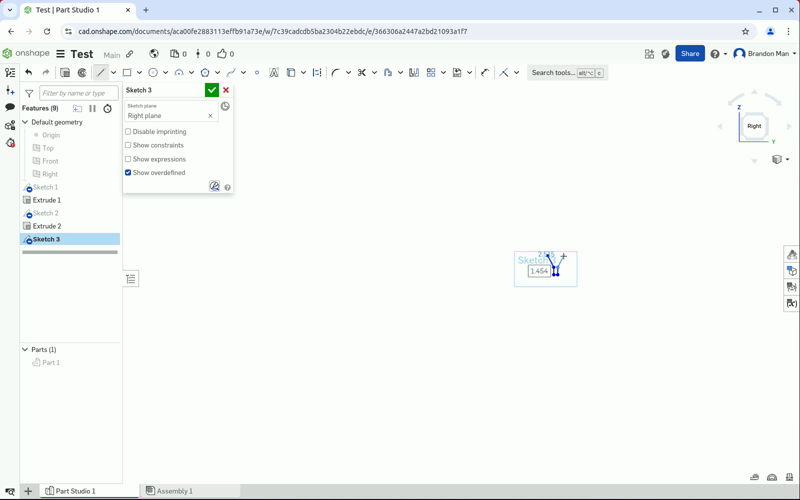
key_down(shift)
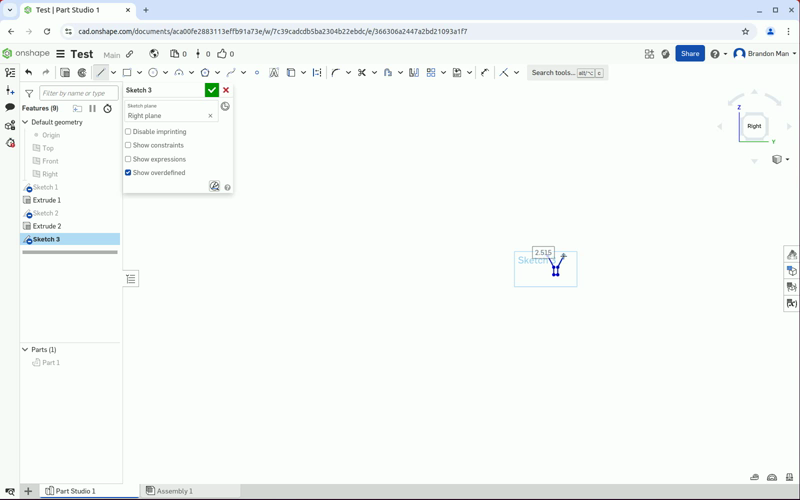
mouse_move(589, 255)
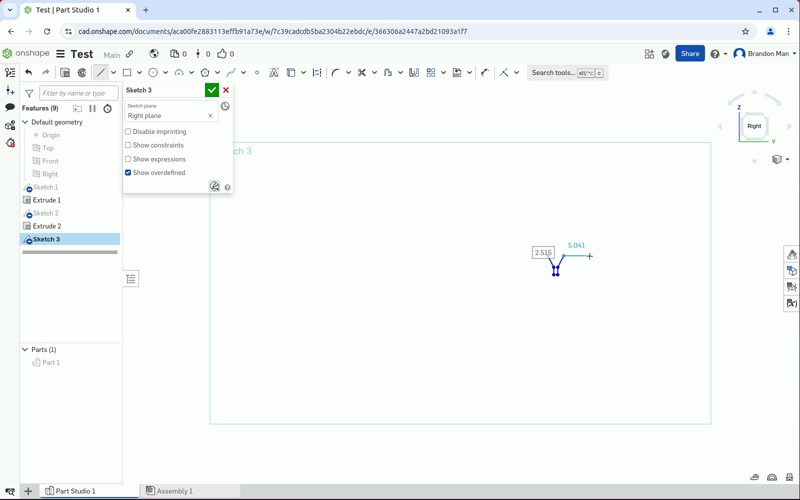
mouse_move(559, 255)
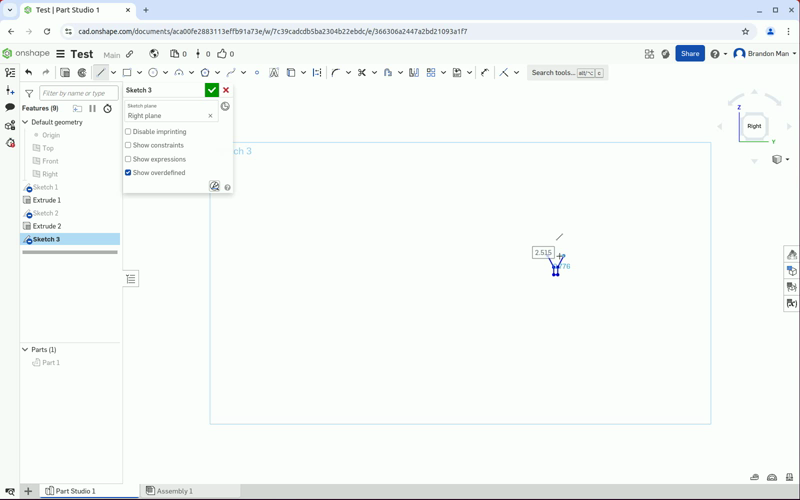
scroll(6)
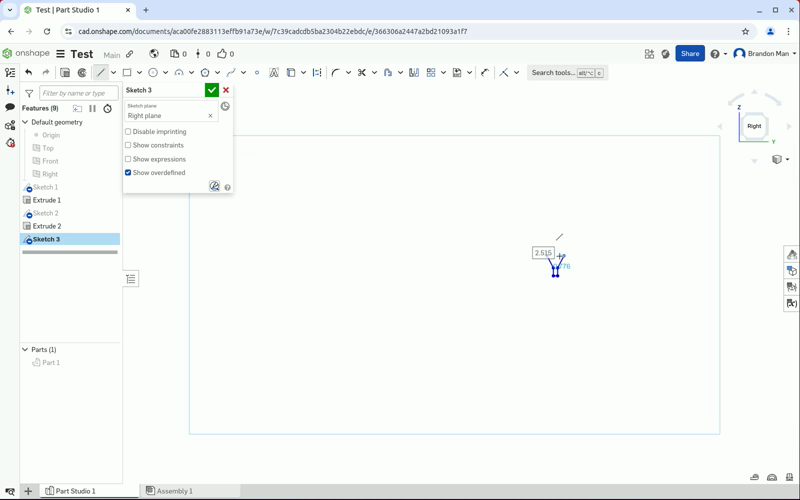
scroll(6)
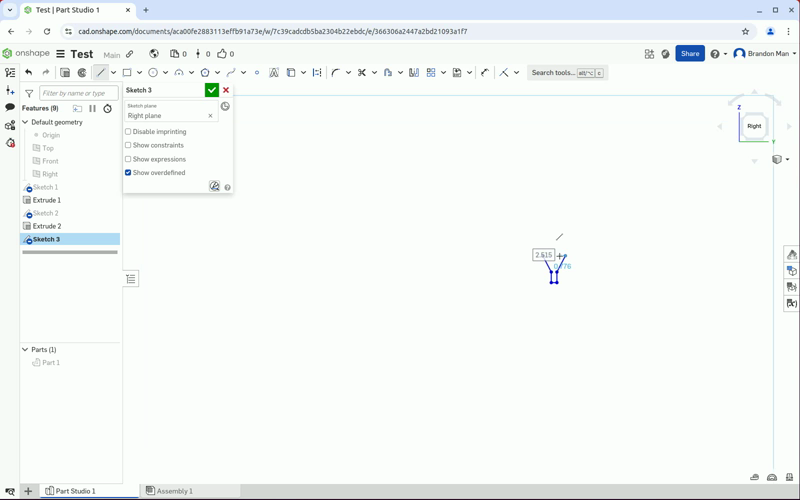
scroll(6)
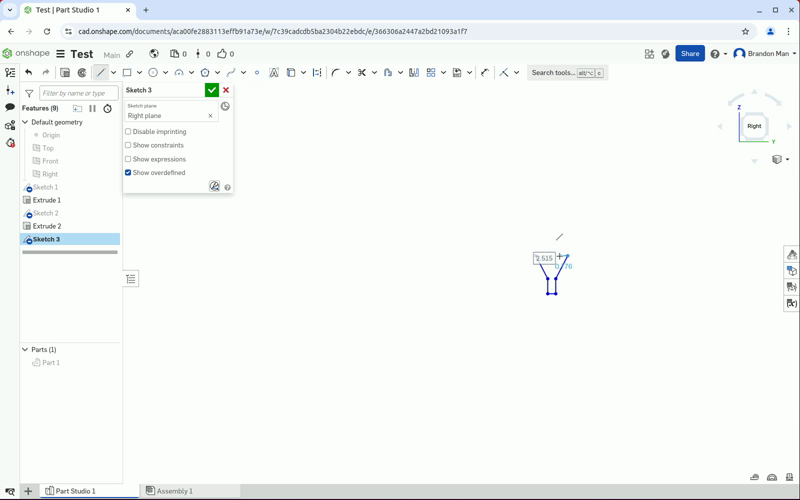
scroll(6)
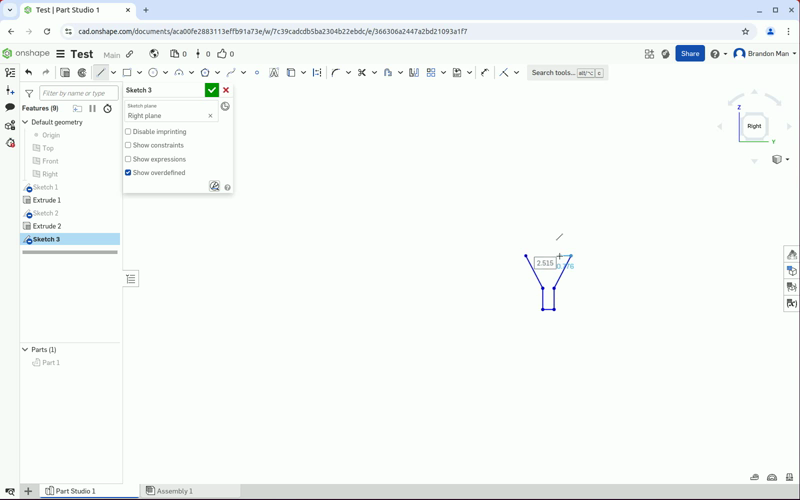
scroll(6)
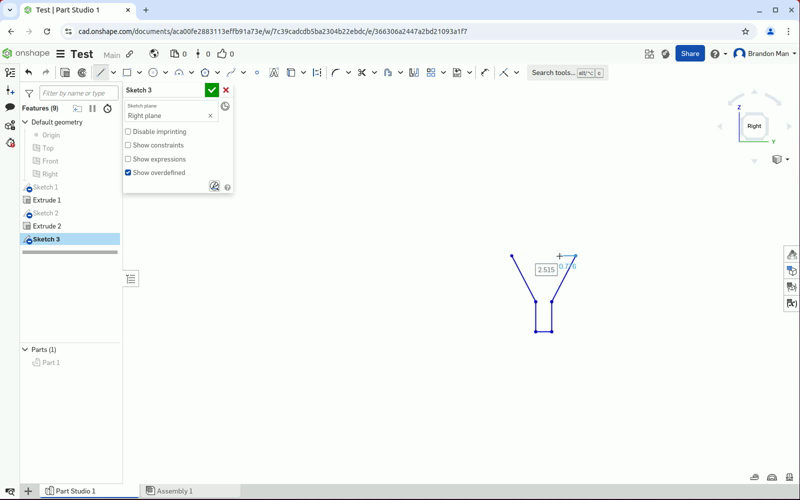
scroll(6)
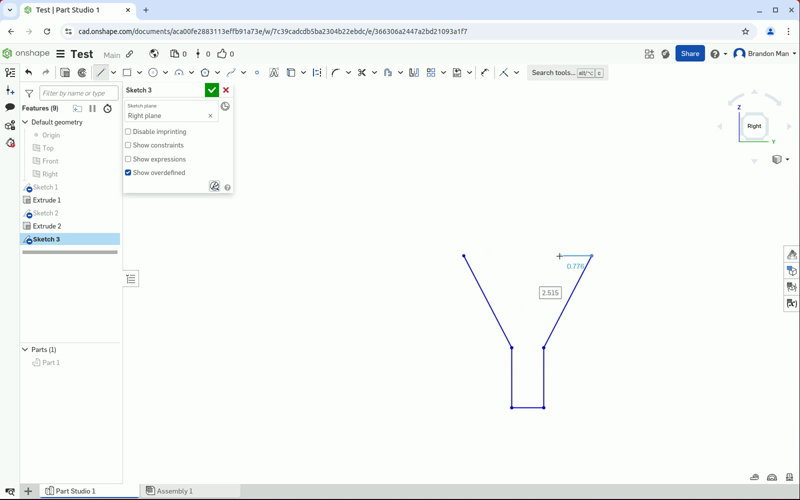
scroll(6)
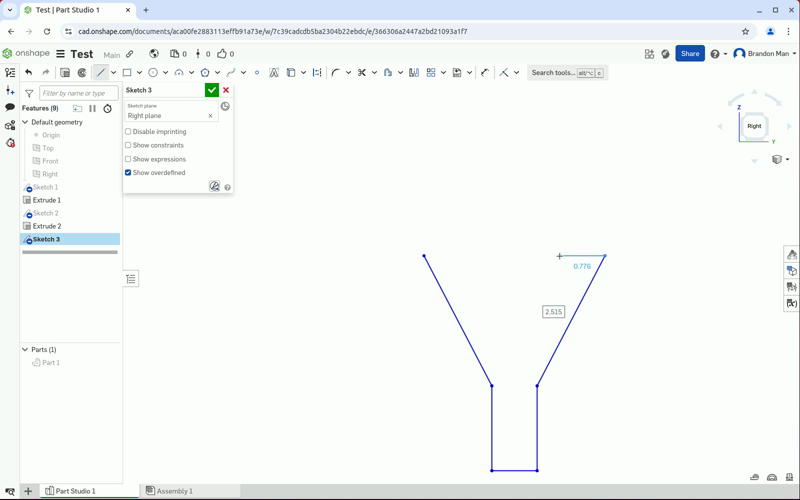
click(559, 255)
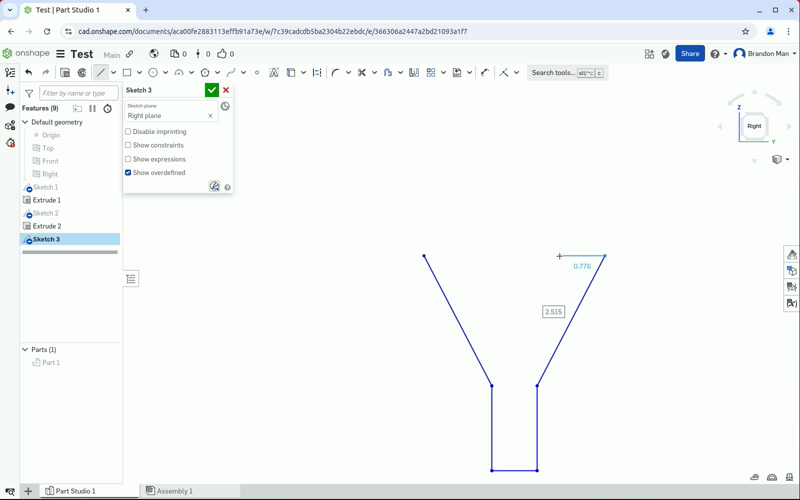
scroll(-6)
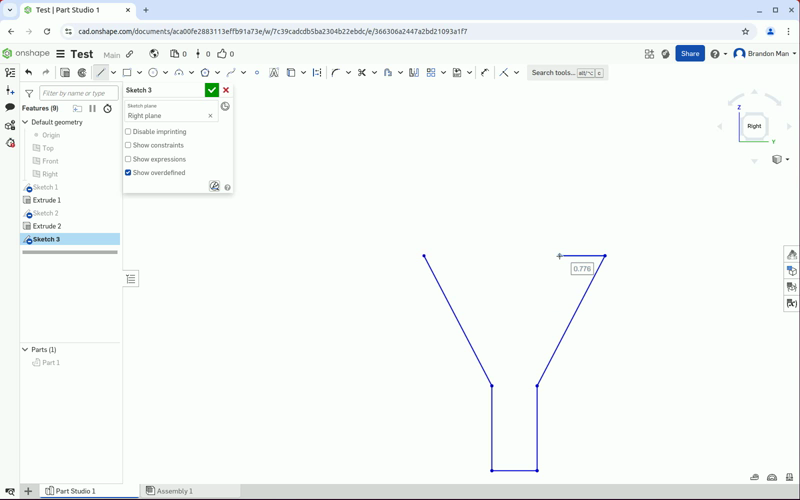
scroll(-6)
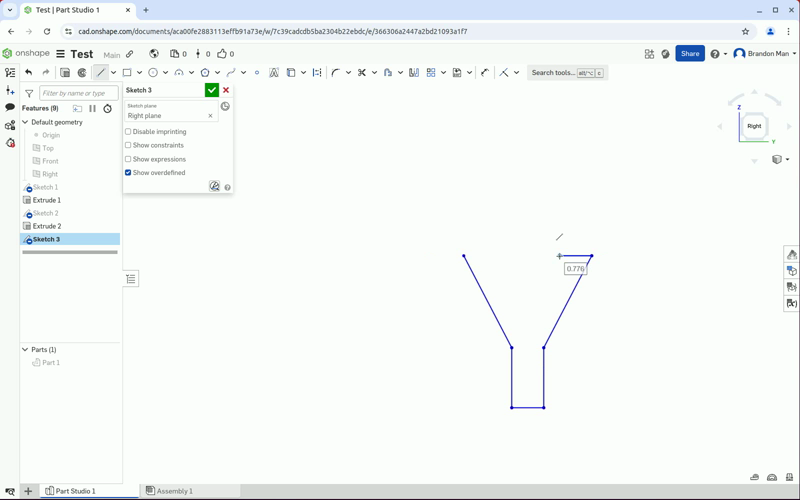
scroll(-6)
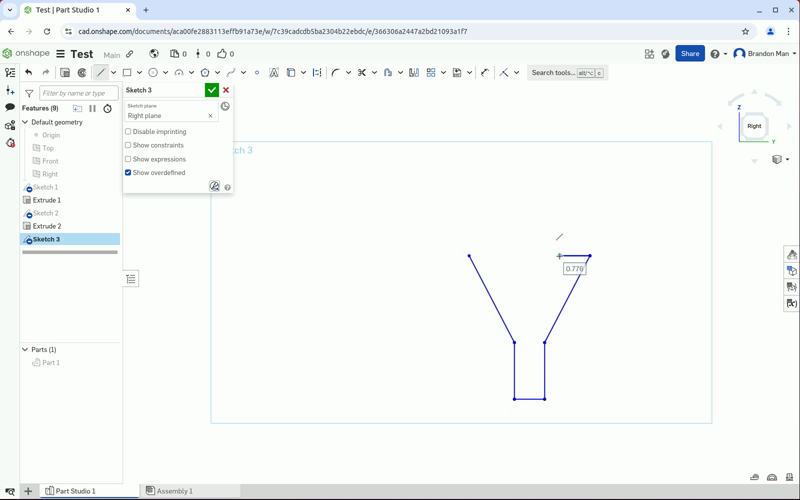
scroll(-6)
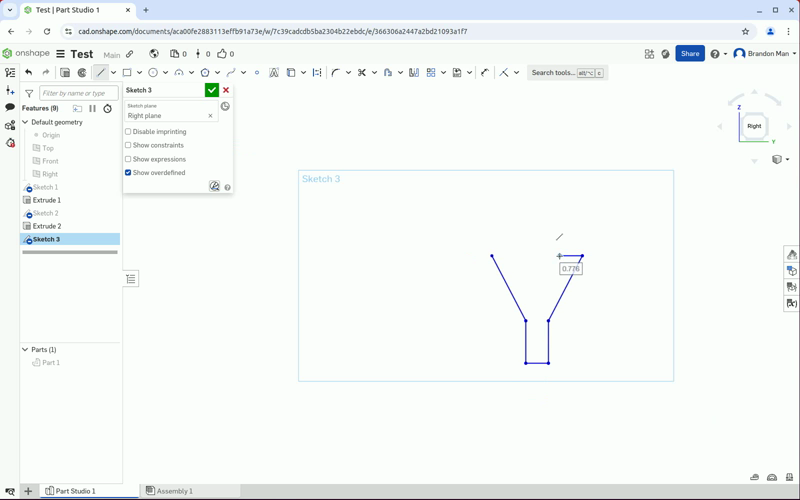
scroll(-6)
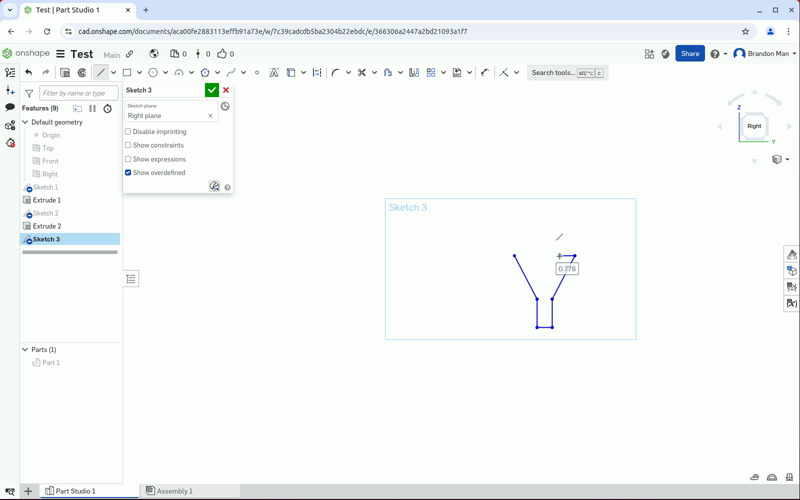
scroll(-6)
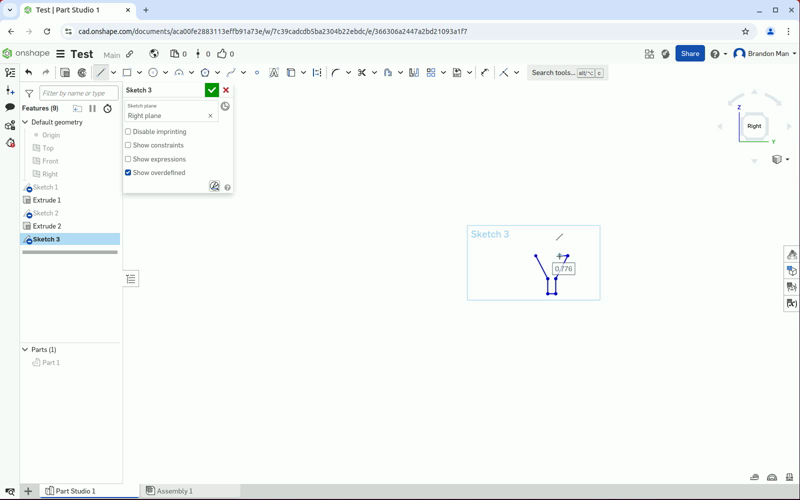
scroll(-6)
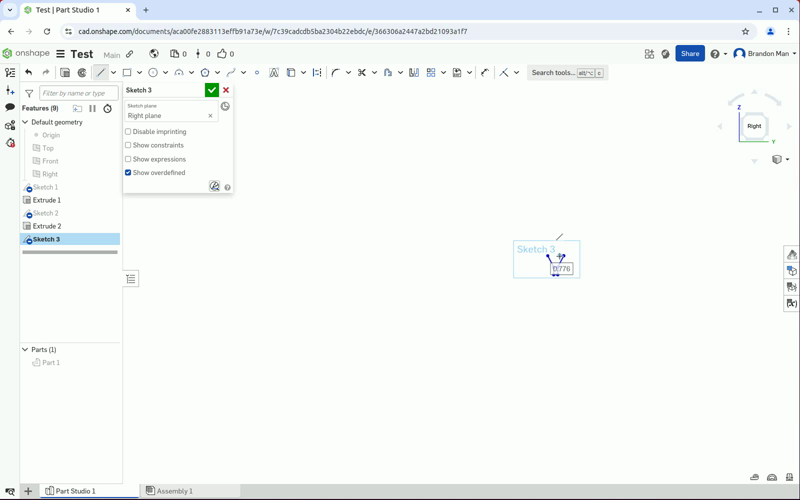
key_up(shift)
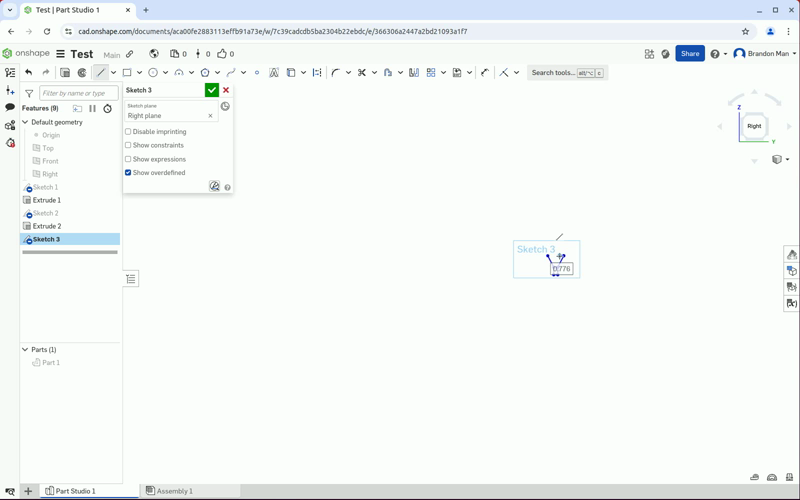
key_down(shift)
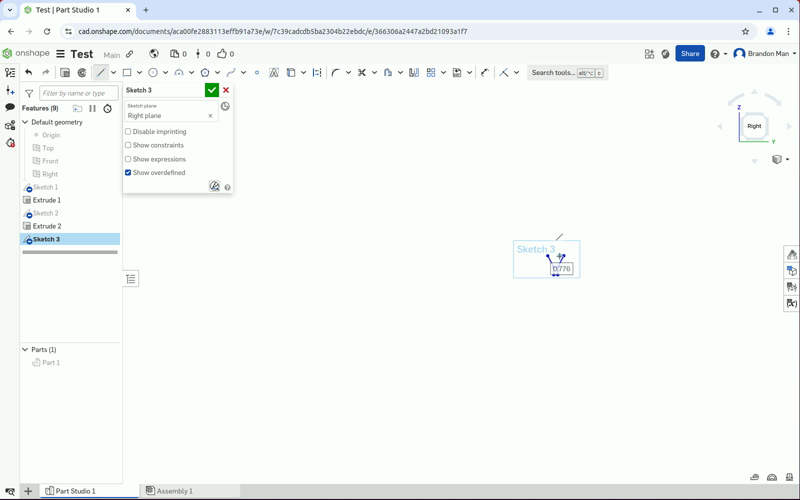
mouse_move(589, 255)
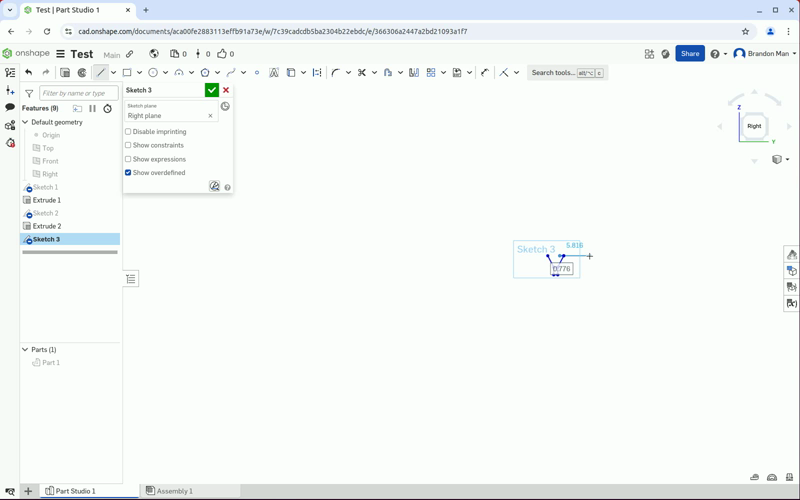
mouse_move(555, 263)
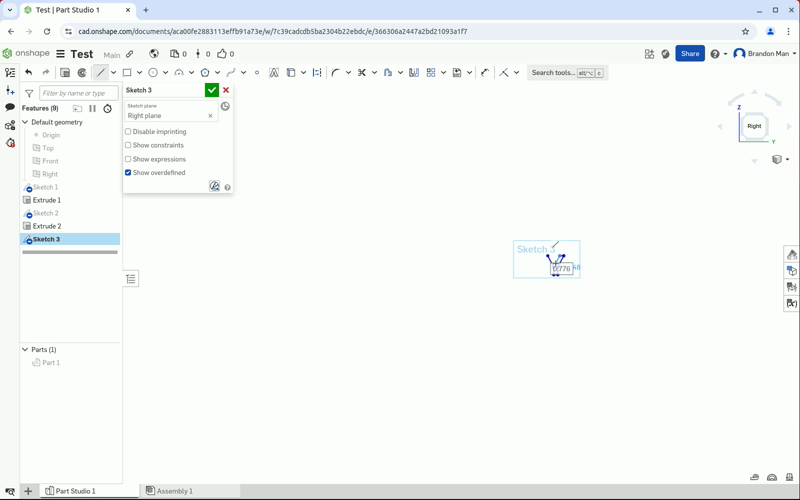
scroll(6)
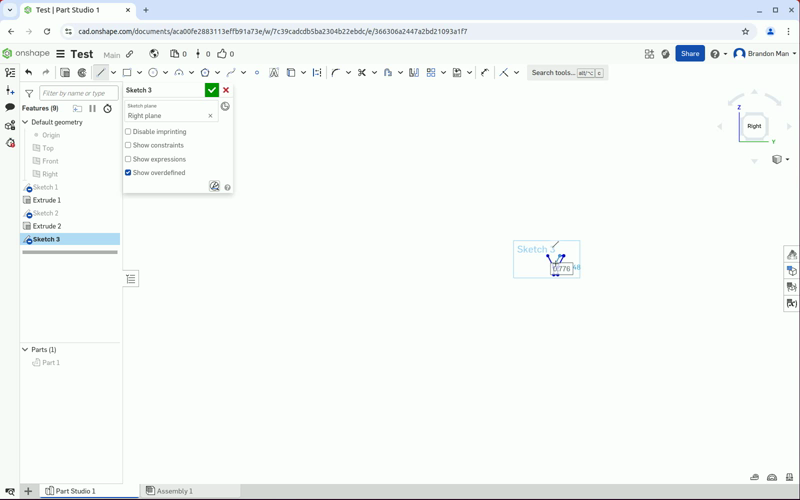
scroll(6)
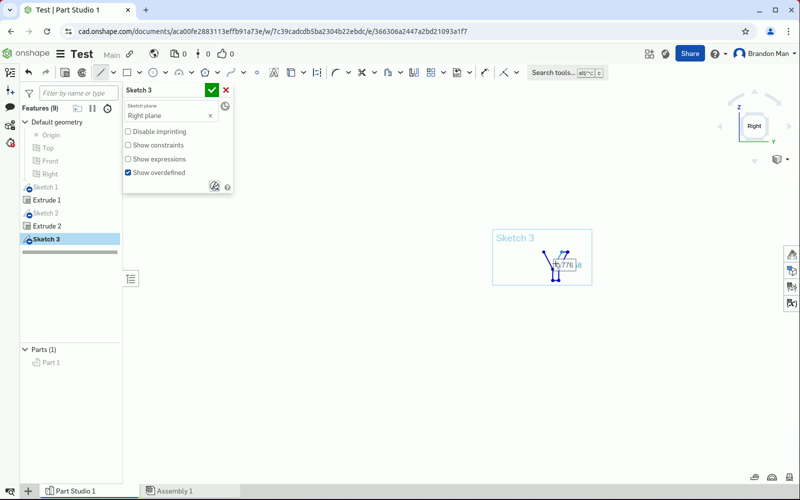
scroll(6)
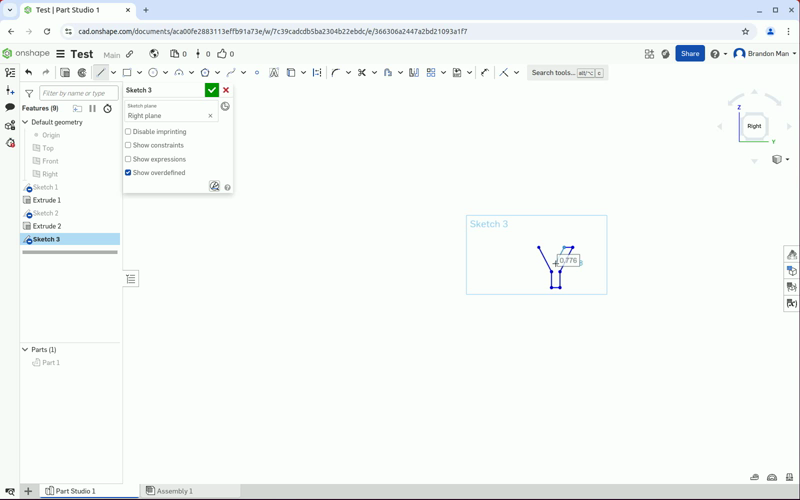
scroll(6)
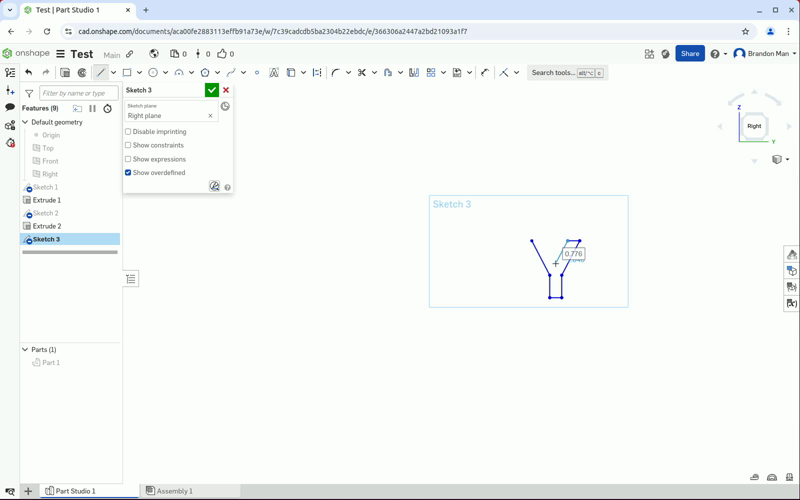
scroll(6)
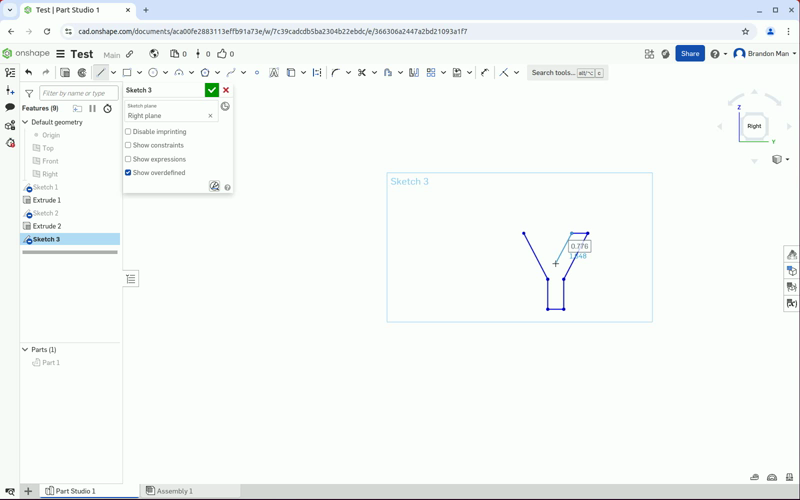
scroll(6)
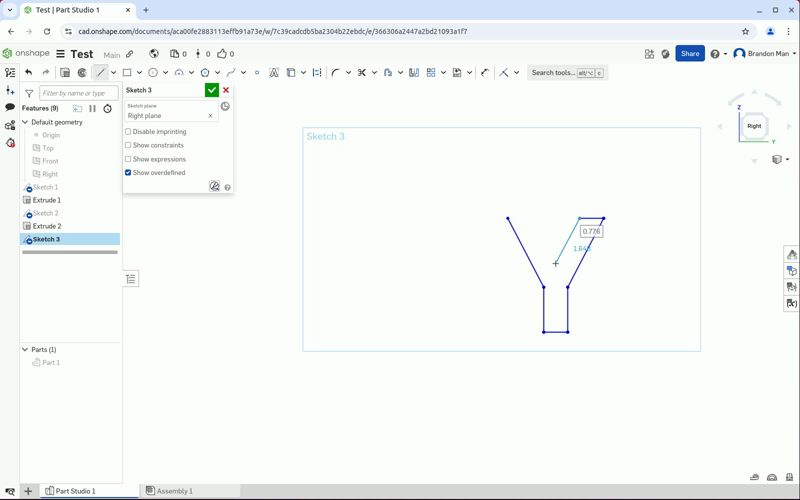
scroll(6)
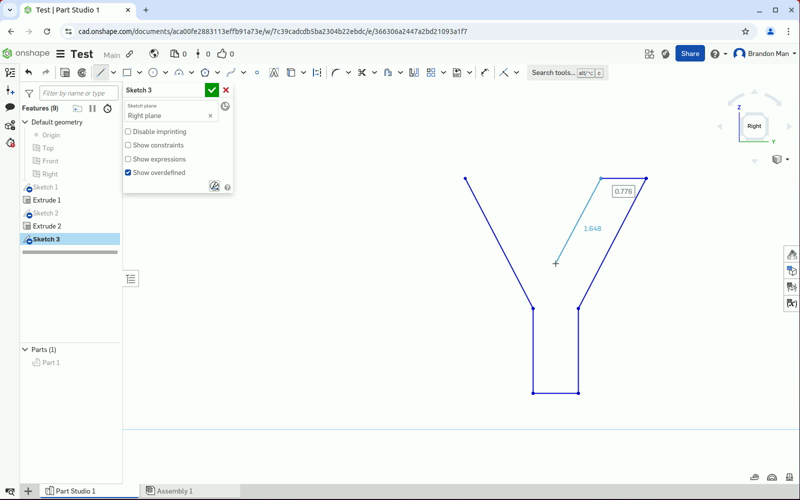
click(555, 263)
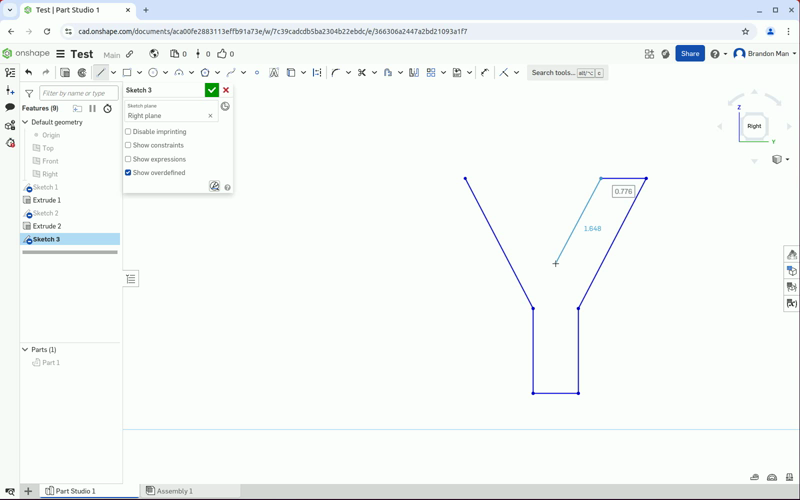
scroll(-6)
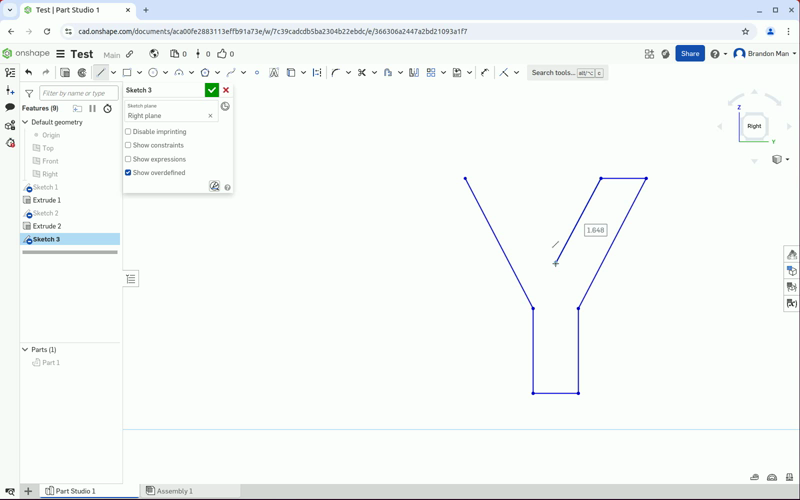
scroll(-6)
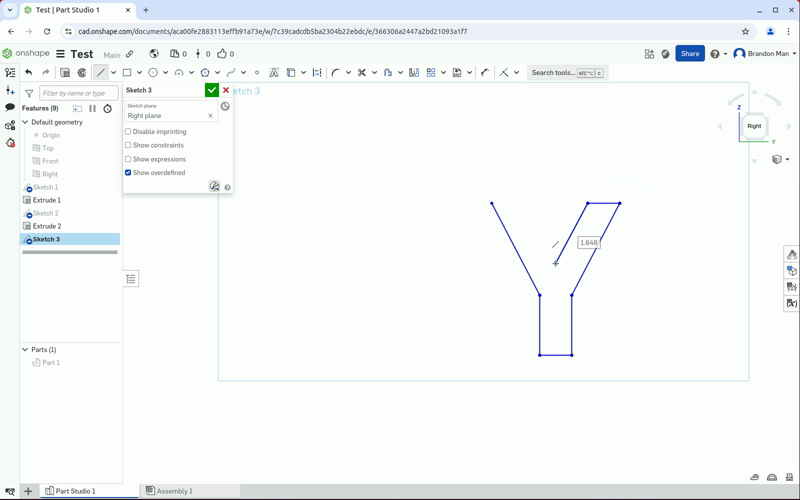
scroll(-6)
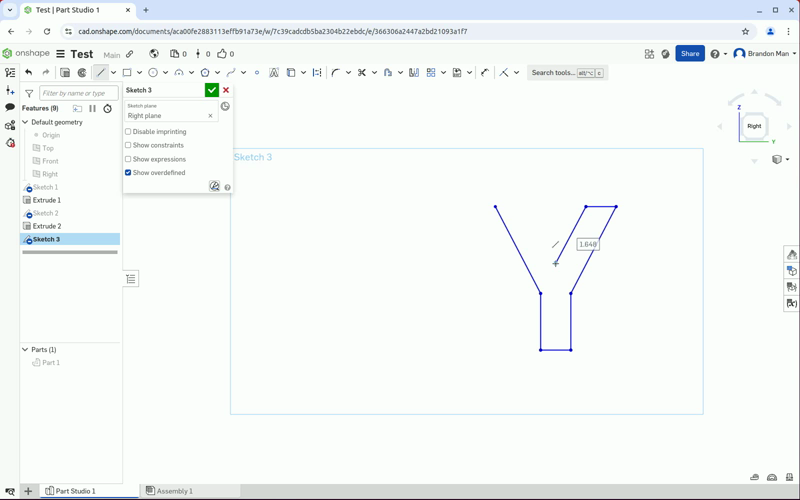
scroll(-6)
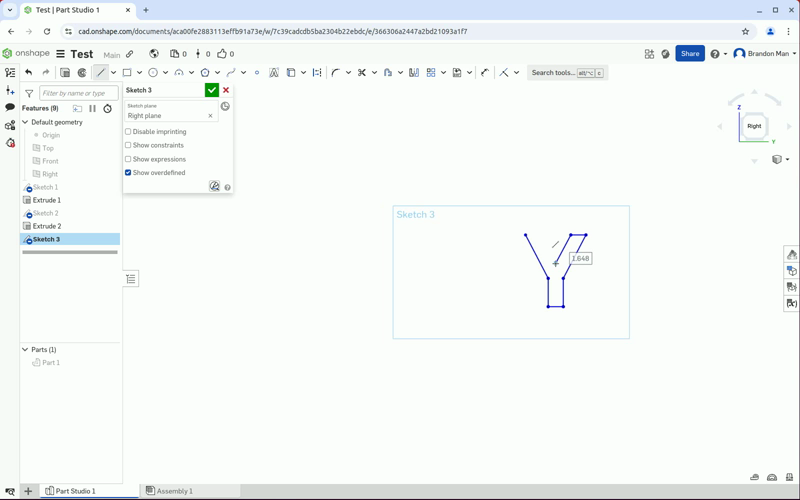
scroll(-6)
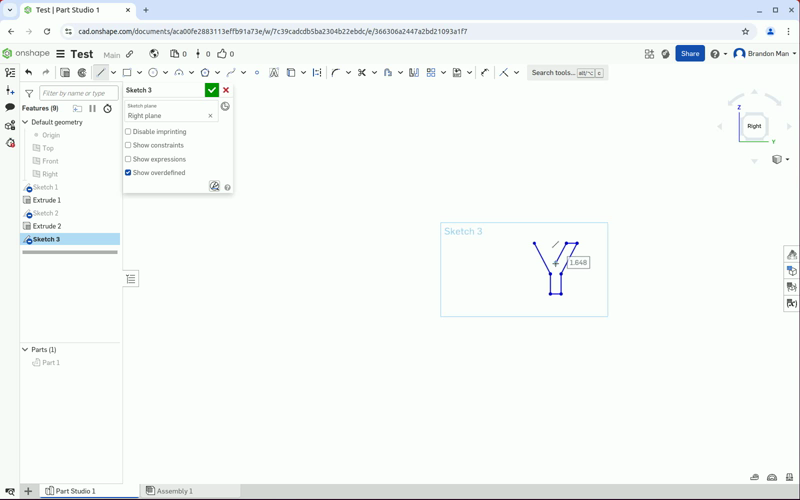
scroll(-6)
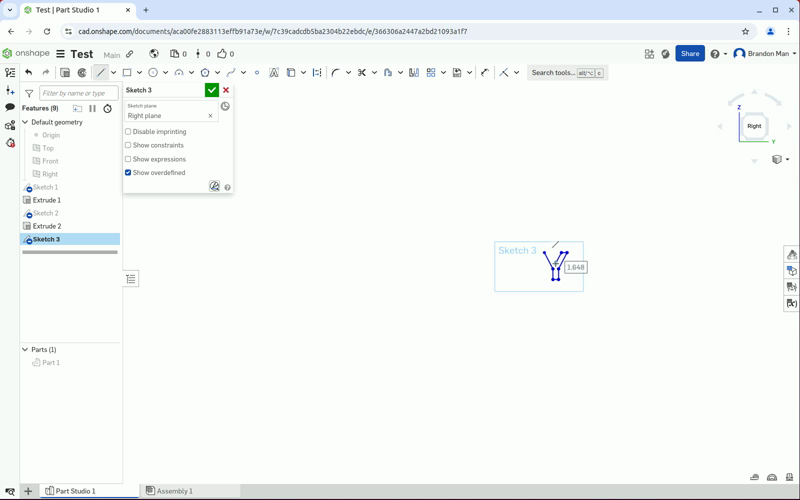
scroll(-6)
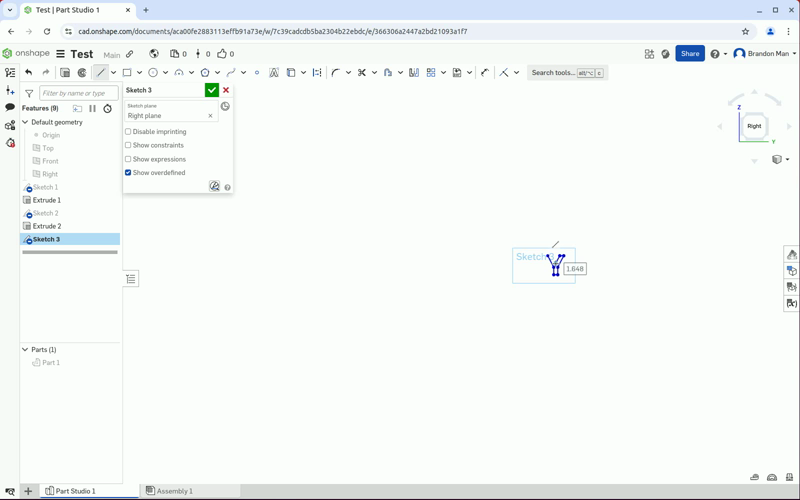
key_up(shift)
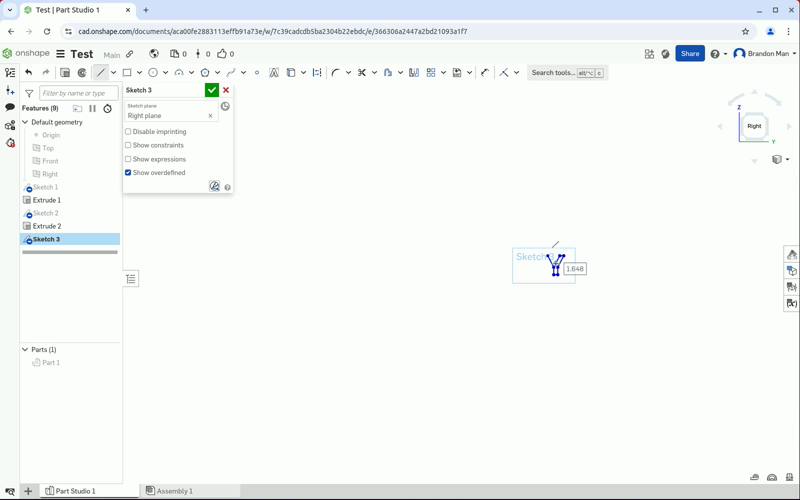
key_down(shift)
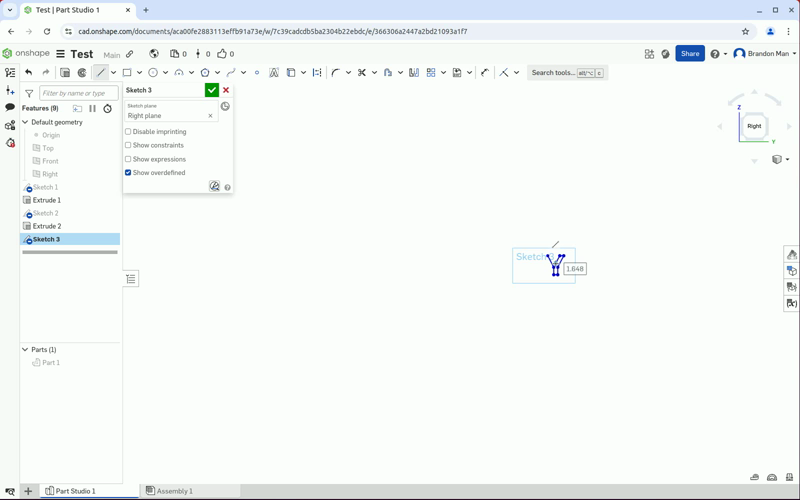
mouse_move(585, 263)
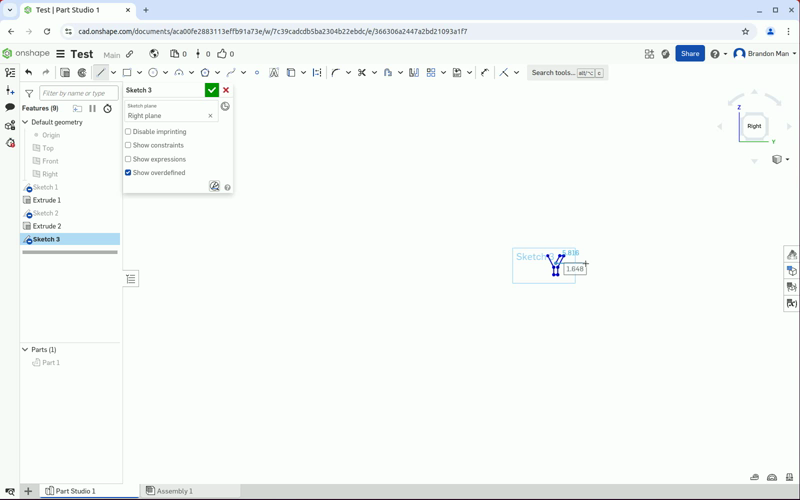
mouse_move(551, 255)
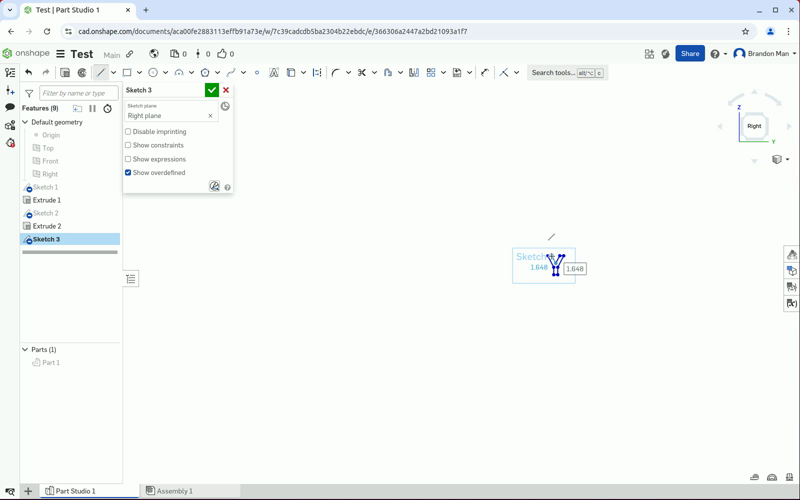
scroll(6)
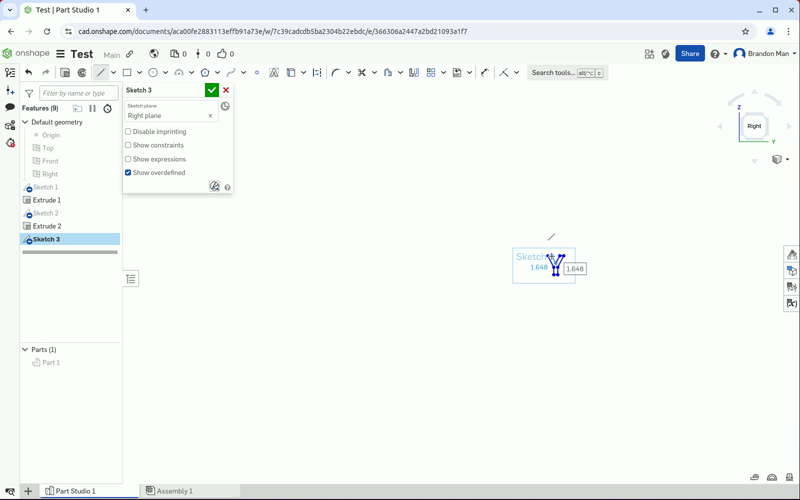
scroll(6)
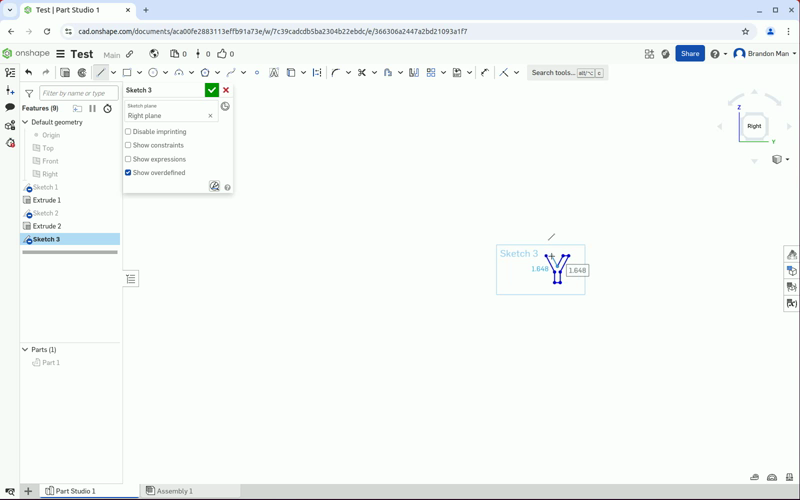
scroll(6)
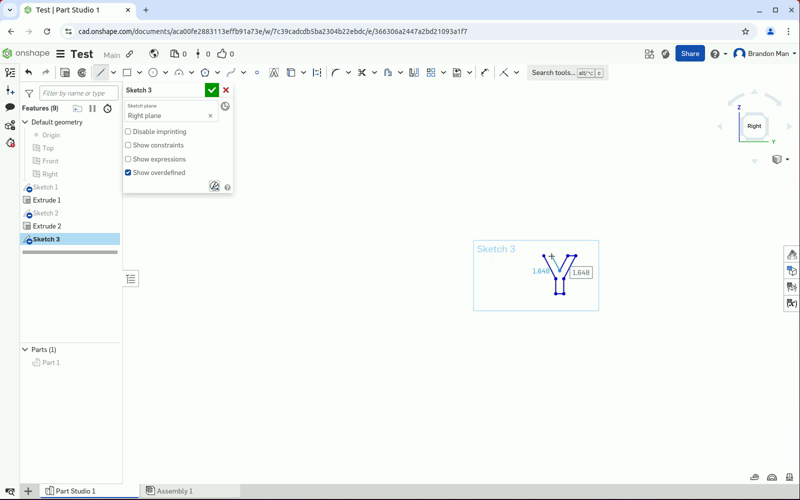
scroll(6)
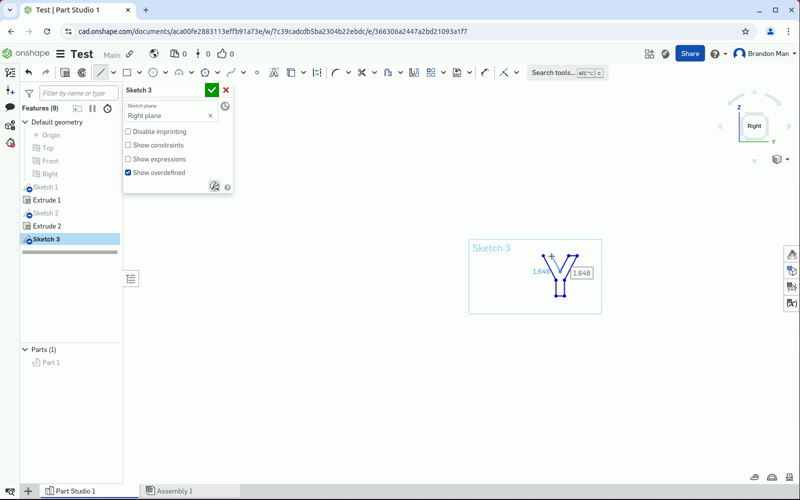
scroll(6)
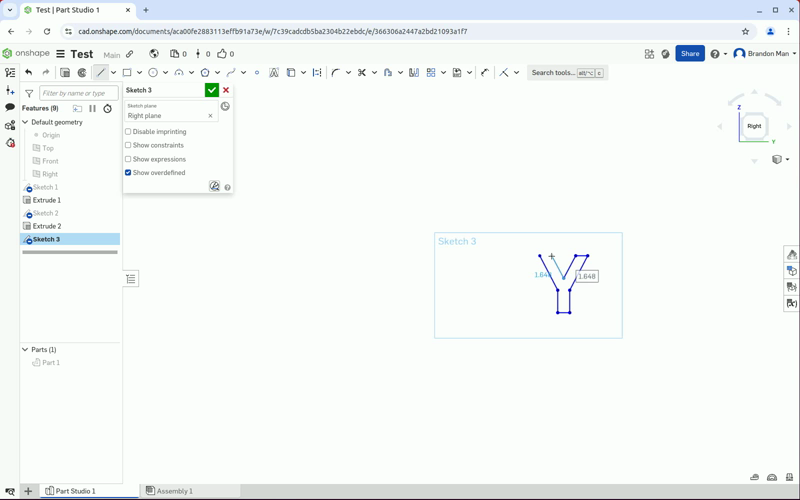
scroll(6)
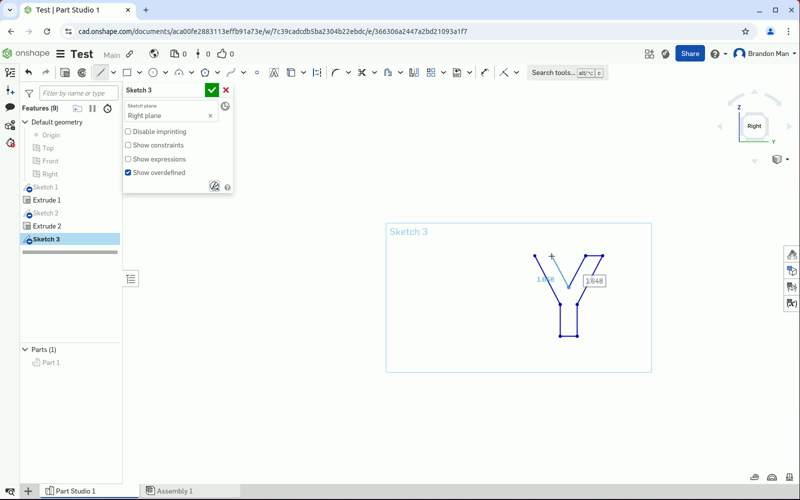
scroll(6)
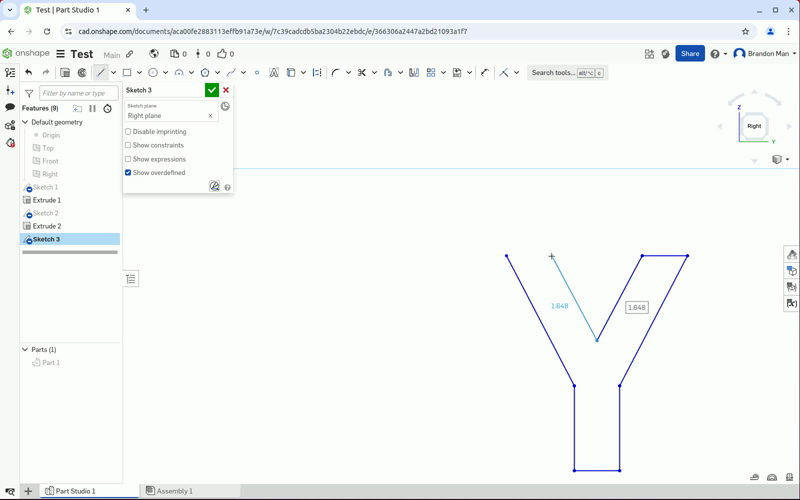
click(551, 255)
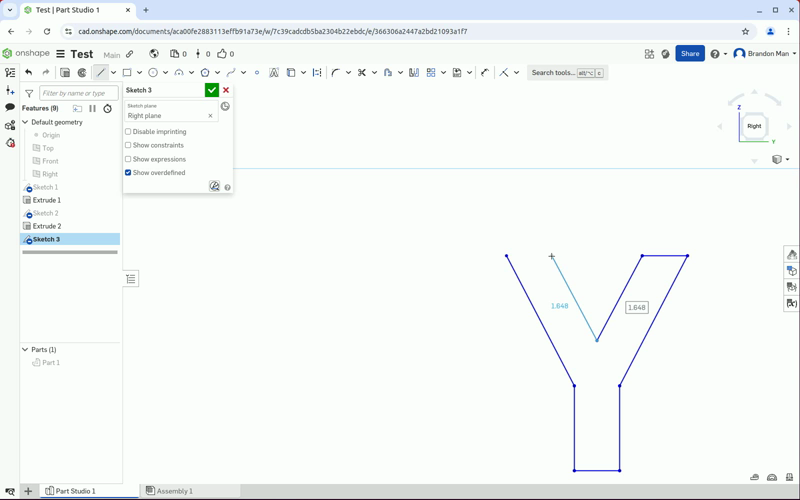
scroll(-6)
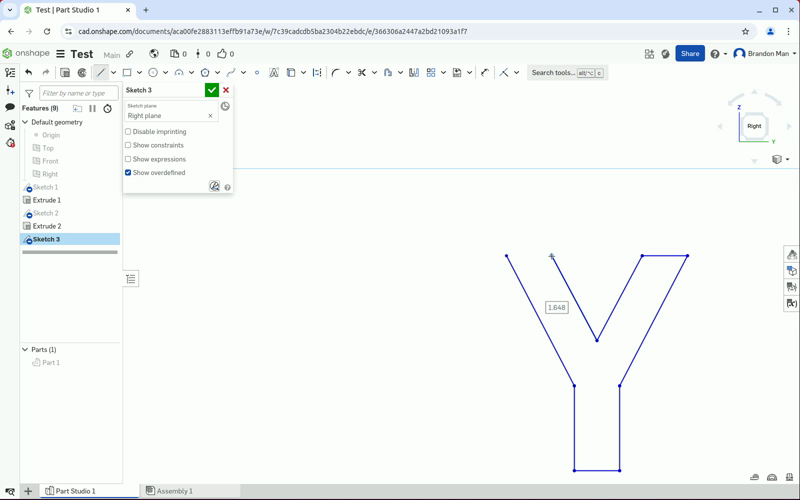
scroll(-6)
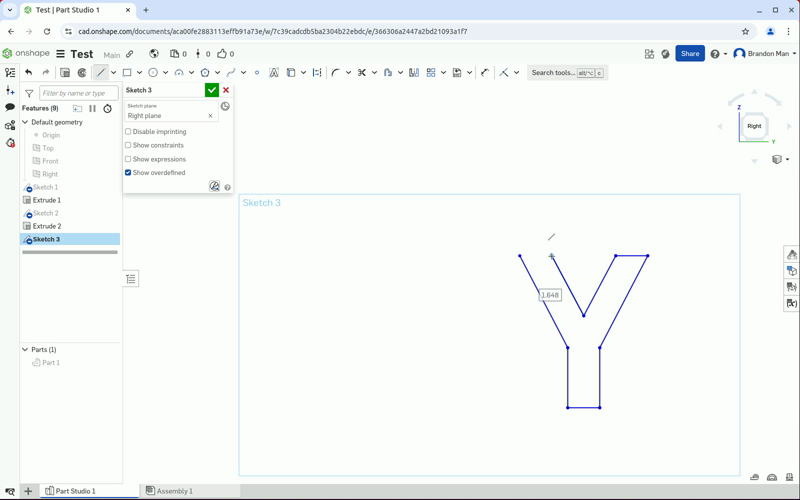
scroll(-6)
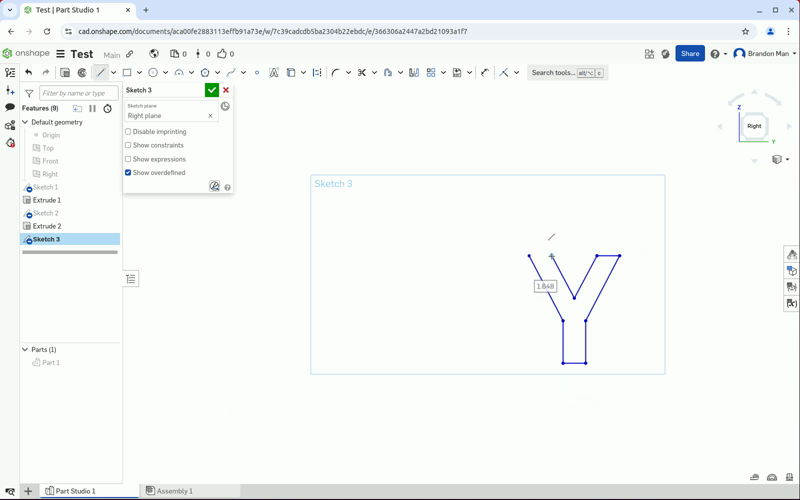
scroll(-6)
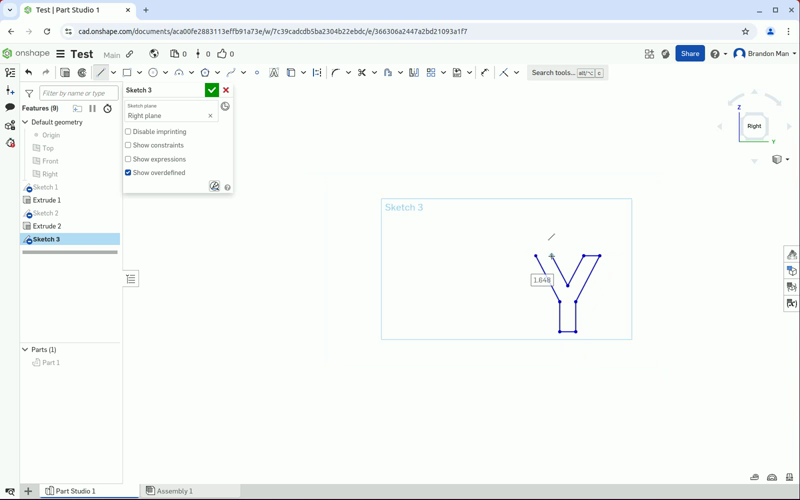
scroll(-6)
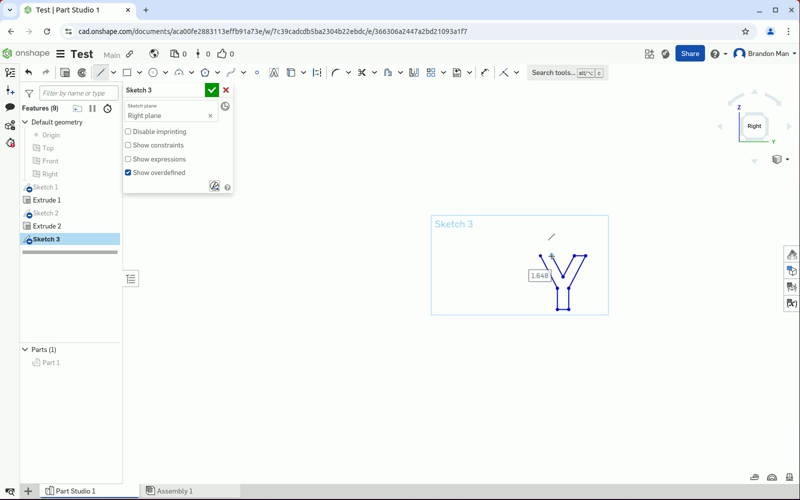
scroll(-6)
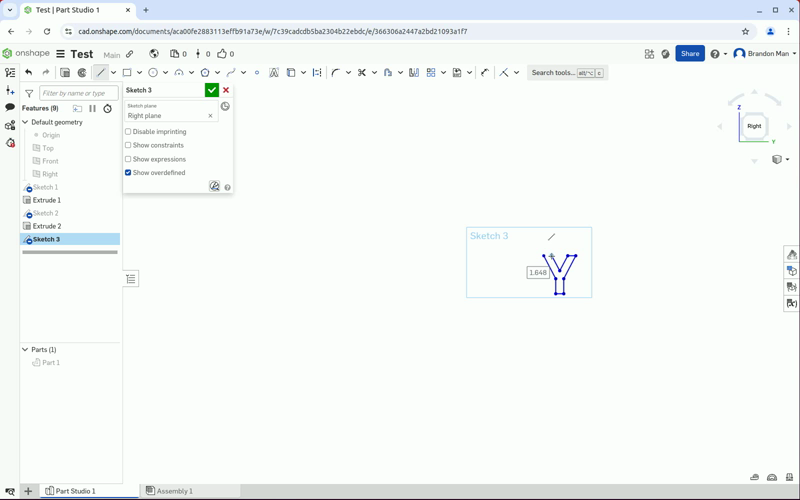
scroll(-6)
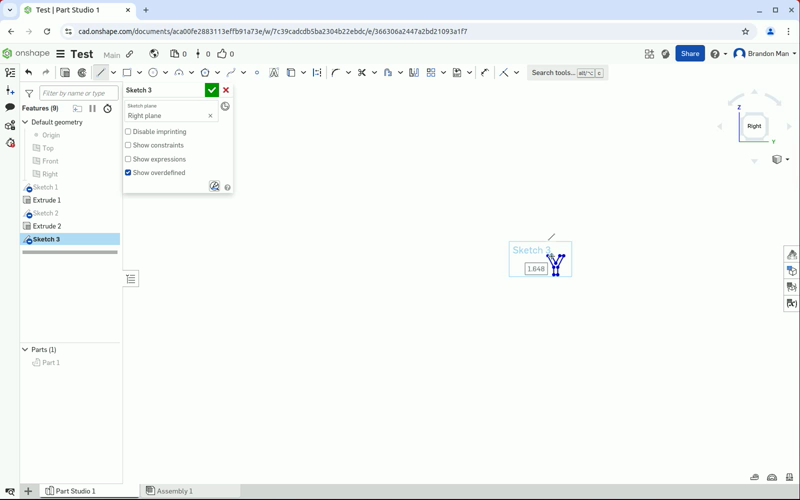
key_up(shift)
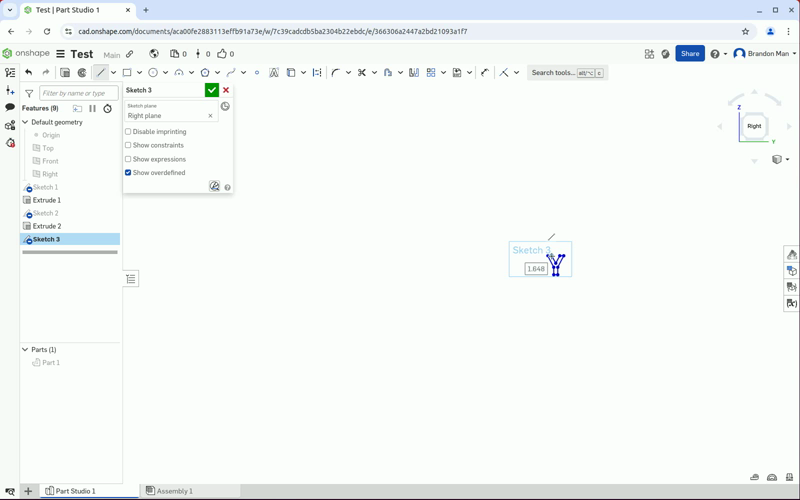
mouse_move(581, 255)
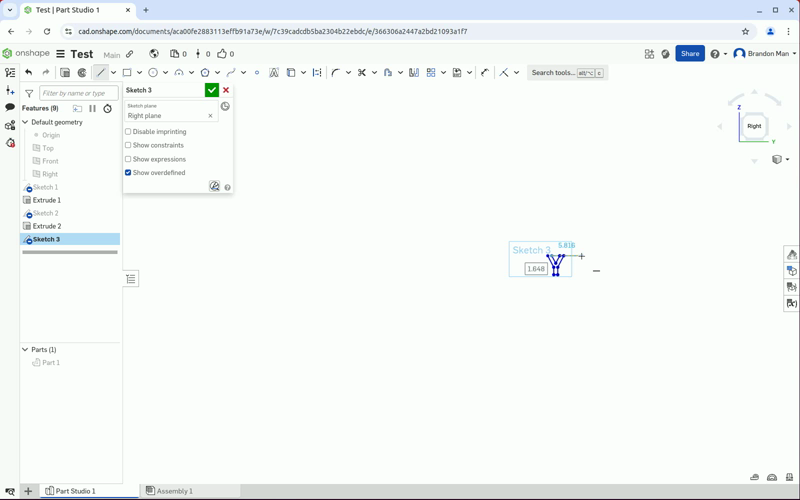
key_down(shift)
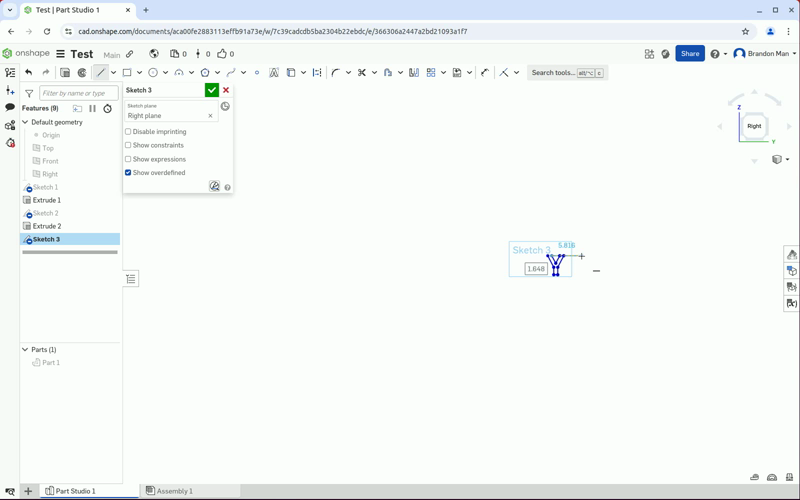
mouse_move(547, 255)
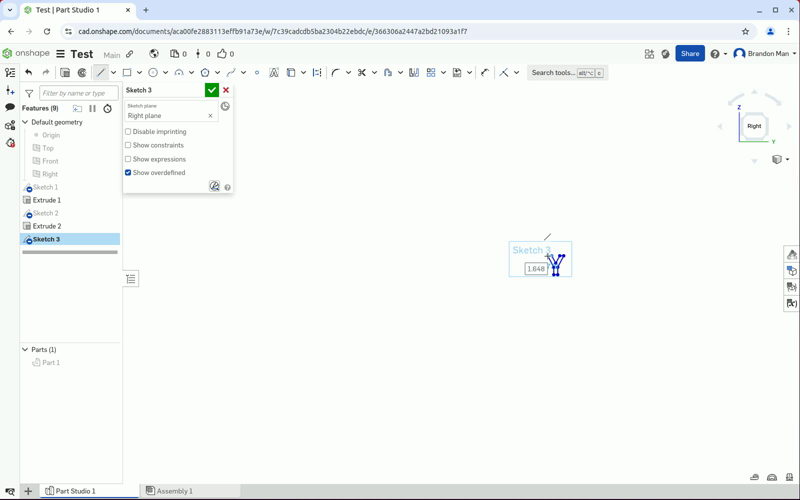
scroll(6)
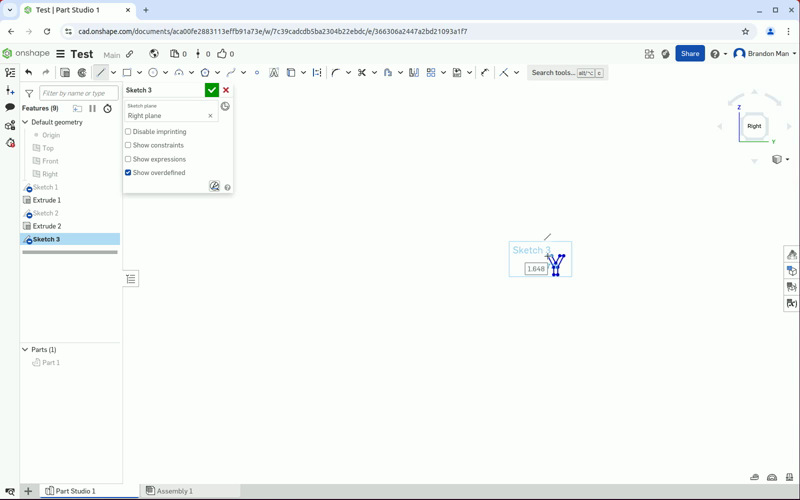
scroll(6)
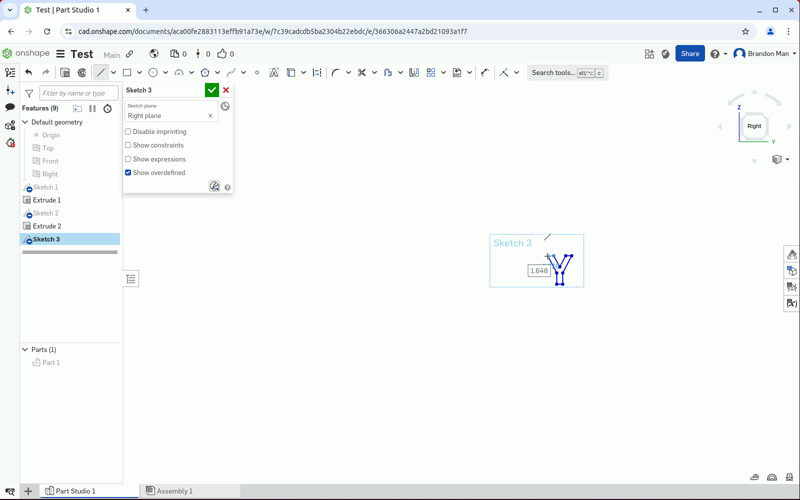
scroll(6)
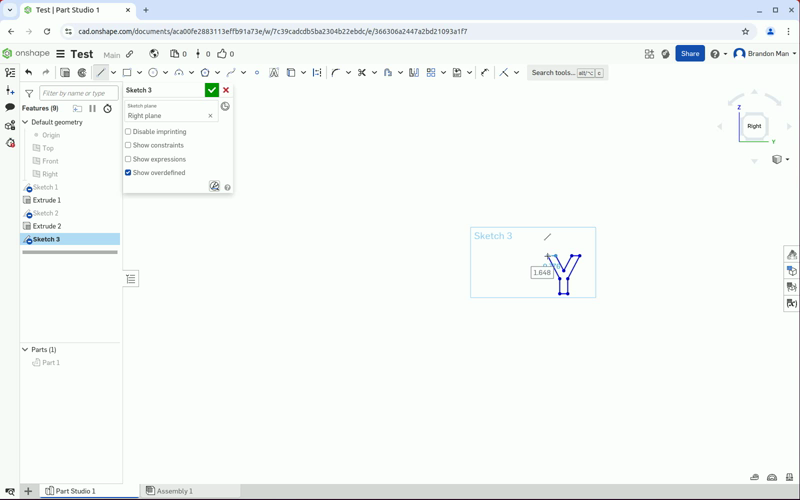
scroll(6)
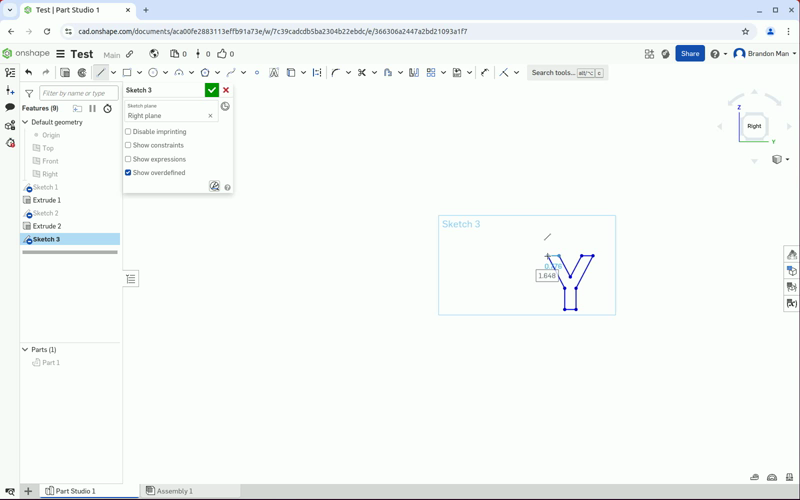
scroll(6)
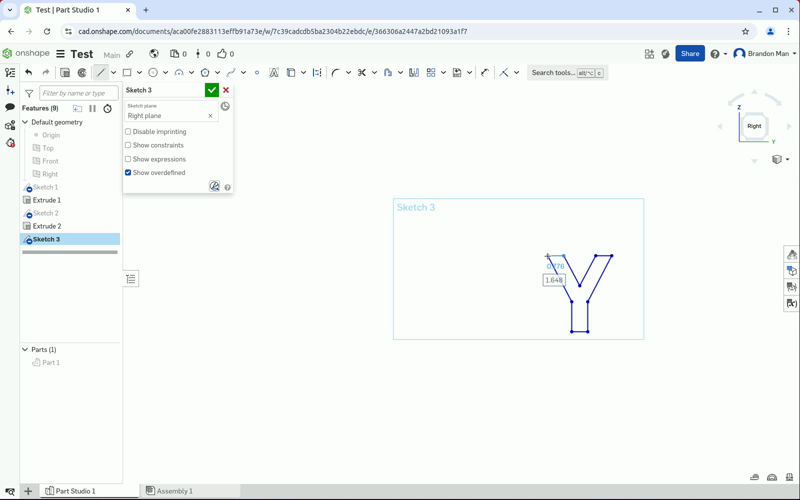
scroll(6)
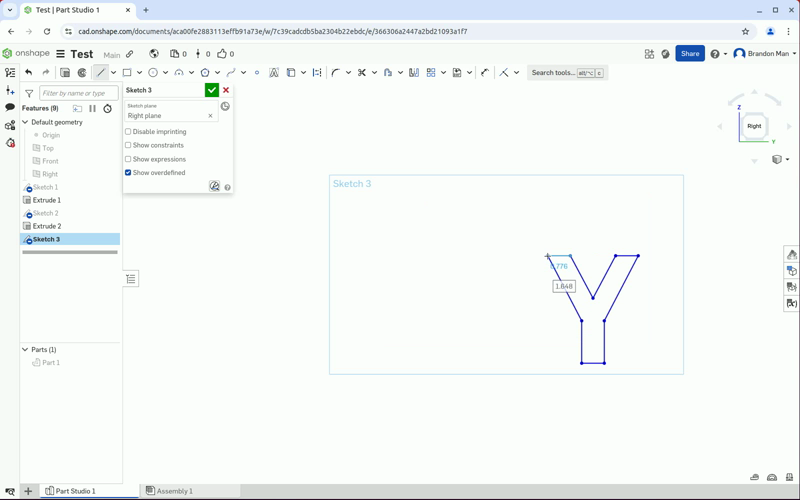
scroll(6)
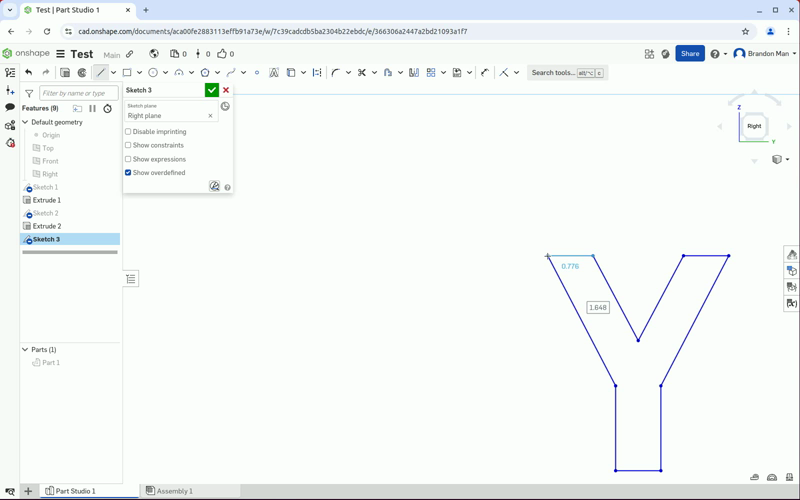
key_up(shift)
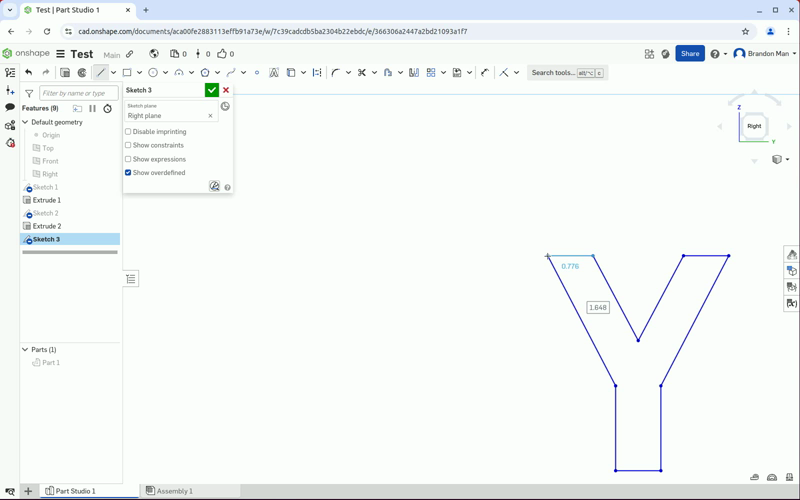
click(547, 255)
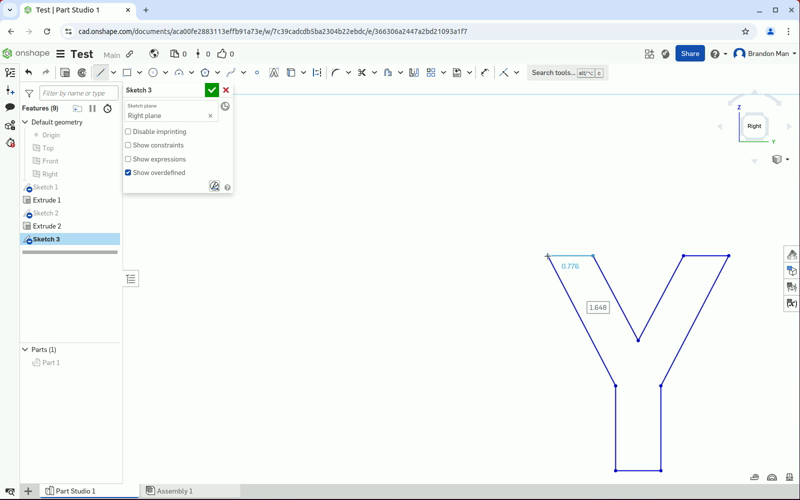
scroll(-6)
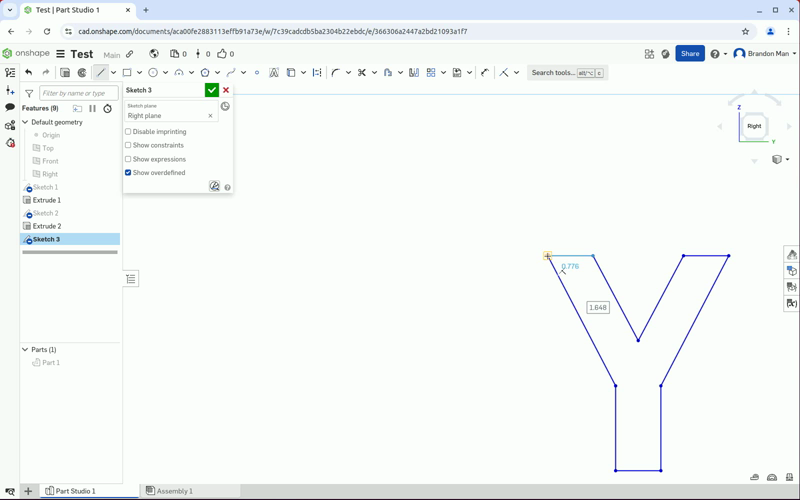
scroll(-6)
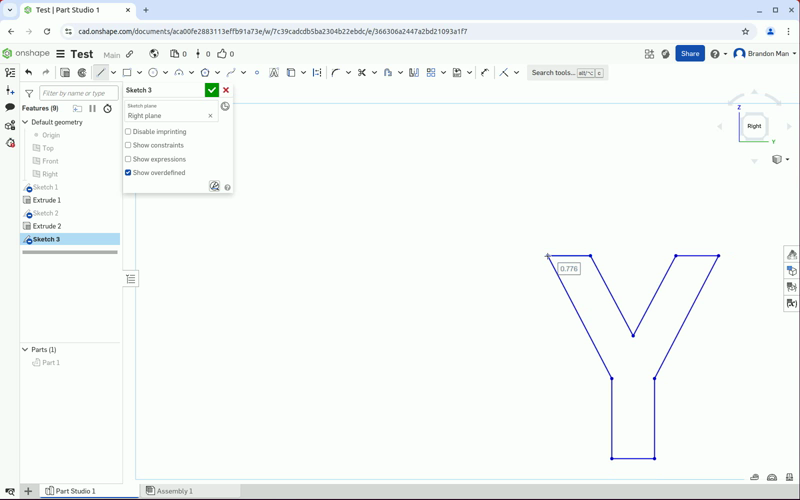
scroll(-6)
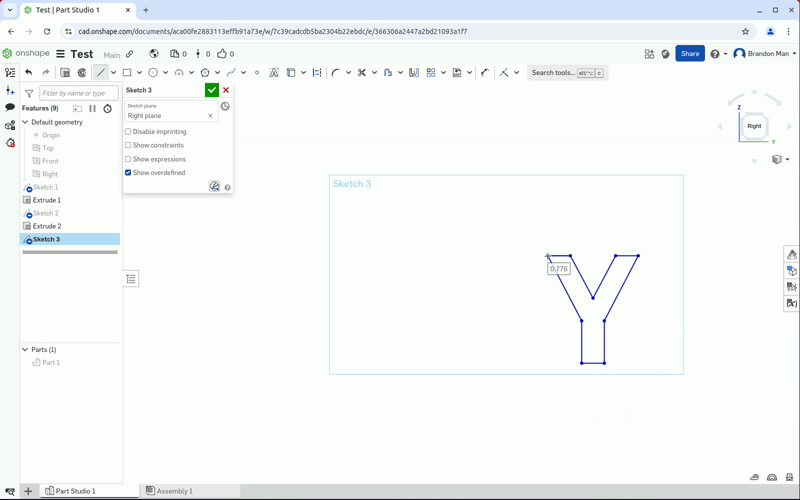
scroll(-6)
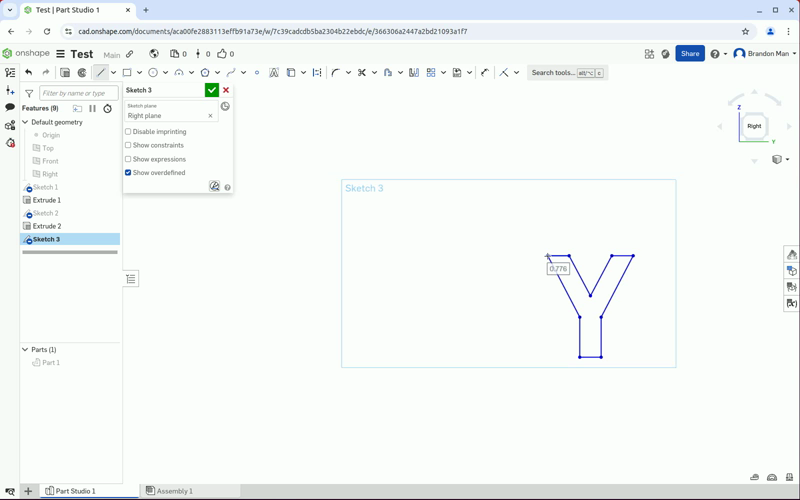
scroll(-6)
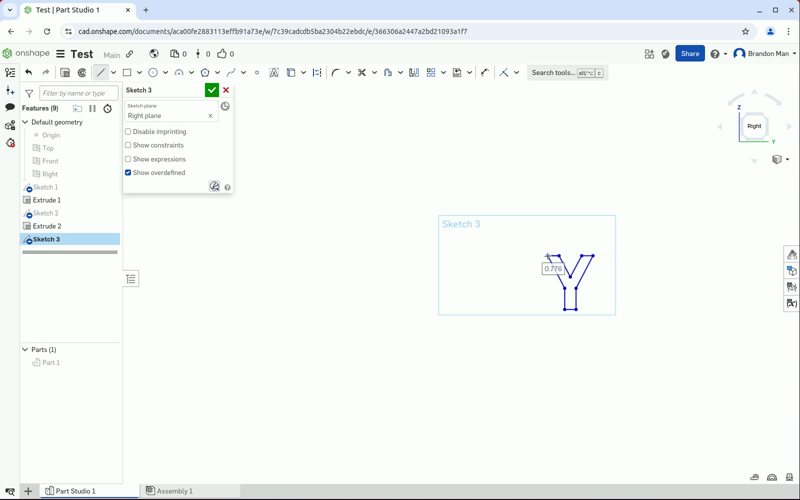
scroll(-6)
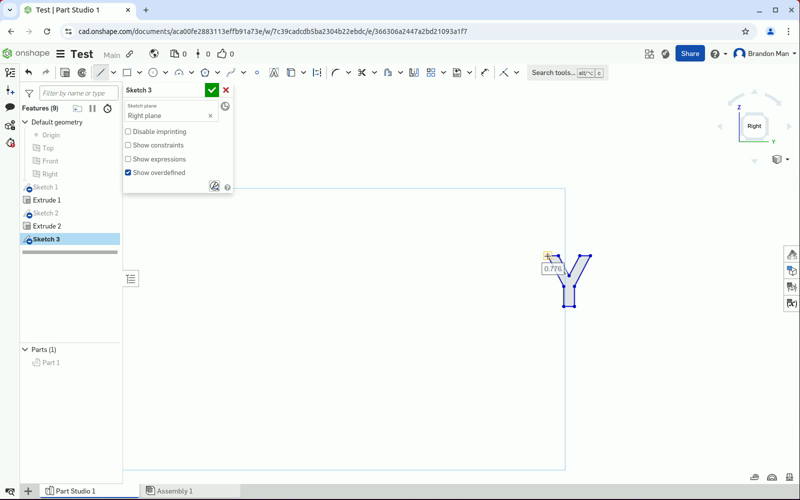
scroll(-6)
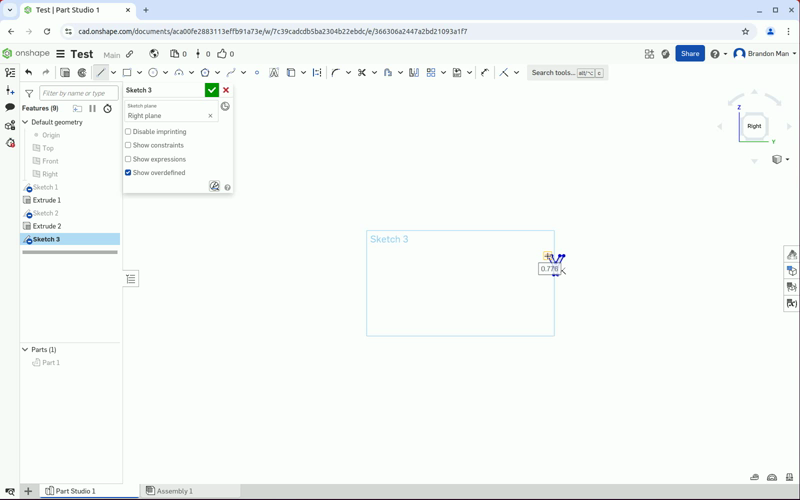
key(esc)
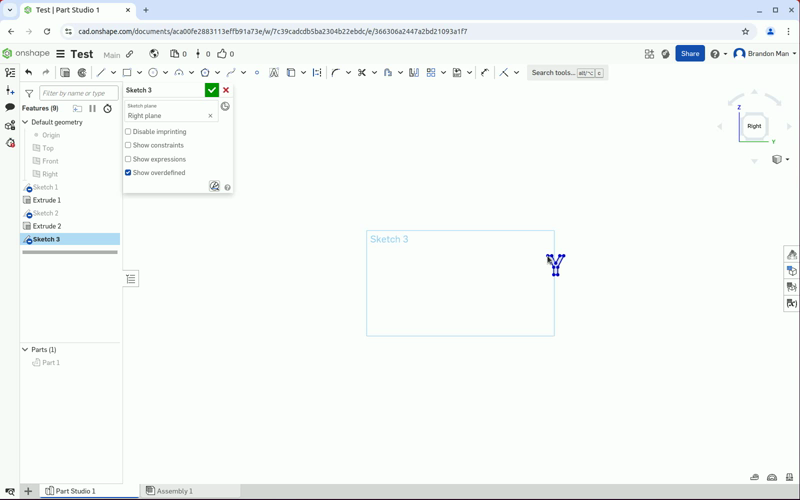
mouse_move(555, 266)
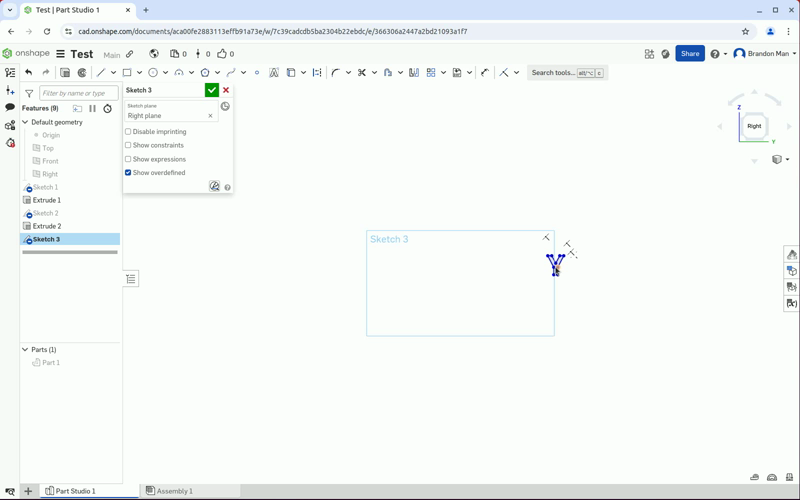
scroll(6)
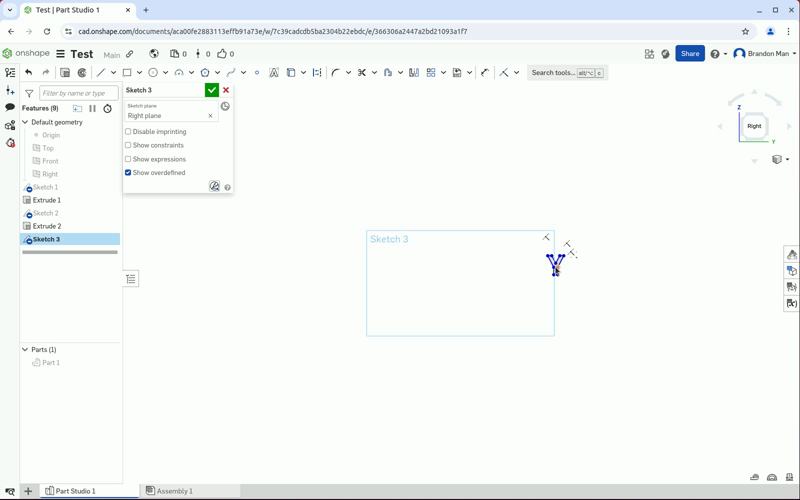
scroll(6)
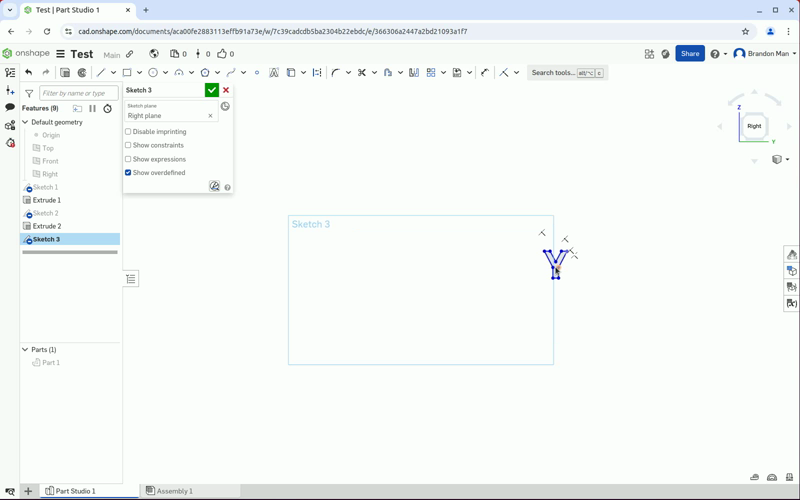
scroll(6)
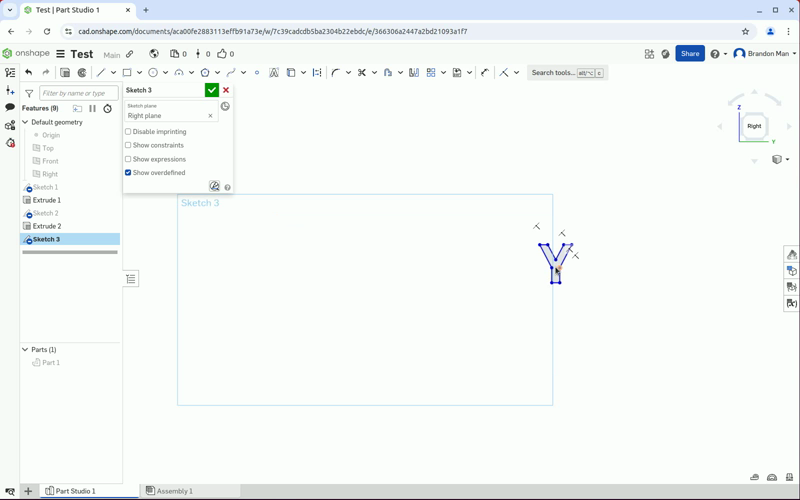
scroll(6)
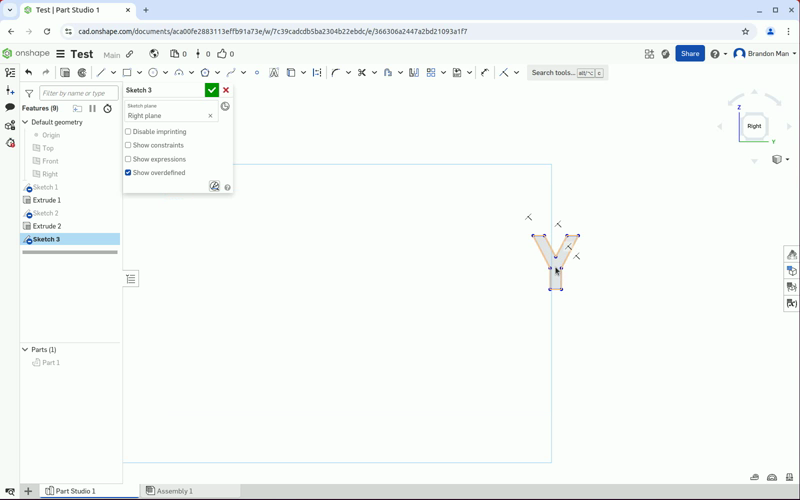
scroll(6)
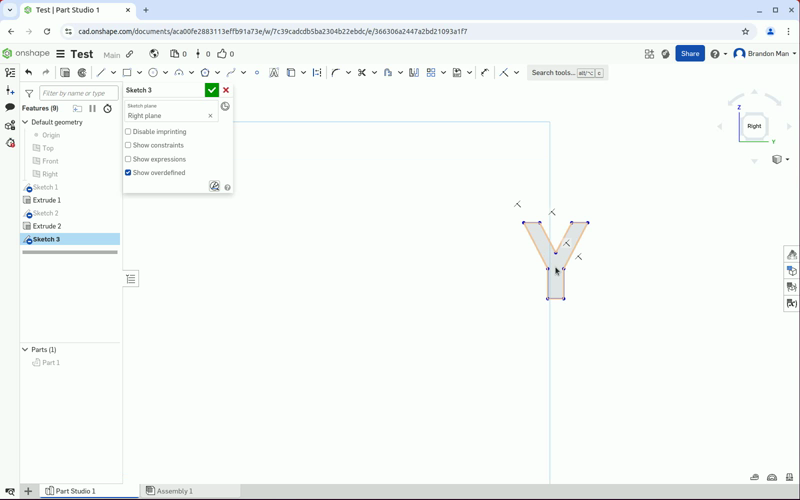
scroll(6)
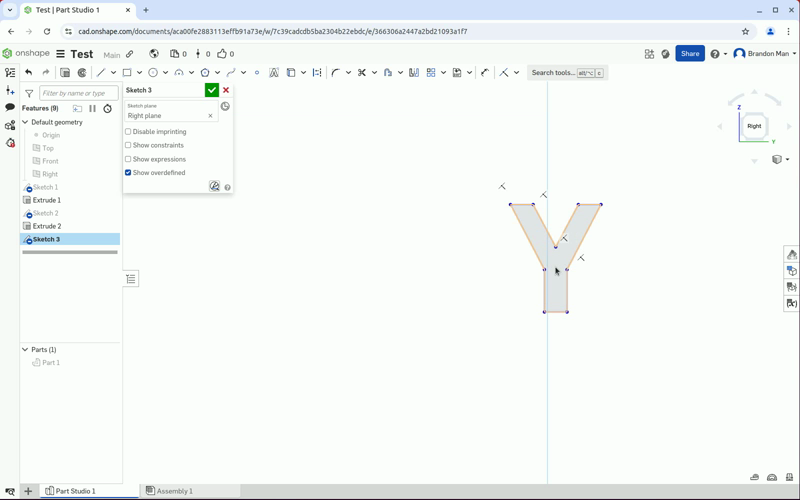
scroll(6)
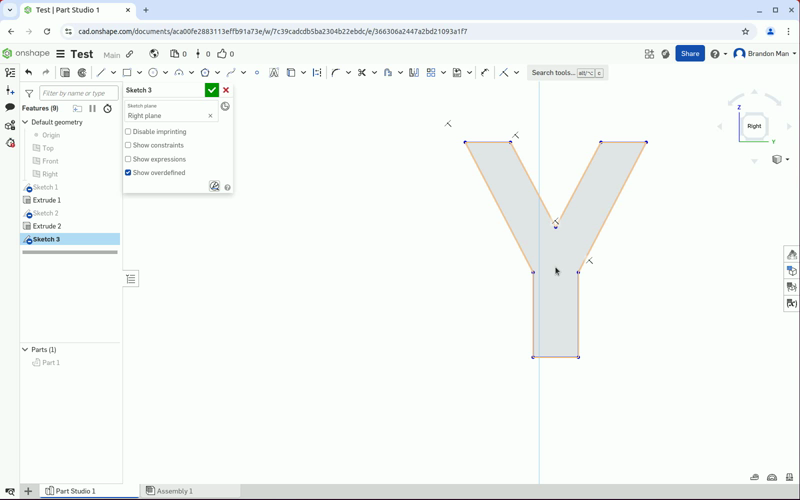
click(555, 266)
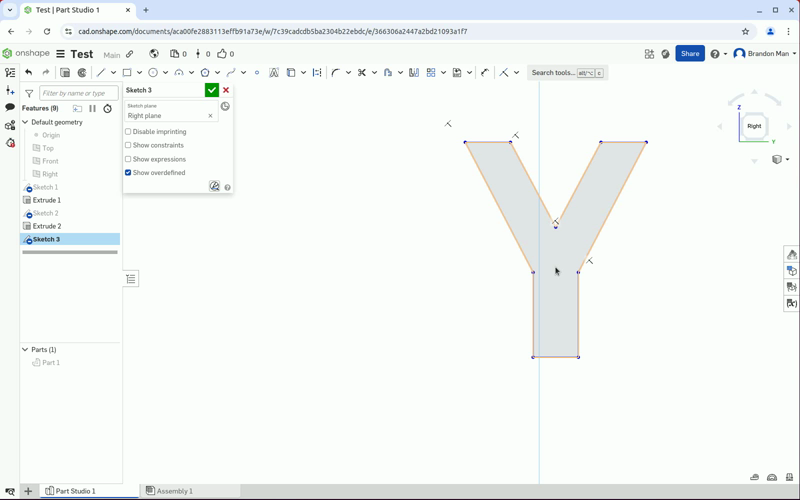
scroll(-6)
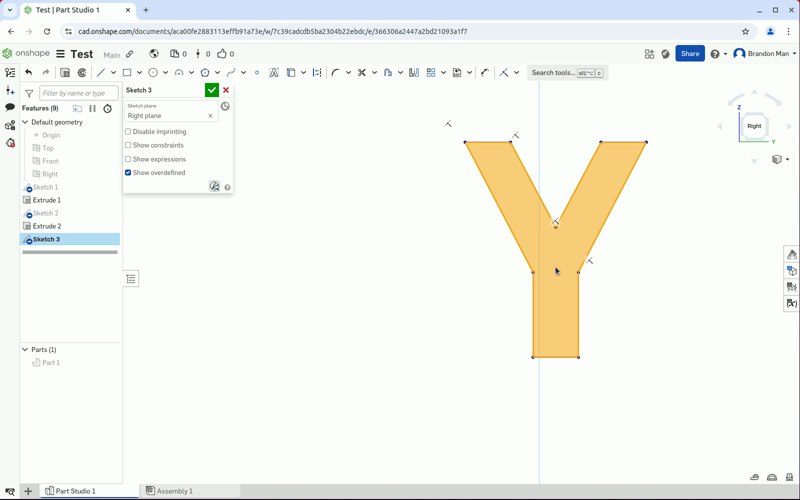
scroll(-6)
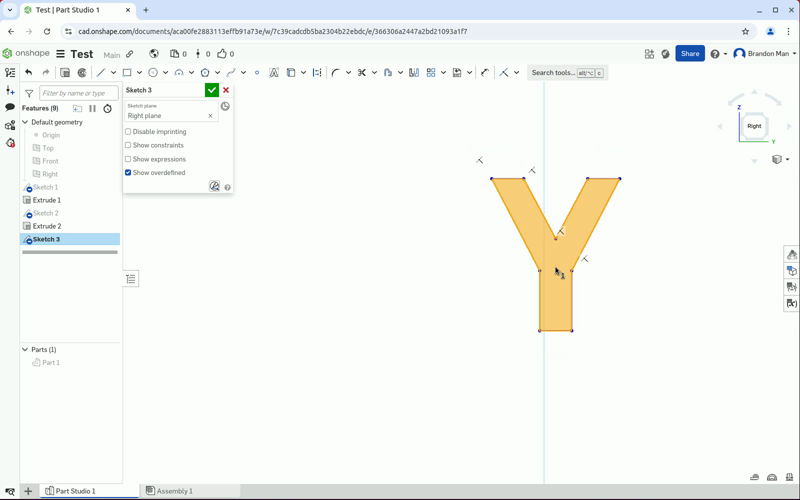
scroll(-6)
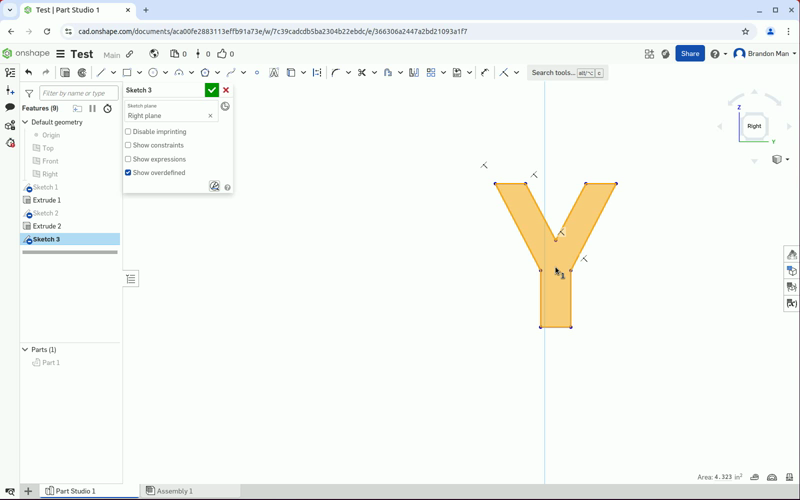
scroll(-6)
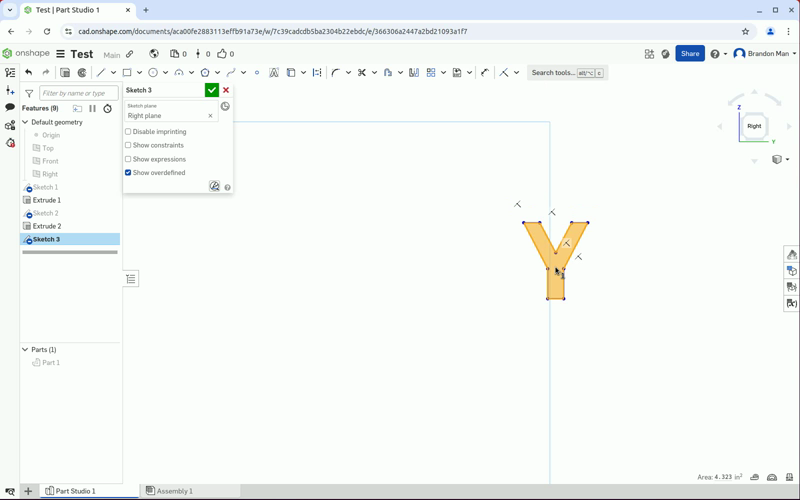
scroll(-6)
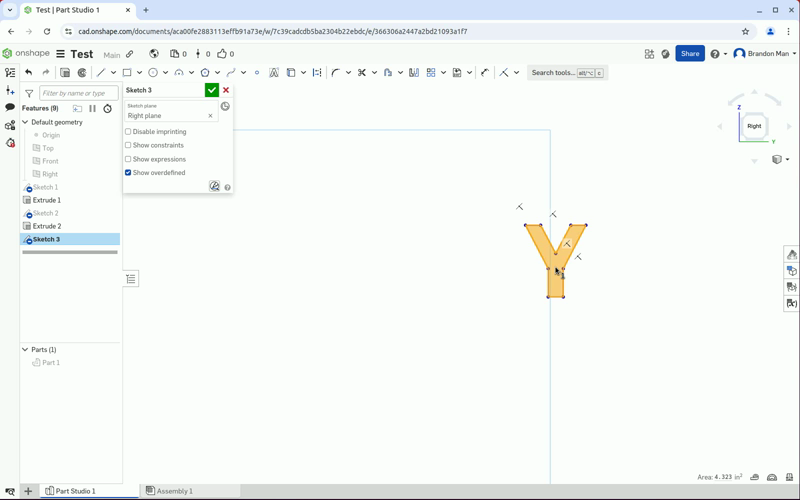
scroll(-6)
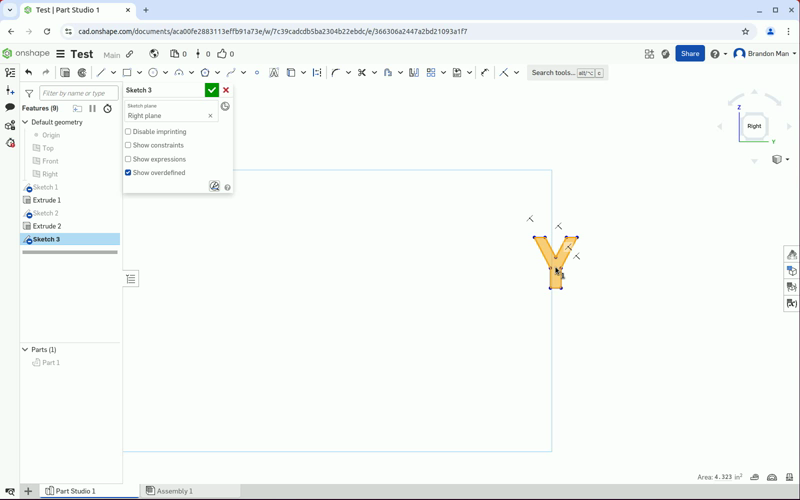
scroll(-6)
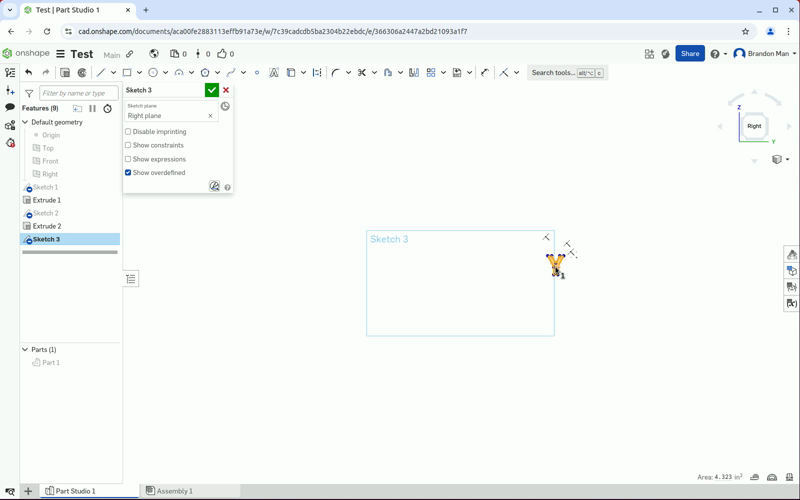
mouse_move(73, 352)
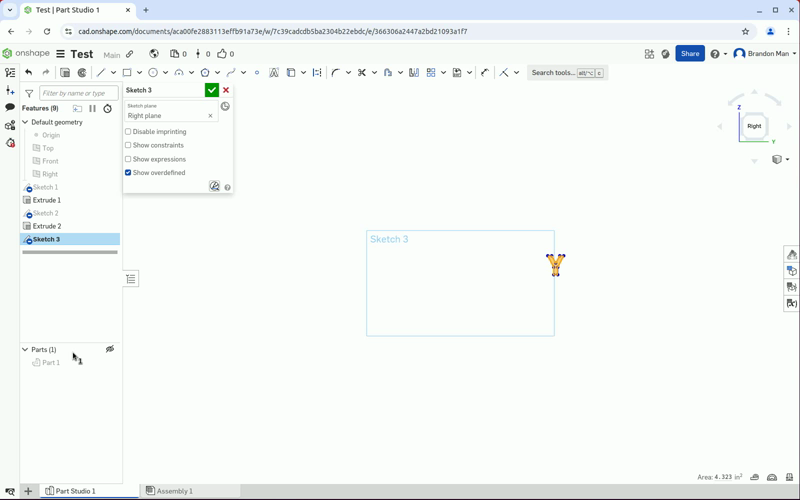
key(shift+y)
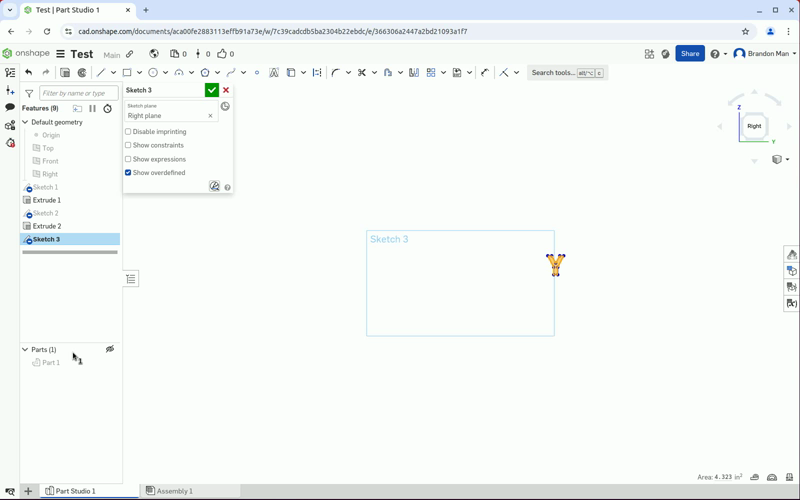
key(shift+e)
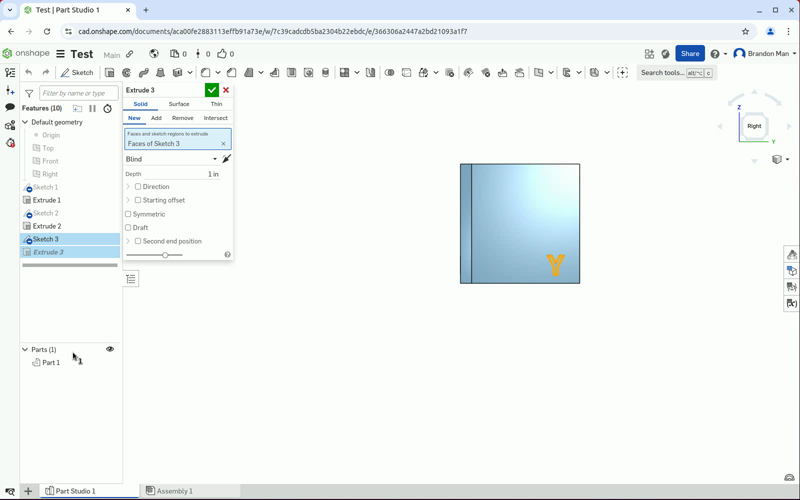
mouse_move(143, 106)
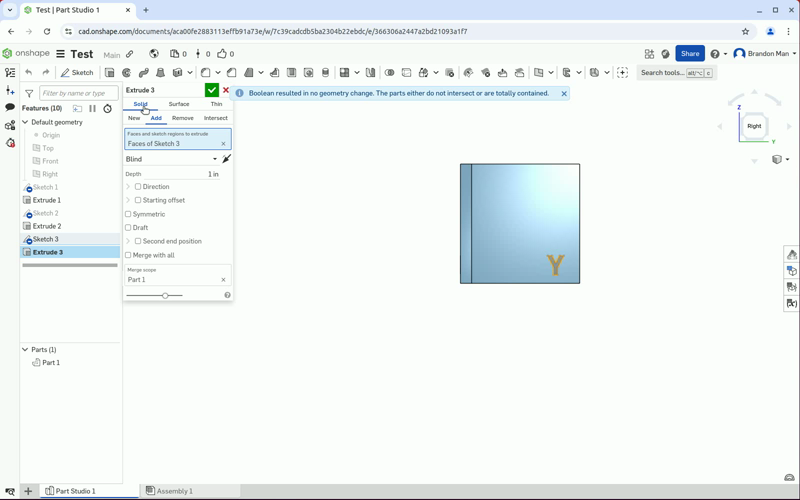
click(143, 106)
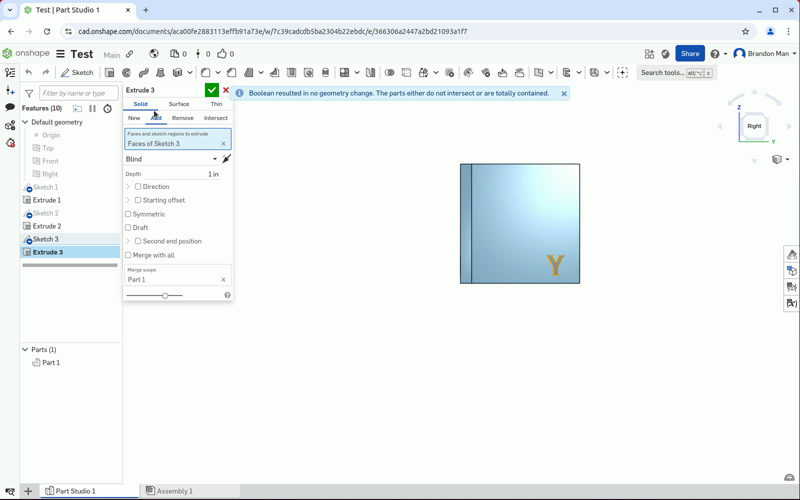
mouse_move(186, 120)
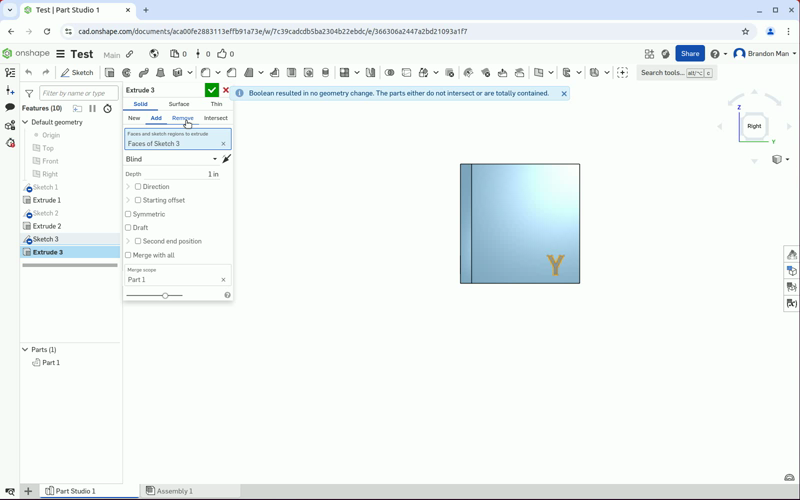
click(186, 120)
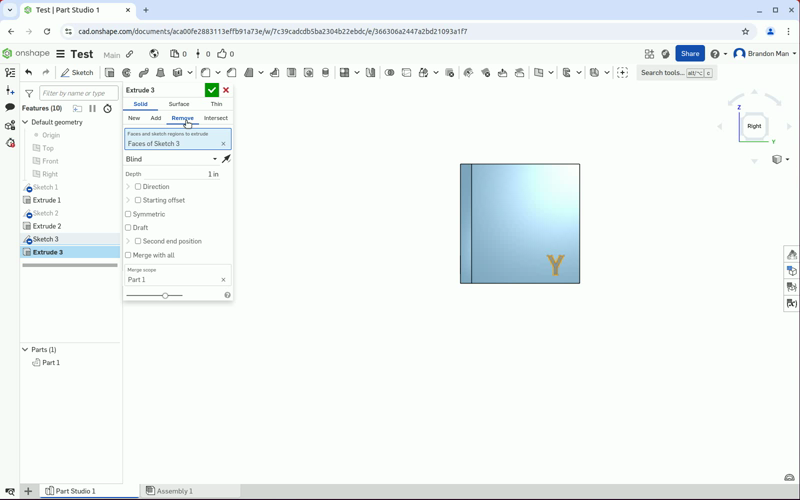
key(tab, 4)
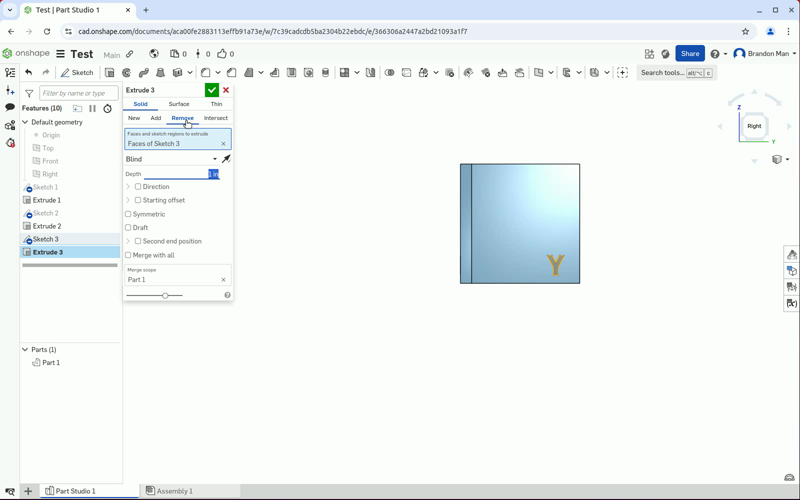
text(0.481)
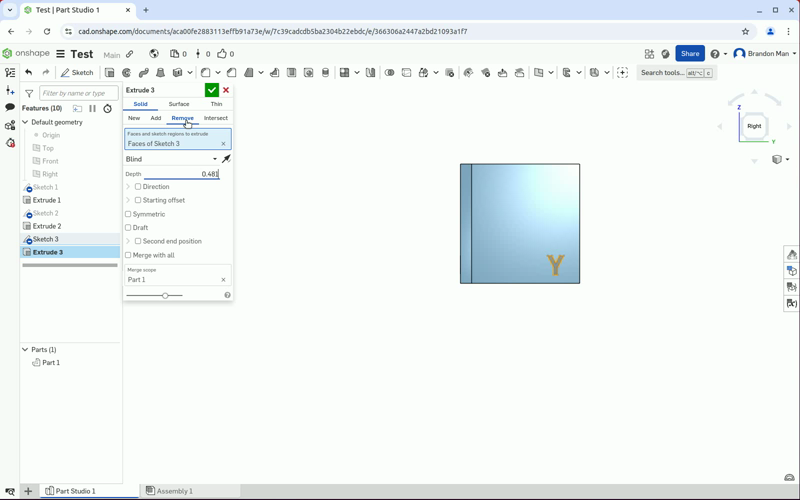
key(tab, 6)
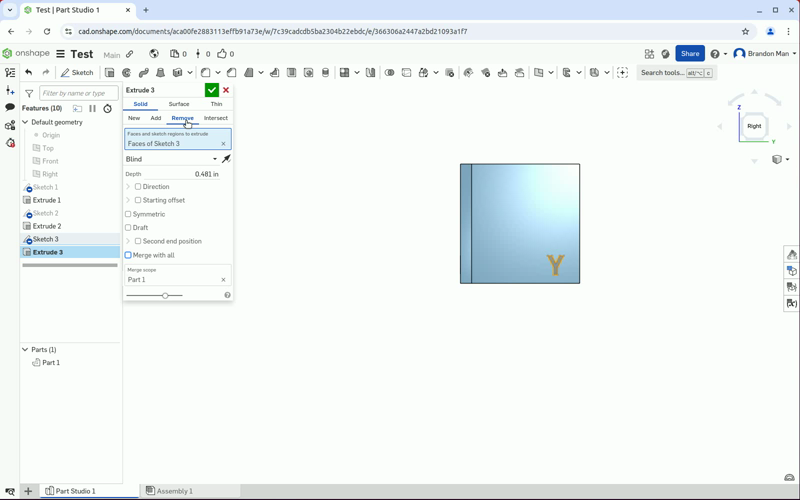
key(space)
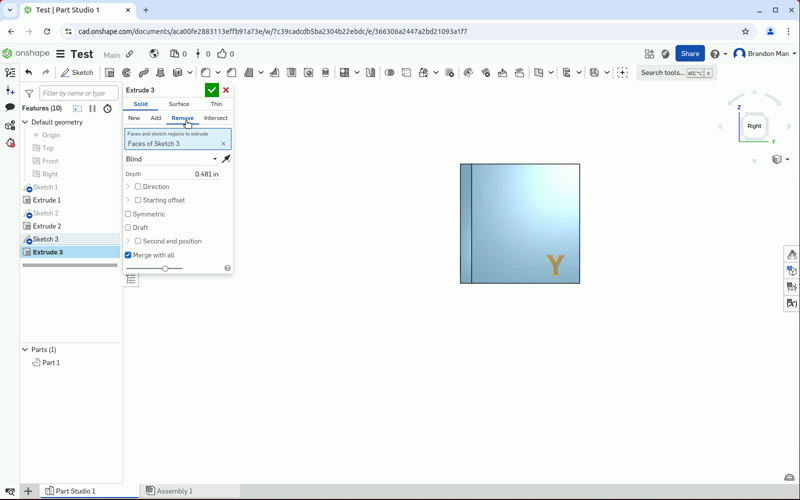
key(enter)
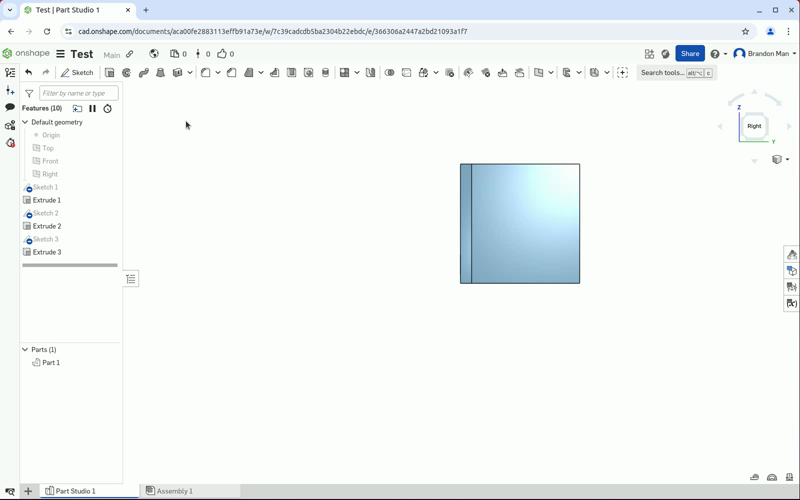
key(shift+h)
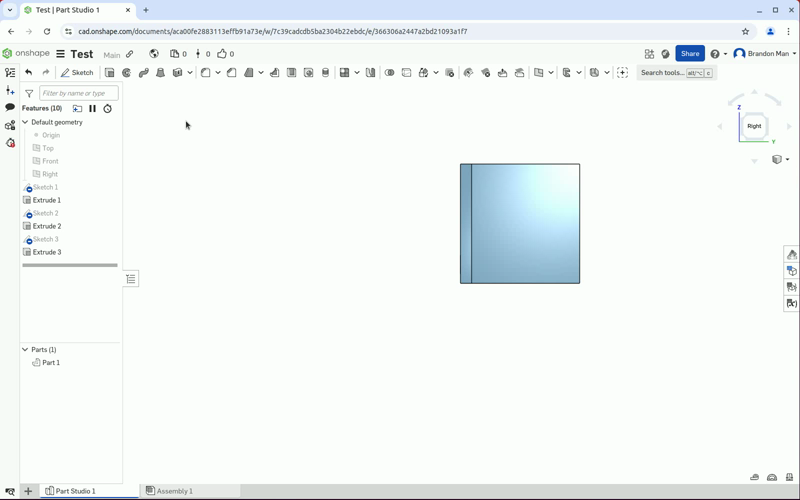
key(shift+h)
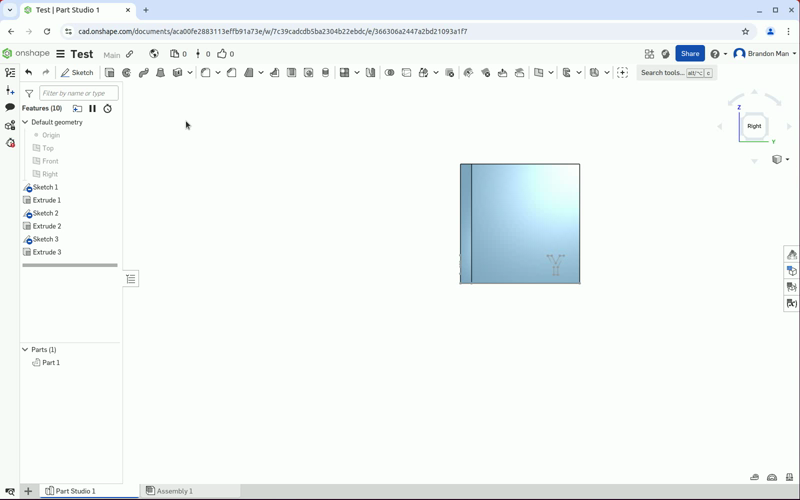
key(shift+7)
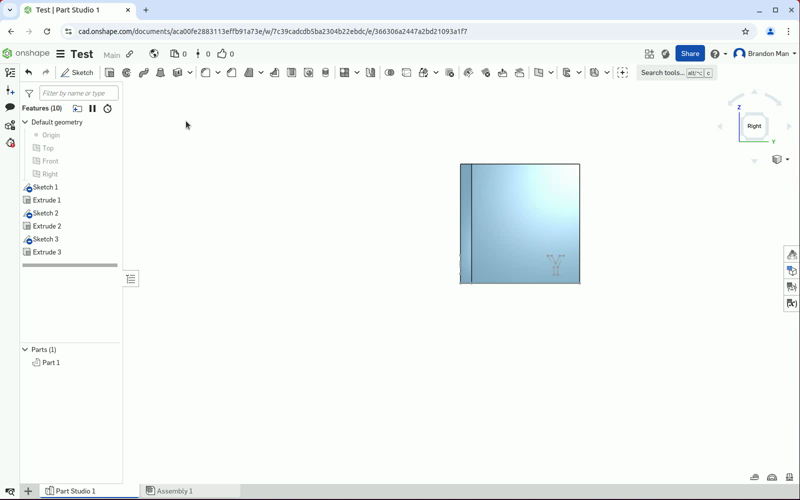
key(right, 2)
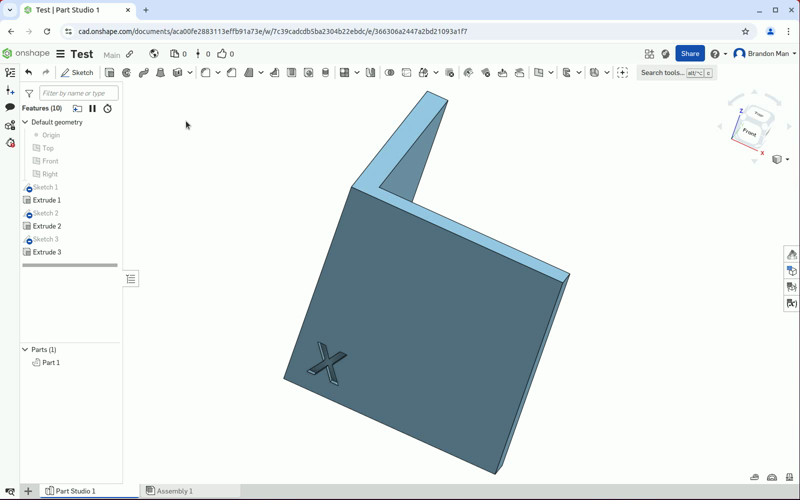
key(down, 2)
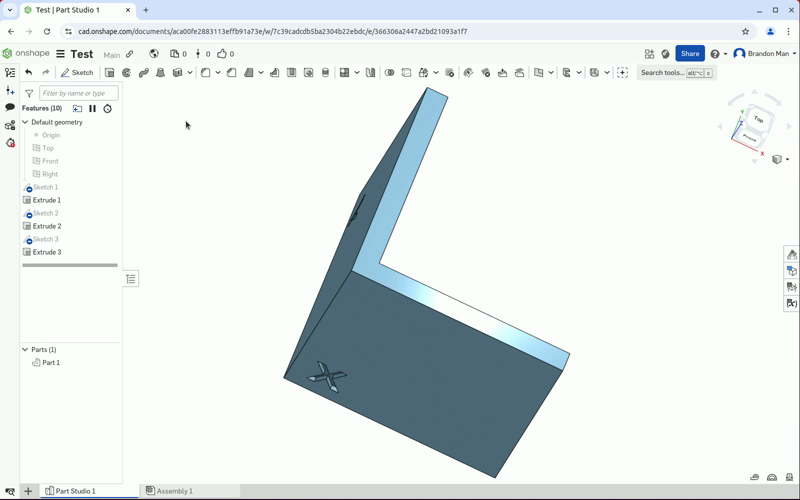
key(up, 2)
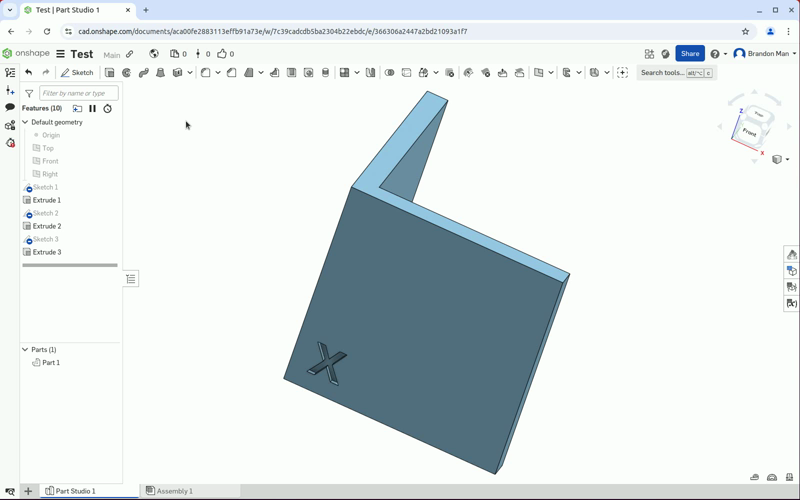
key(left, 2)
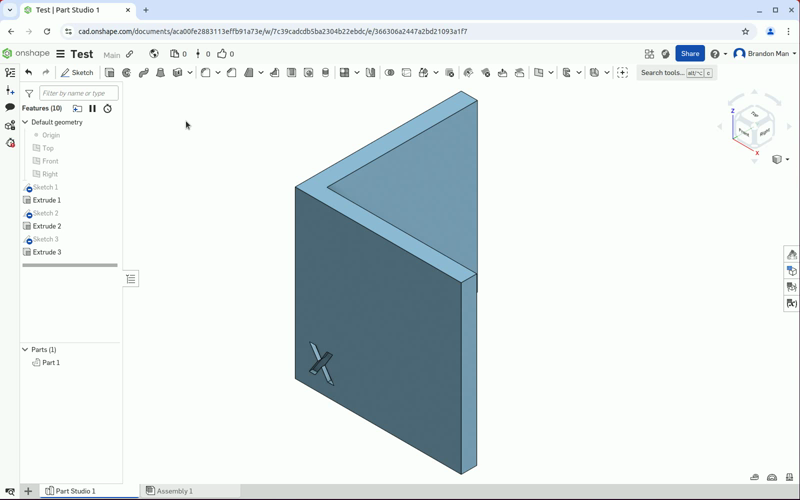
mouse_move(73, 189)
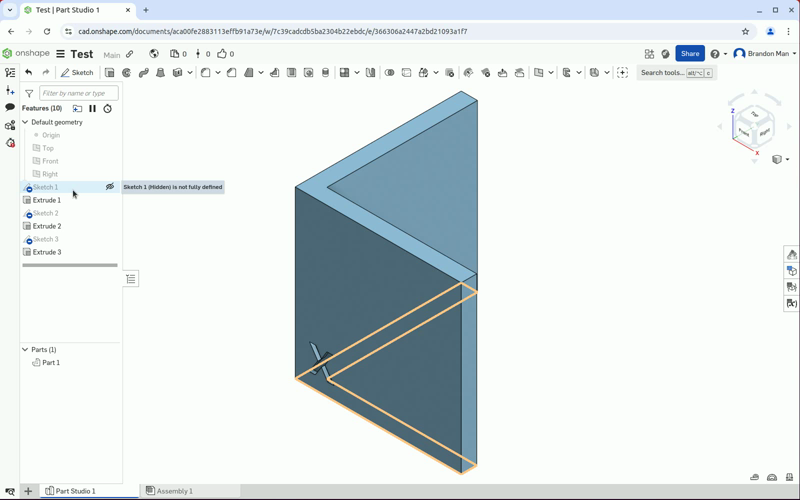
click(73, 189)